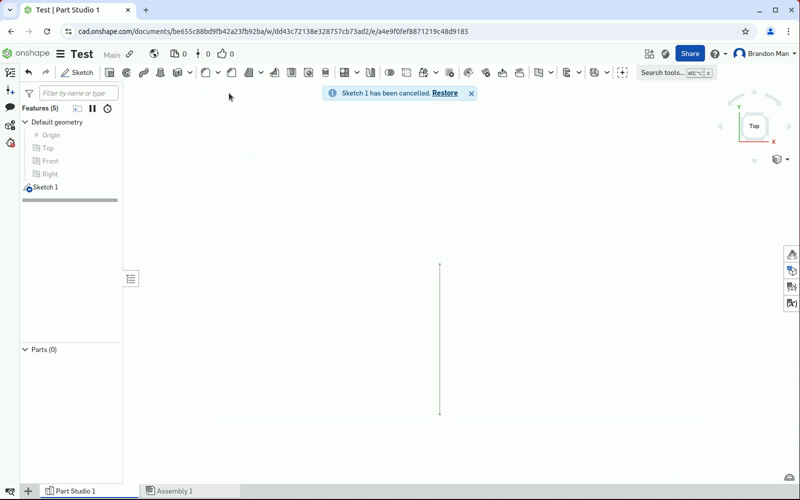
key(shift+h)
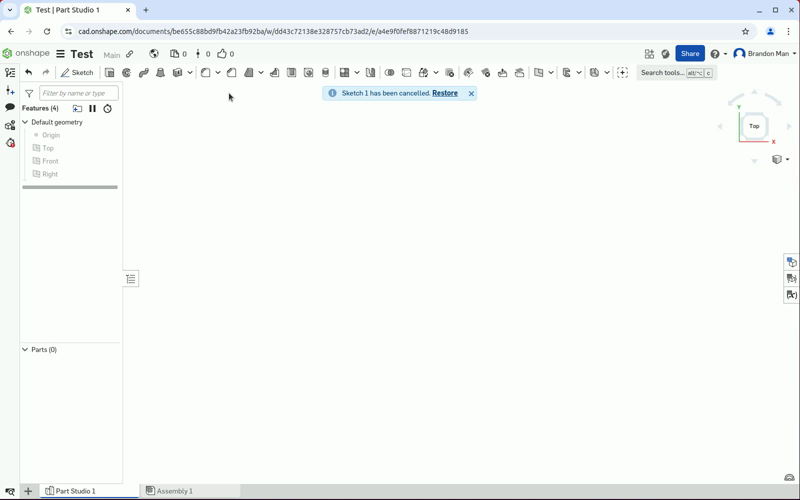
mouse_move(73, 352)
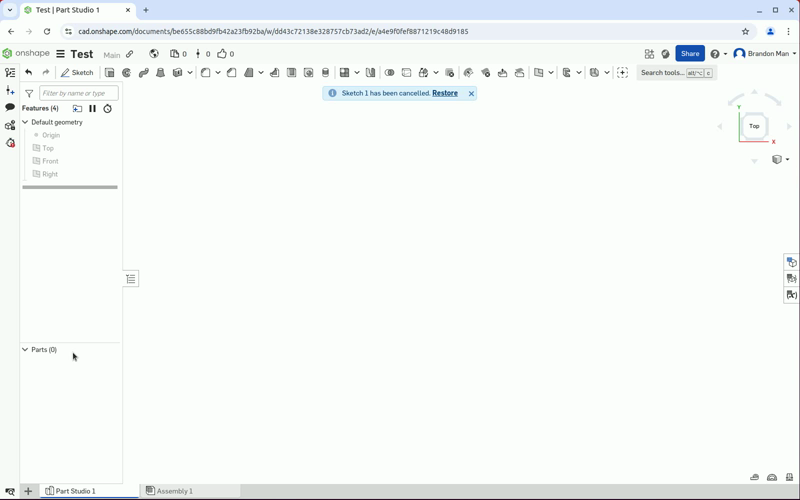
key(y)
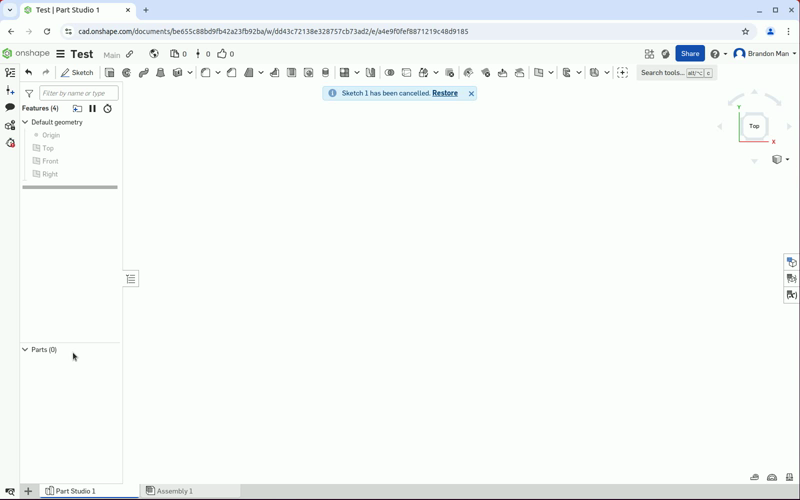
key(shift+p)
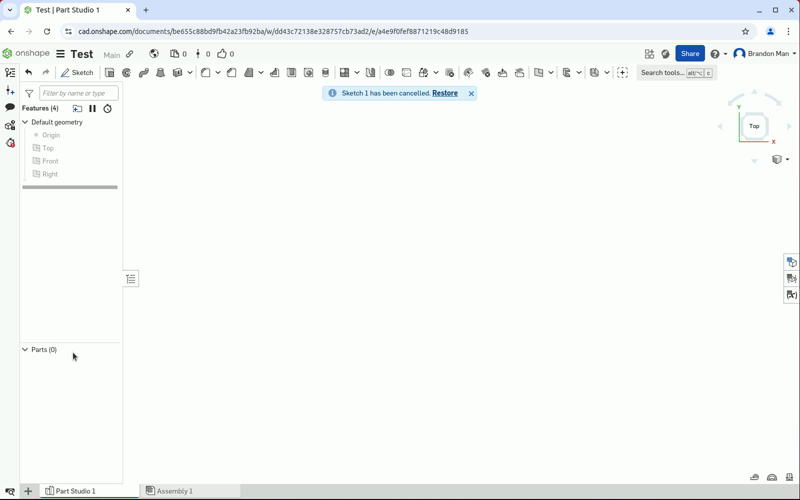
key(space)
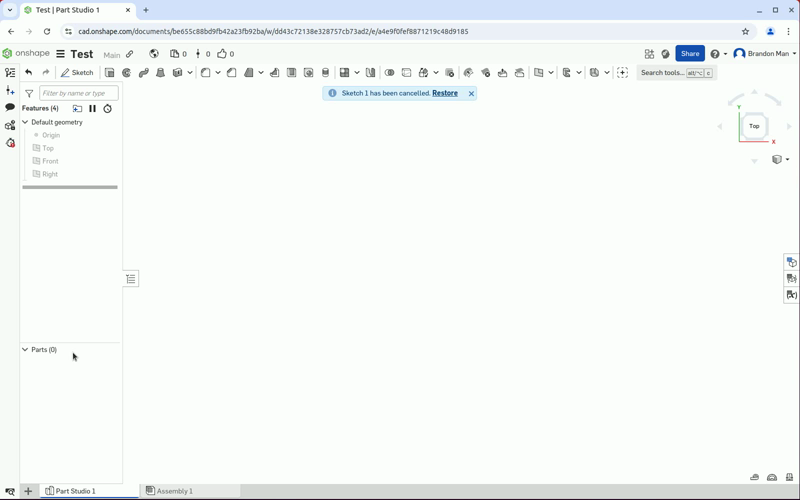
key_down(shift)
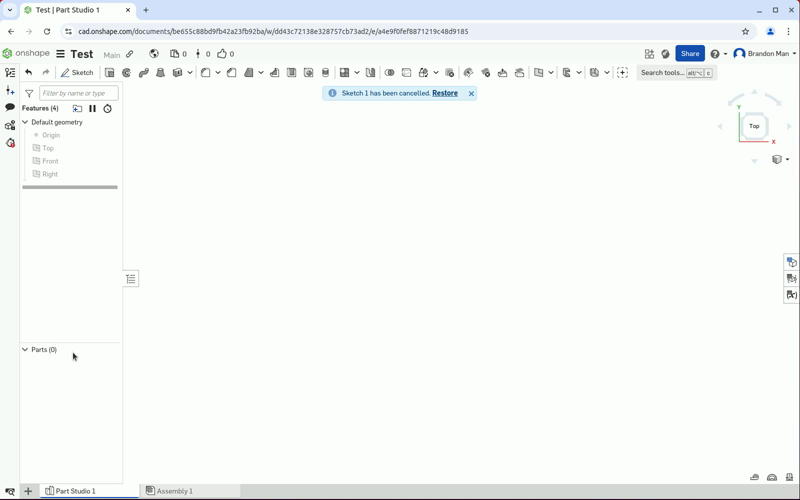
key(up)
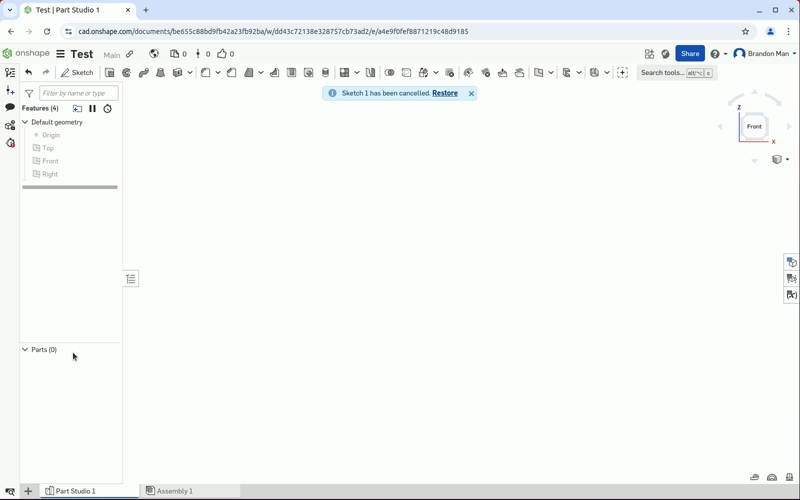
key_up(shift)
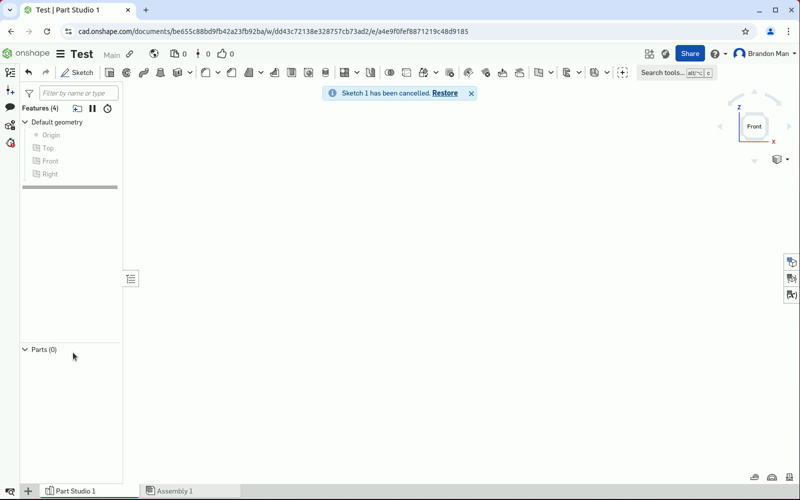
mouse_move(73, 352)
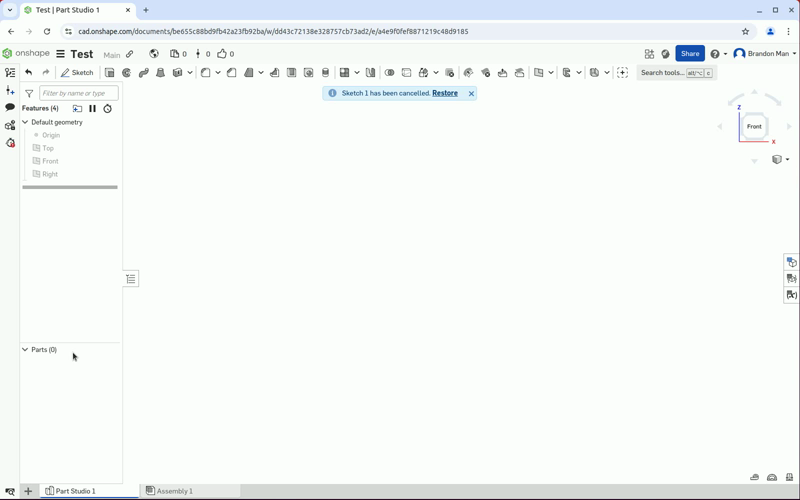
key(shift+y)
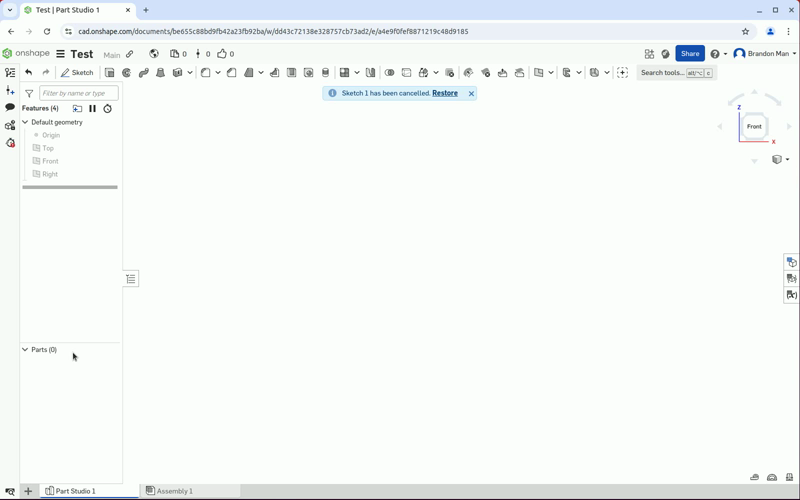
key(shift+s)
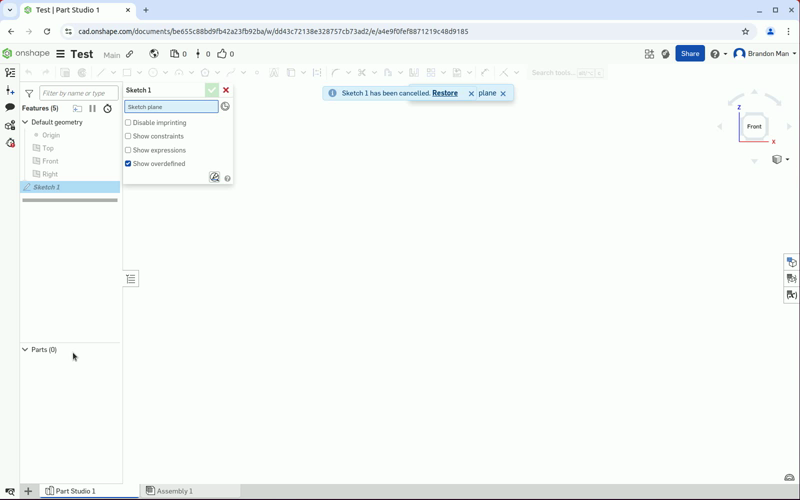
mouse_move(73, 163)
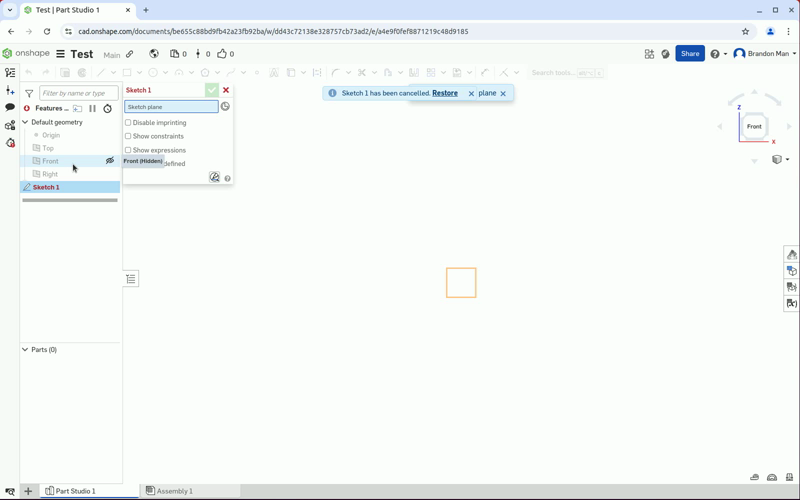
click(73, 163)
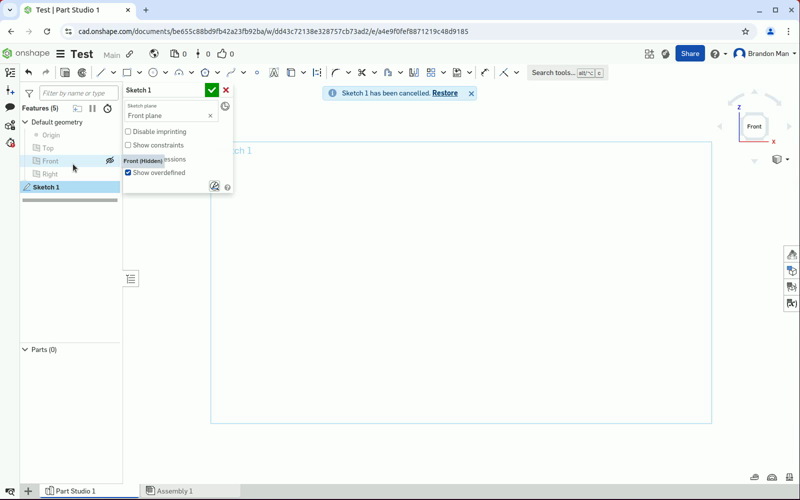
mouse_move(73, 352)
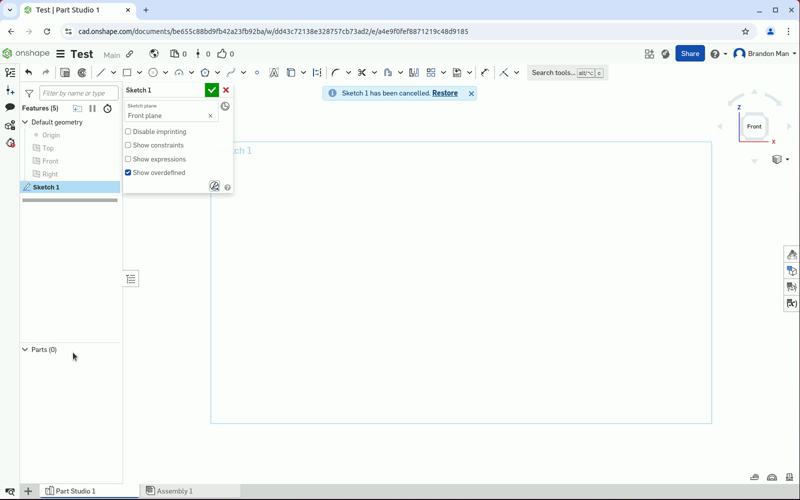
key(y)
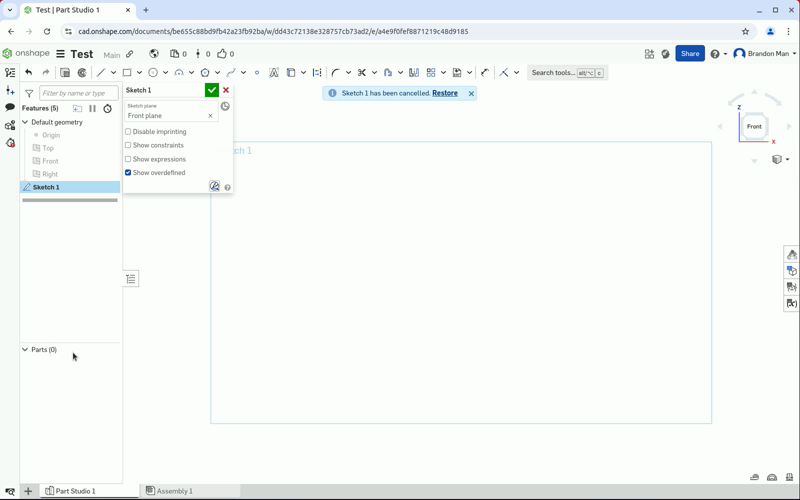
key(c)
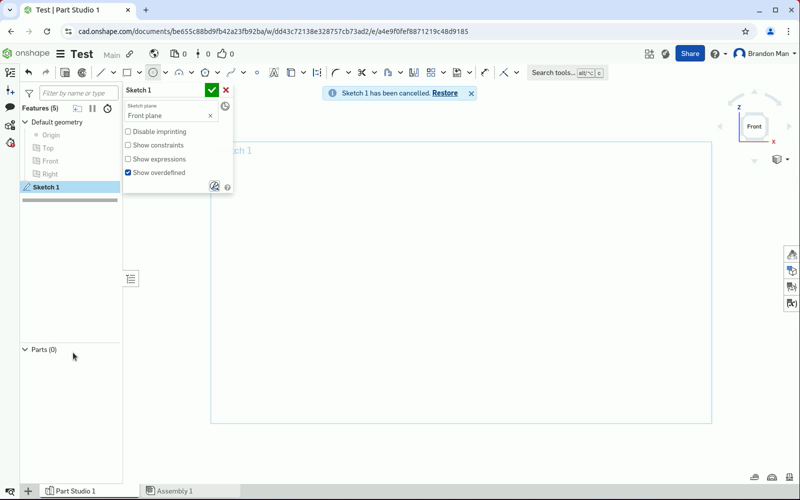
key_down(shift)
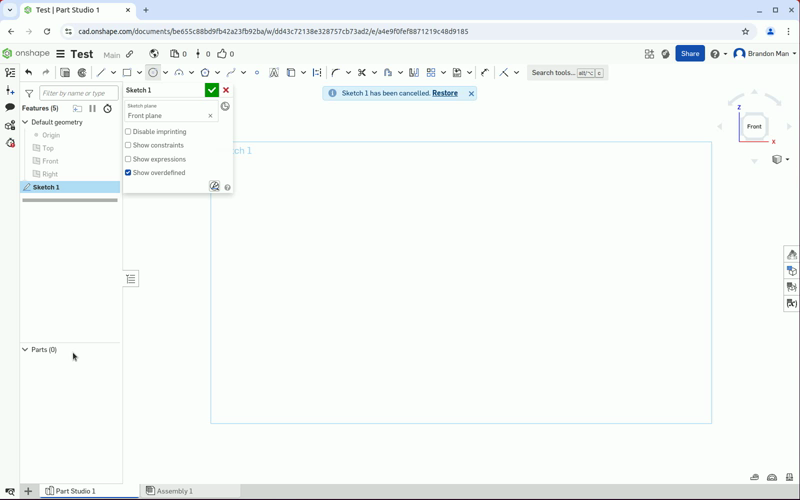
mouse_move(461, 178)
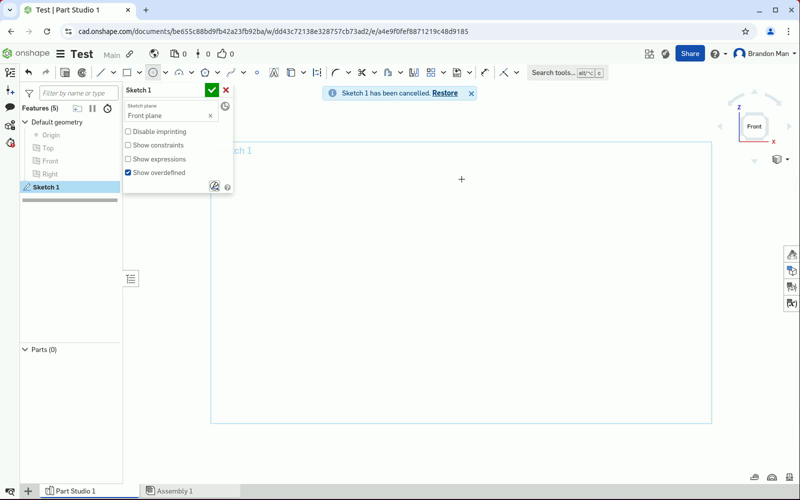
click(461, 178)
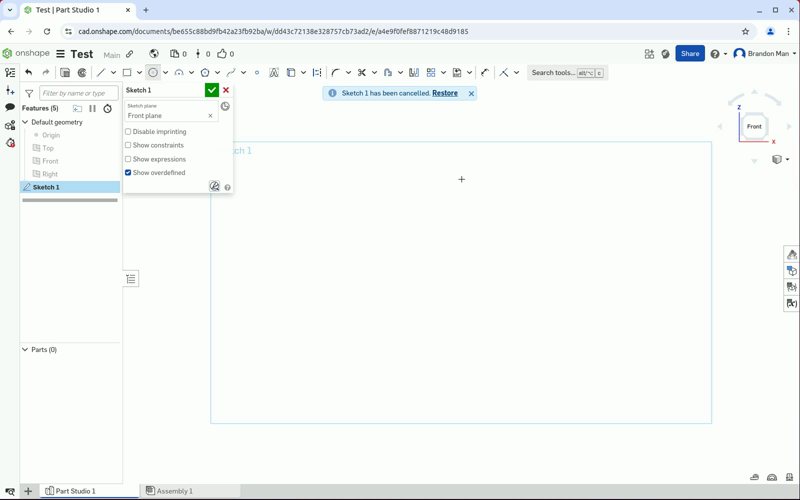
key_up(shift)
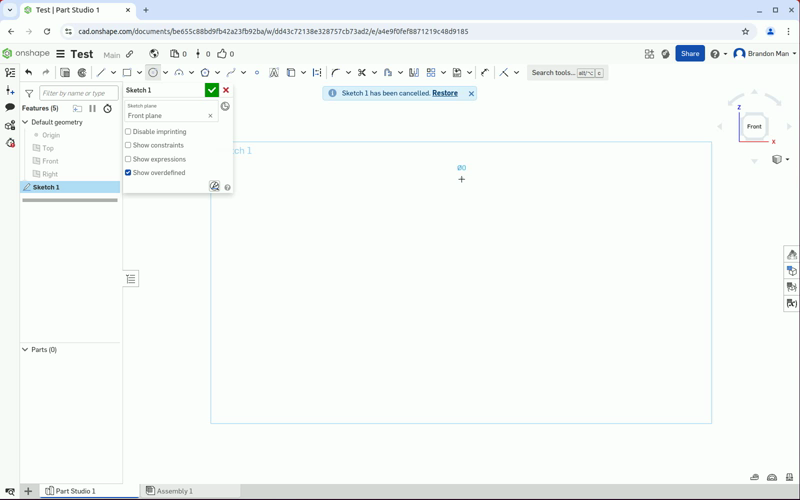
mouse_move(471, 178)
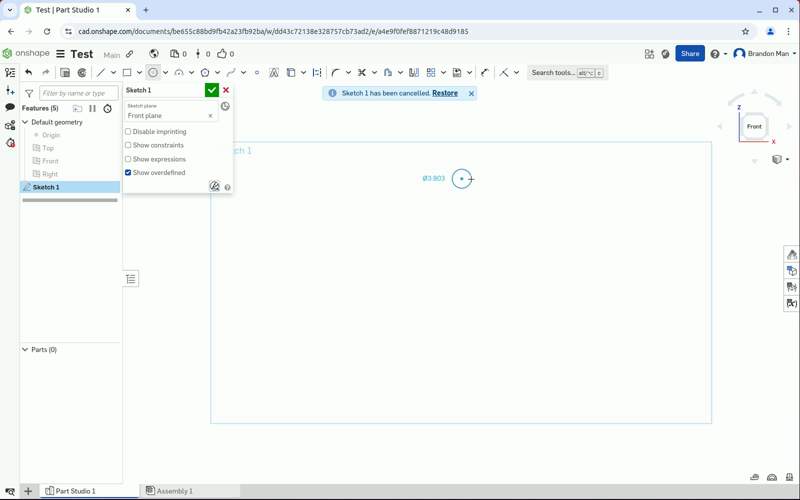
click(471, 178)
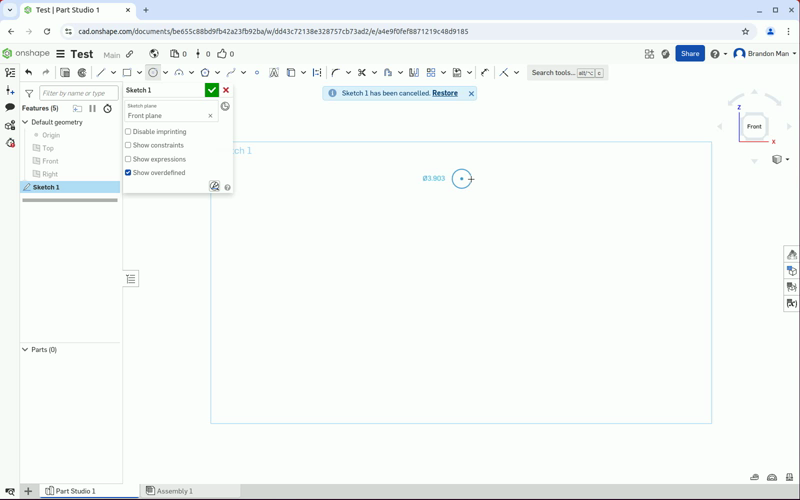
key(esc)
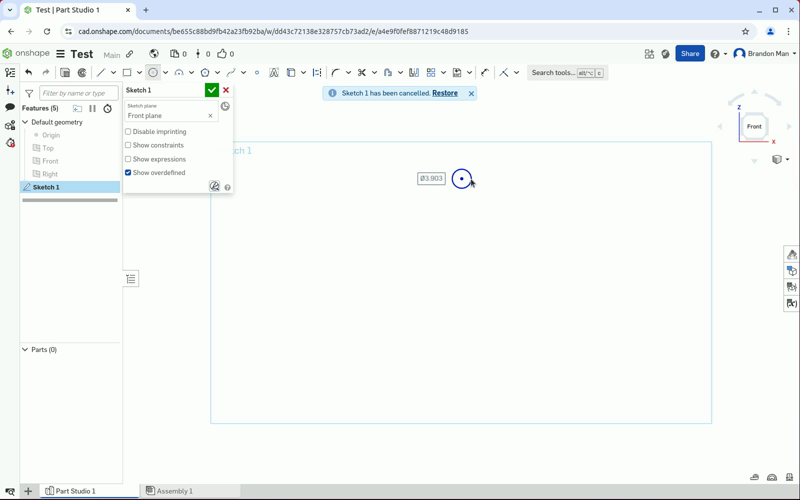
key(c)
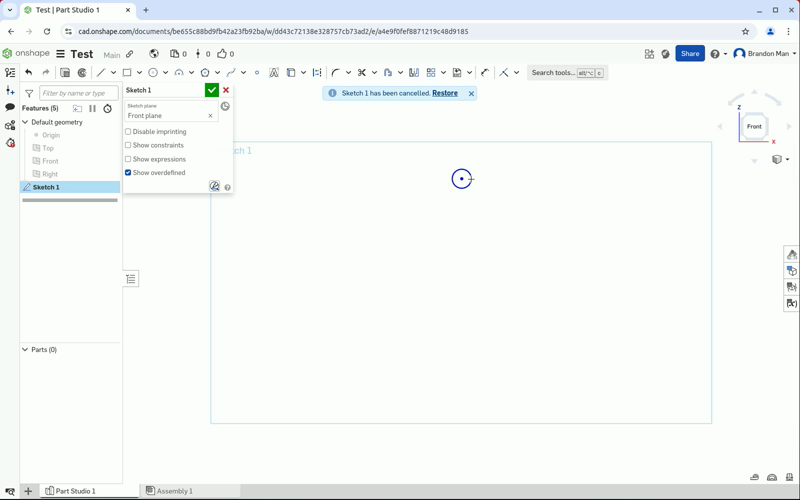
key_down(shift)
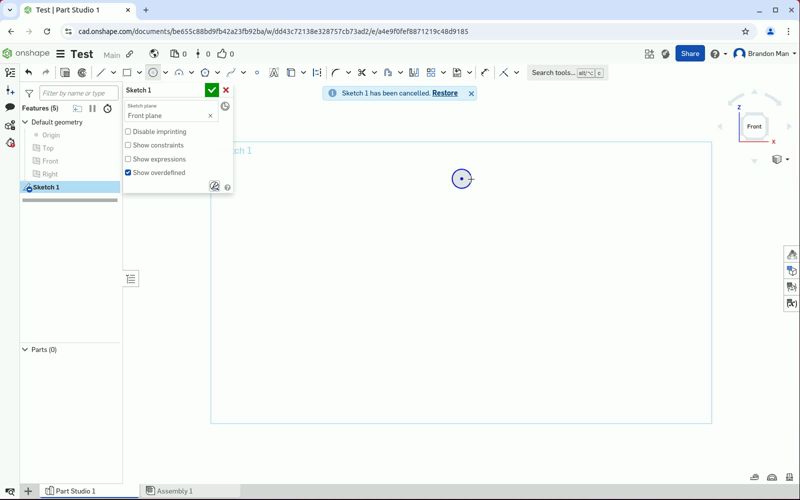
mouse_move(461, 178)
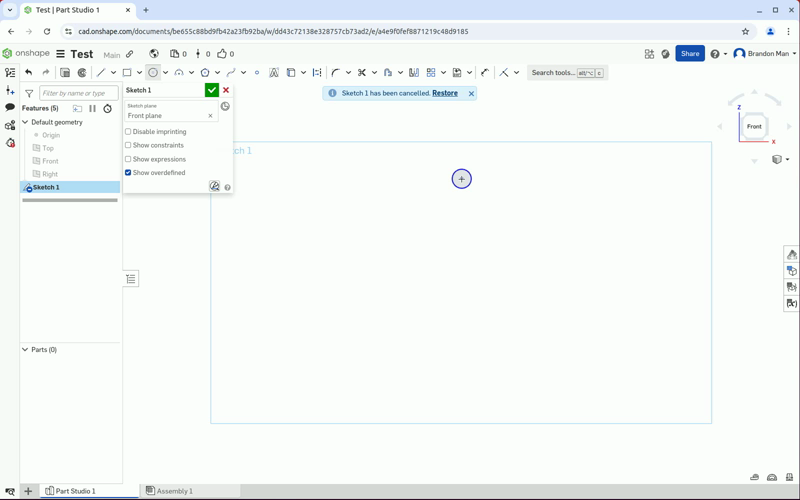
click(461, 178)
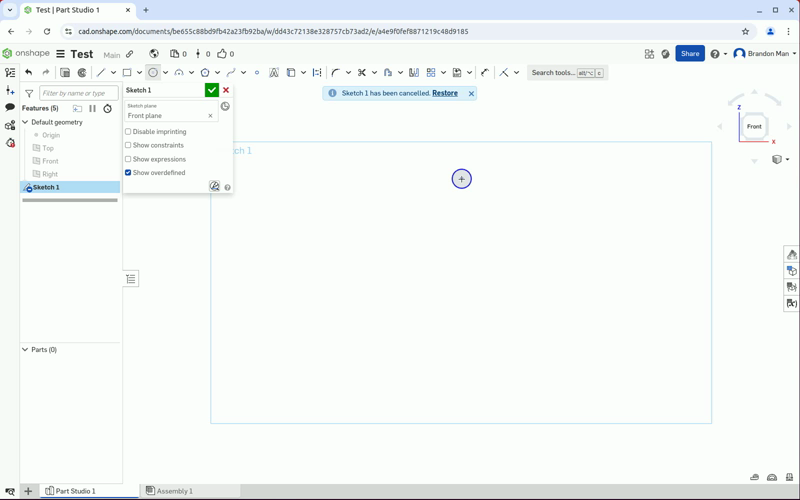
key_up(shift)
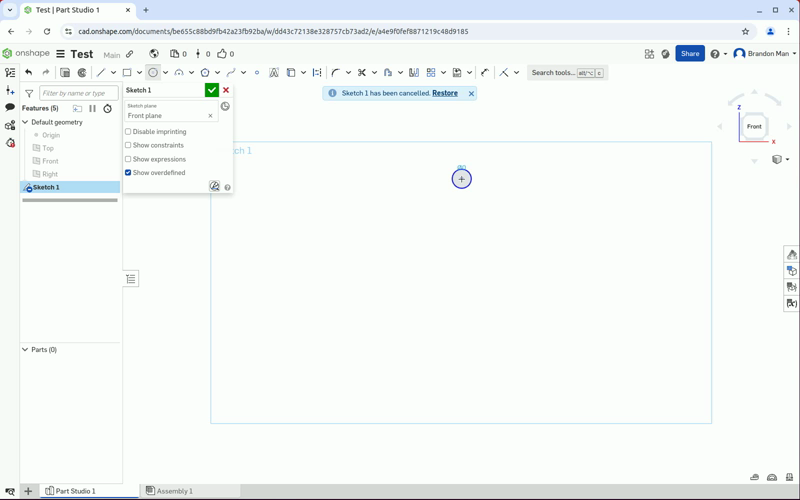
mouse_move(464, 178)
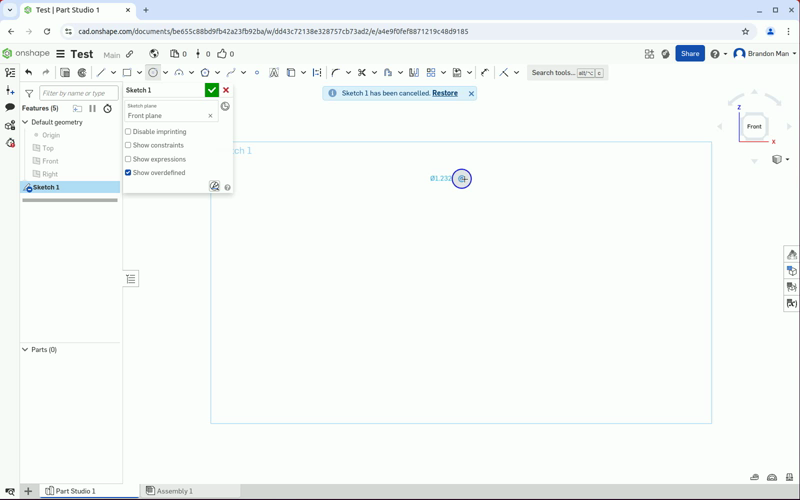
scroll(6)
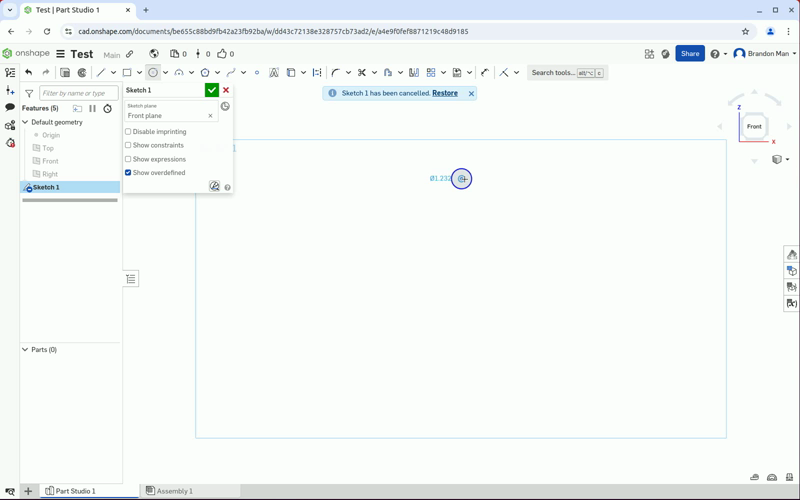
scroll(6)
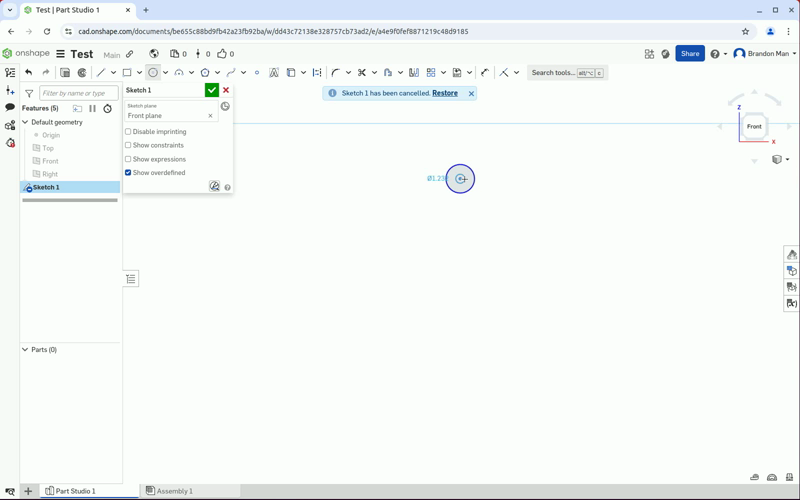
scroll(6)
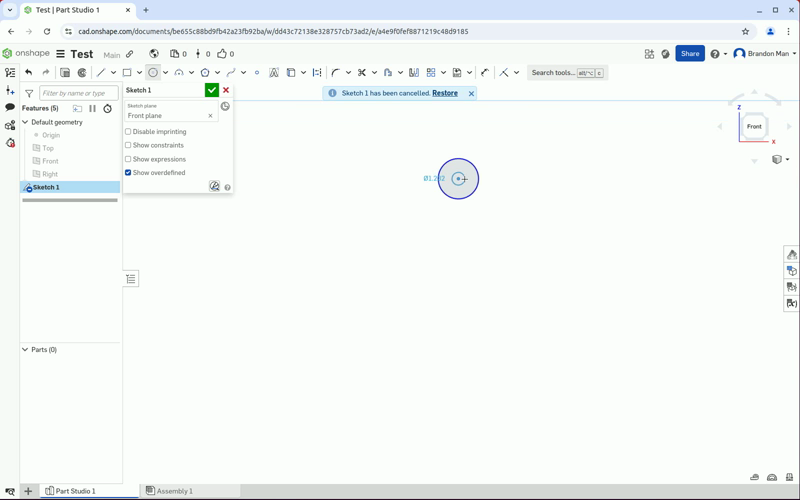
scroll(6)
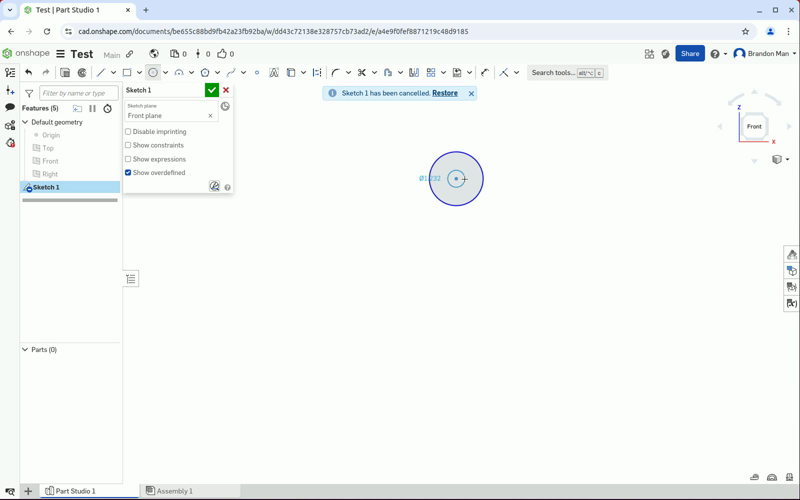
scroll(6)
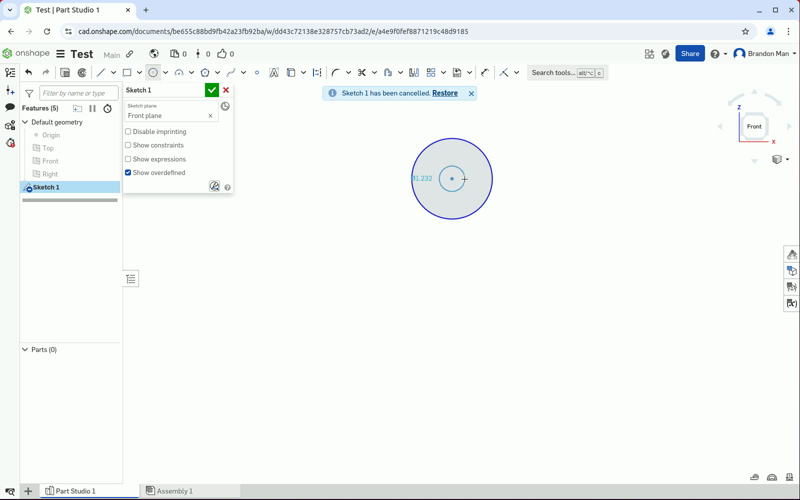
scroll(6)
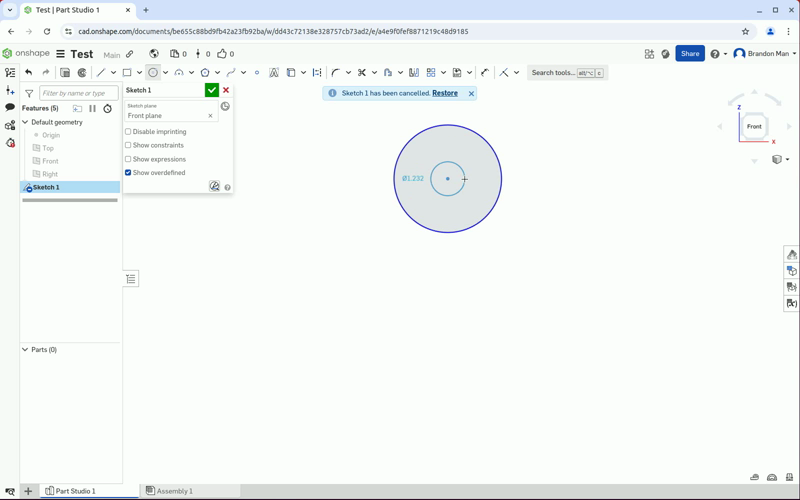
scroll(6)
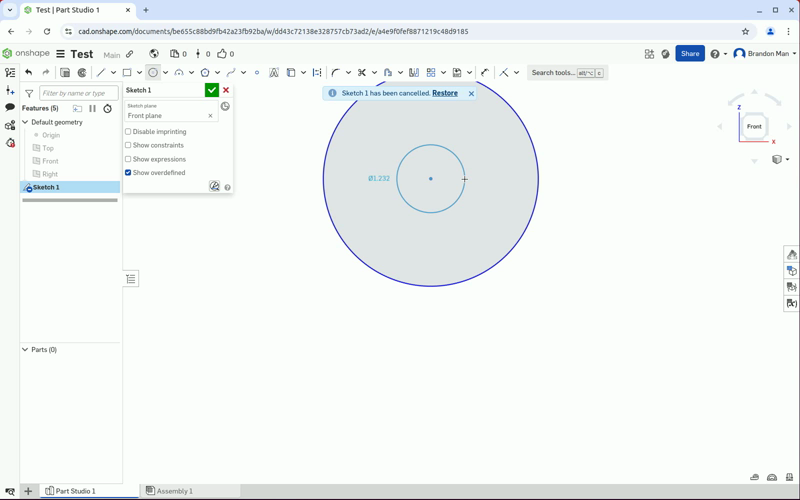
click(464, 178)
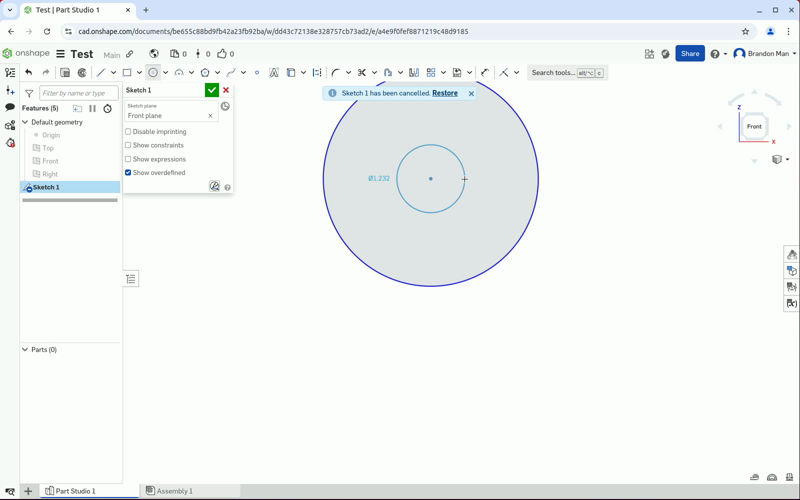
scroll(-6)
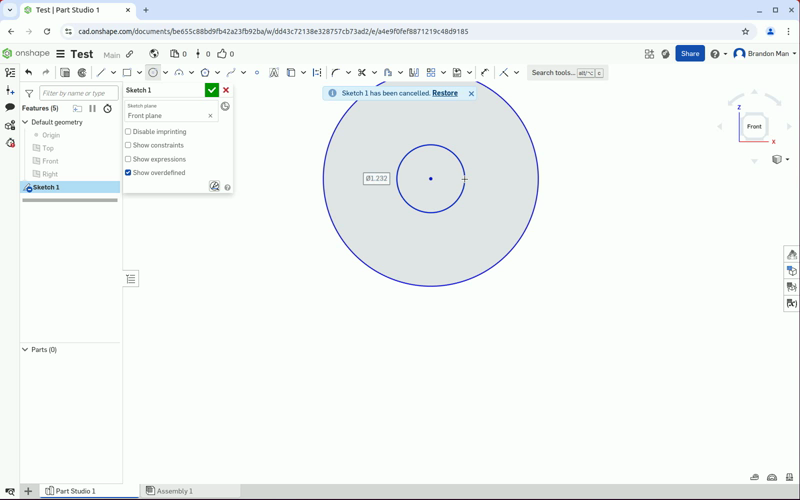
scroll(-6)
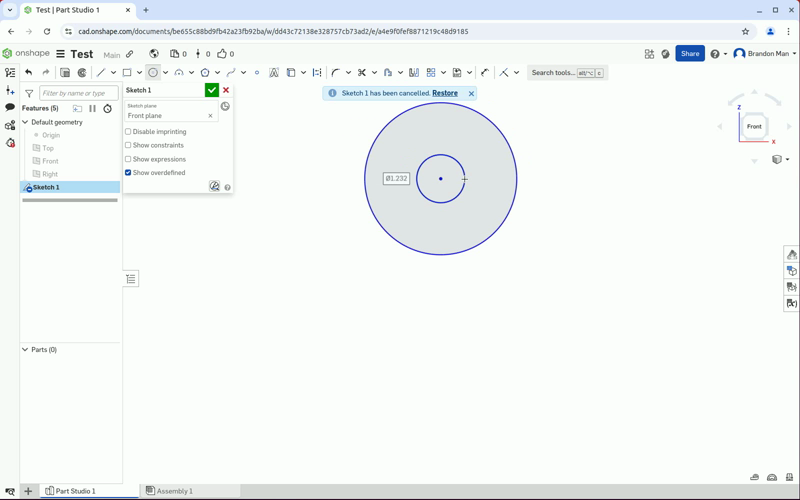
scroll(-6)
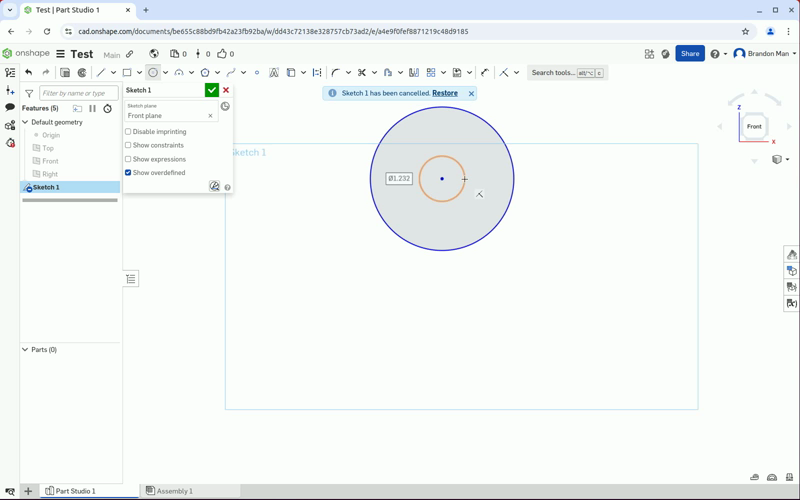
scroll(-6)
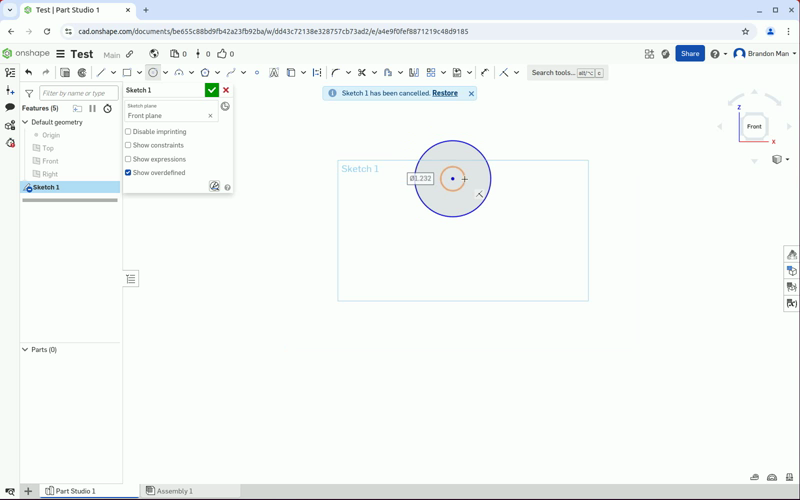
scroll(-6)
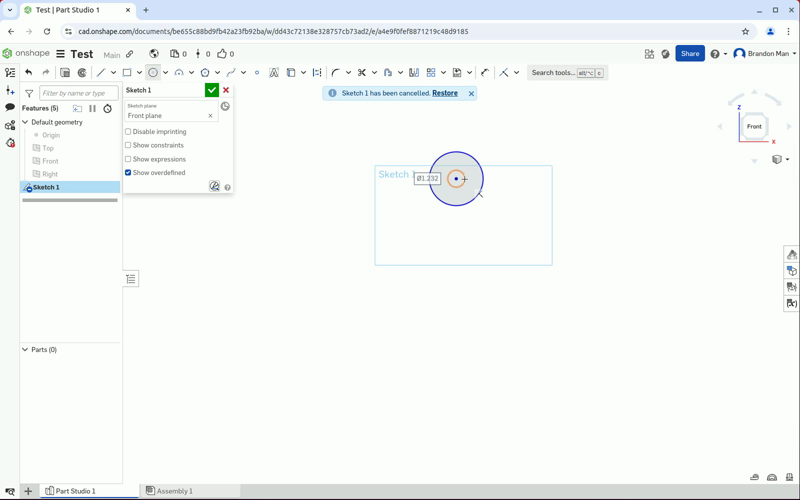
scroll(-6)
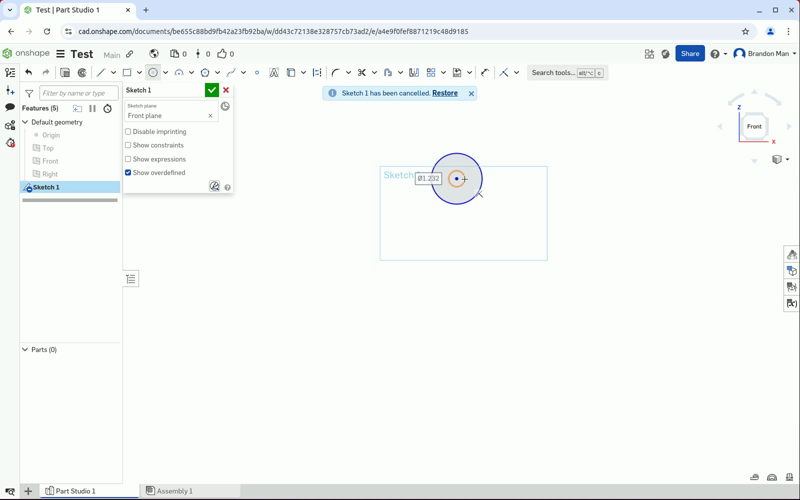
scroll(-6)
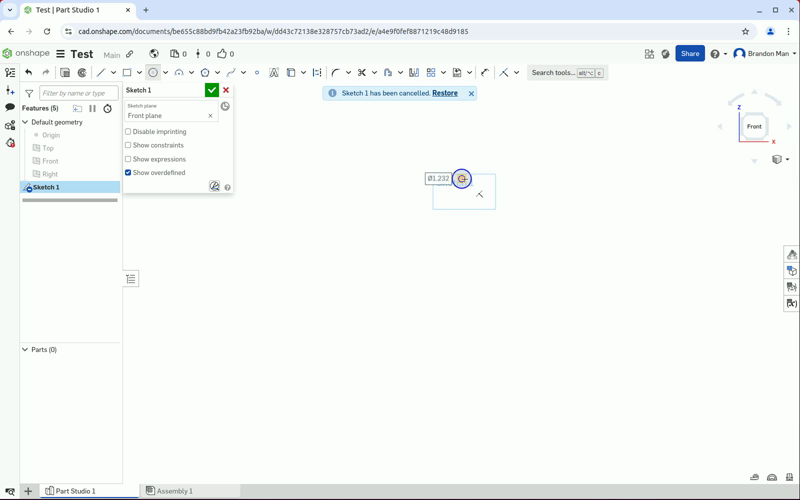
key(esc)
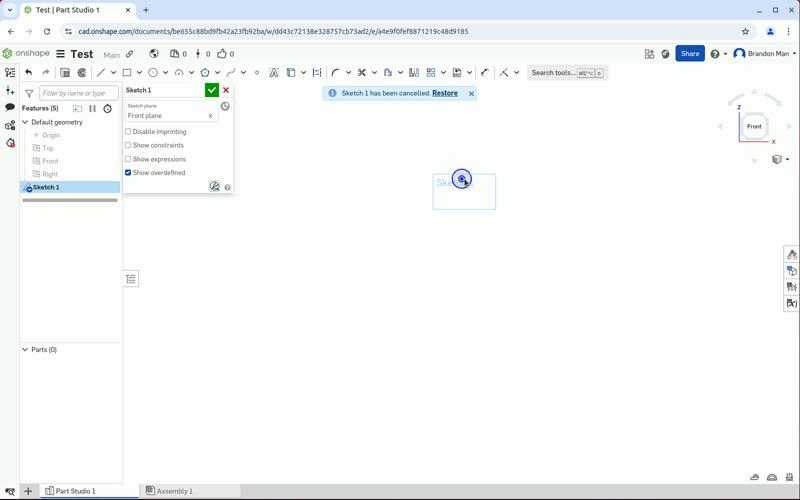
mouse_move(452, 178)
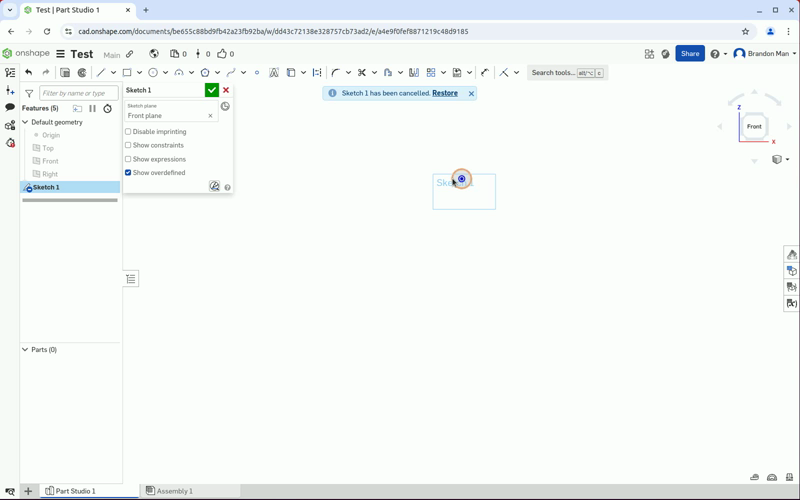
scroll(6)
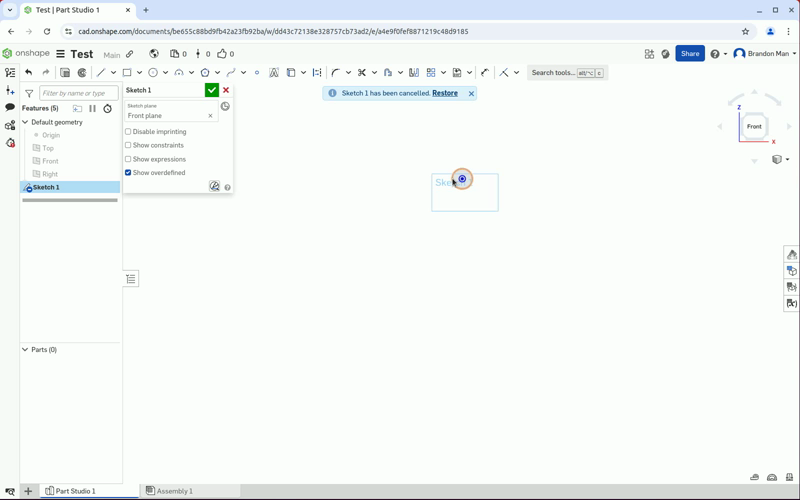
scroll(6)
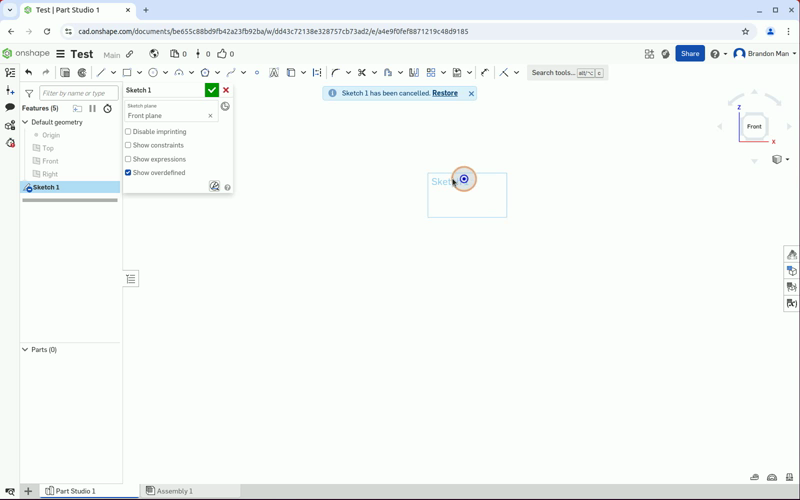
scroll(6)
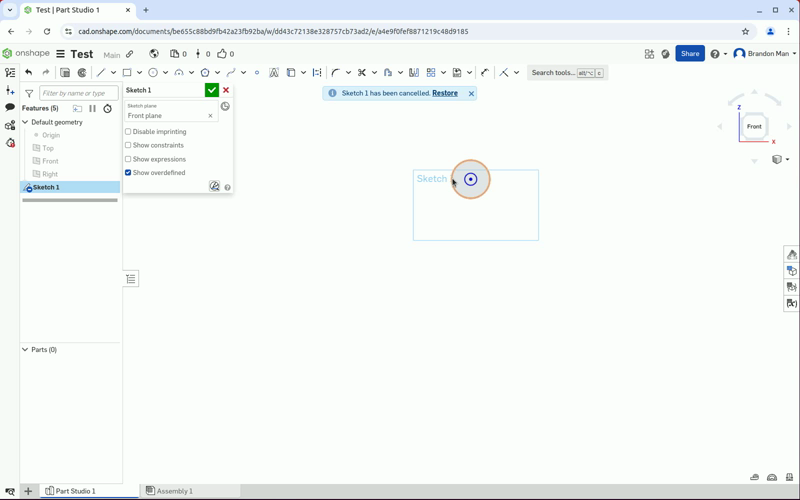
scroll(6)
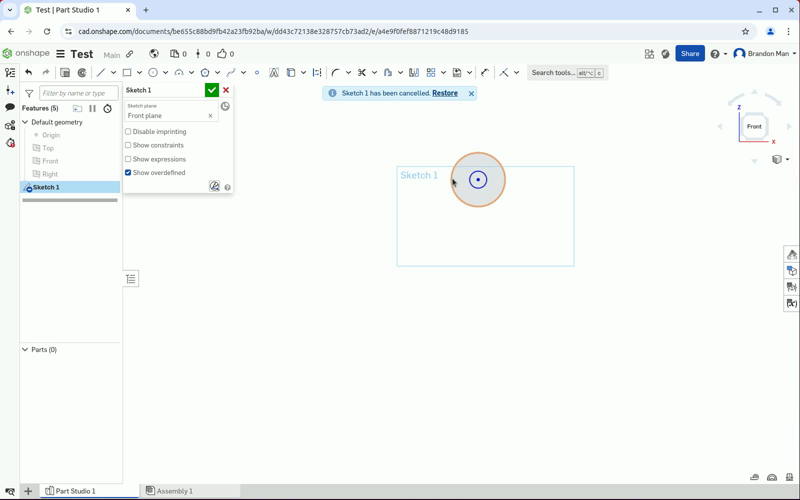
scroll(6)
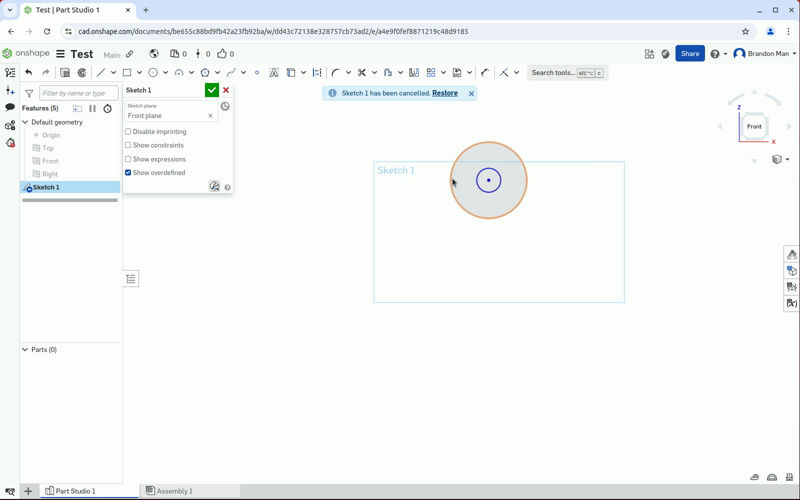
scroll(6)
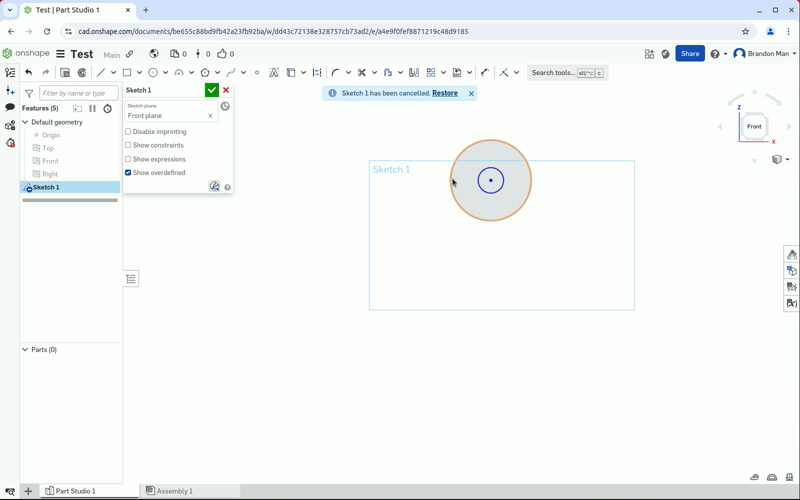
scroll(6)
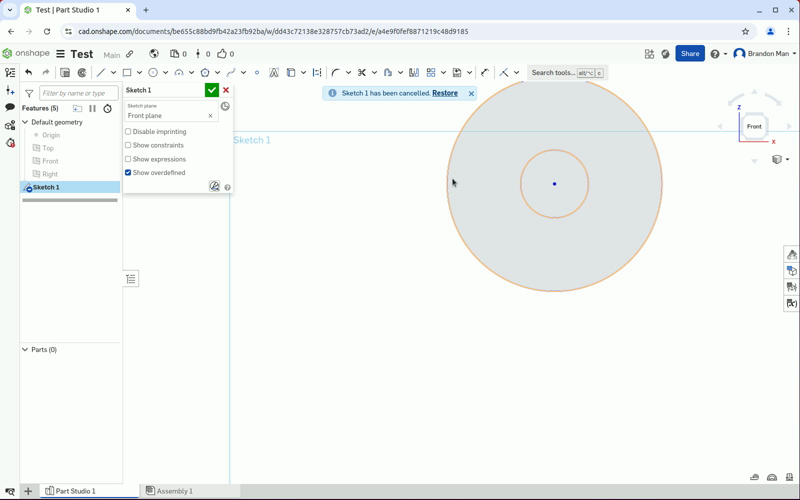
click(452, 178)
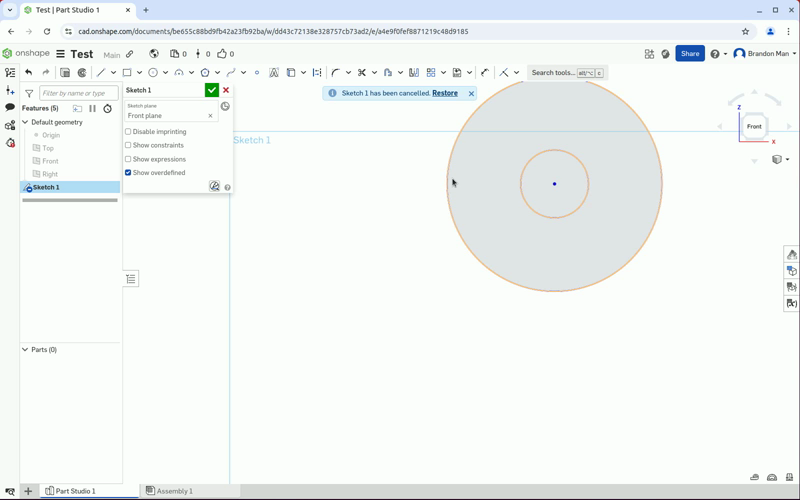
scroll(-6)
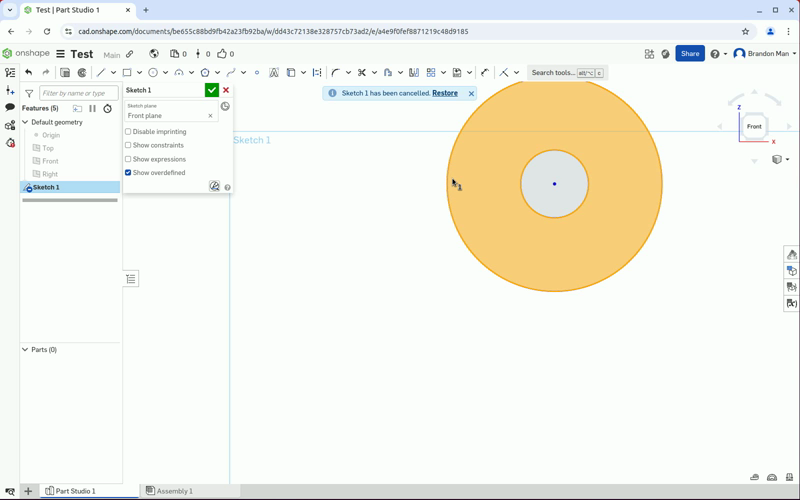
scroll(-6)
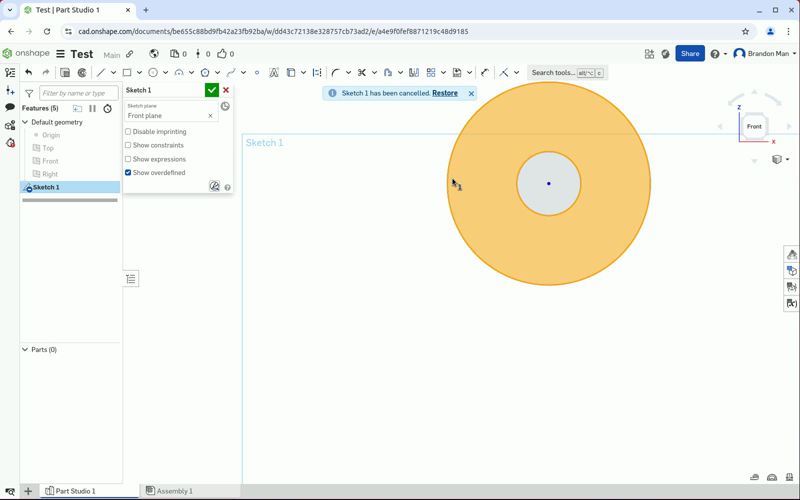
scroll(-6)
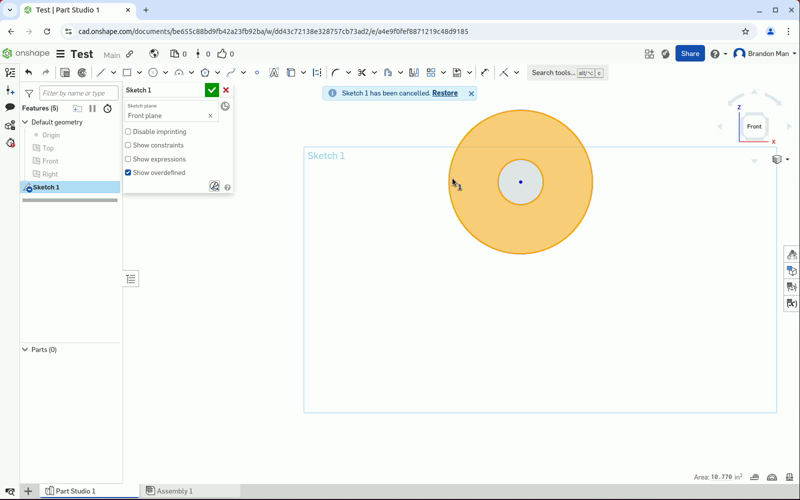
scroll(-6)
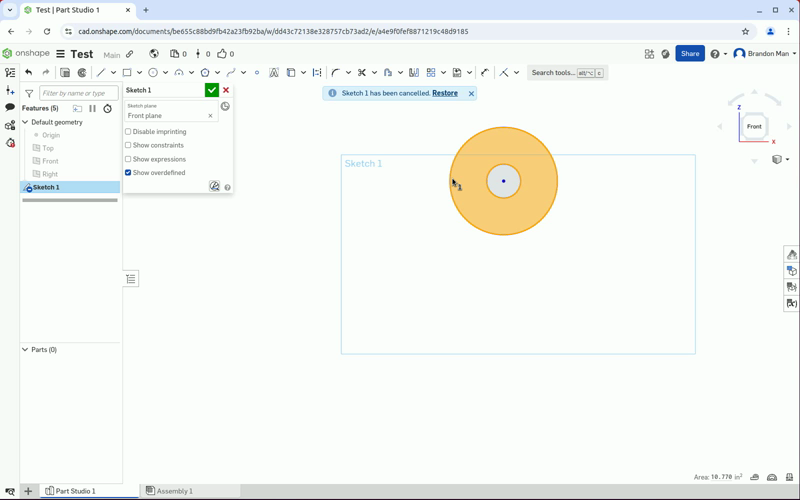
scroll(-6)
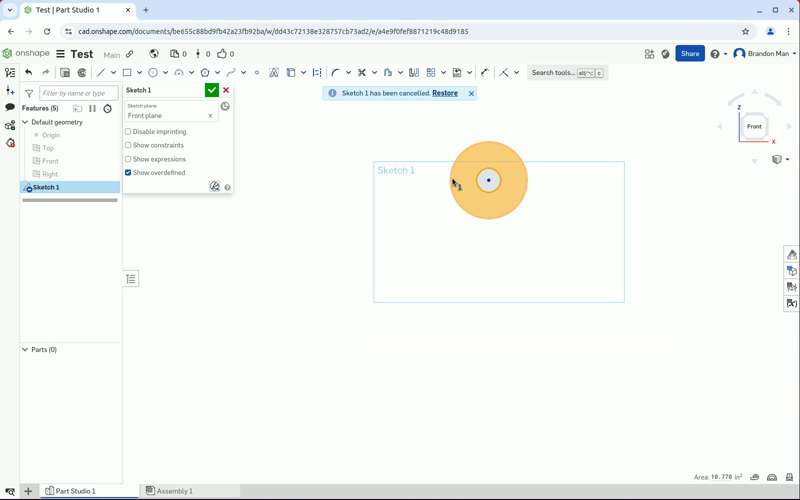
scroll(-6)
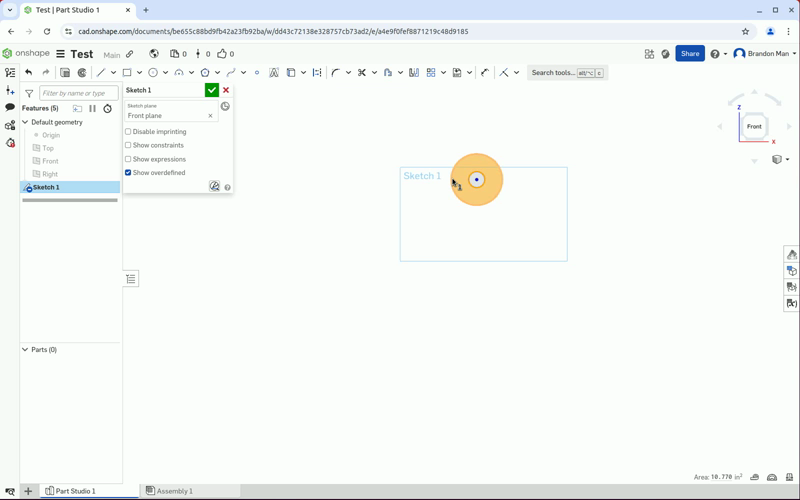
scroll(-6)
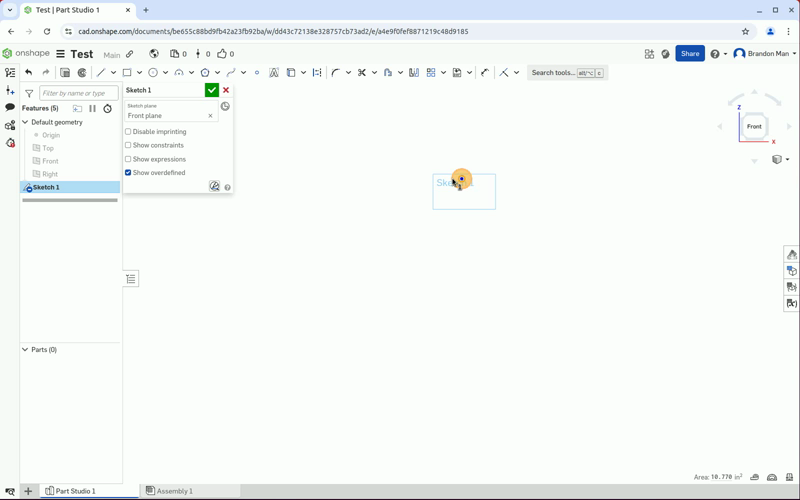
mouse_move(73, 352)
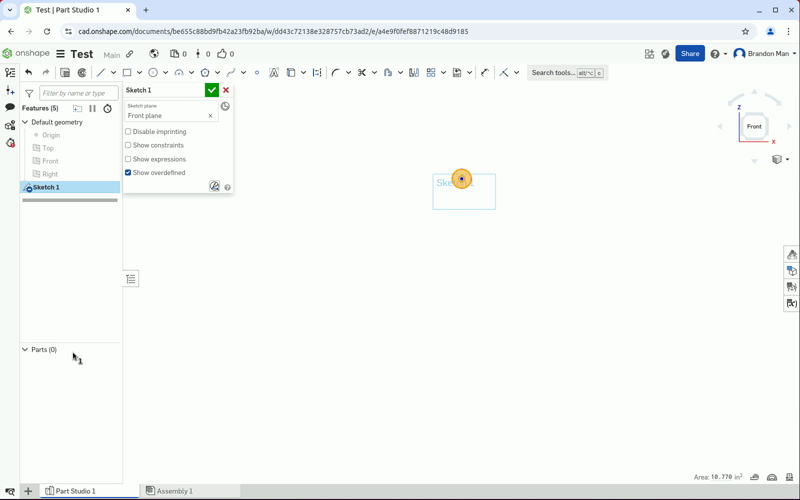
key(shift+y)
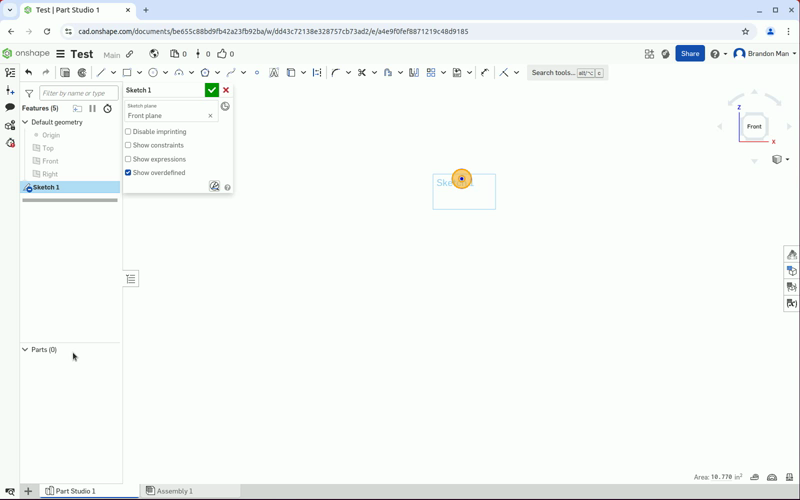
key(shift+e)
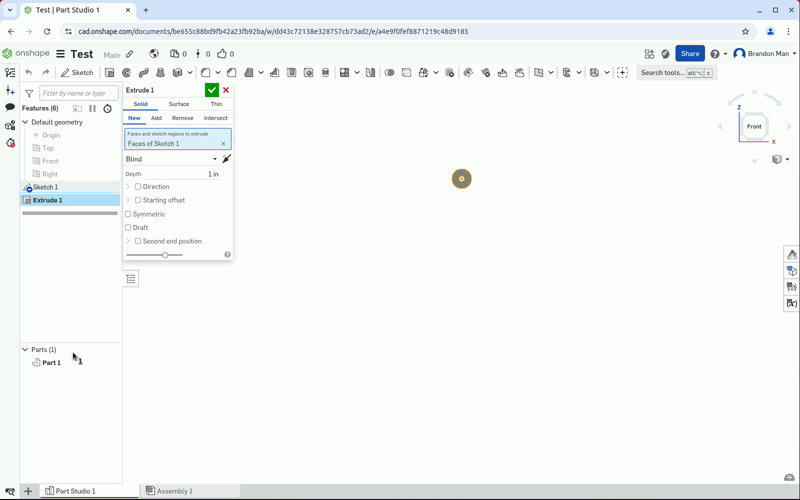
mouse_move(143, 106)
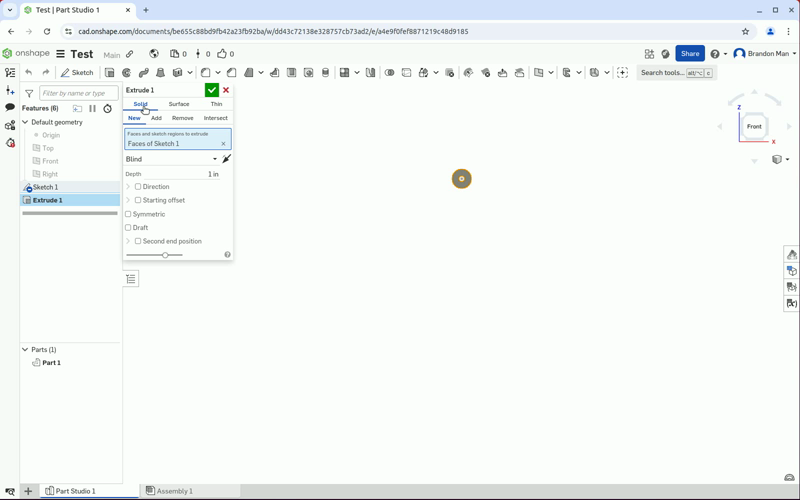
click(143, 106)
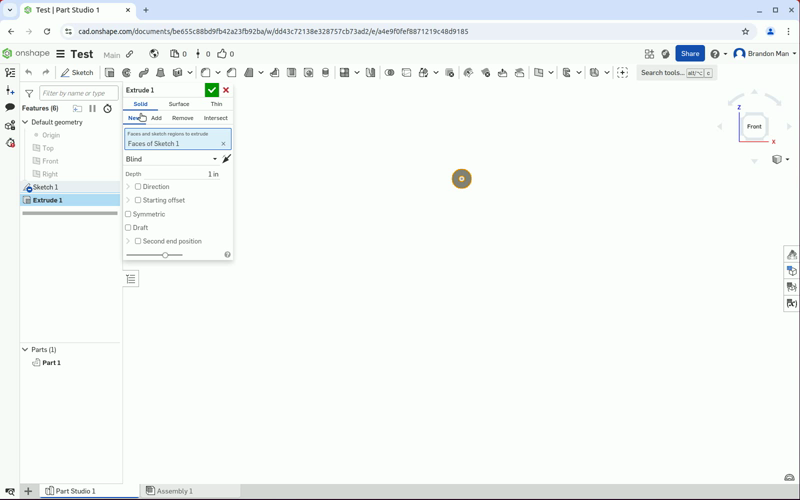
mouse_move(137, 120)
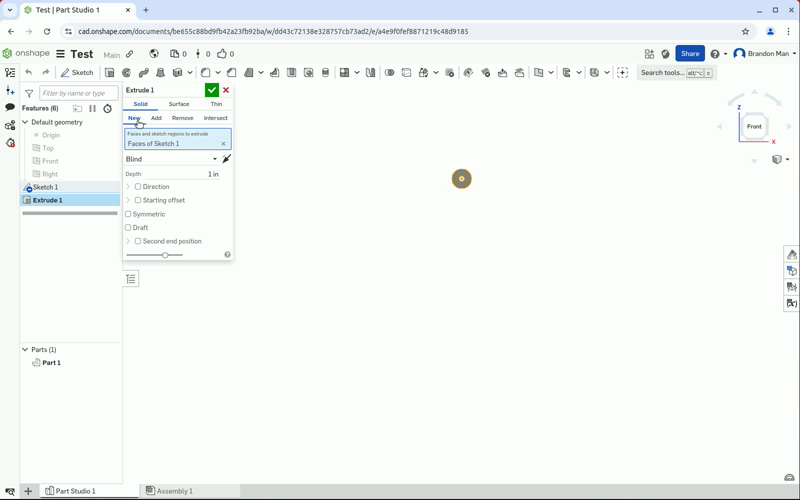
click(137, 120)
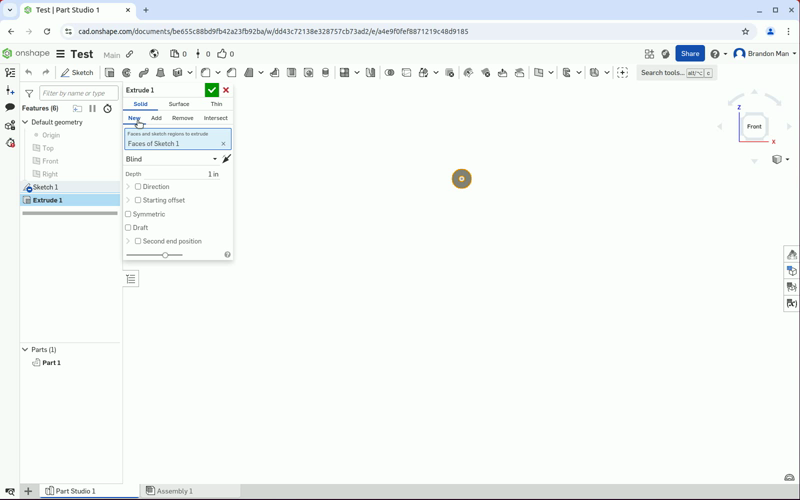
key(tab, 4)
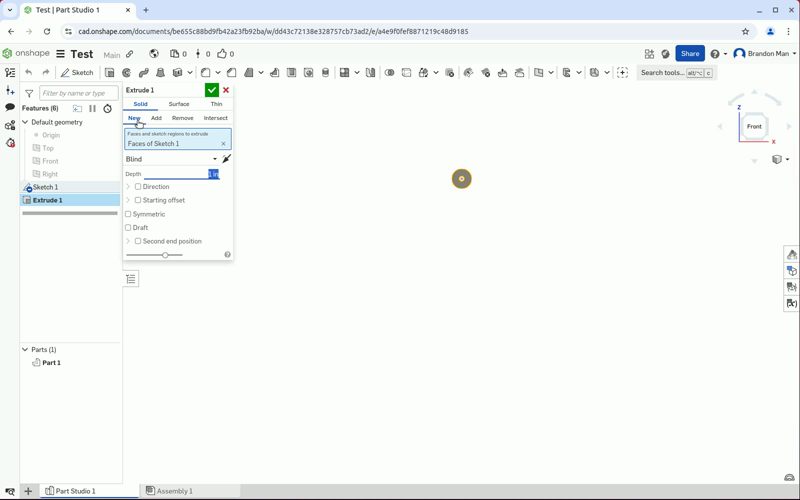
text(0.481)
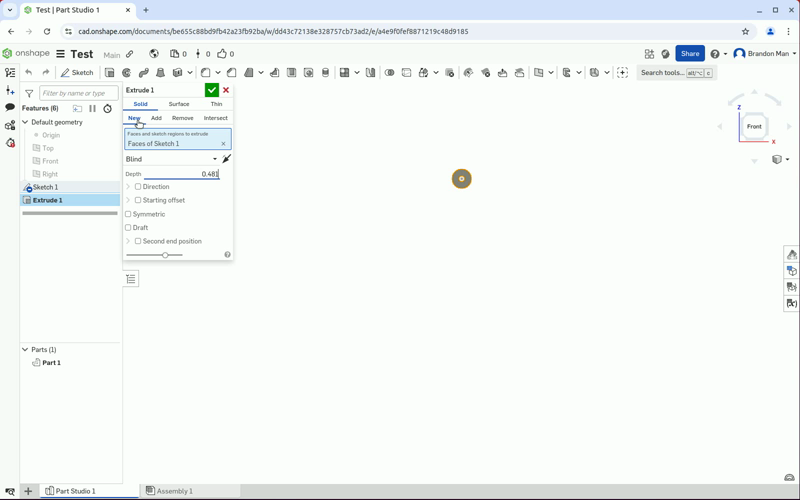
key(enter)
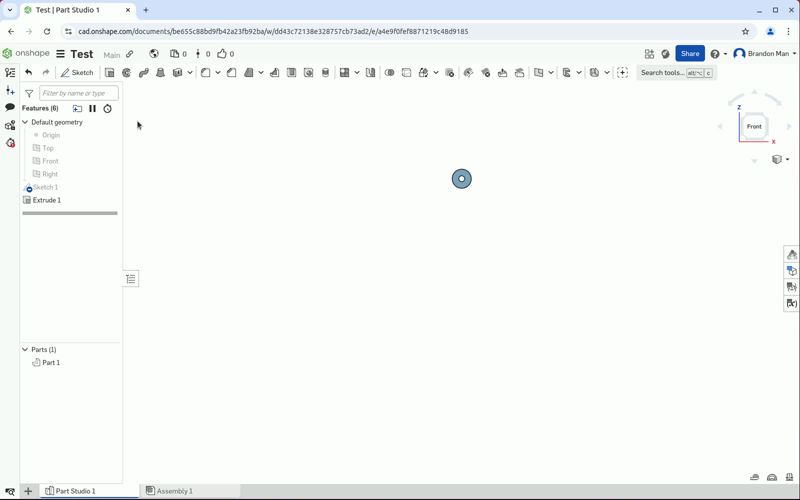
key(shift+h)
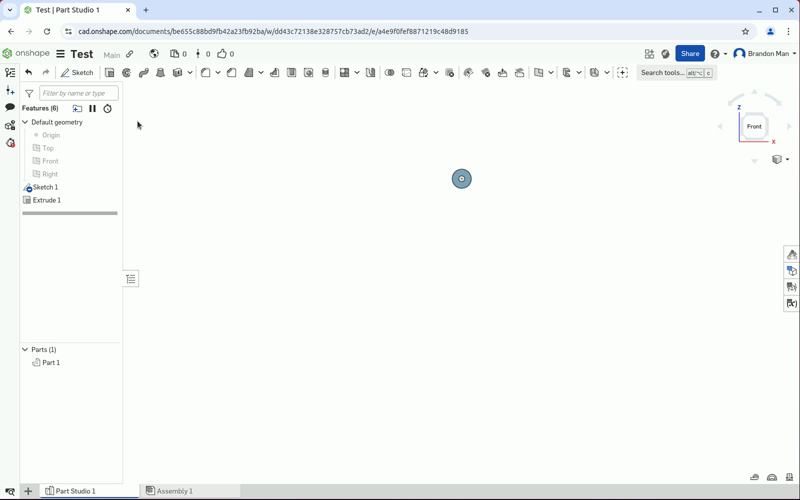
key(shift+h)
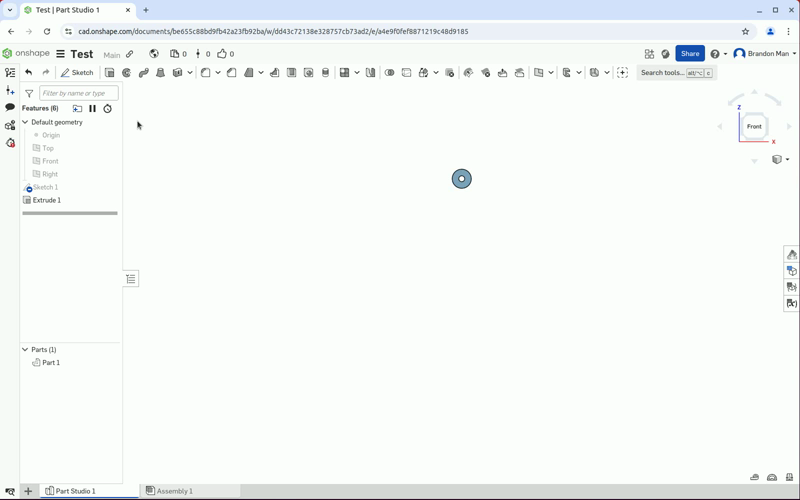
mouse_move(73, 189)
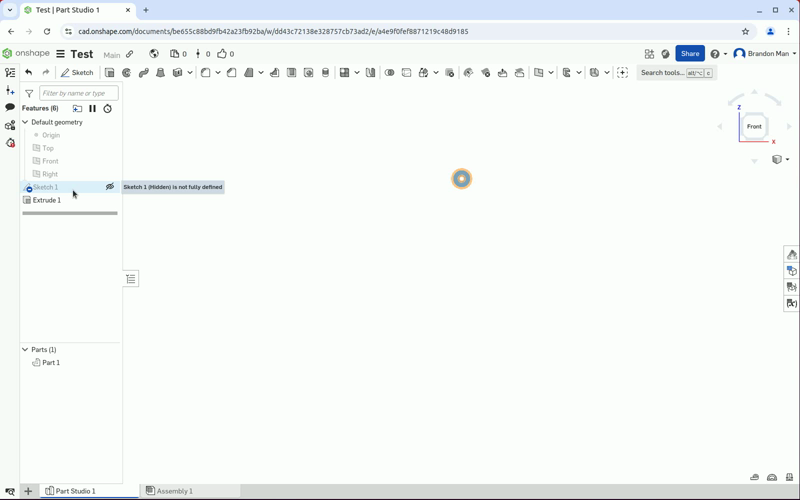
click(73, 189)
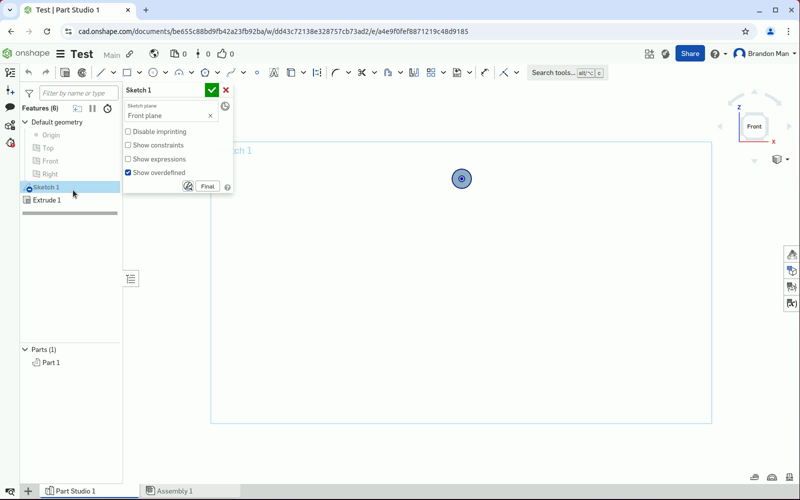
mouse_move(229, 92)
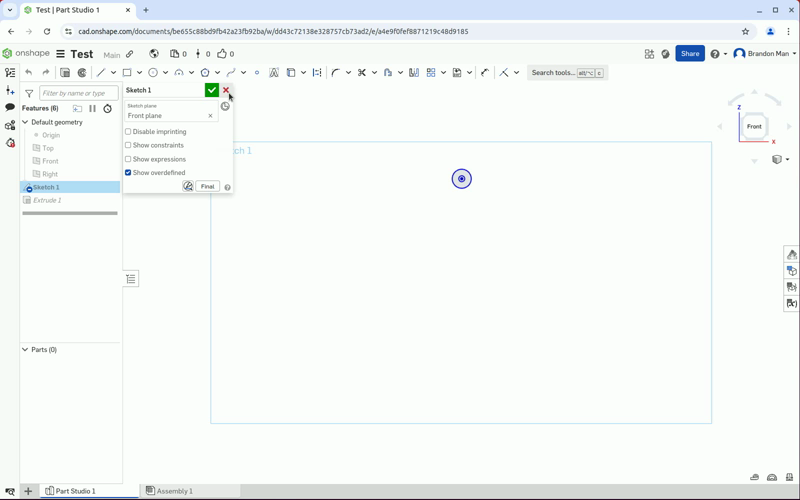
click(229, 92)
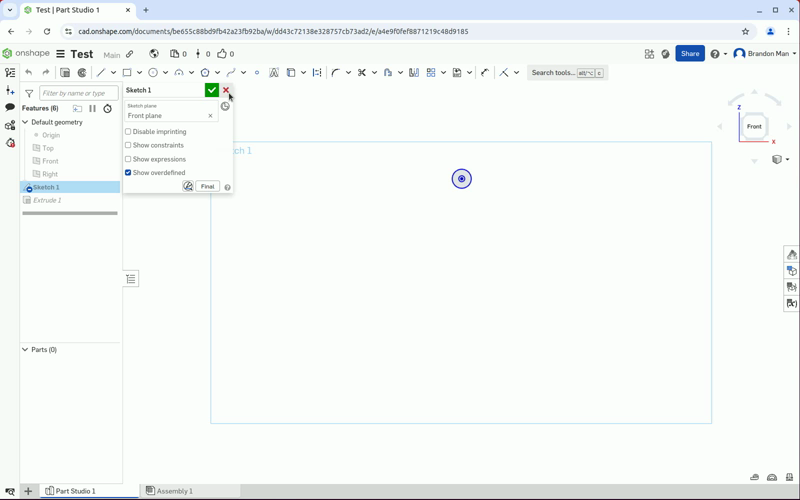
key(shift+s)
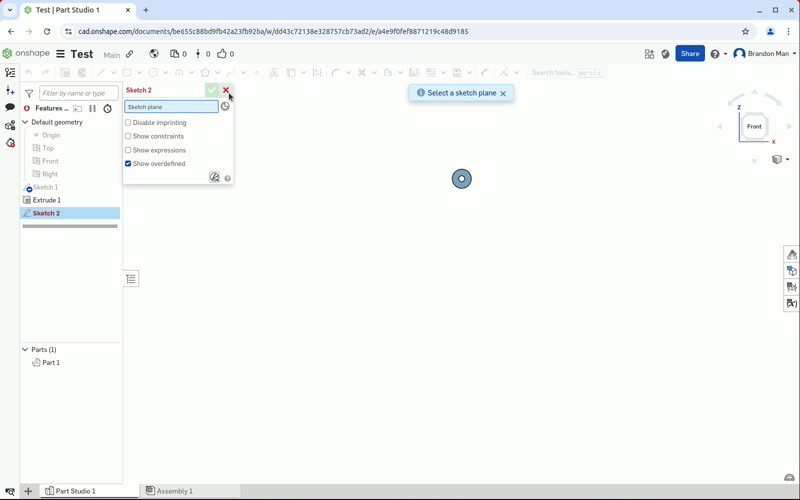
mouse_move(73, 163)
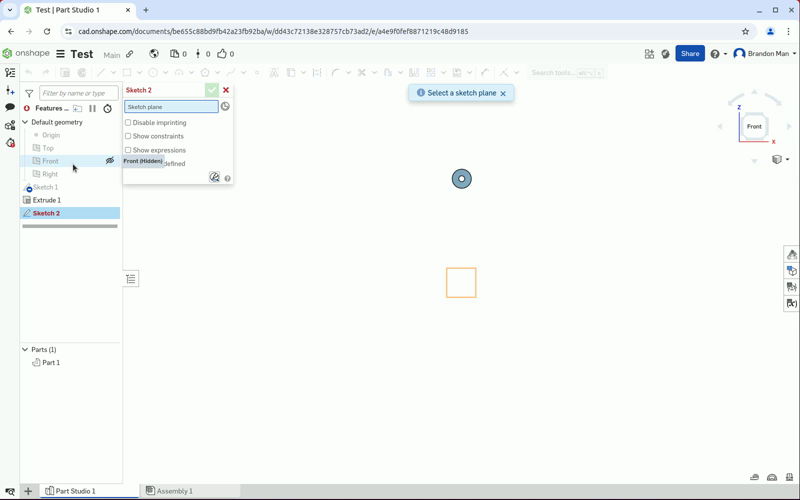
click(73, 163)
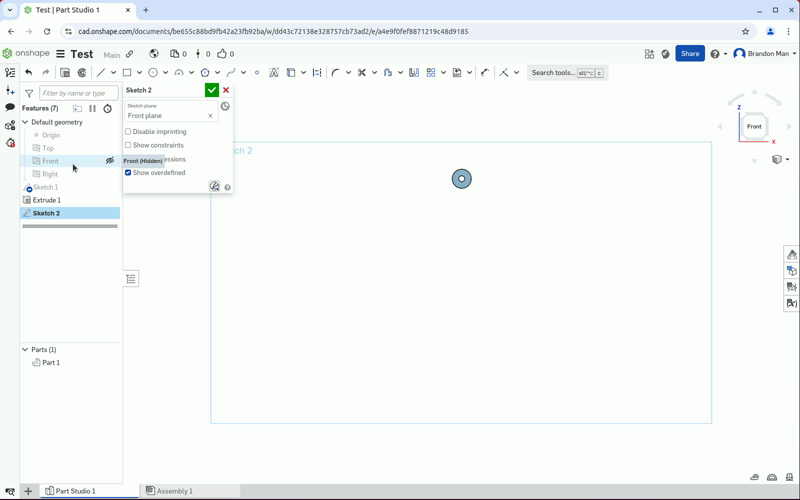
mouse_move(73, 352)
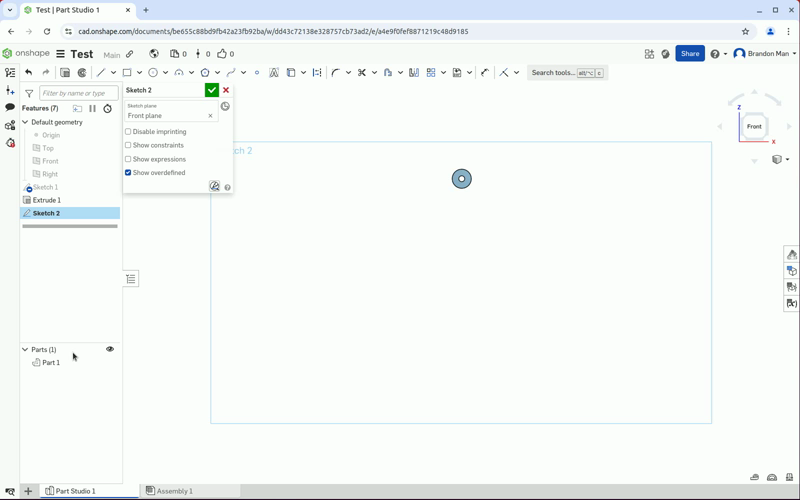
key(y)
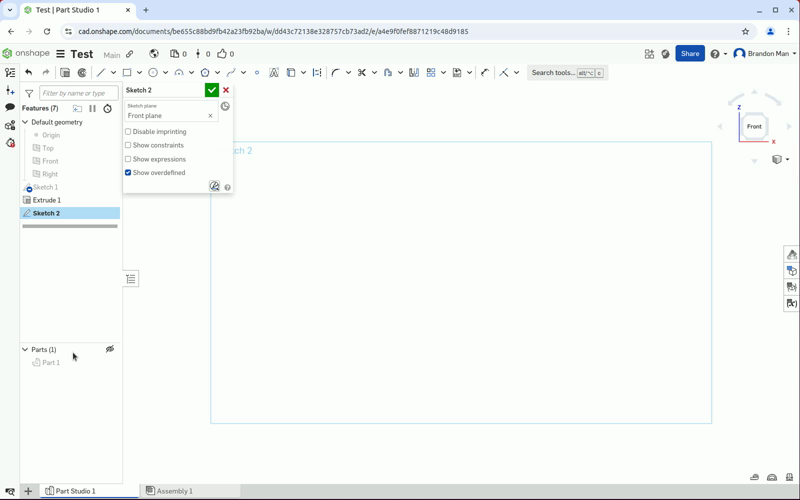
key(c)
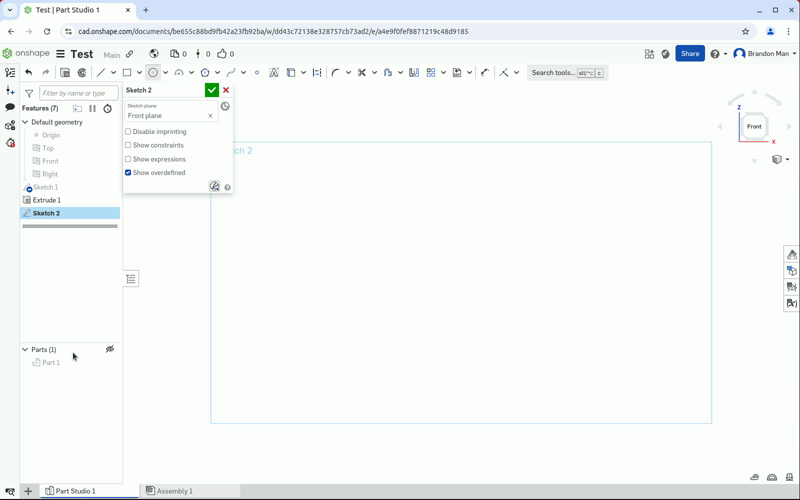
key_down(shift)
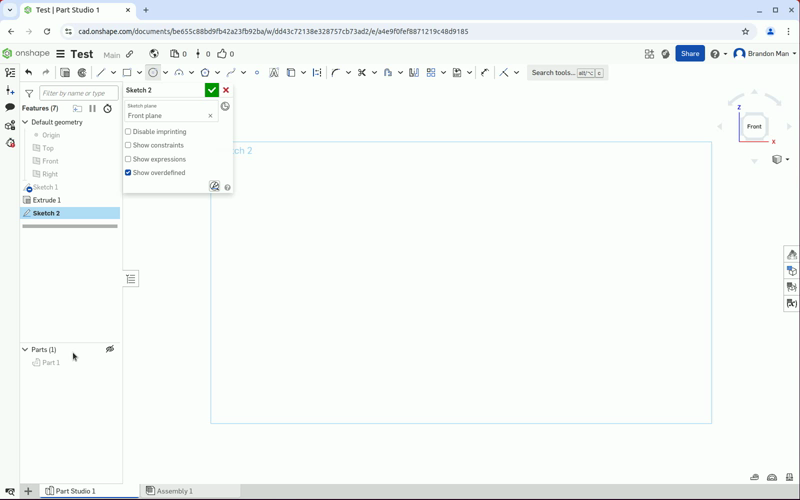
mouse_move(461, 282)
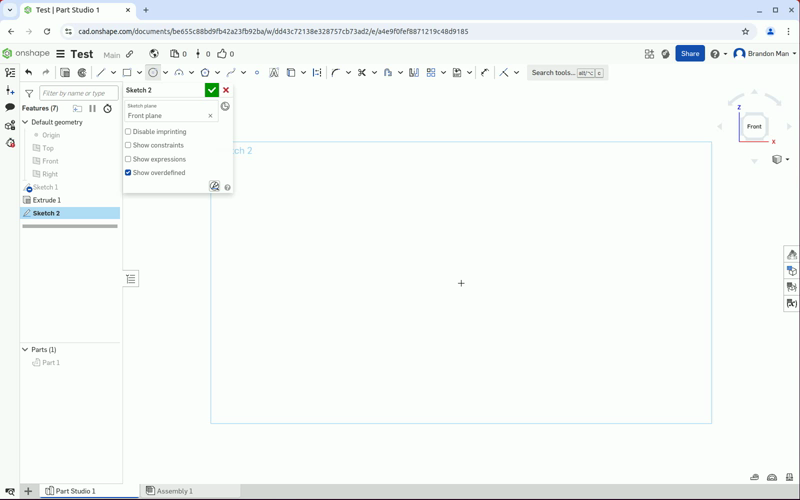
click(461, 282)
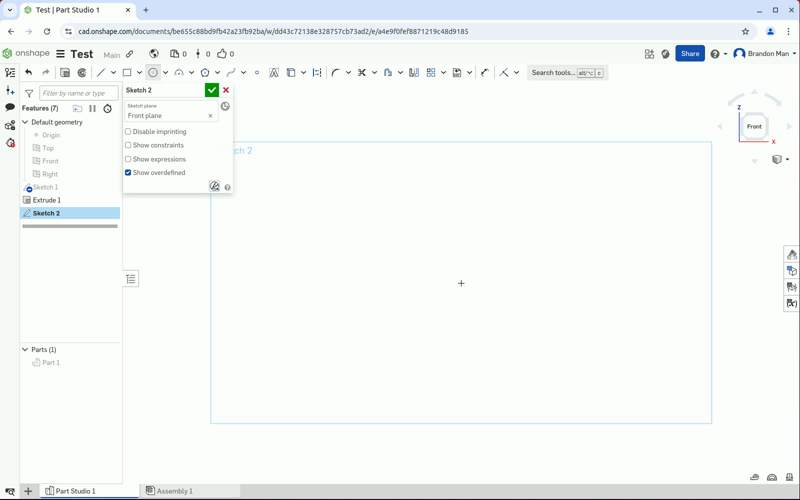
key_up(shift)
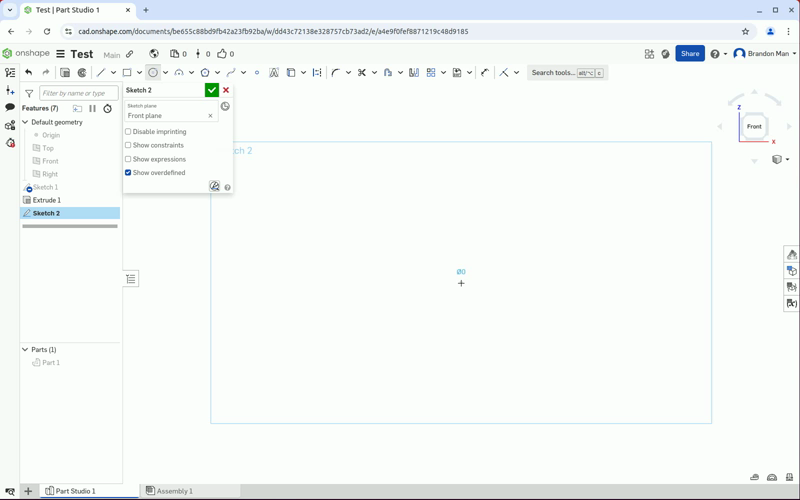
mouse_move(473, 282)
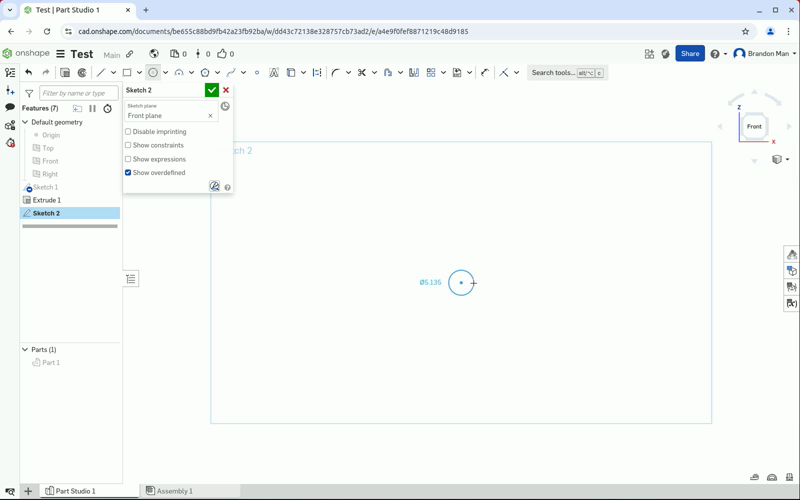
click(473, 282)
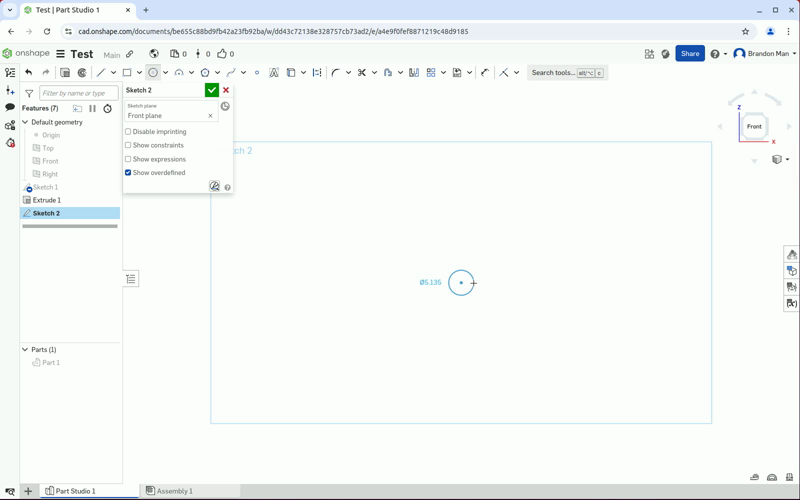
key(esc)
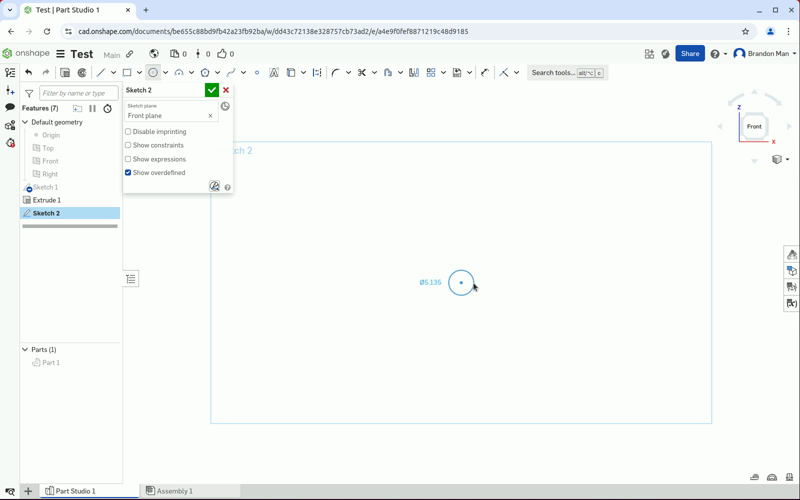
key(c)
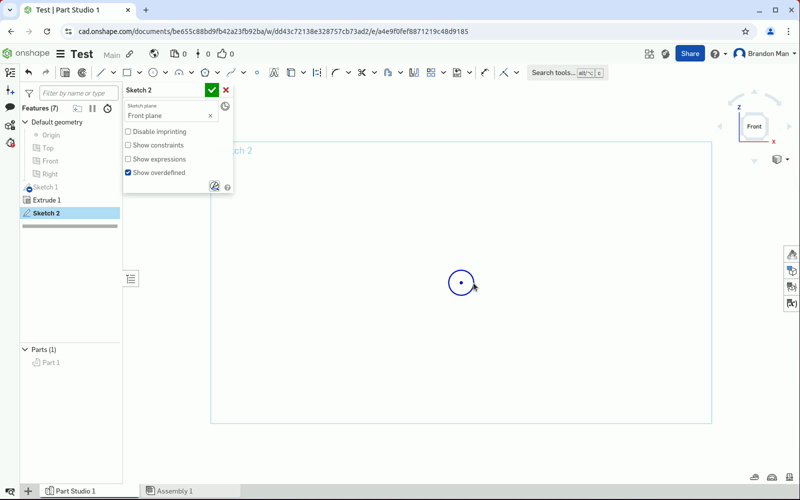
key_down(shift)
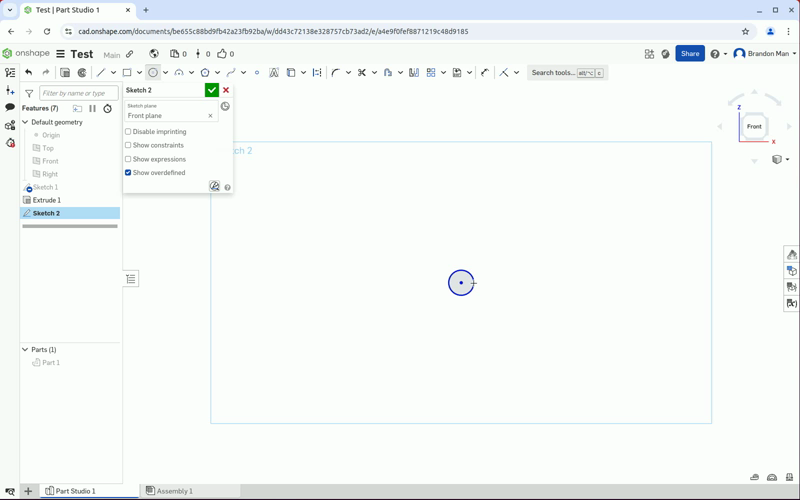
mouse_move(461, 282)
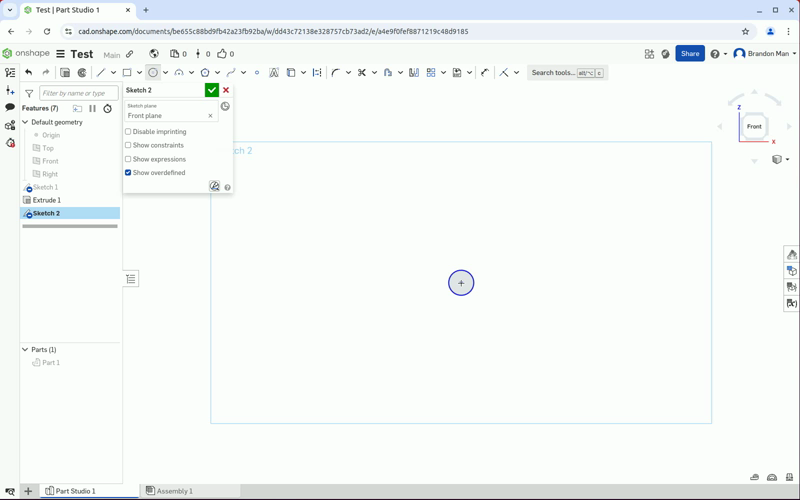
click(461, 282)
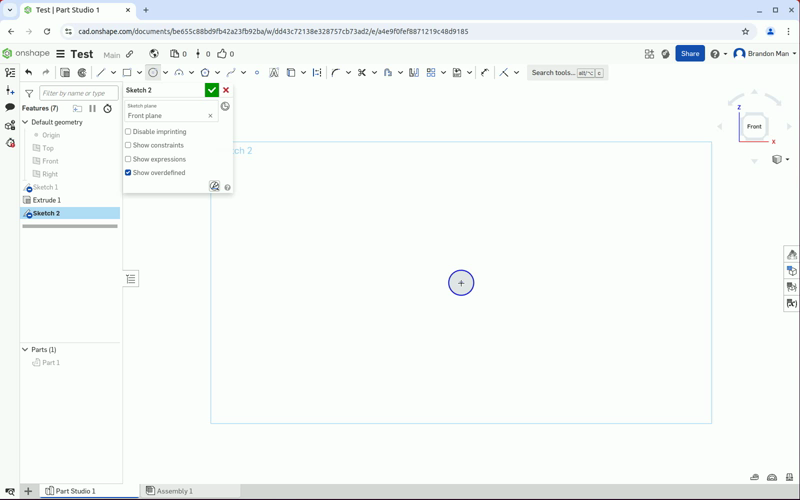
key_up(shift)
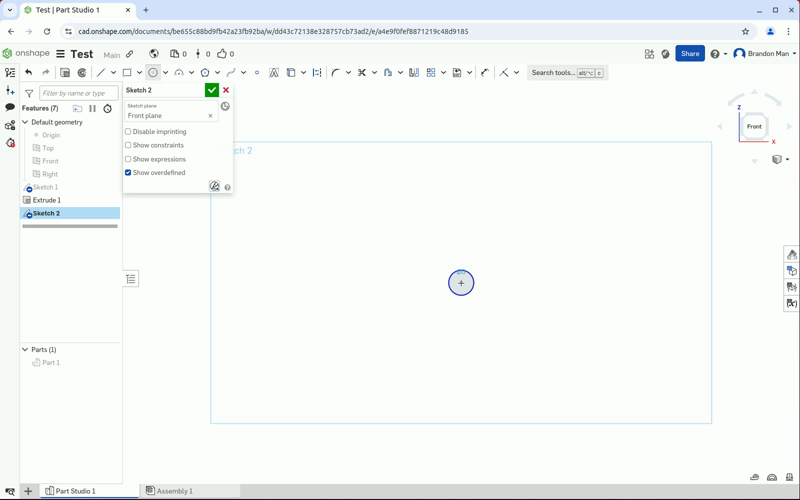
mouse_move(464, 282)
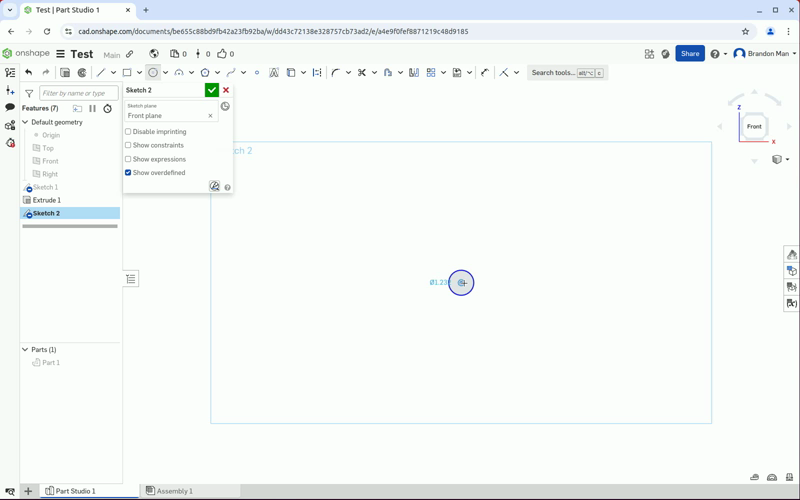
scroll(6)
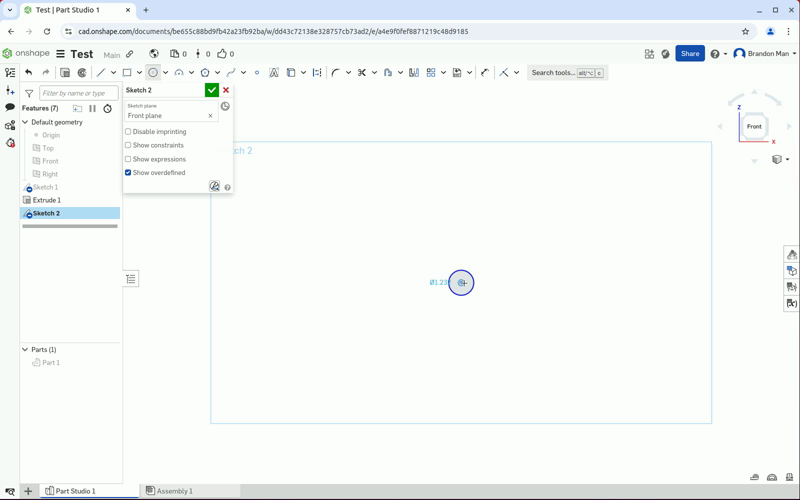
scroll(6)
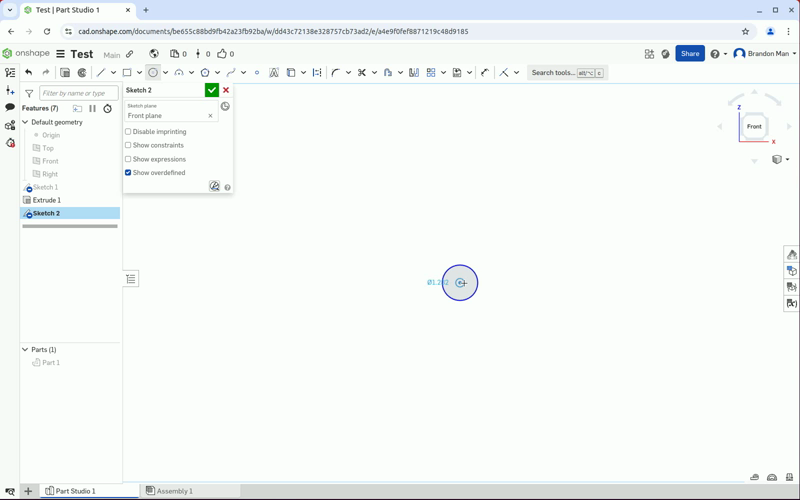
scroll(6)
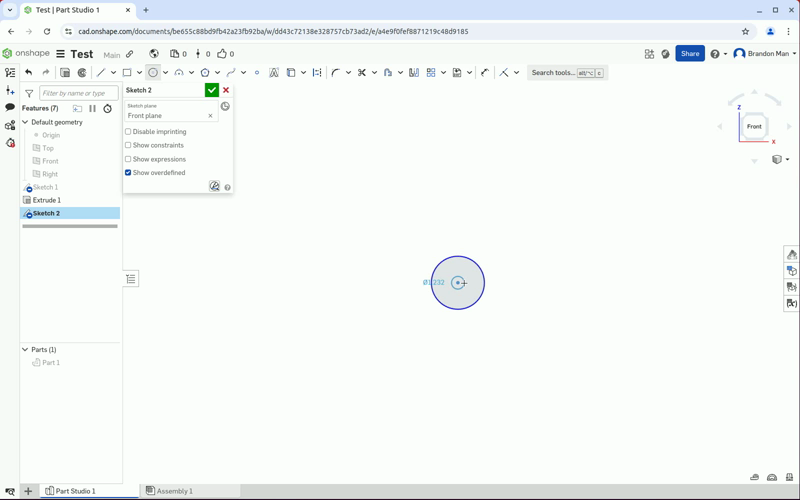
scroll(6)
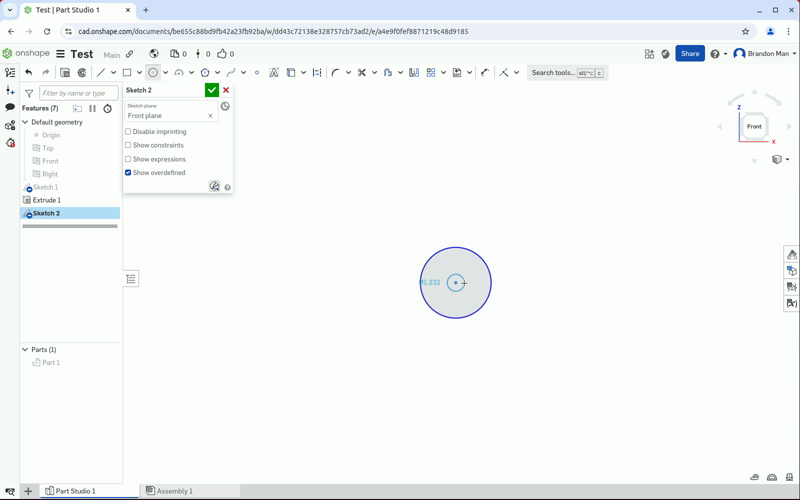
scroll(6)
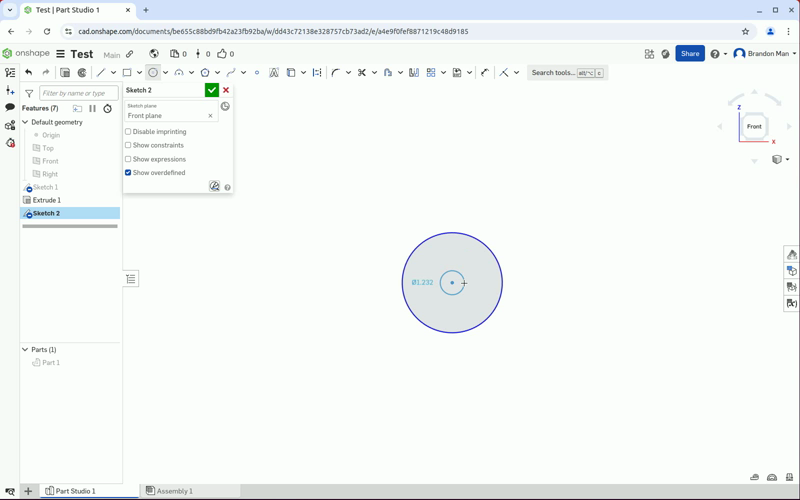
scroll(6)
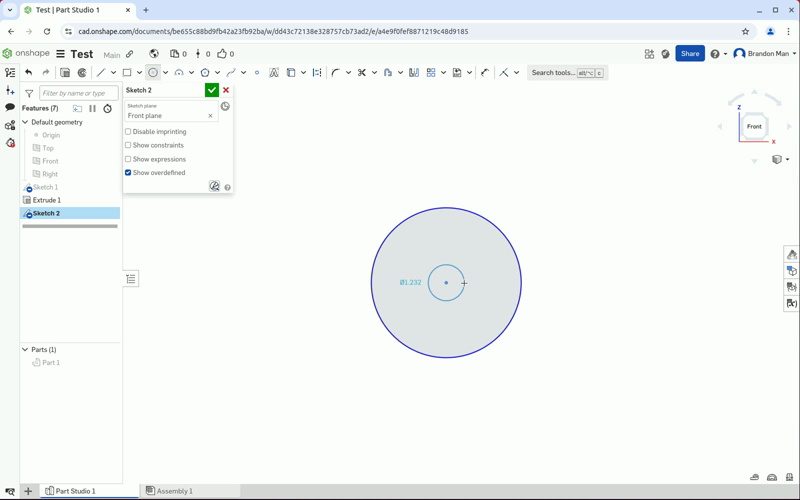
scroll(6)
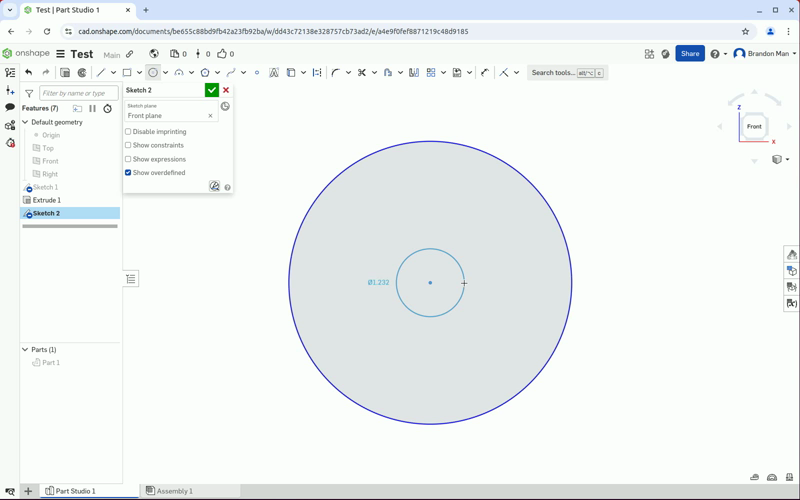
click(464, 282)
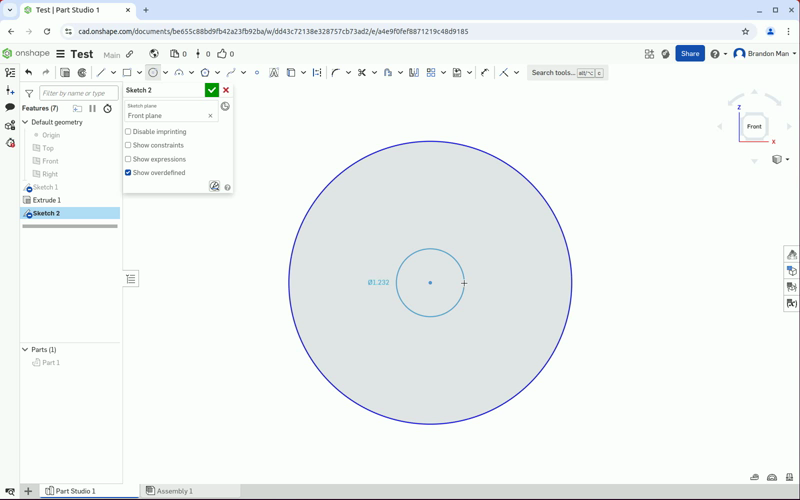
scroll(-6)
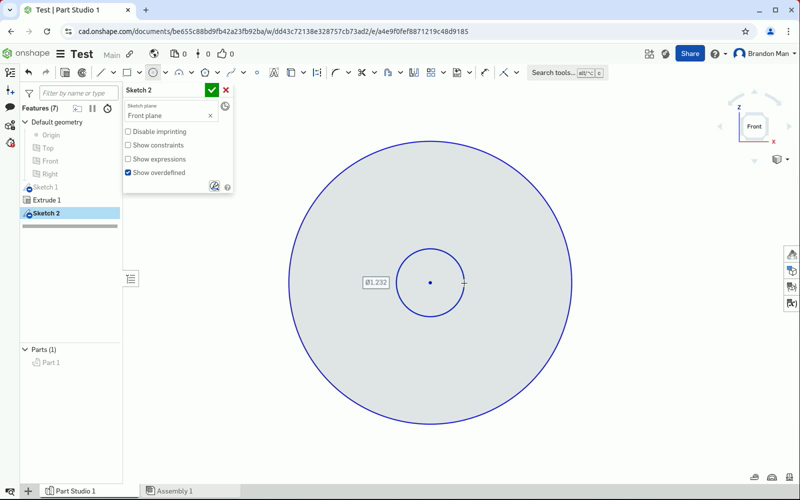
scroll(-6)
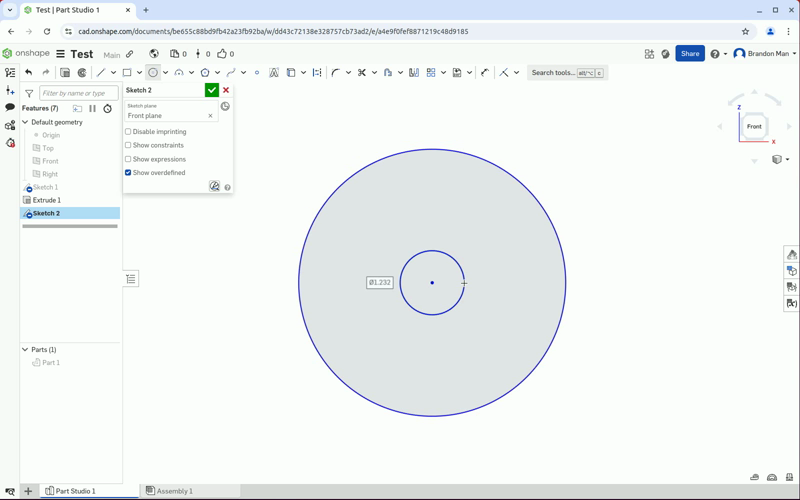
scroll(-6)
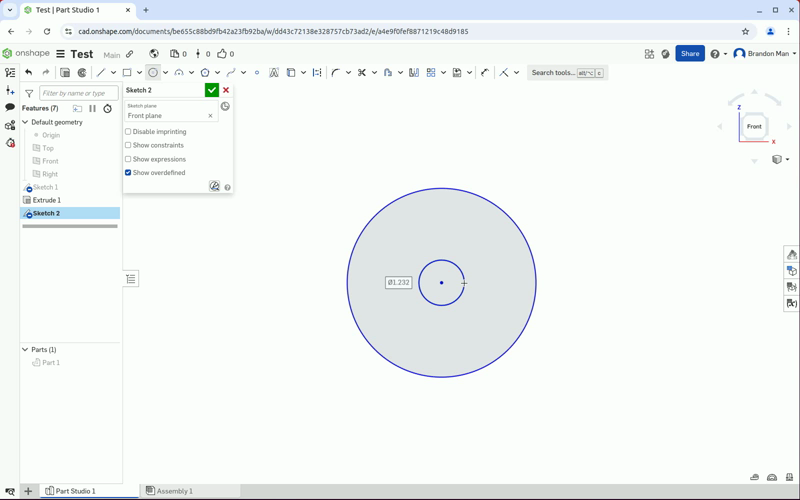
scroll(-6)
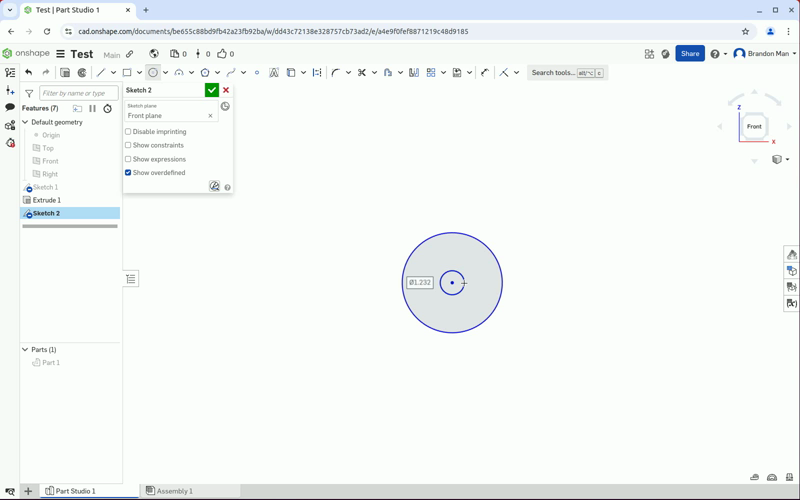
scroll(-6)
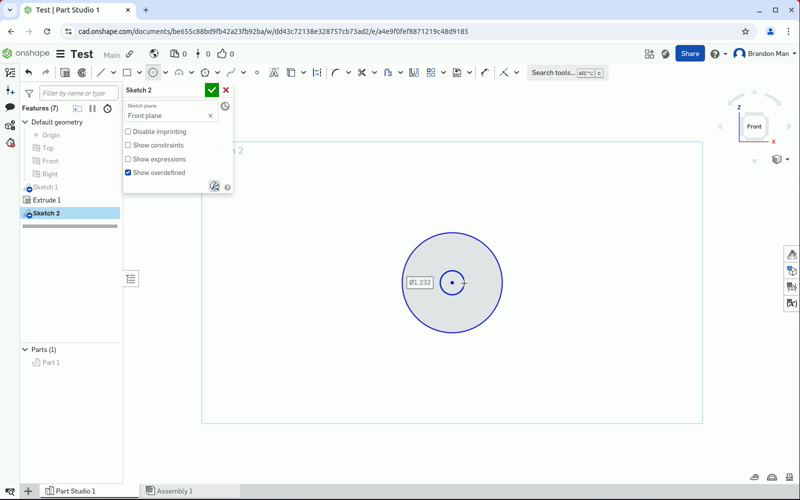
scroll(-6)
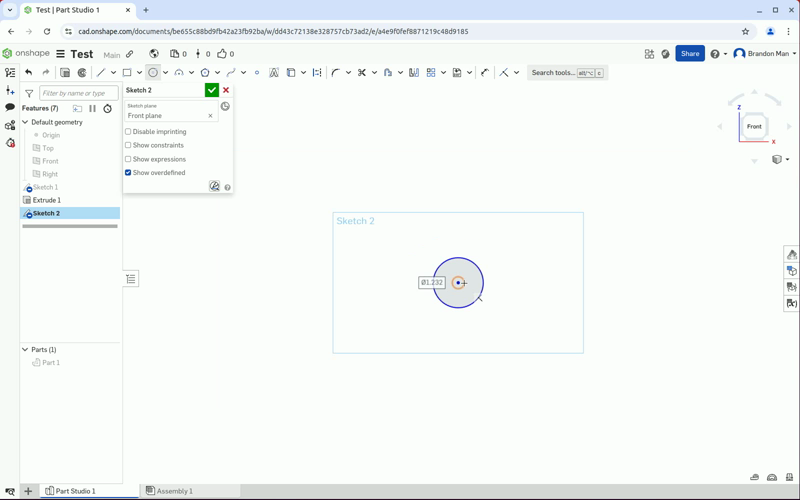
scroll(-6)
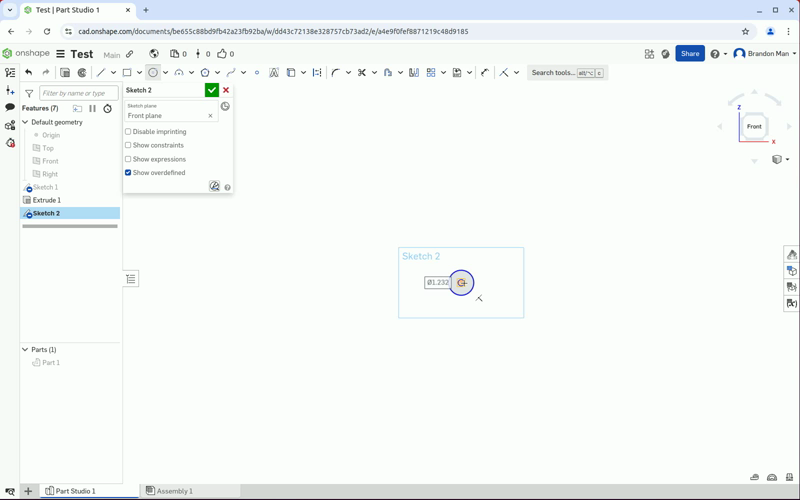
key(esc)
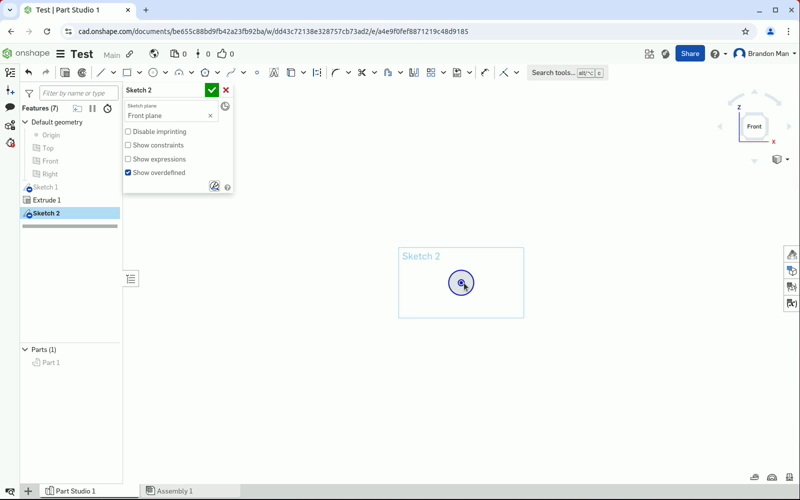
mouse_move(469, 276)
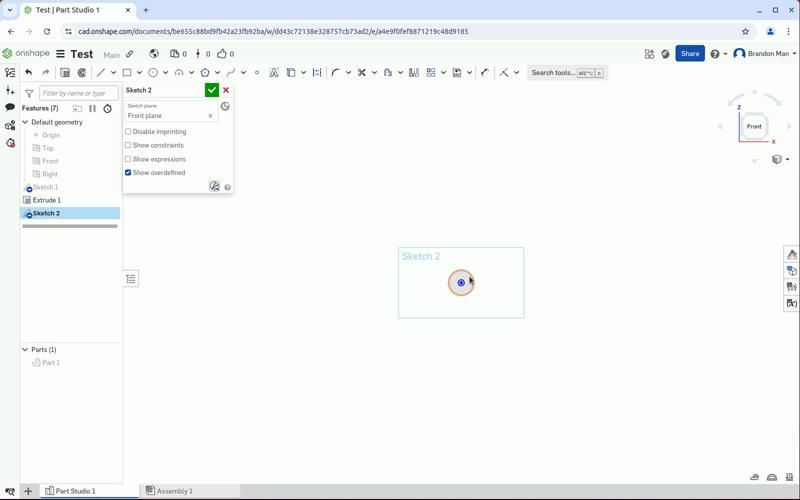
scroll(6)
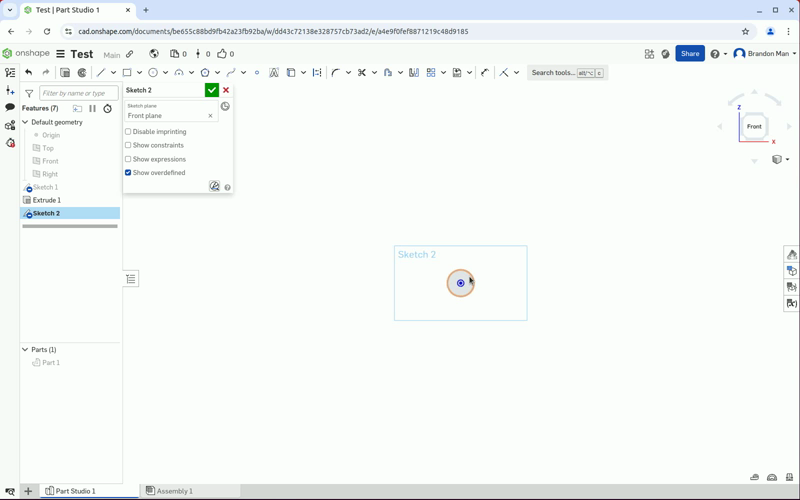
scroll(6)
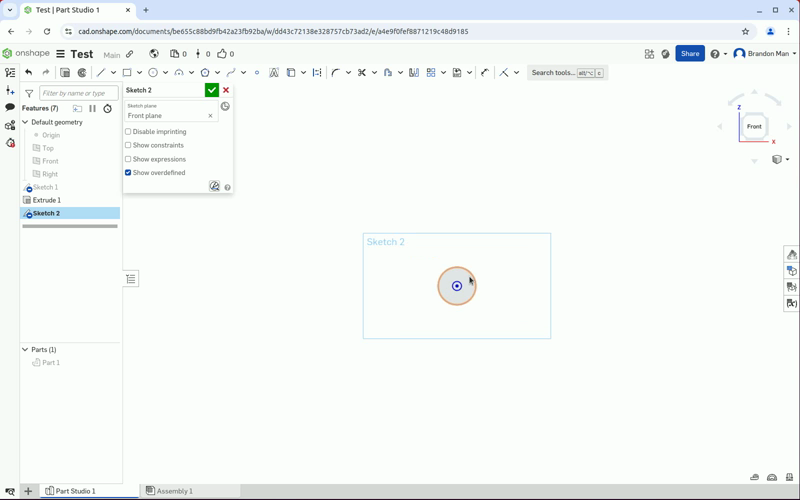
scroll(6)
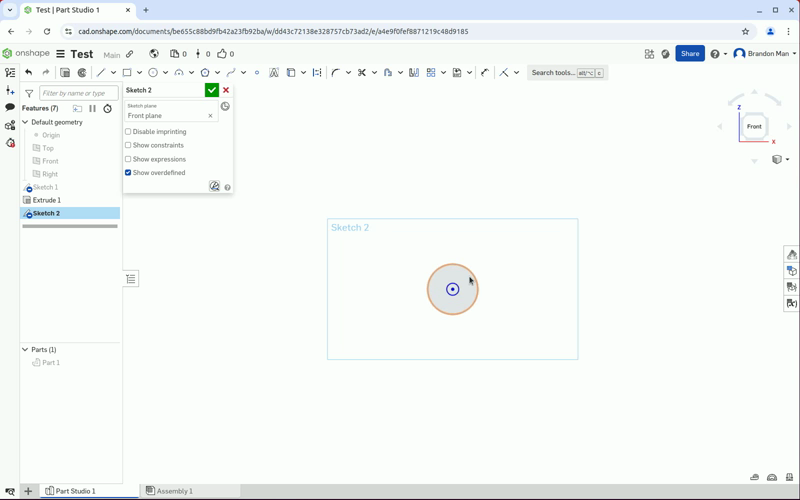
scroll(6)
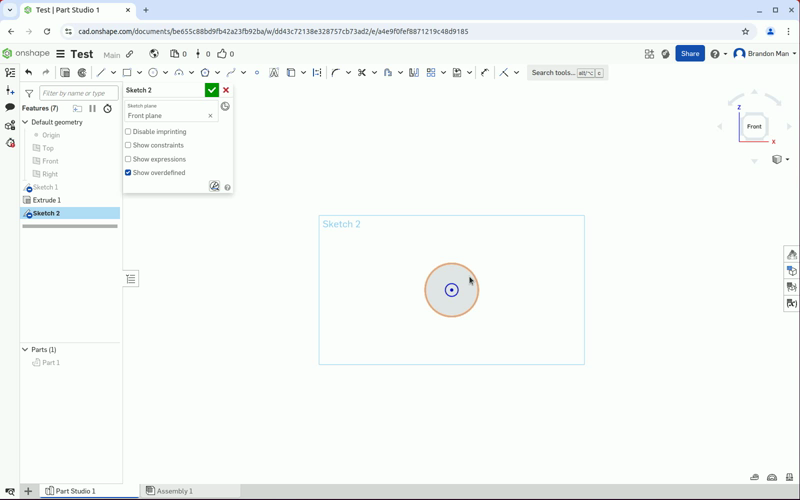
scroll(6)
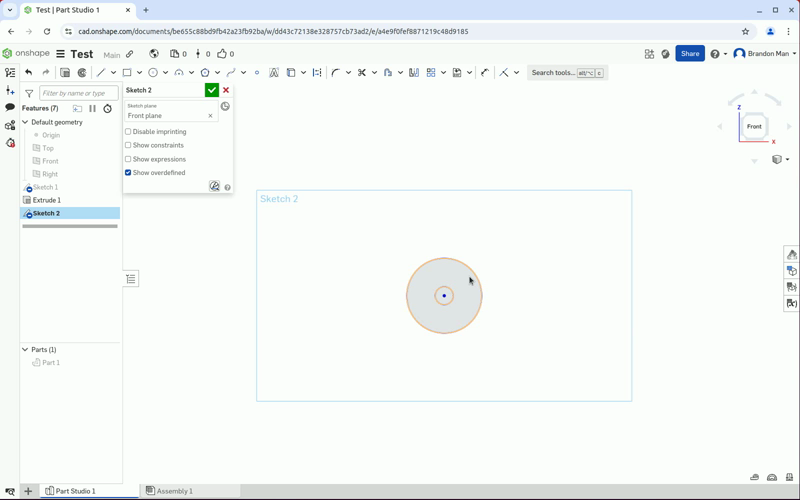
scroll(6)
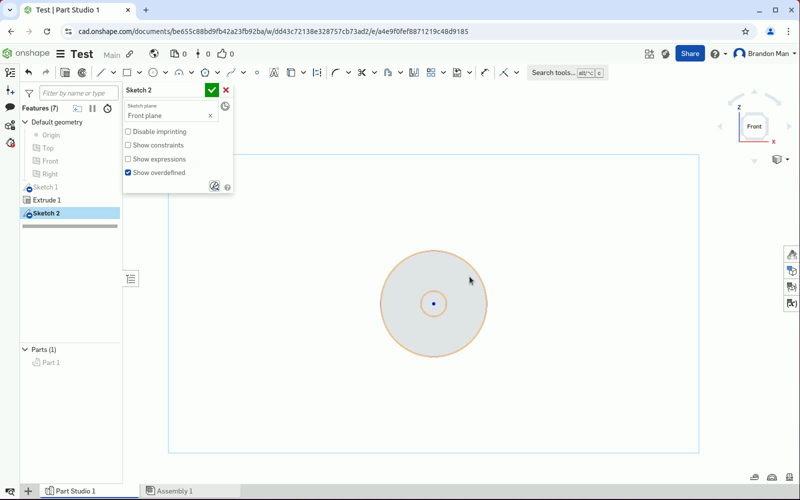
scroll(6)
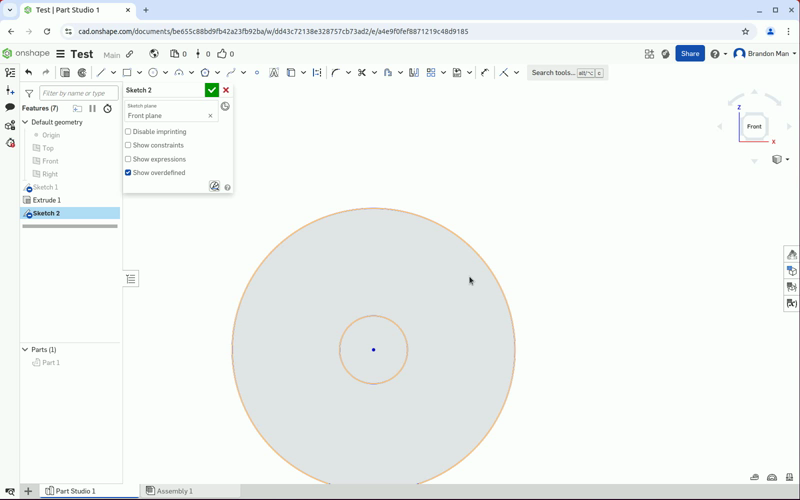
click(469, 276)
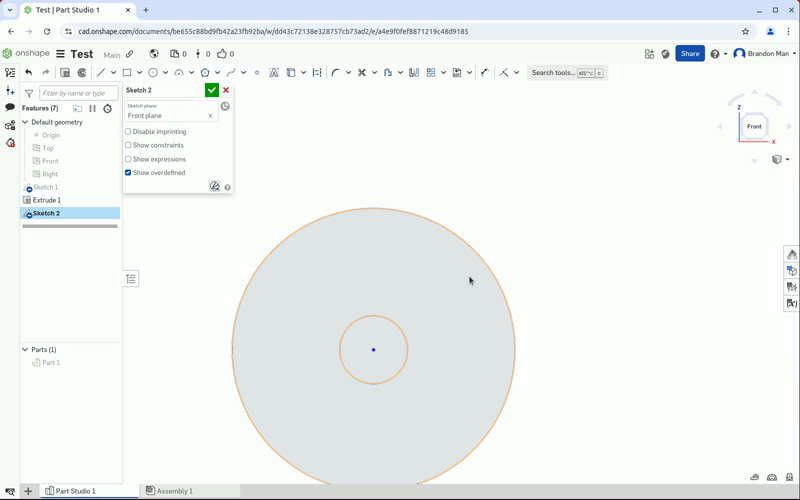
scroll(-6)
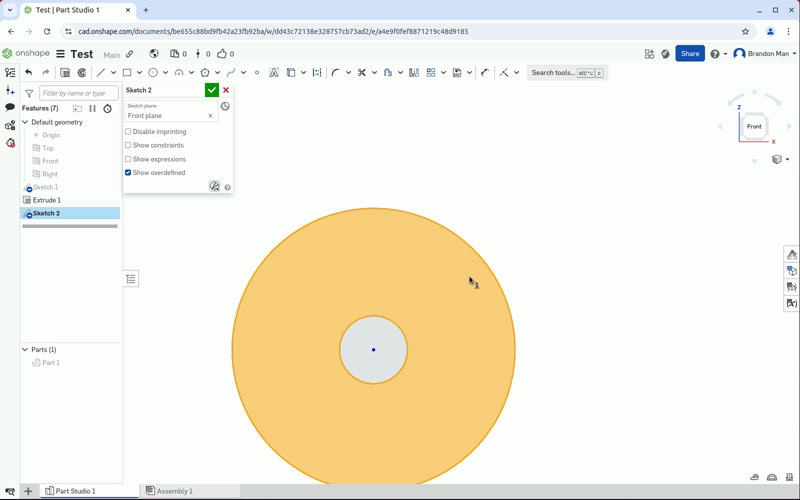
scroll(-6)
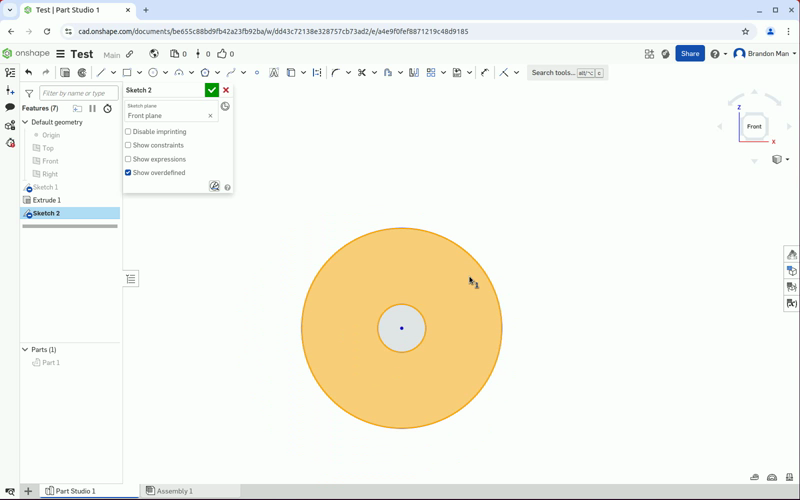
scroll(-6)
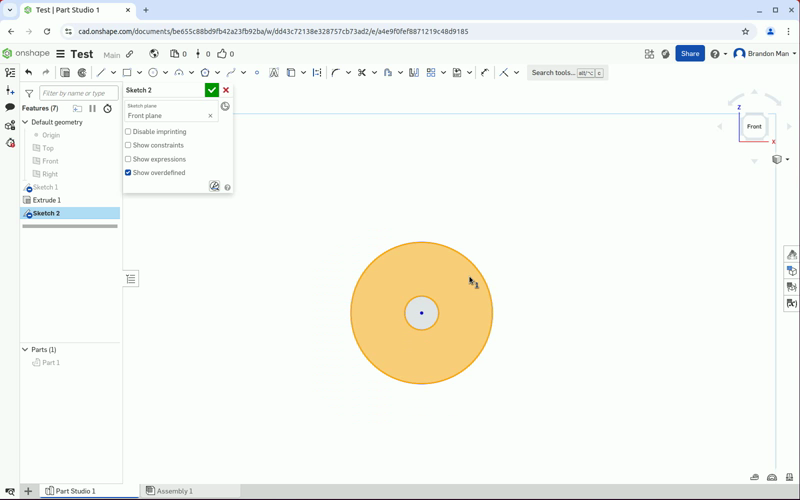
scroll(-6)
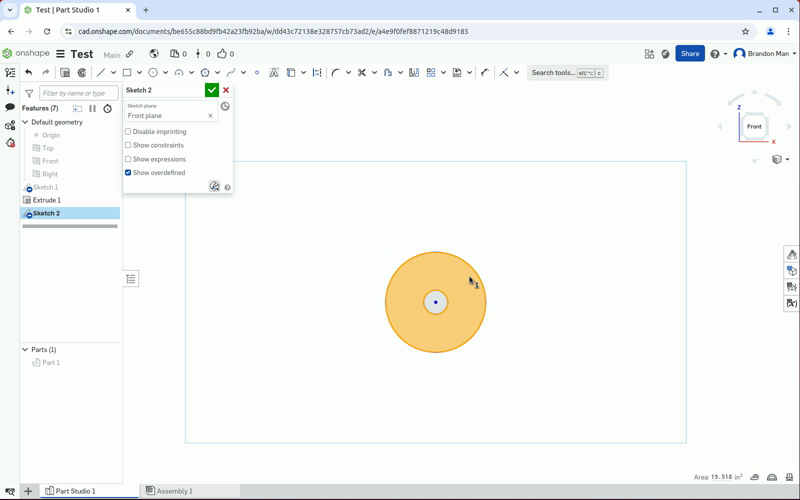
scroll(-6)
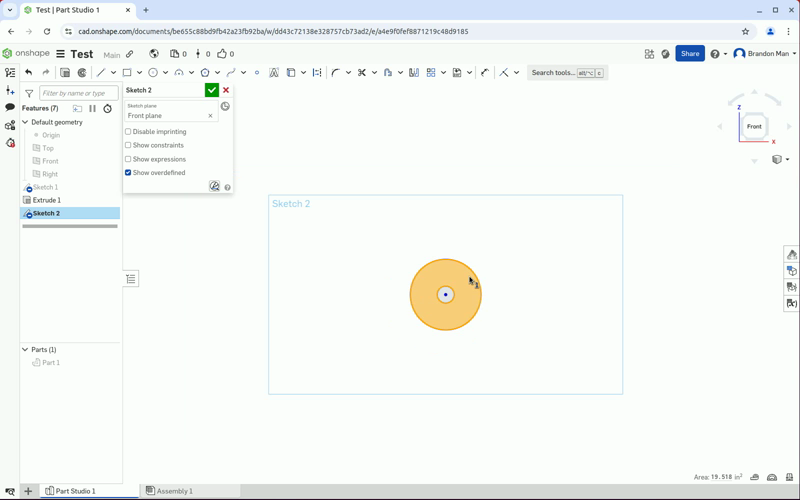
scroll(-6)
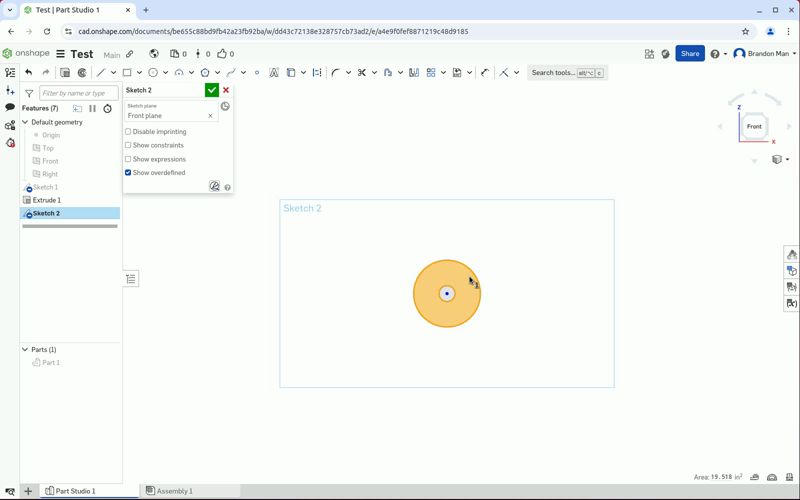
scroll(-6)
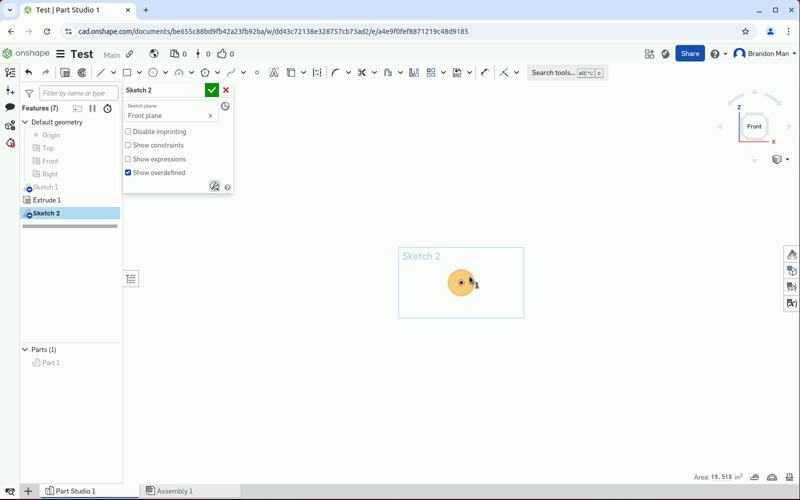
mouse_move(73, 352)
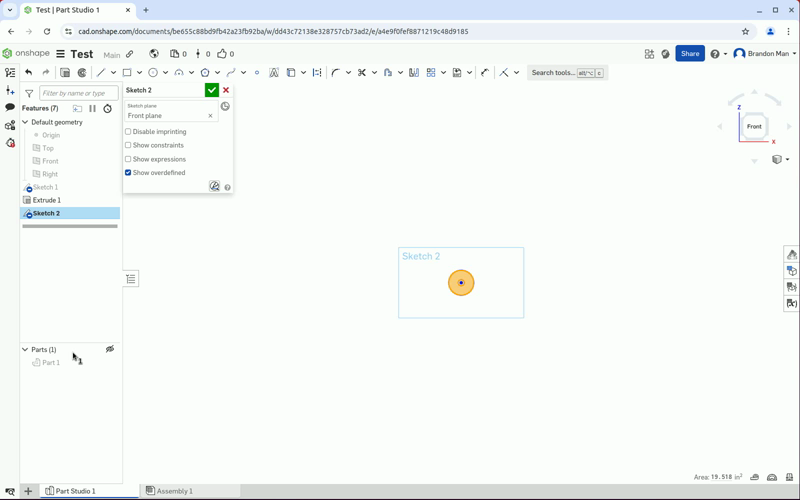
key(shift+y)
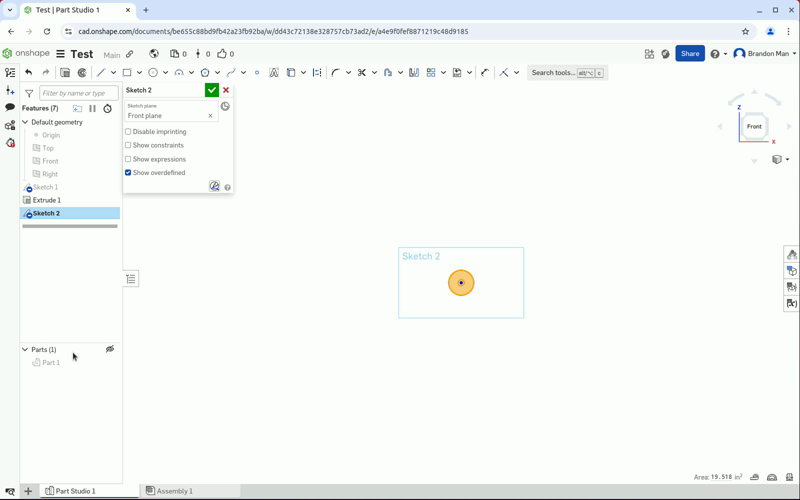
key(shift+e)
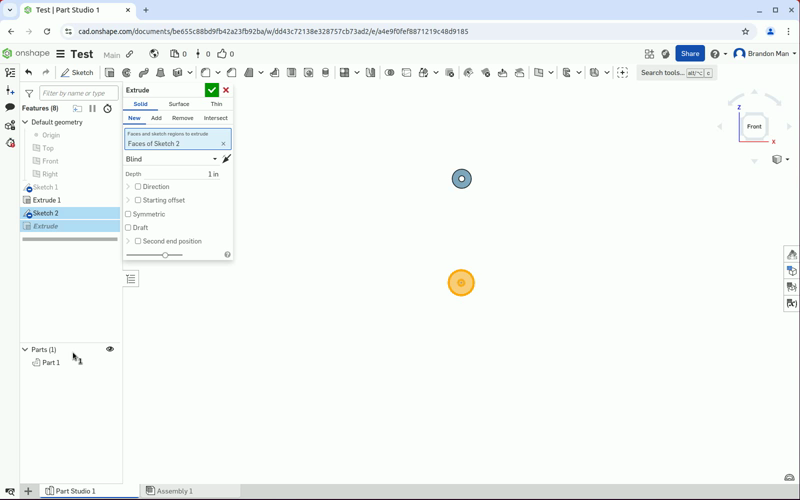
mouse_move(143, 106)
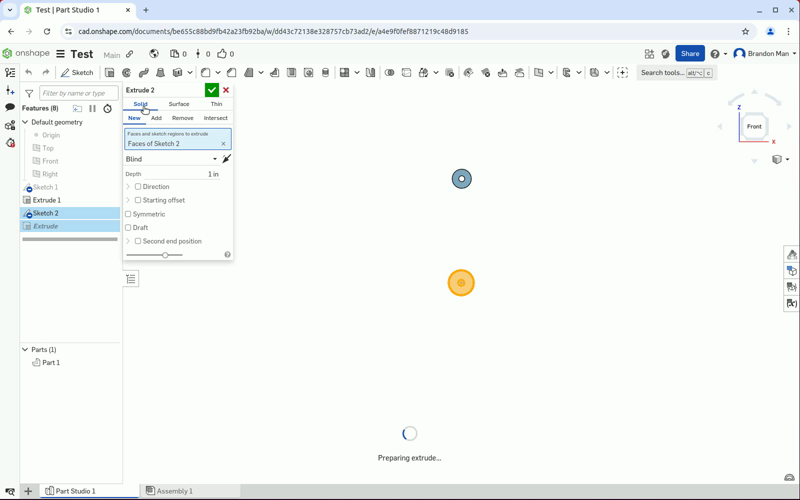
click(143, 106)
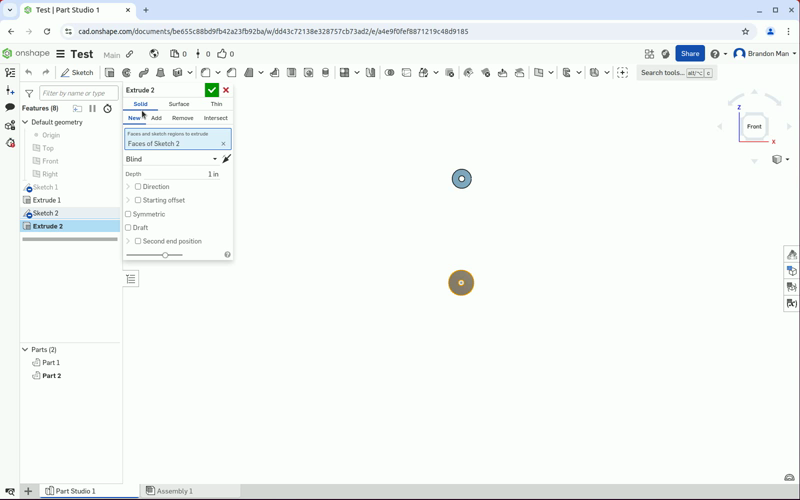
mouse_move(137, 120)
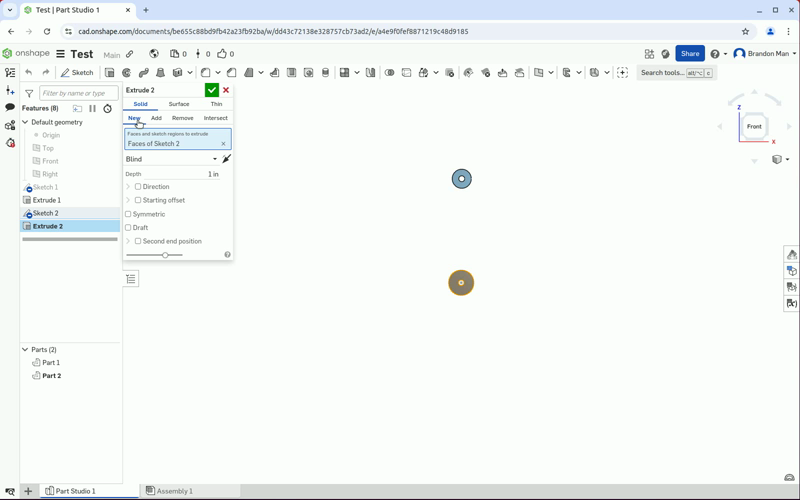
click(137, 120)
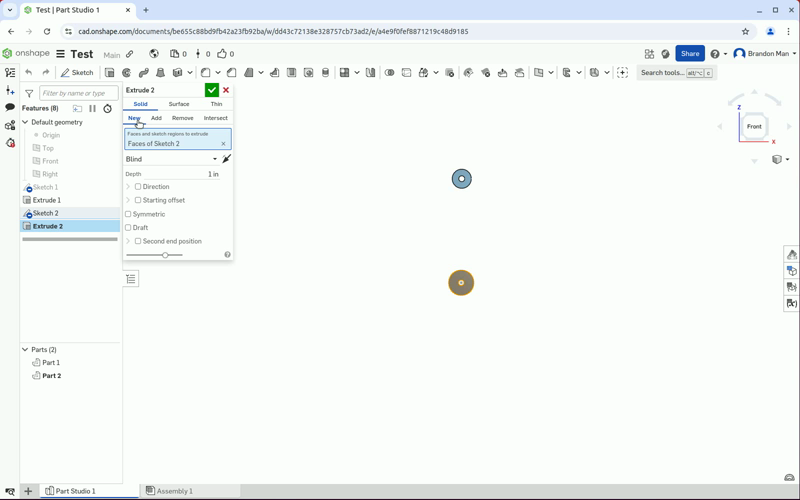
key(tab, 4)
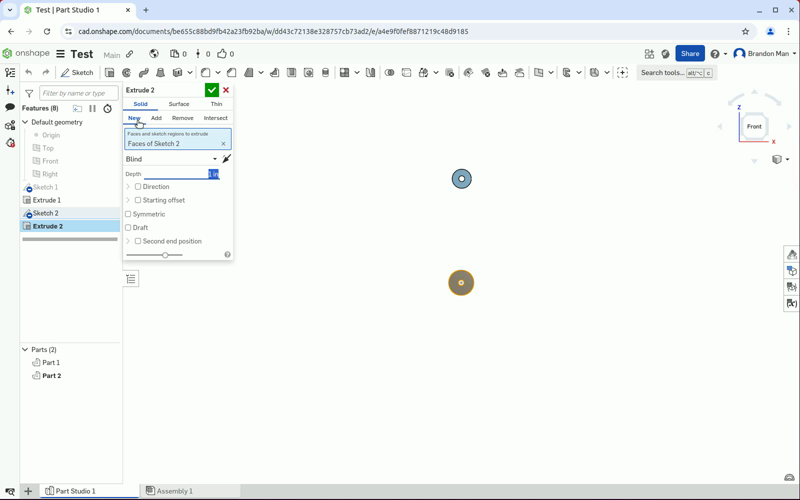
text(0.481)
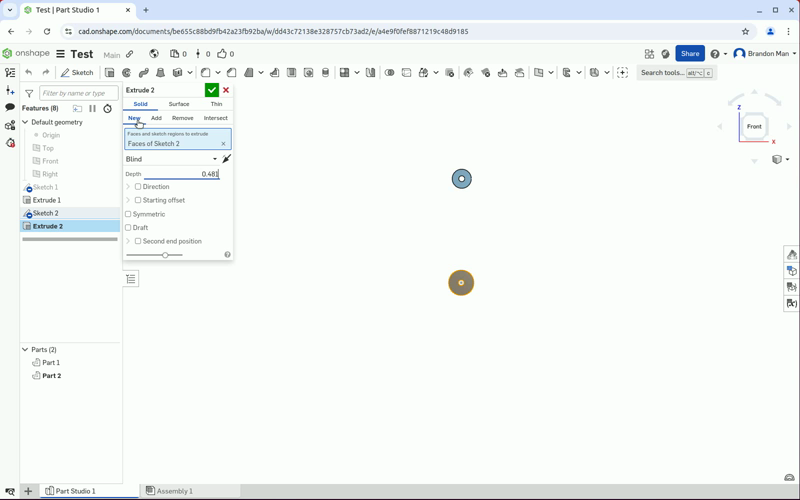
key(enter)
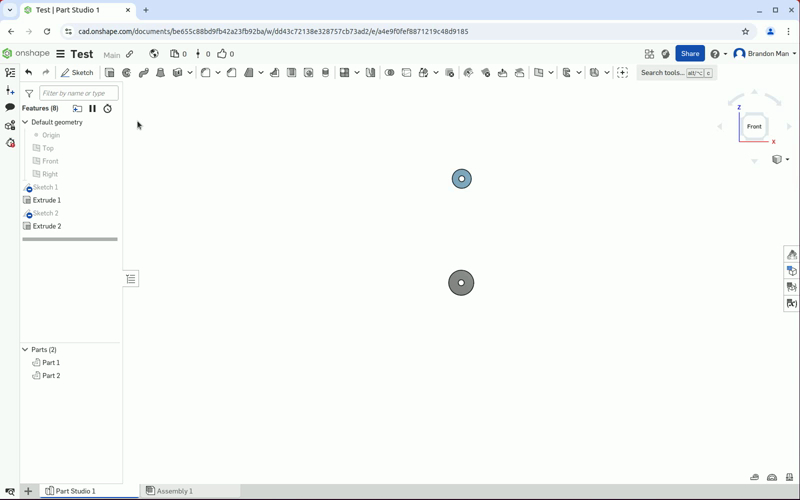
key(shift+h)
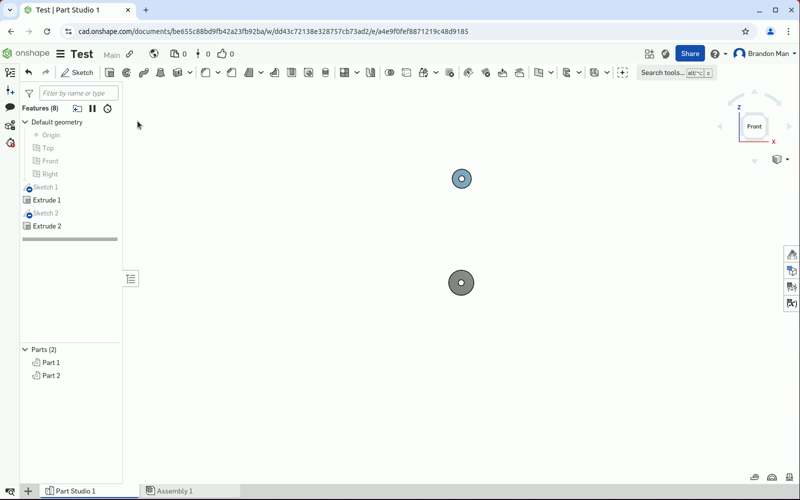
key(shift+h)
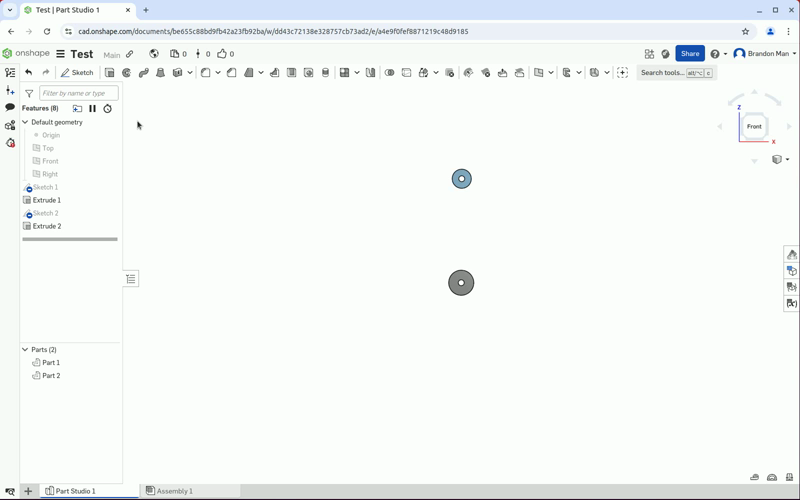
mouse_move(73, 189)
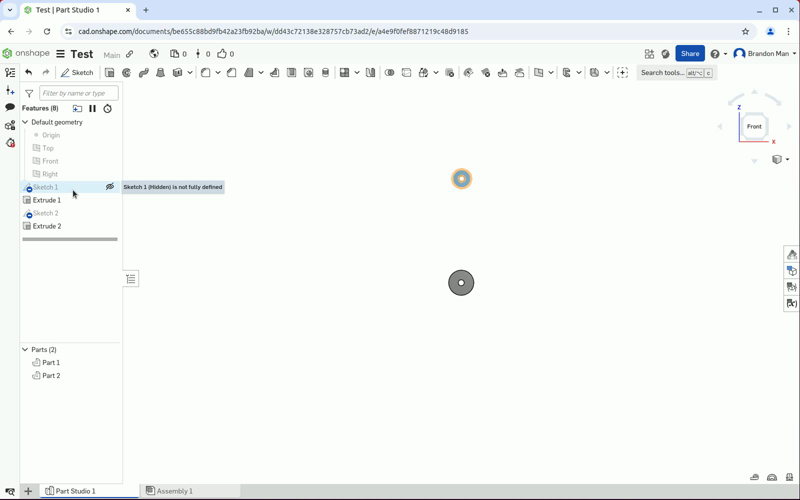
click(73, 189)
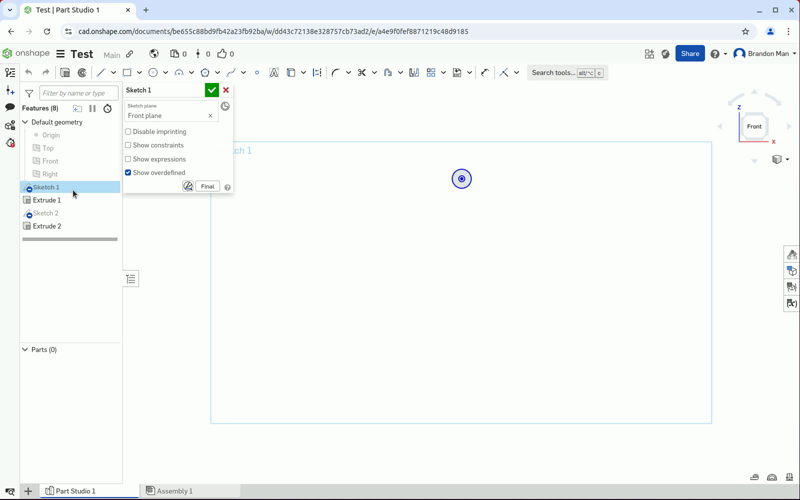
mouse_move(229, 92)
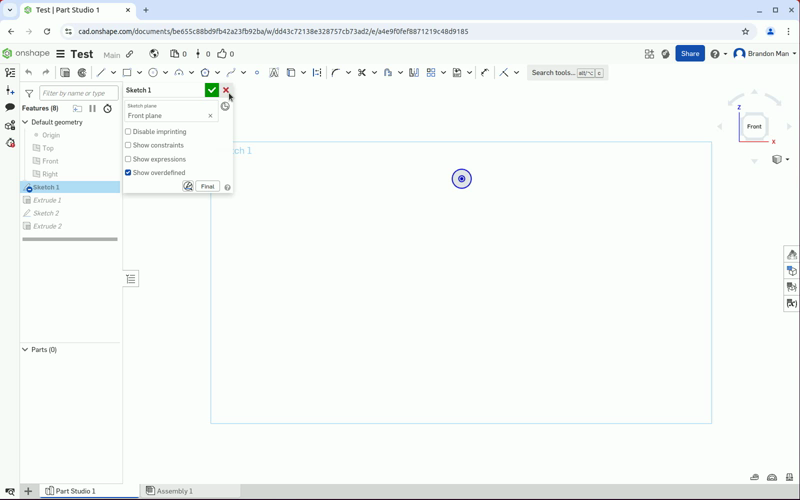
click(229, 92)
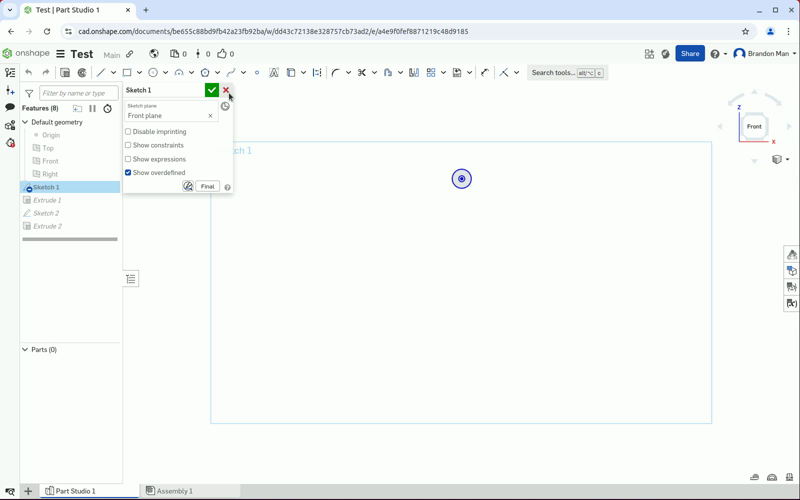
key(shift+s)
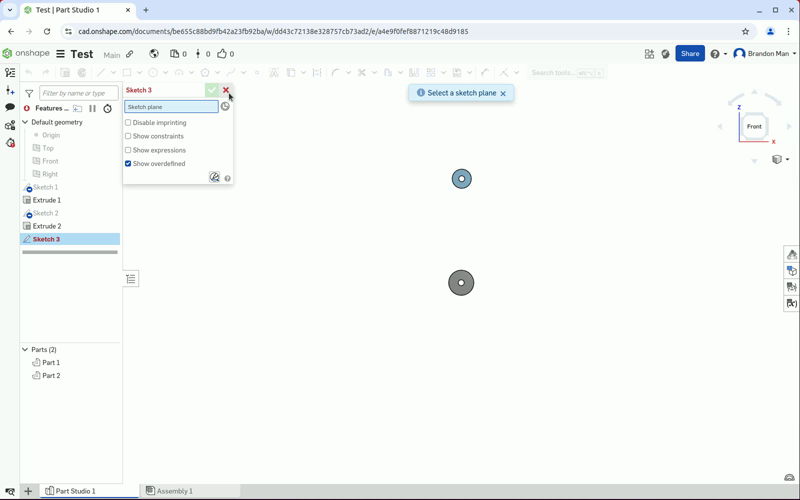
mouse_move(73, 163)
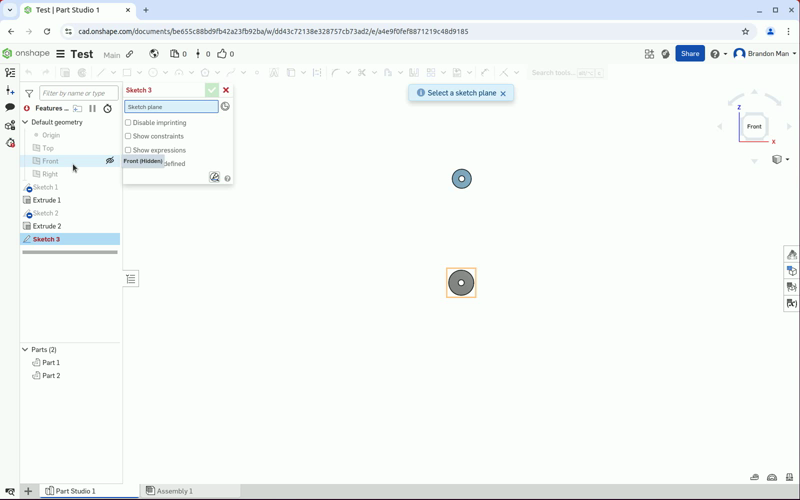
click(73, 163)
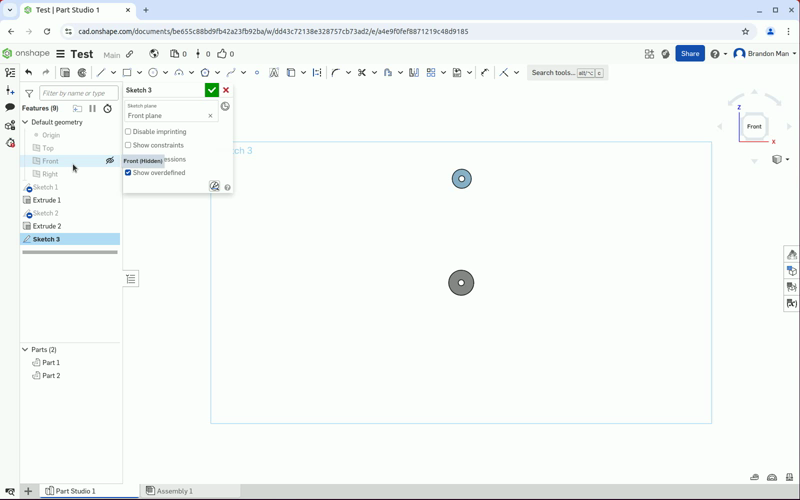
mouse_move(73, 352)
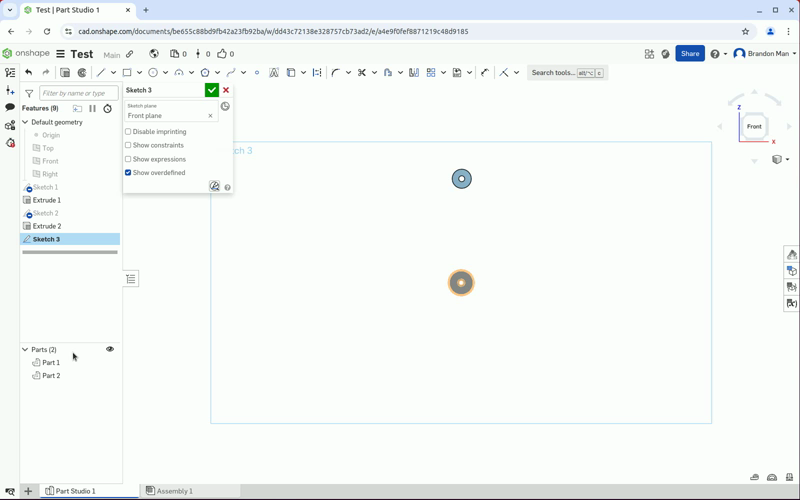
key(y)
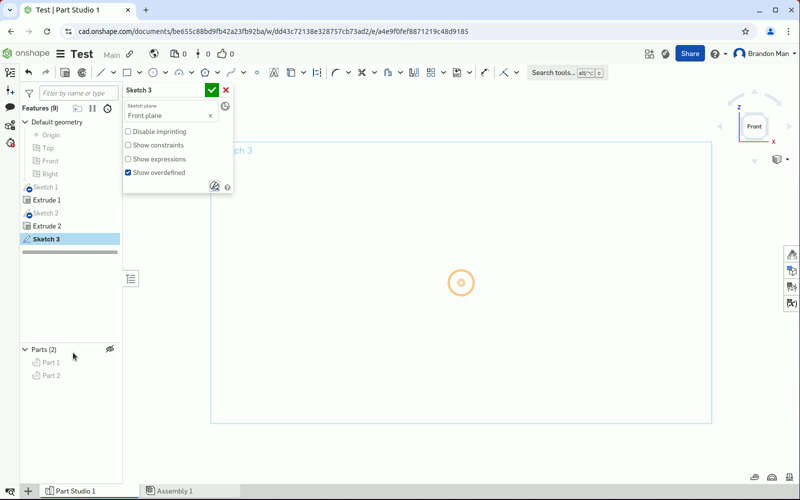
key(c)
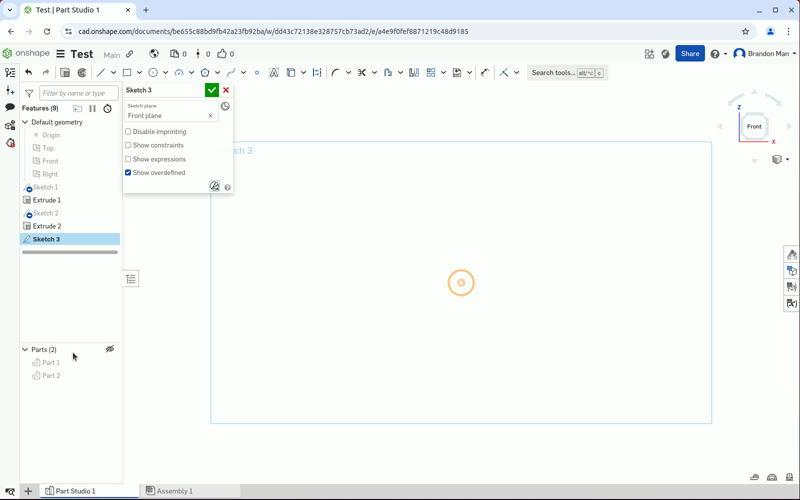
key_down(shift)
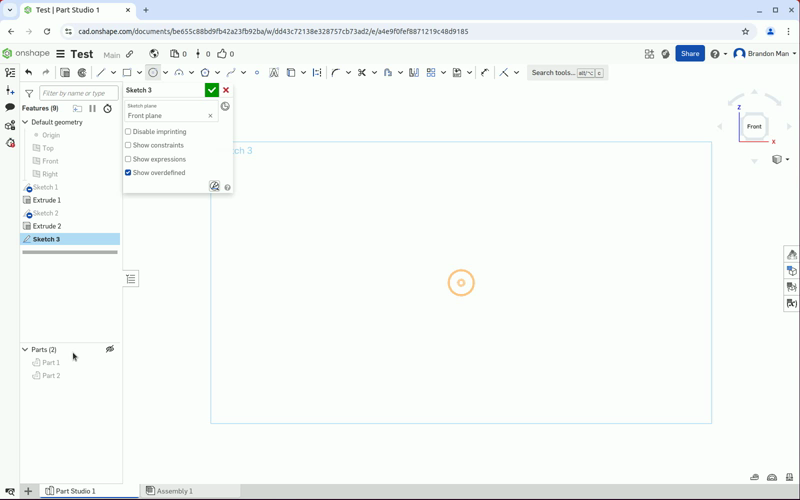
mouse_move(501, 282)
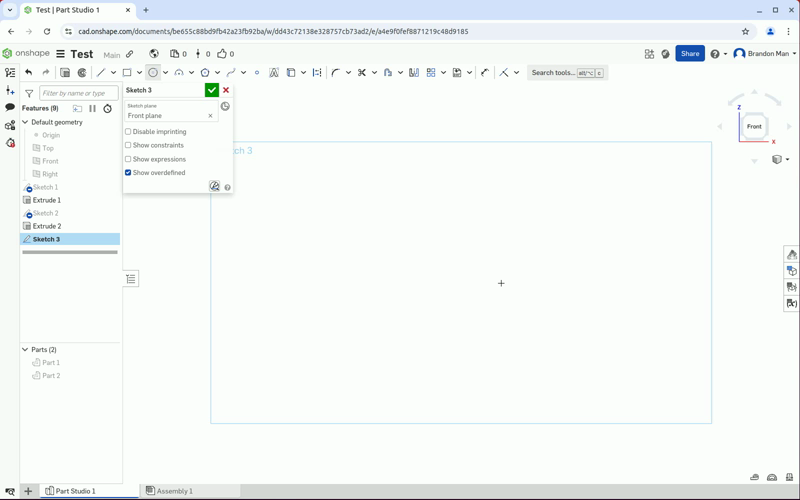
click(501, 282)
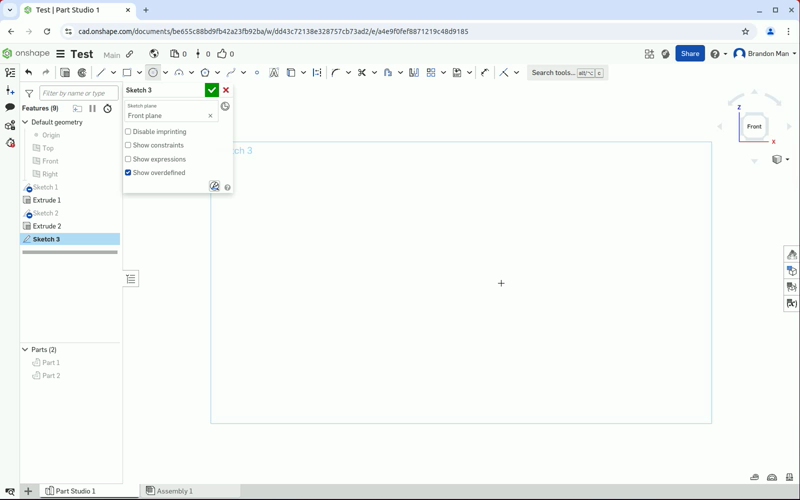
key_up(shift)
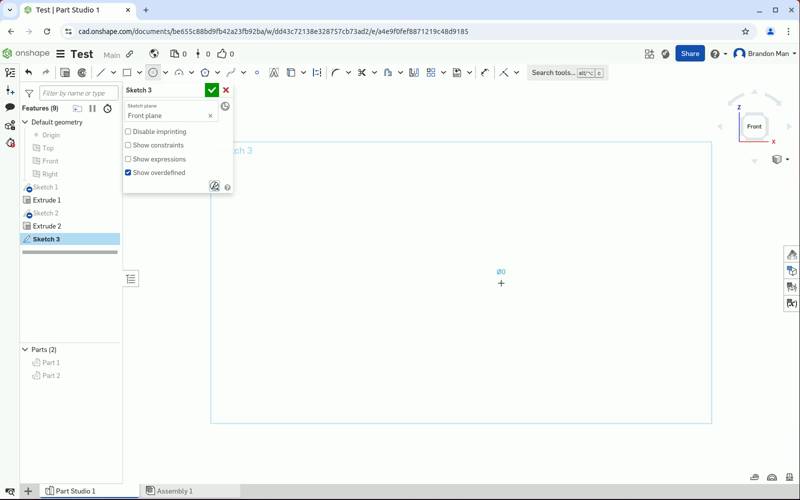
mouse_move(508, 282)
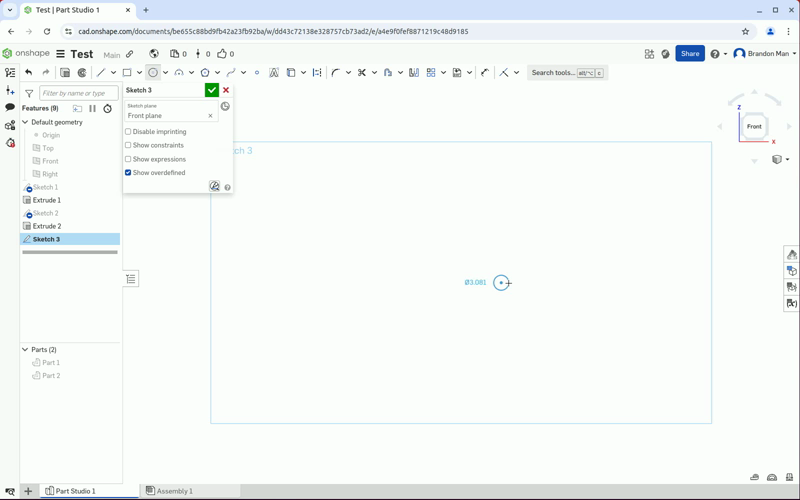
click(508, 282)
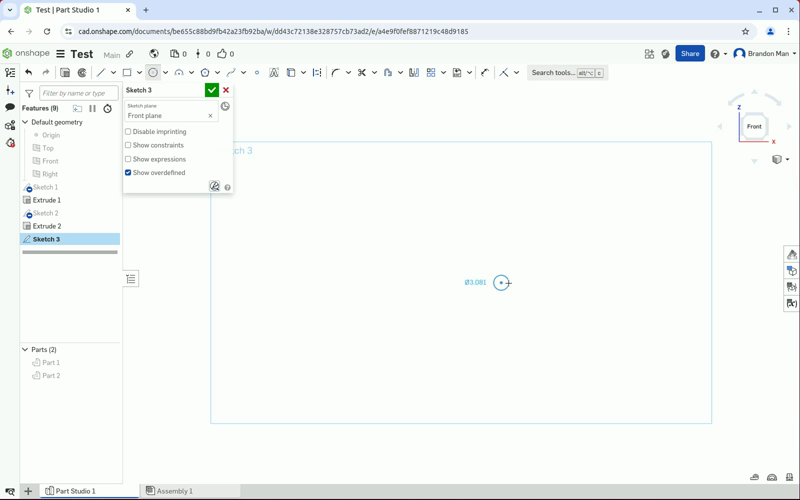
key(esc)
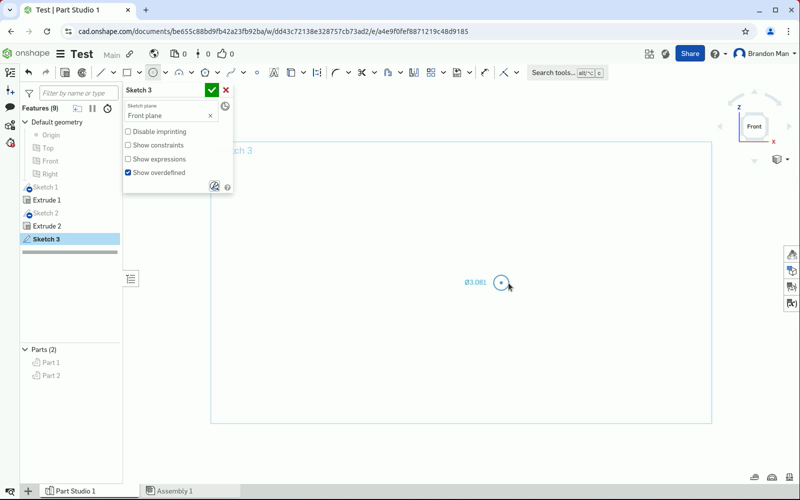
key(c)
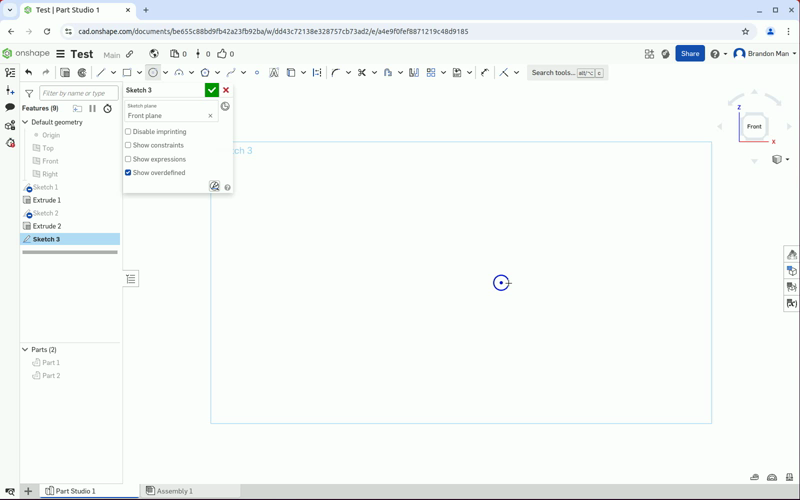
key_down(shift)
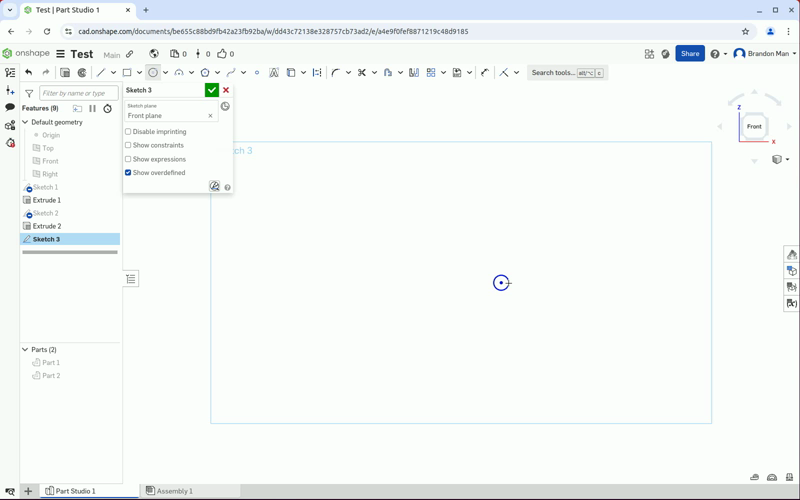
mouse_move(501, 282)
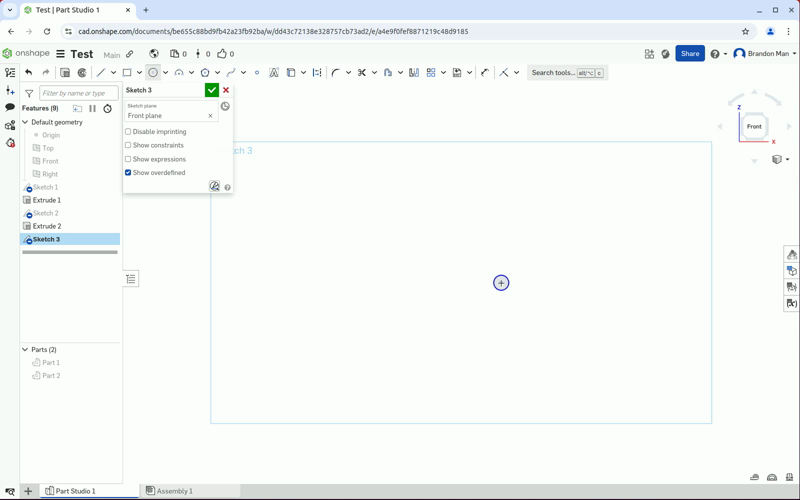
click(501, 282)
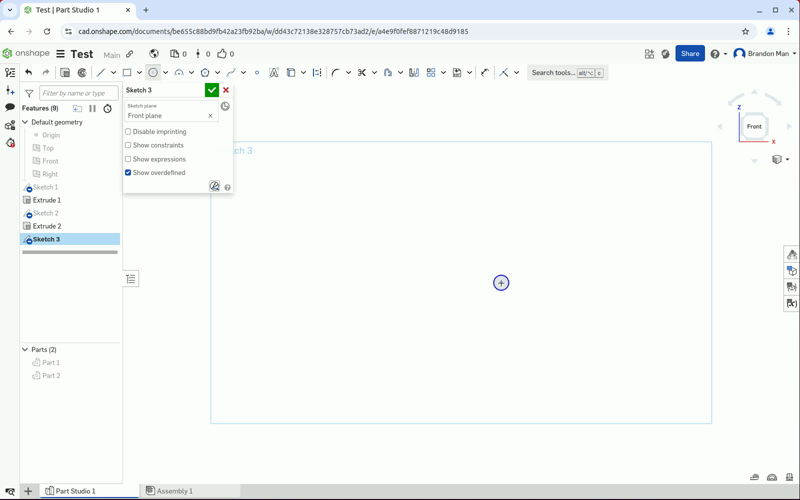
key_up(shift)
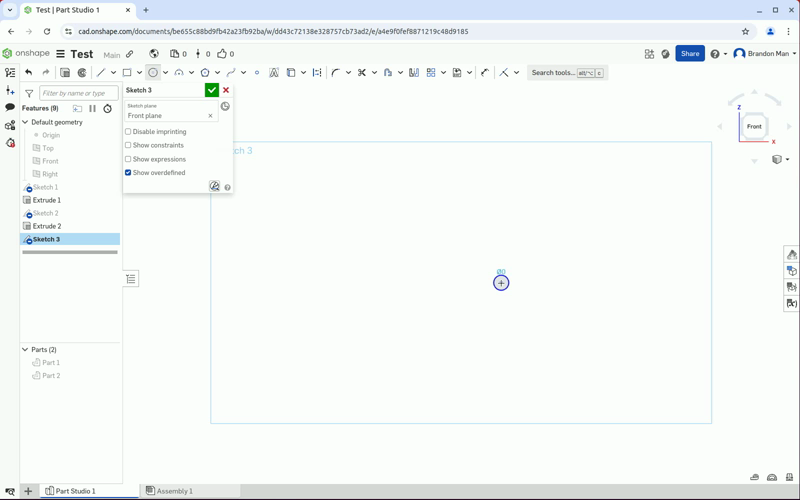
mouse_move(504, 282)
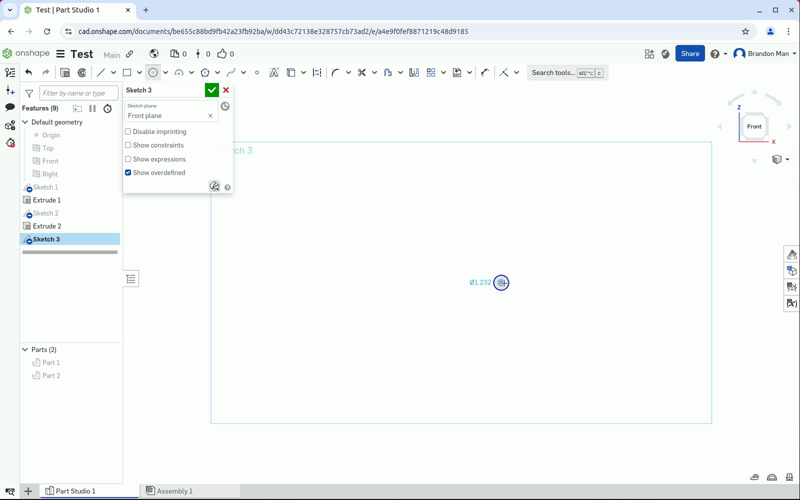
scroll(6)
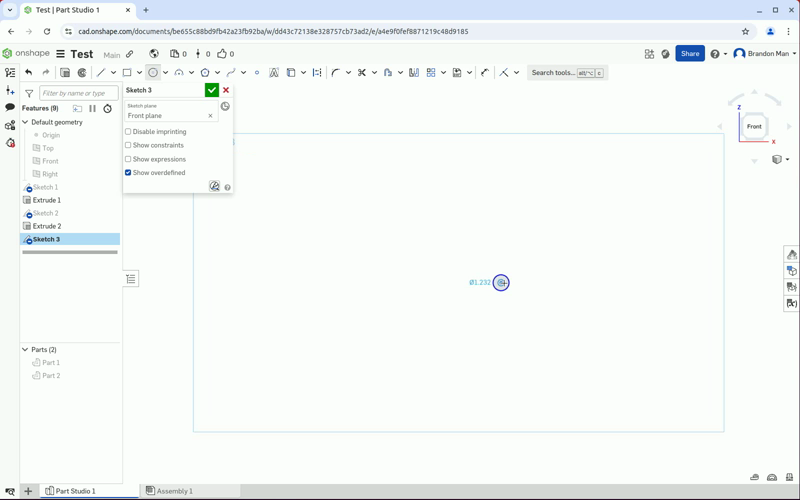
scroll(6)
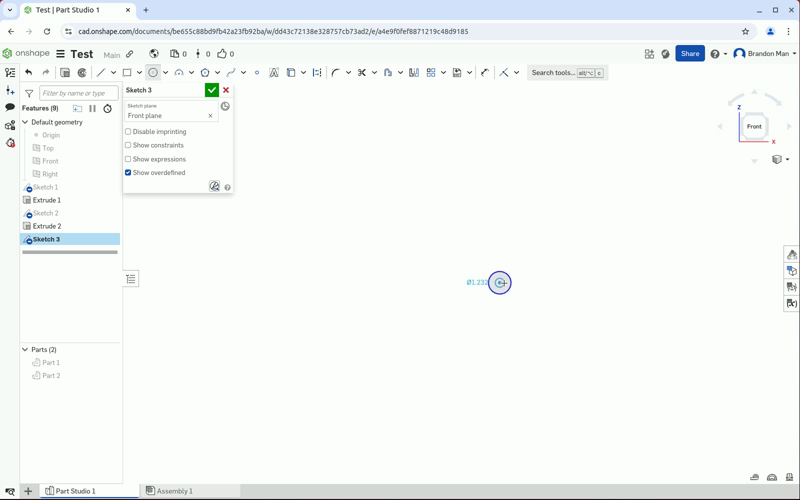
scroll(6)
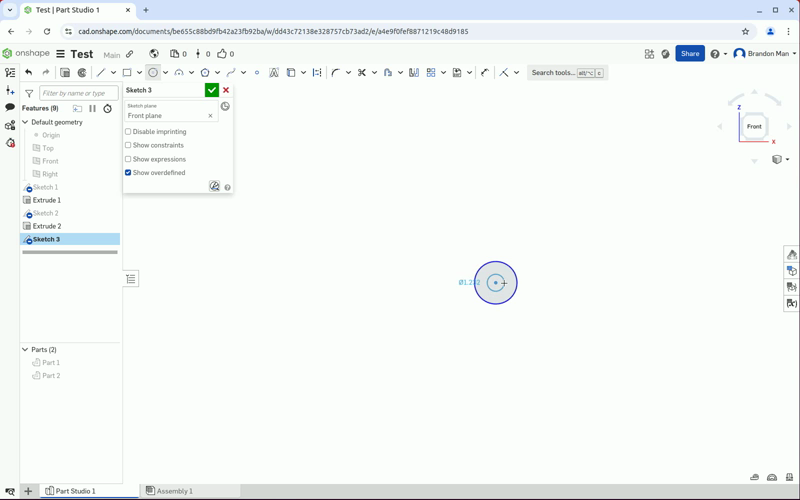
scroll(6)
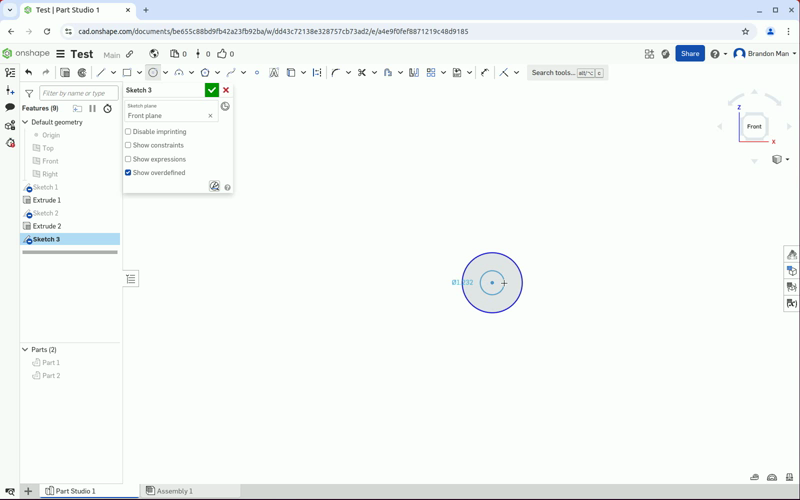
scroll(6)
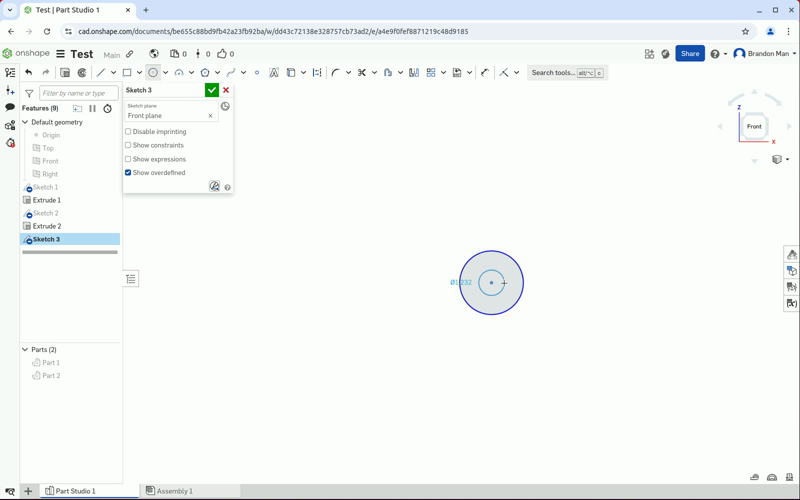
scroll(6)
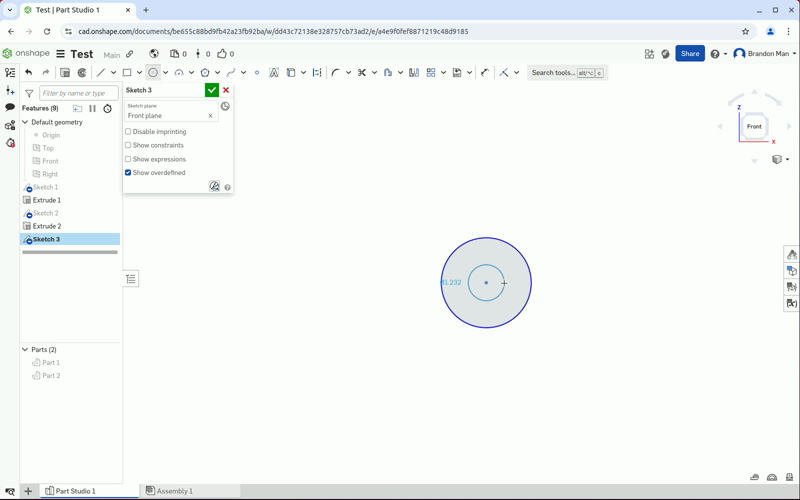
scroll(6)
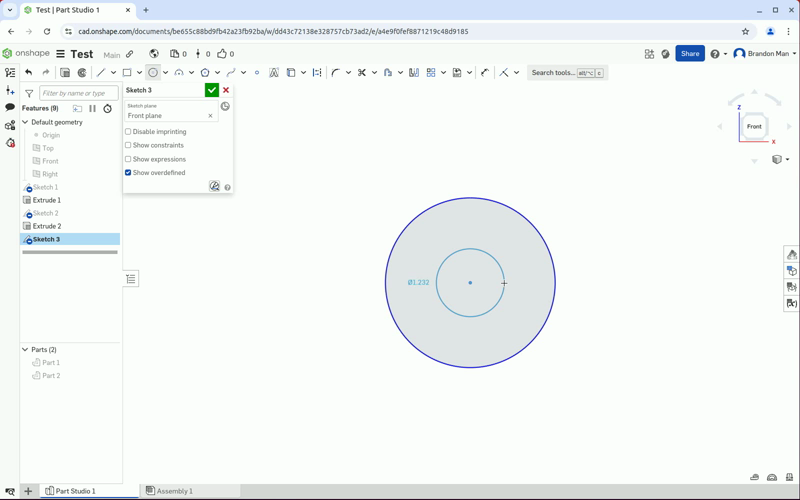
click(504, 282)
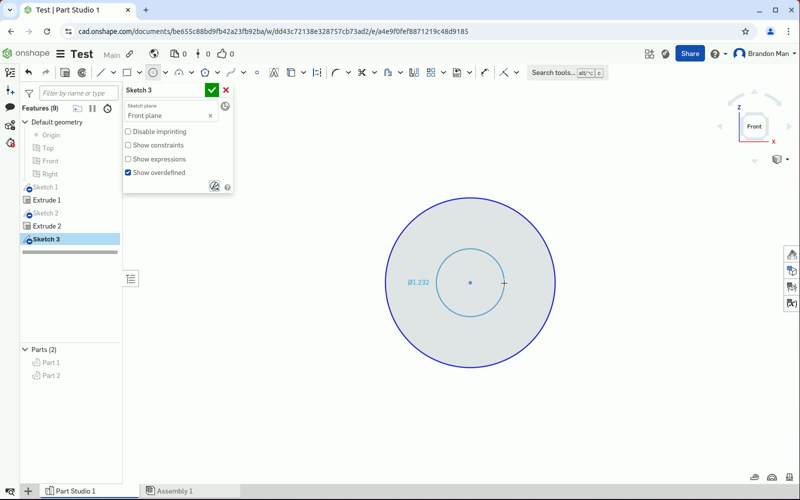
scroll(-6)
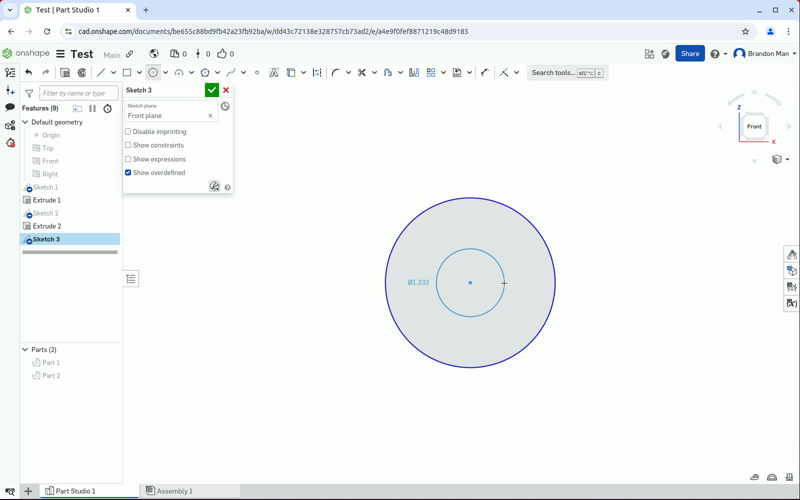
scroll(-6)
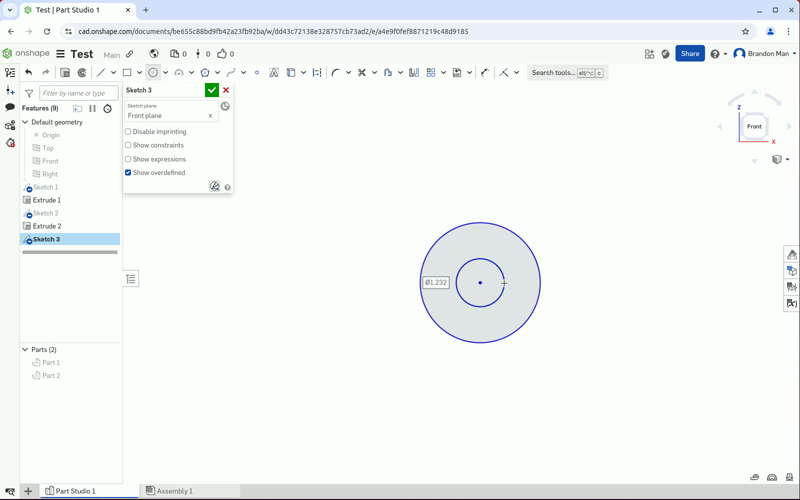
scroll(-6)
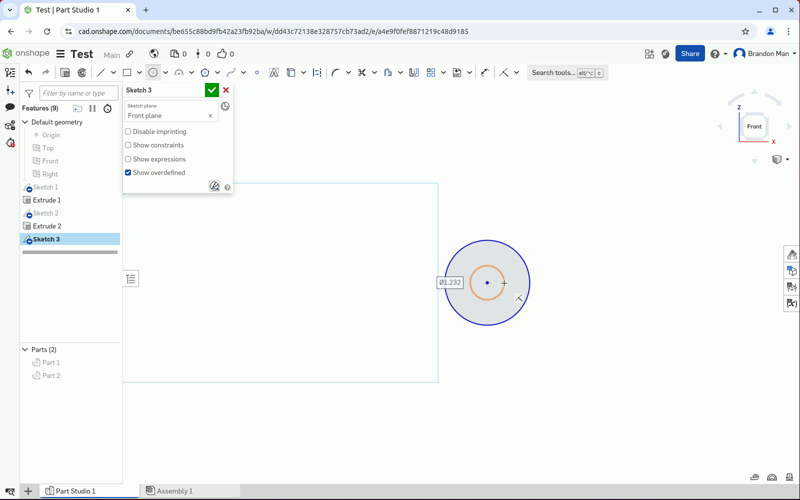
scroll(-6)
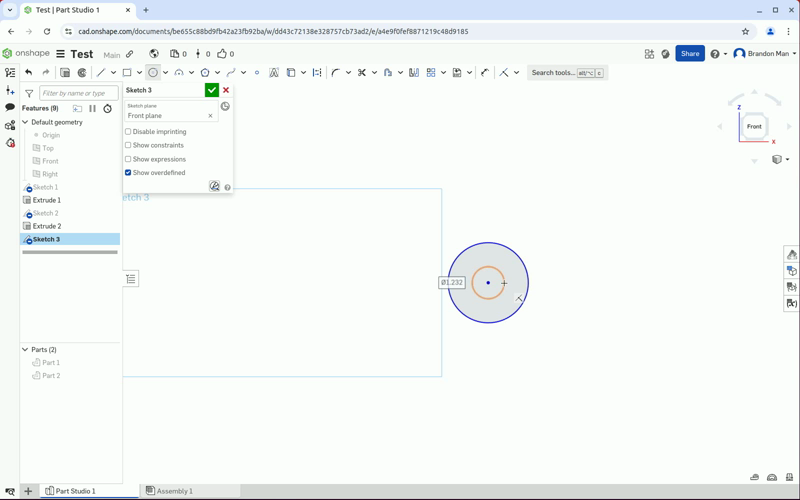
scroll(-6)
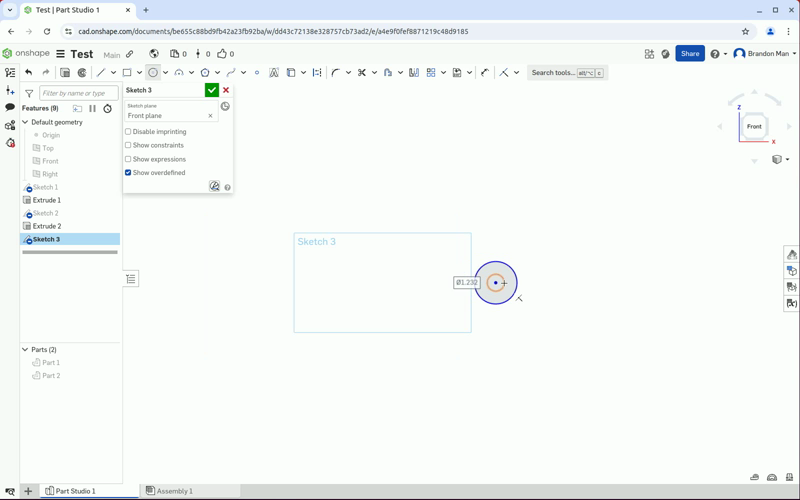
scroll(-6)
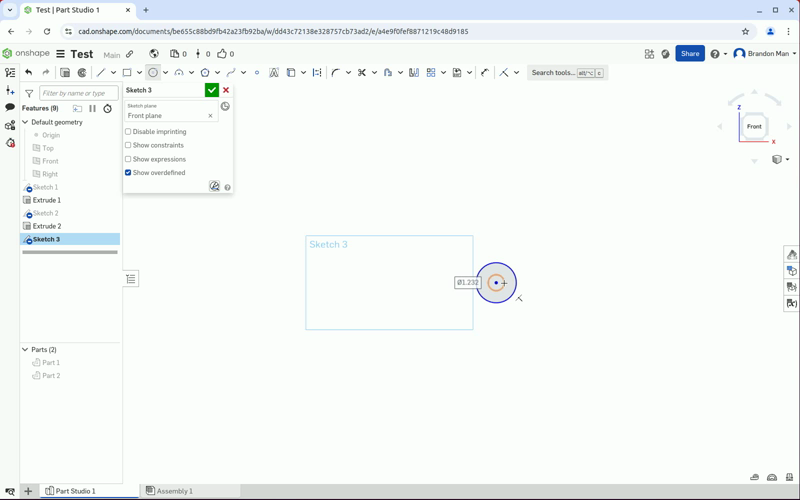
scroll(-6)
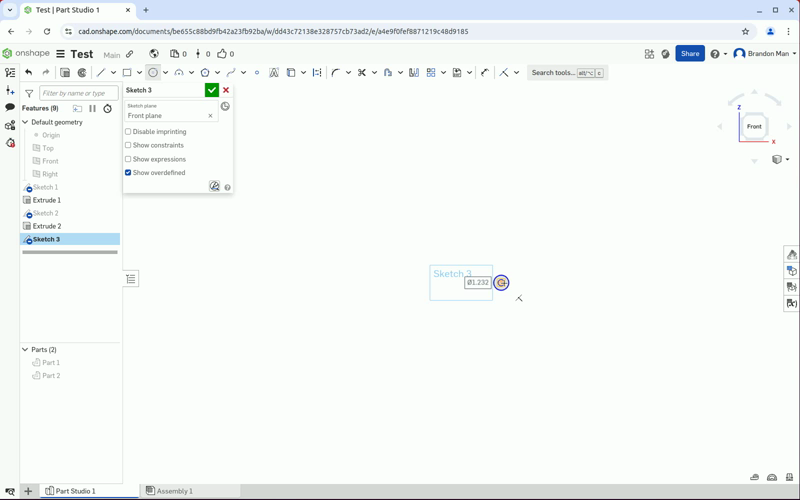
key(esc)
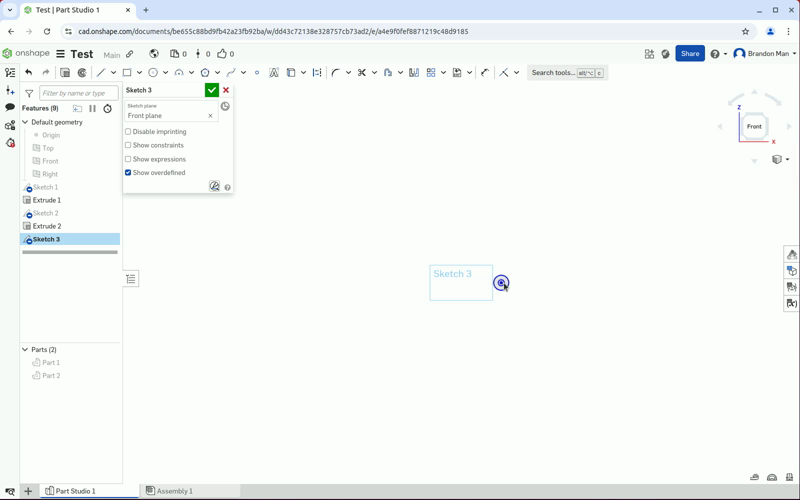
mouse_move(496, 278)
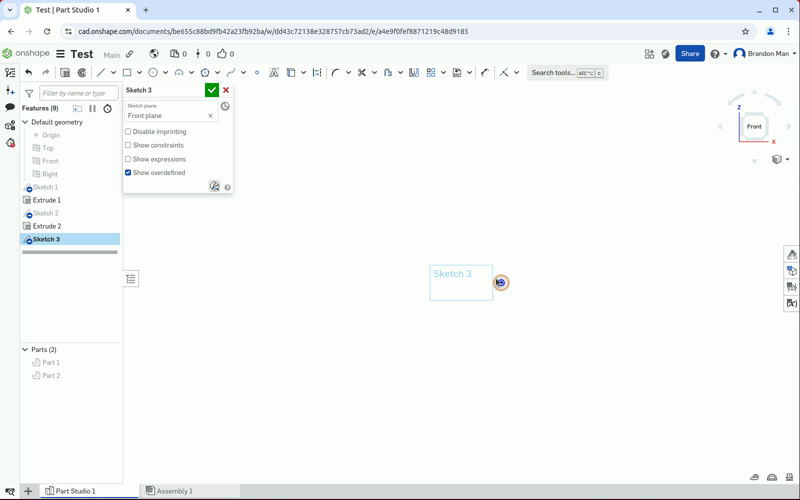
scroll(6)
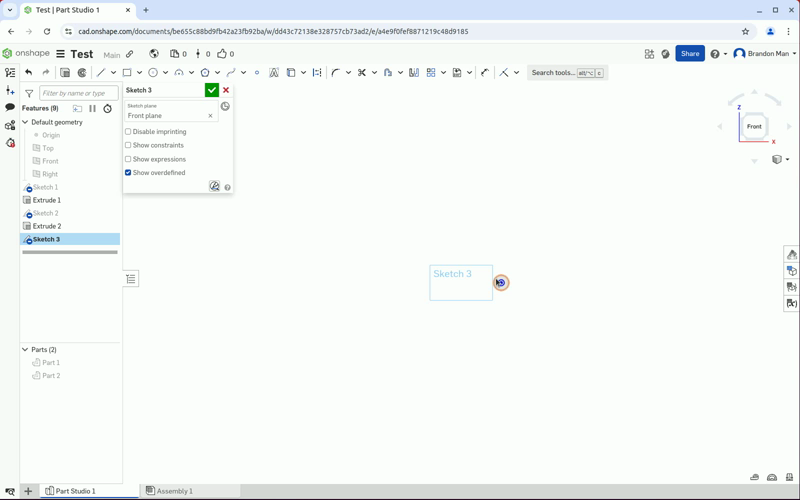
scroll(6)
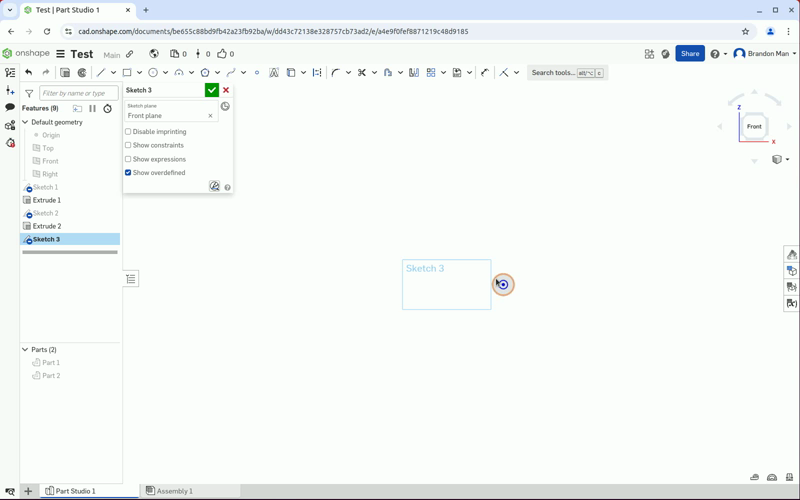
scroll(6)
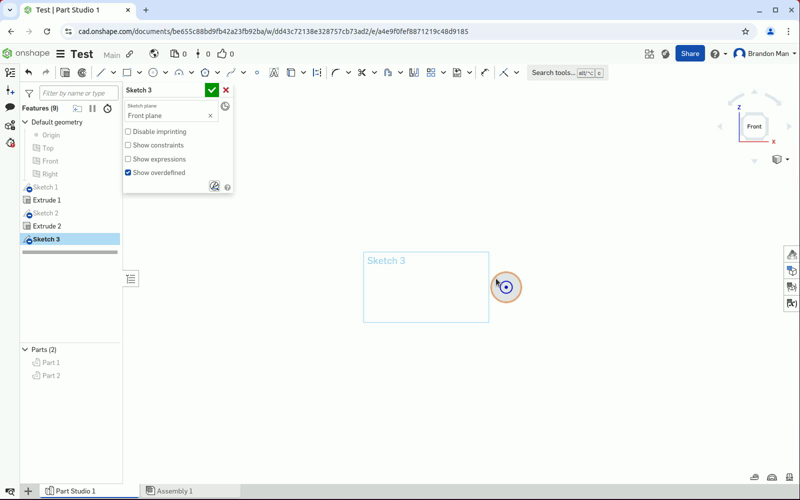
scroll(6)
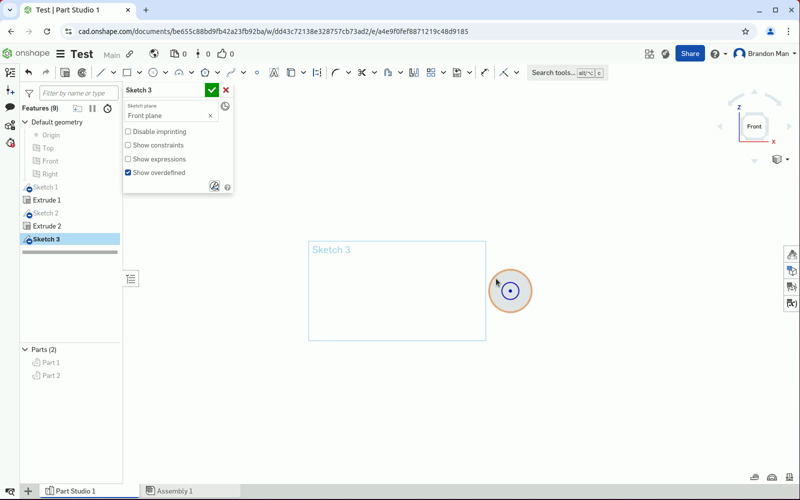
scroll(6)
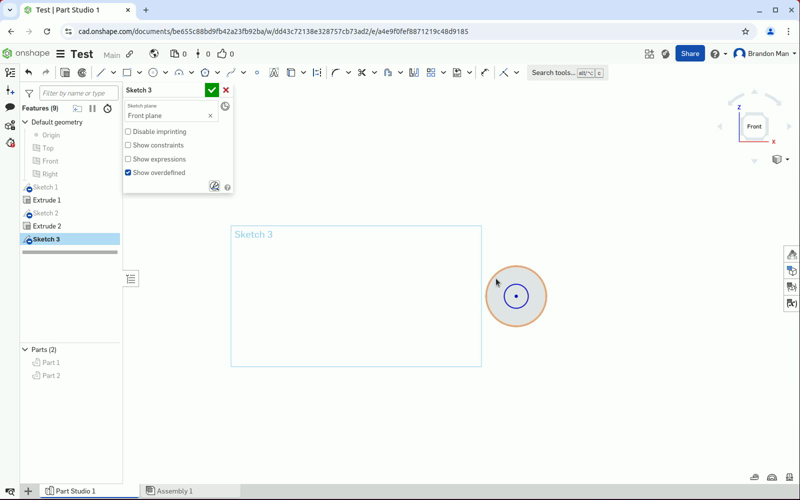
scroll(6)
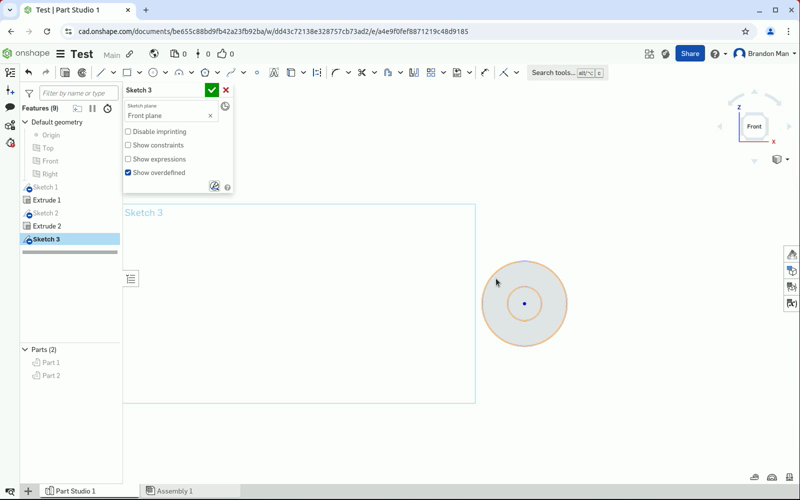
scroll(6)
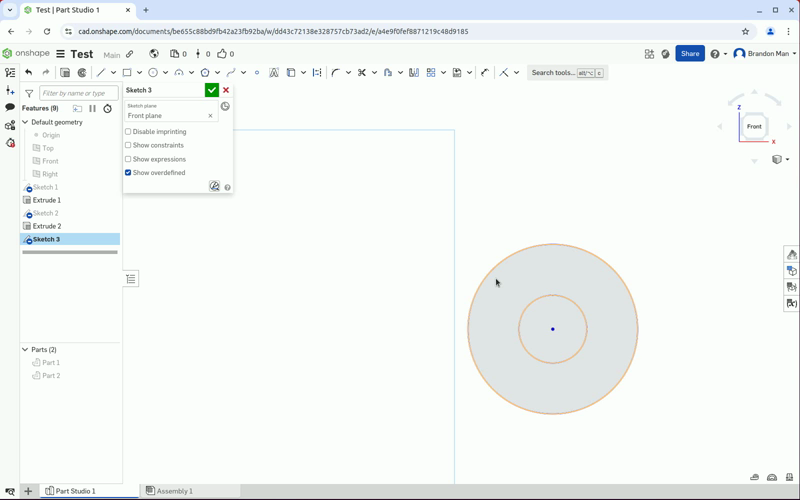
click(496, 278)
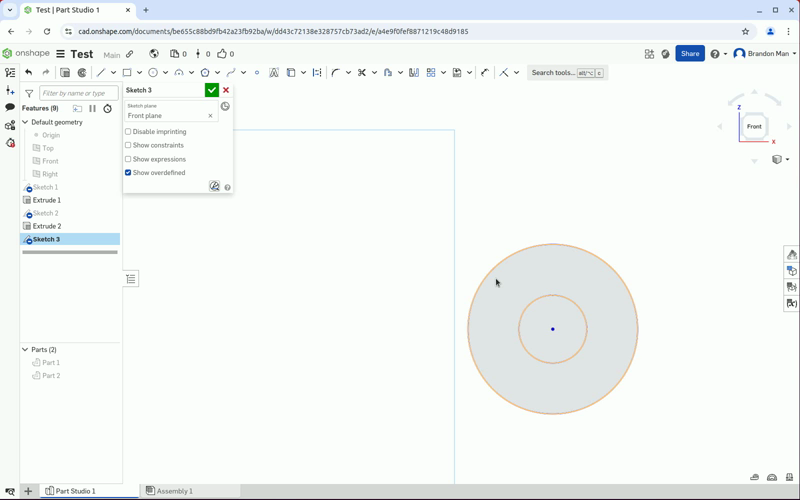
scroll(-6)
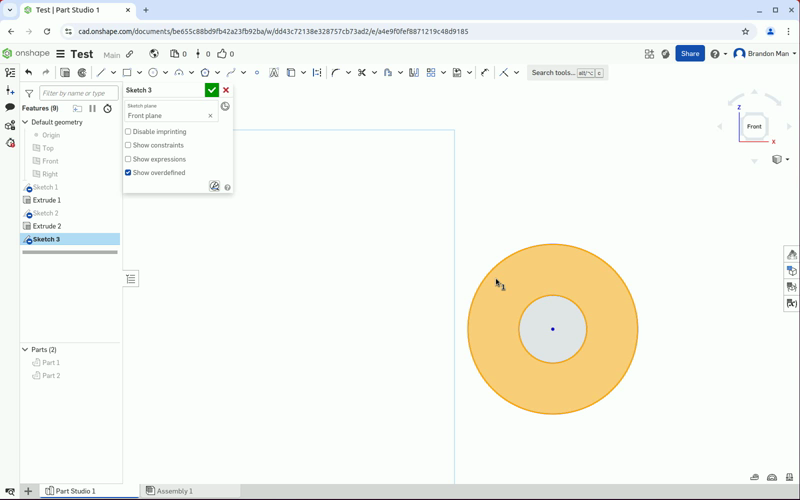
scroll(-6)
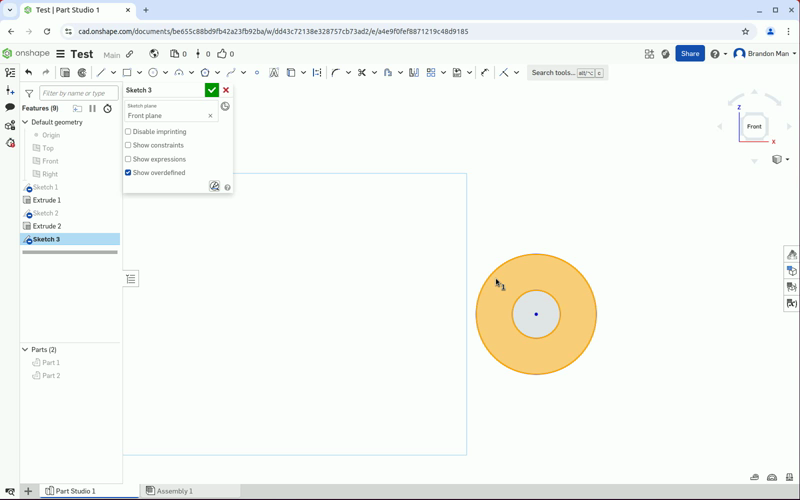
scroll(-6)
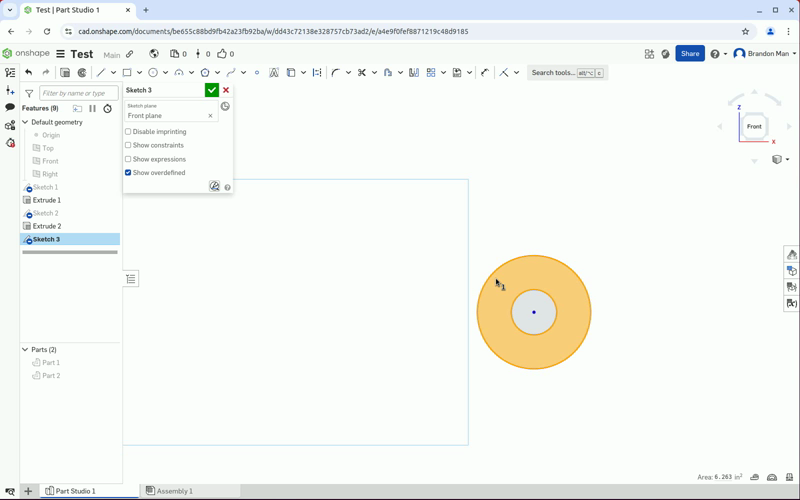
scroll(-6)
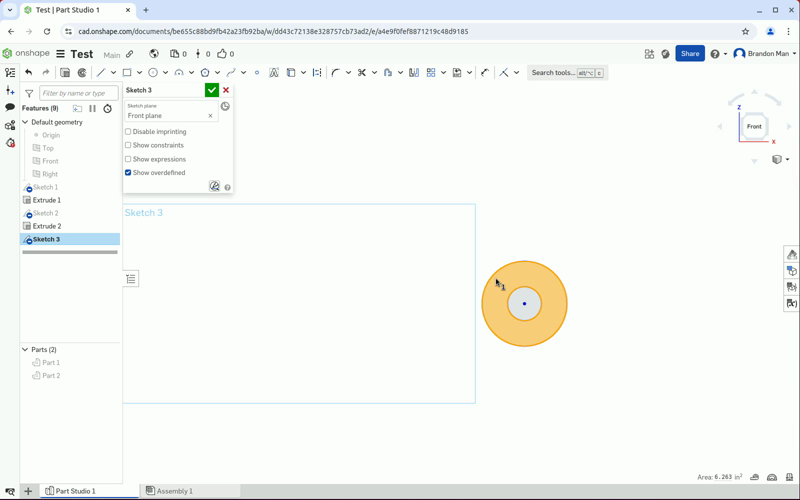
scroll(-6)
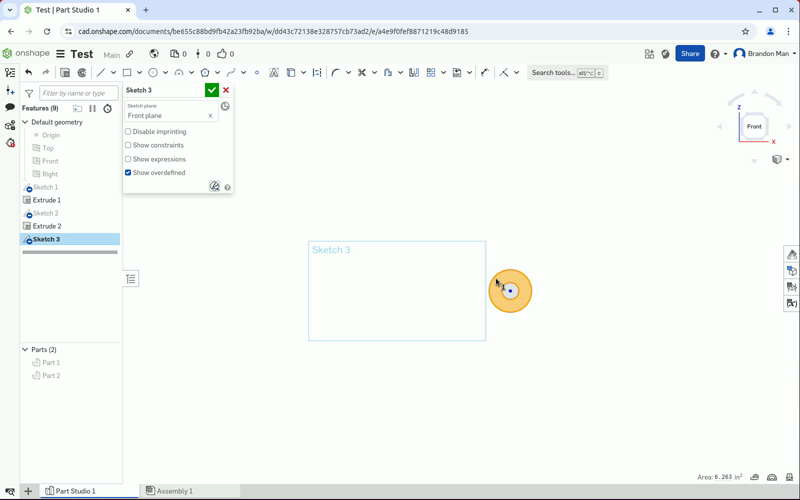
scroll(-6)
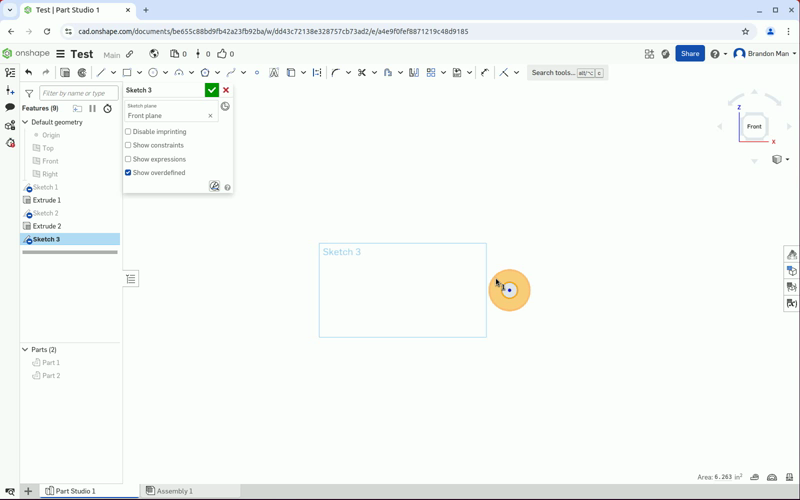
scroll(-6)
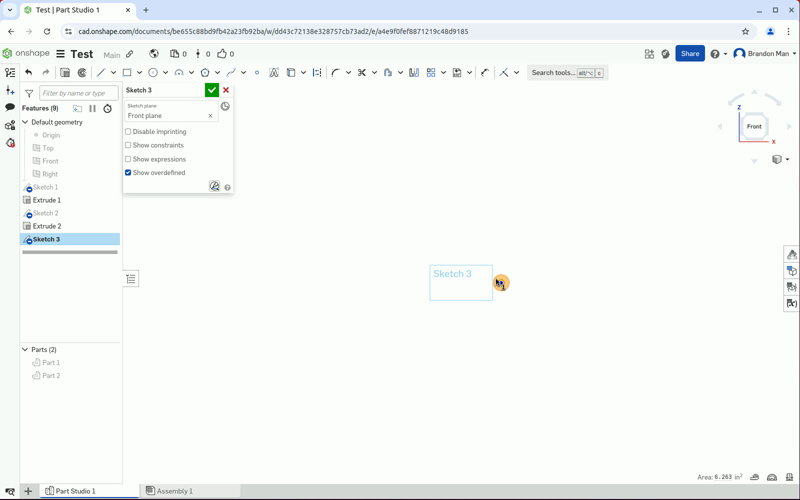
mouse_move(73, 352)
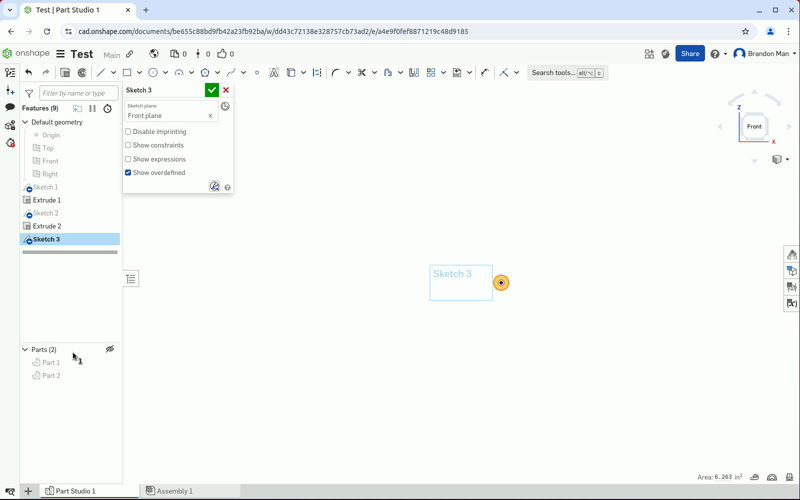
key(shift+y)
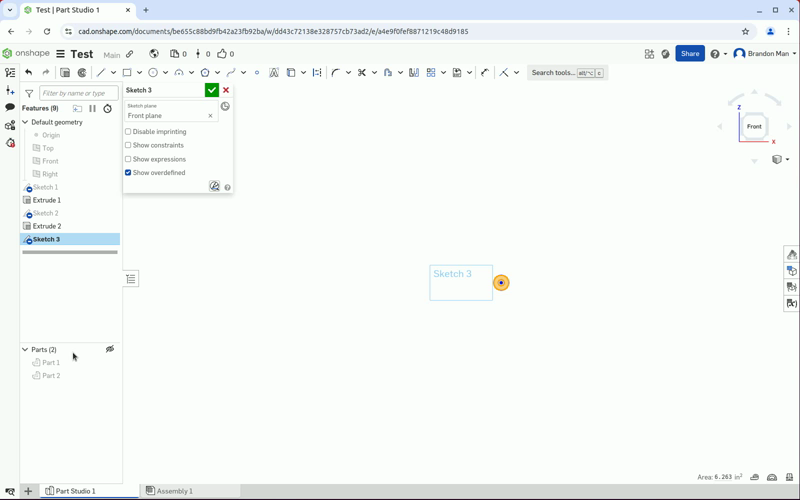
key(shift+e)
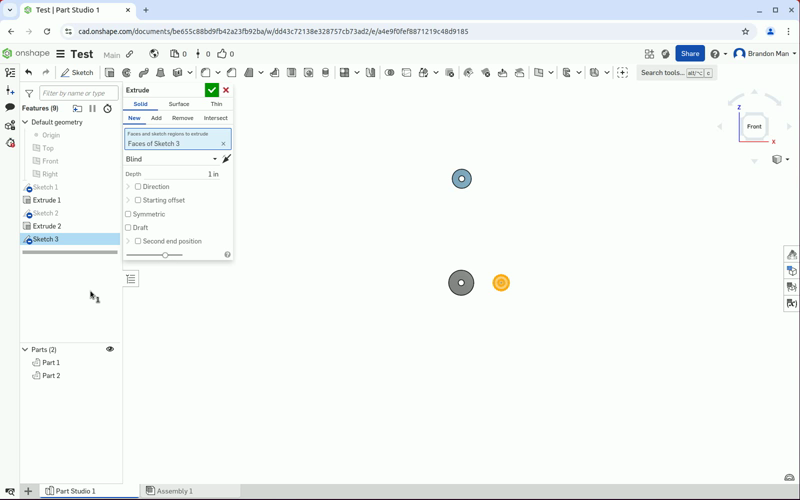
mouse_move(143, 106)
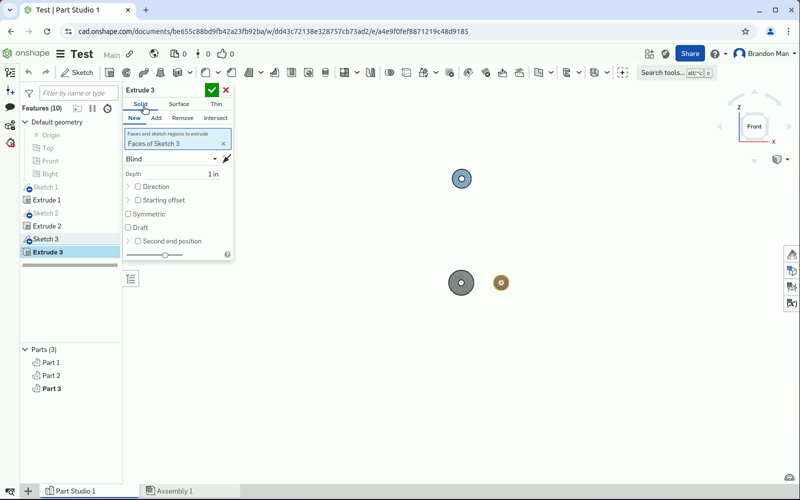
click(143, 106)
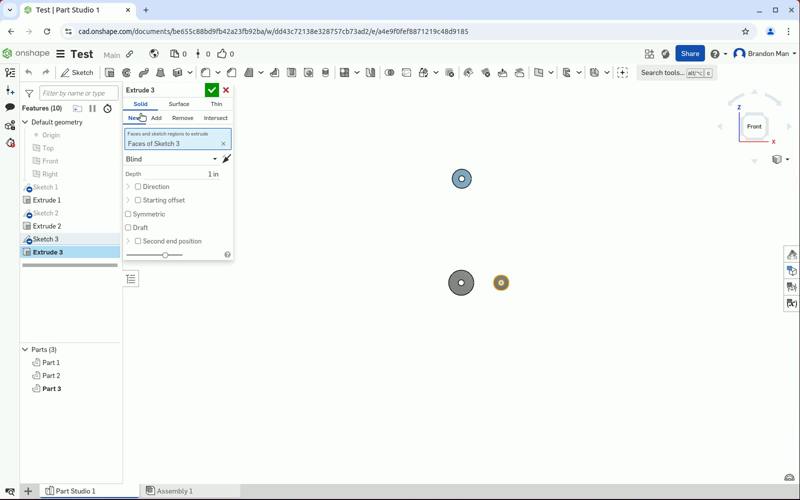
mouse_move(137, 120)
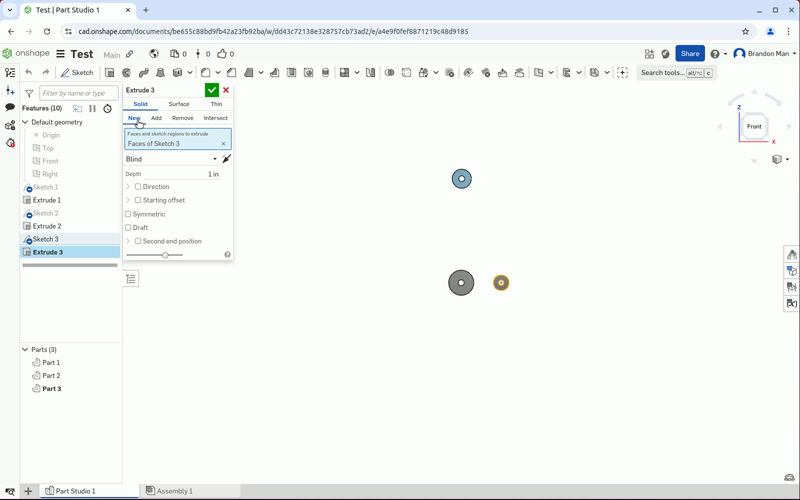
click(137, 120)
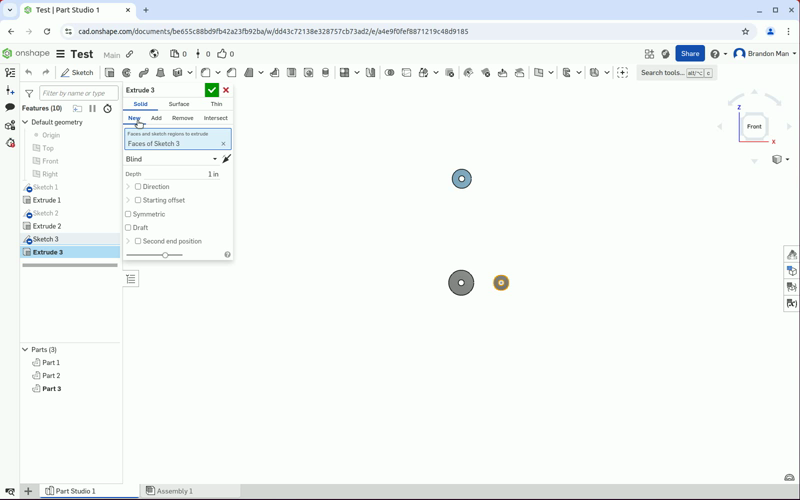
key(tab, 4)
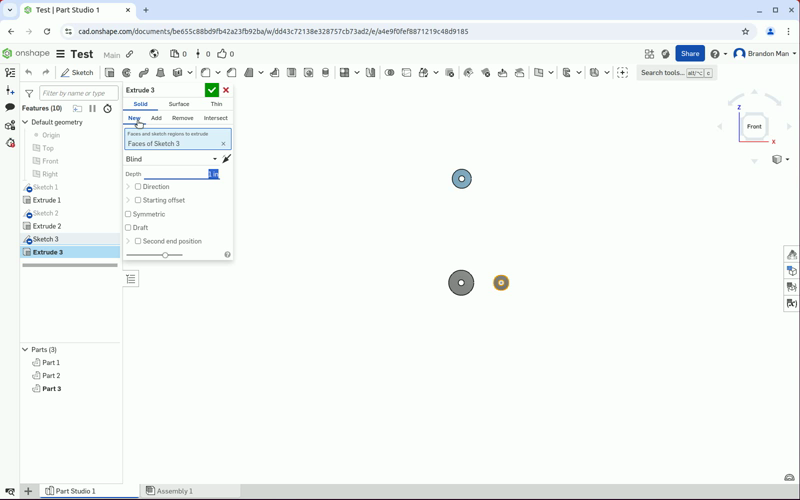
text(0.481)
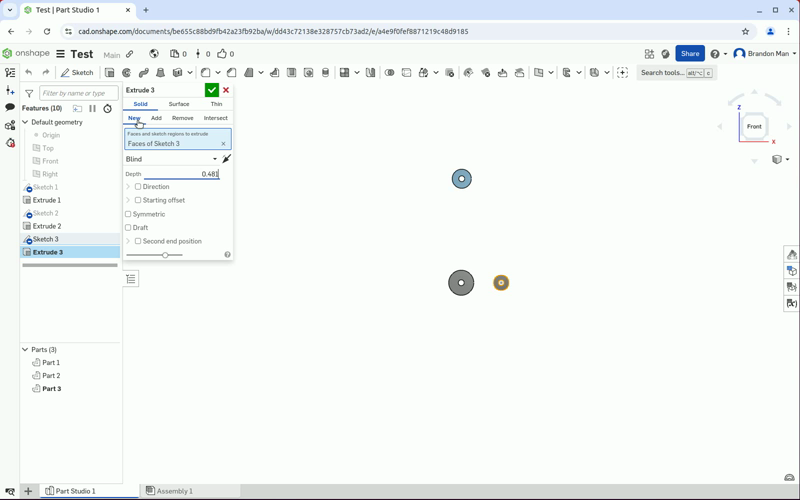
key(enter)
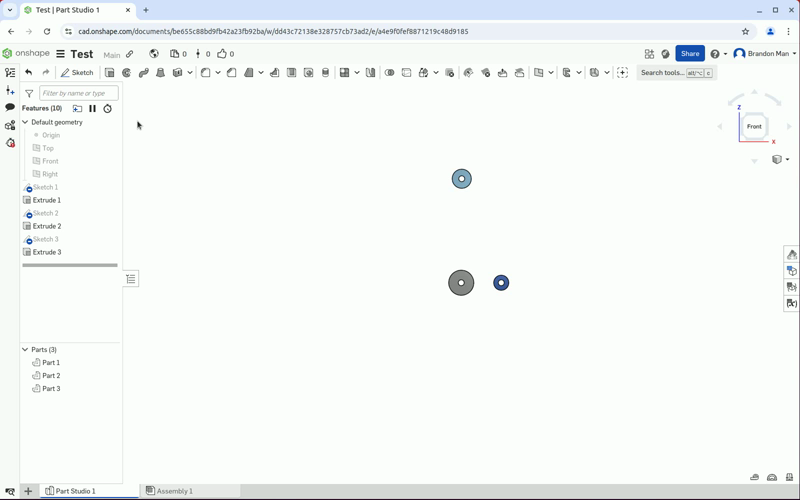
key(shift+h)
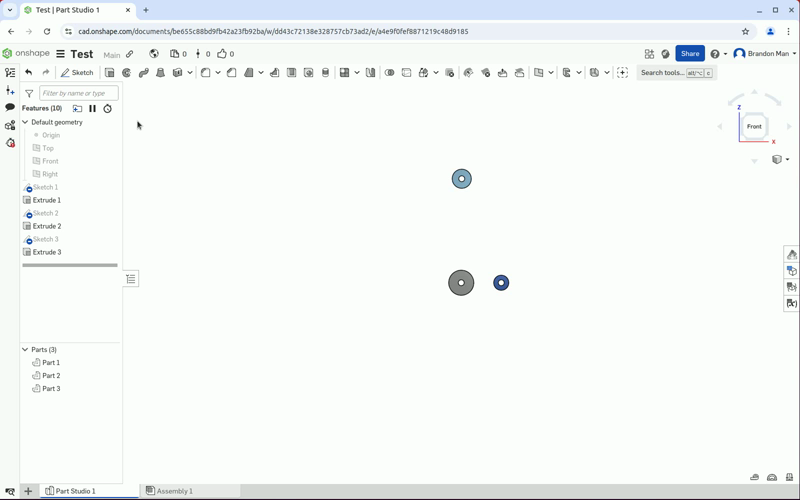
key(shift+h)
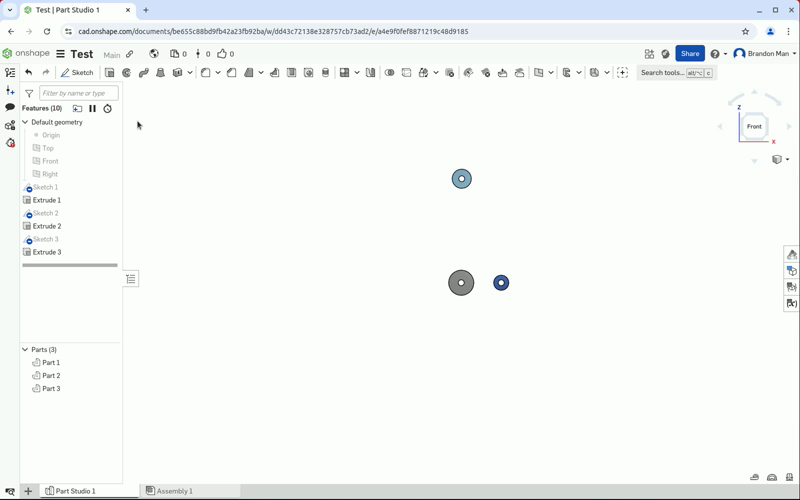
mouse_move(73, 189)
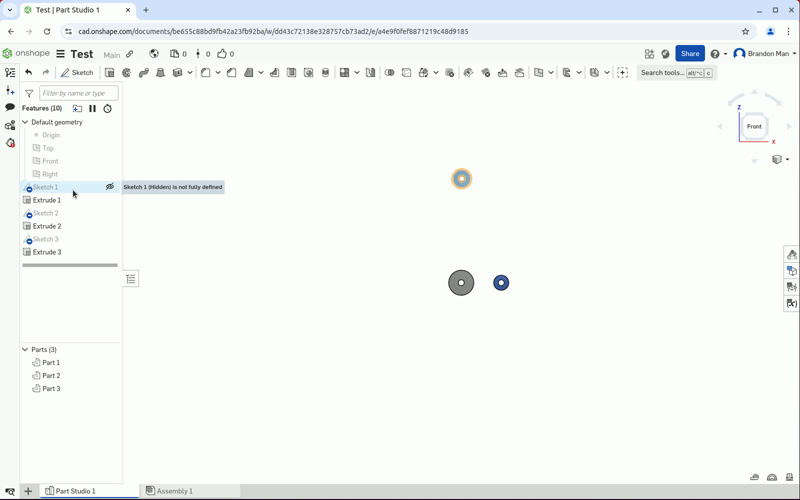
click(73, 189)
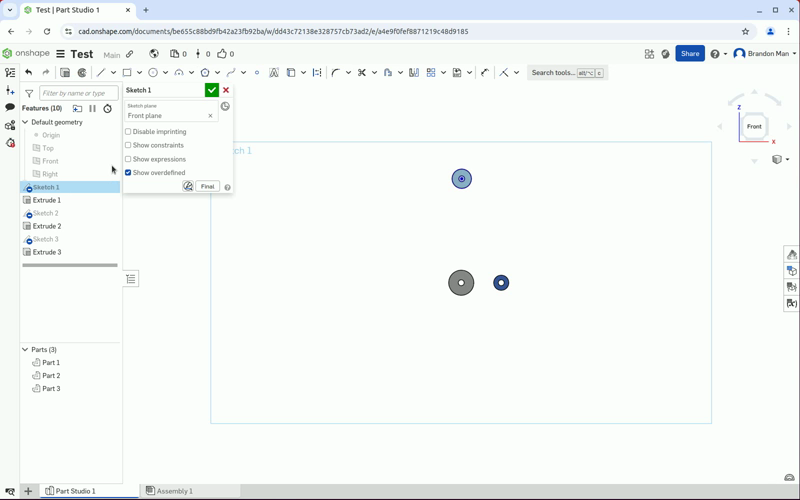
mouse_move(229, 92)
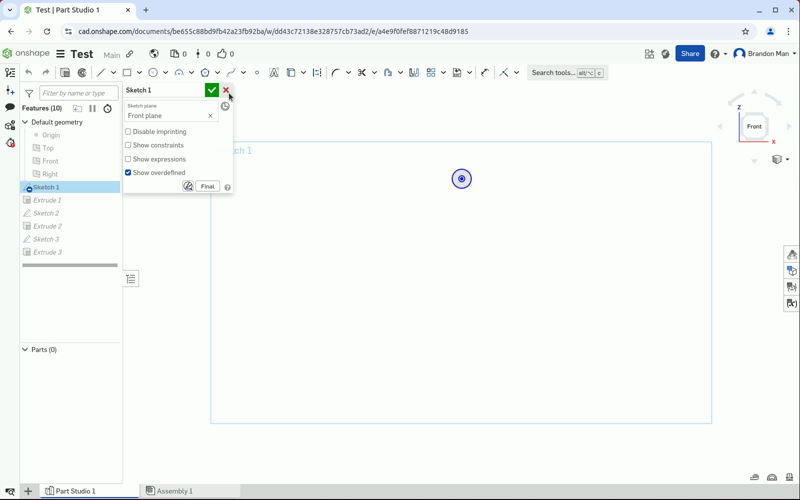
click(229, 92)
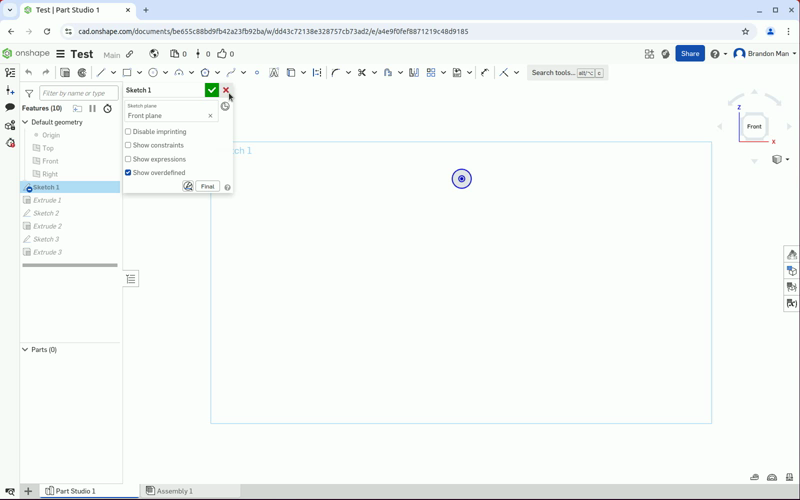
key(shift+s)
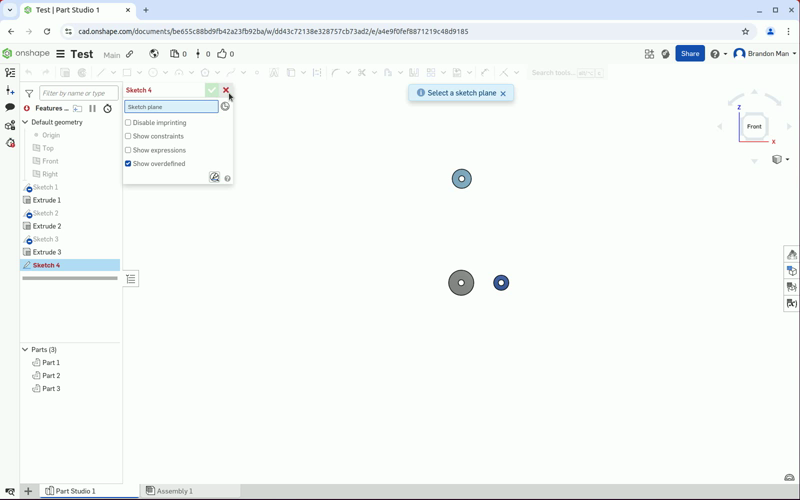
mouse_move(73, 163)
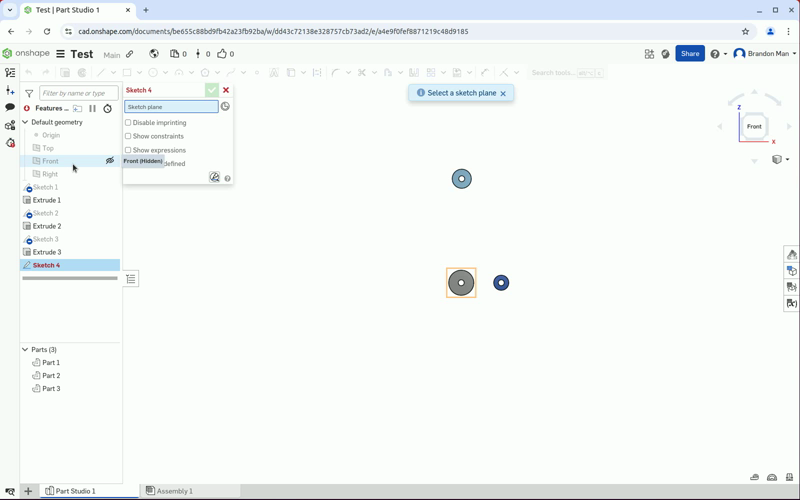
click(73, 163)
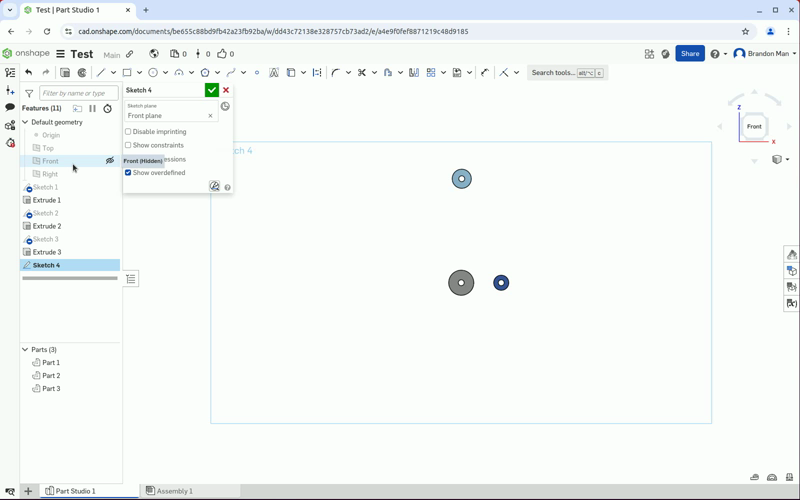
mouse_move(73, 352)
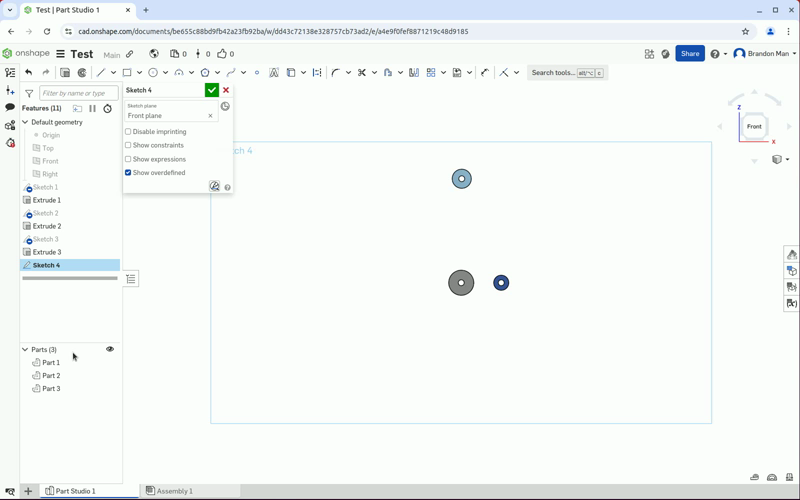
key(y)
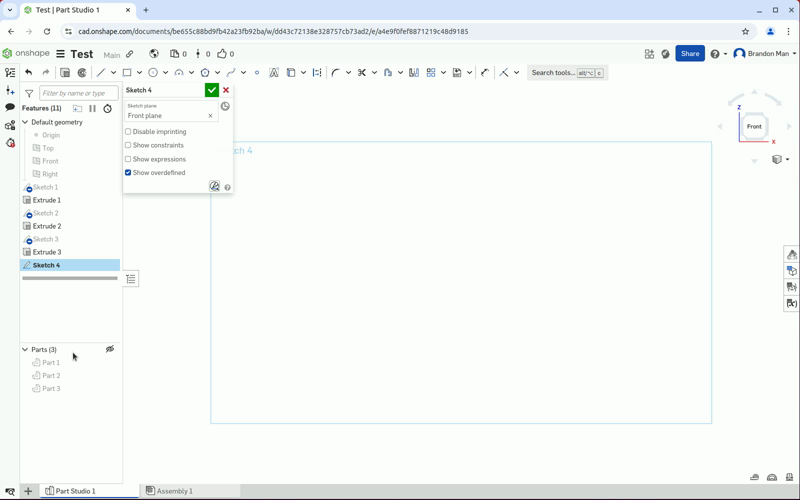
key(a)
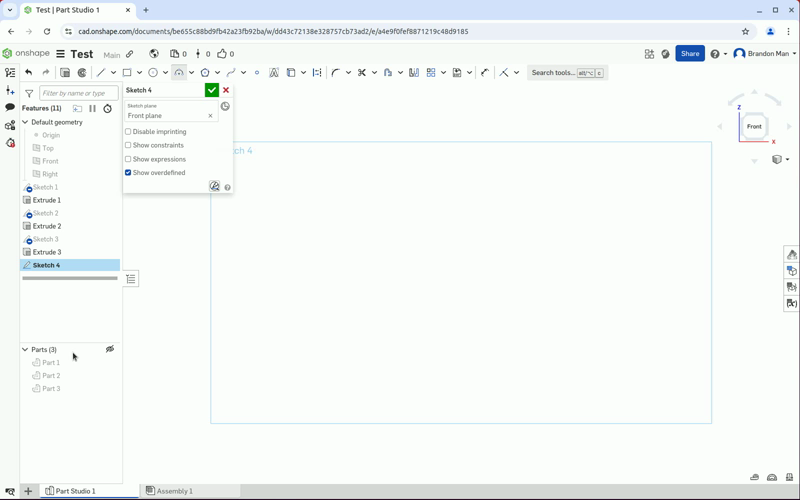
key_down(shift)
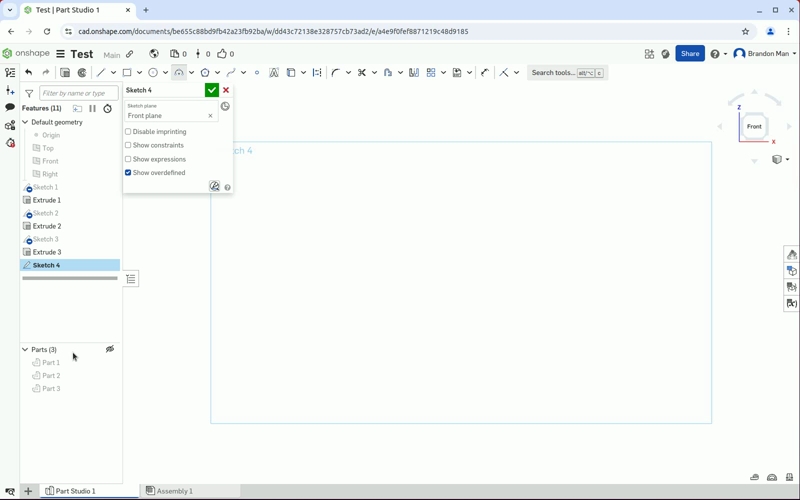
mouse_move(446, 223)
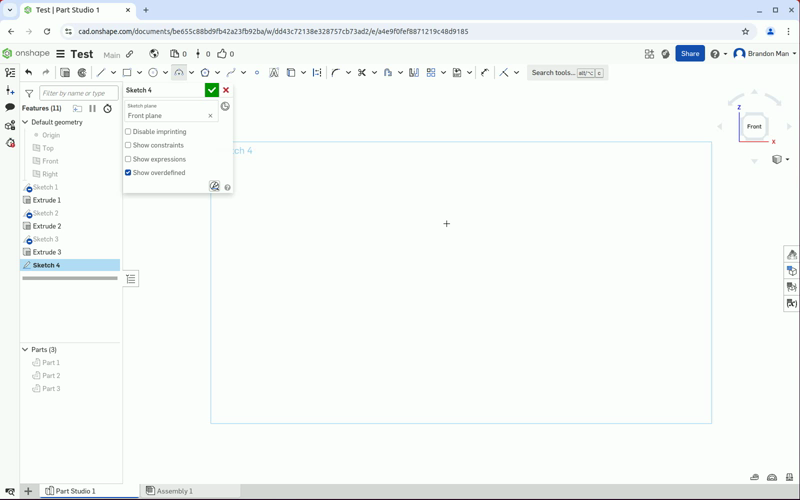
click(446, 223)
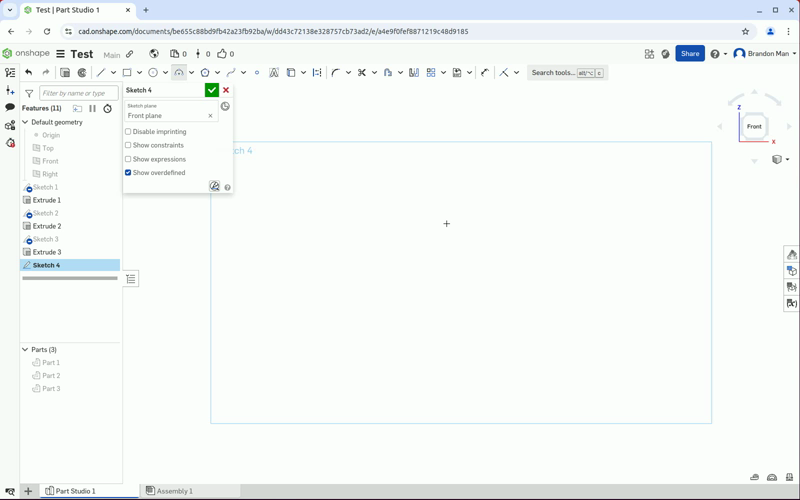
key_up(shift)
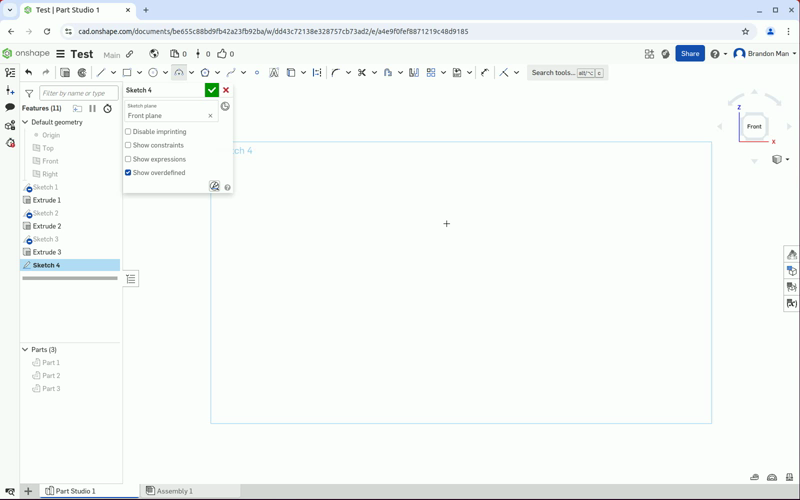
key_down(shift)
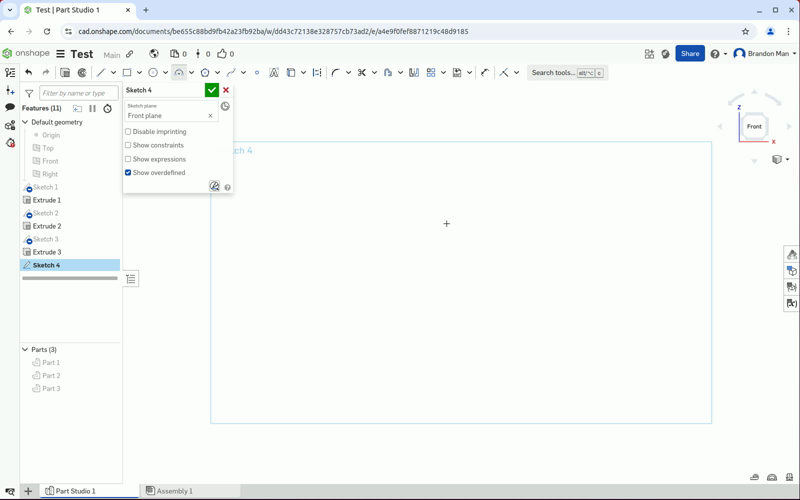
mouse_move(476, 223)
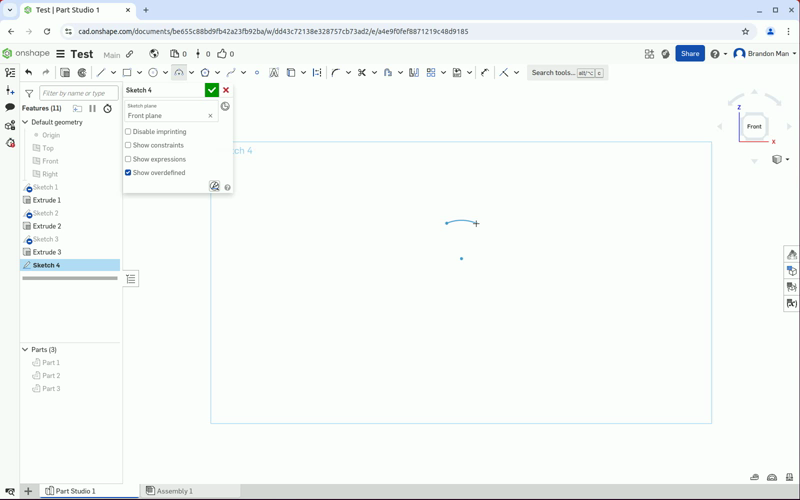
click(476, 223)
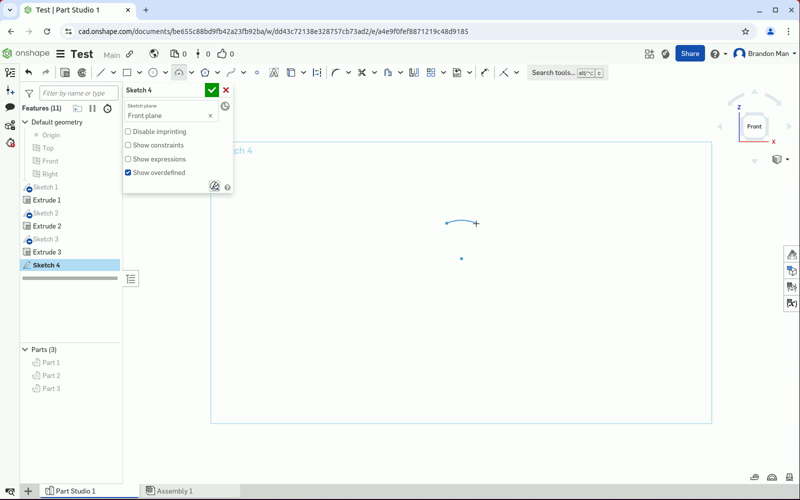
mouse_move(461, 210)
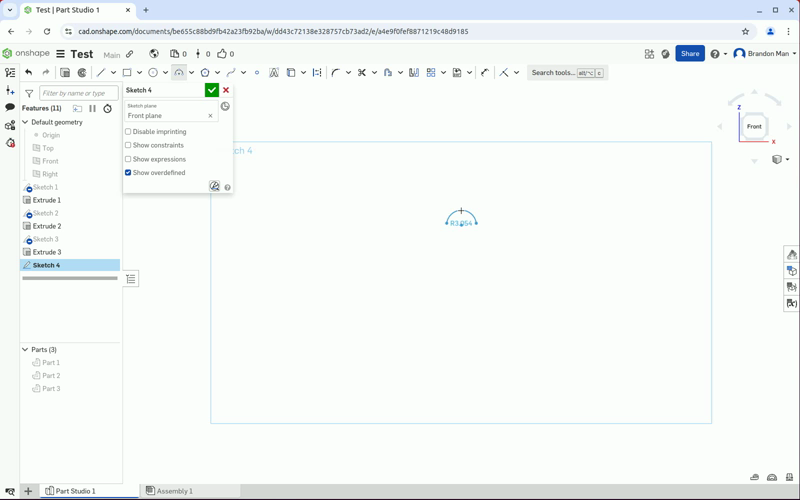
click(461, 210)
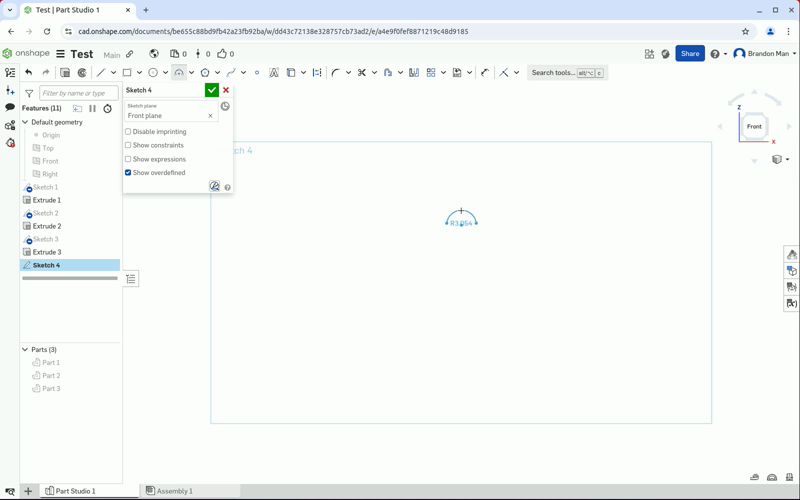
key_up(shift)
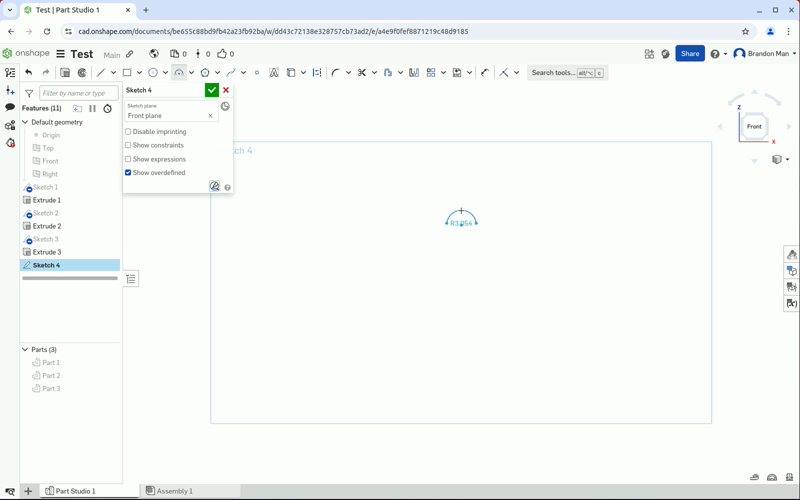
key(esc)
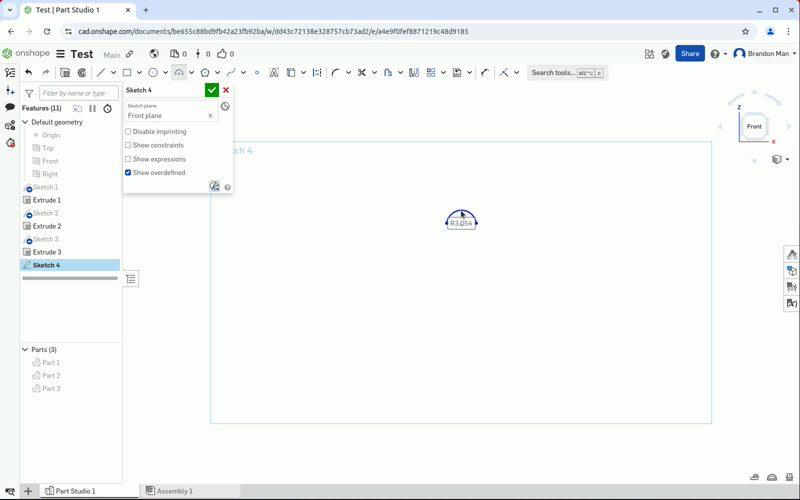
key(l)
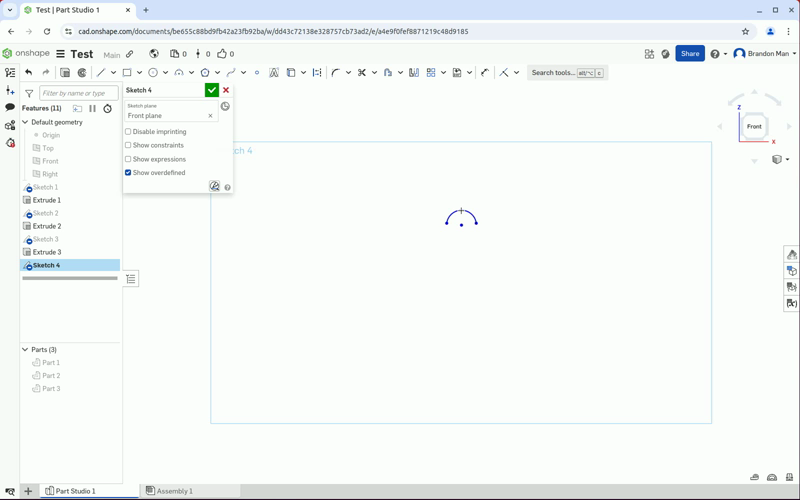
mouse_move(476, 223)
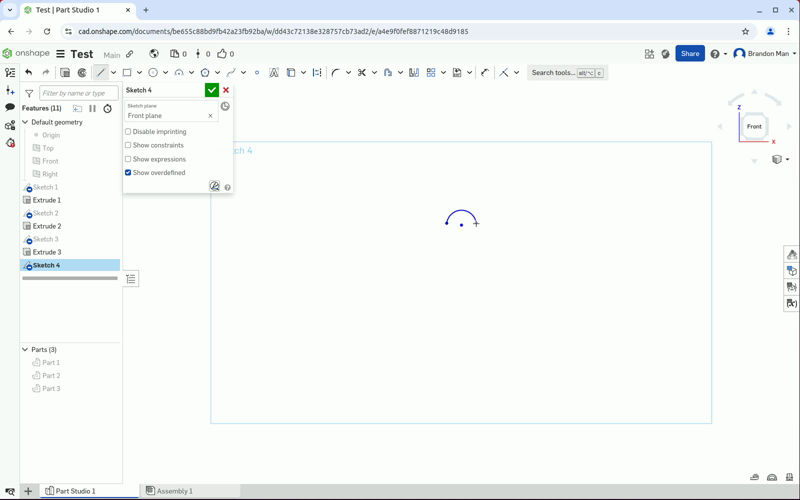
click(476, 223)
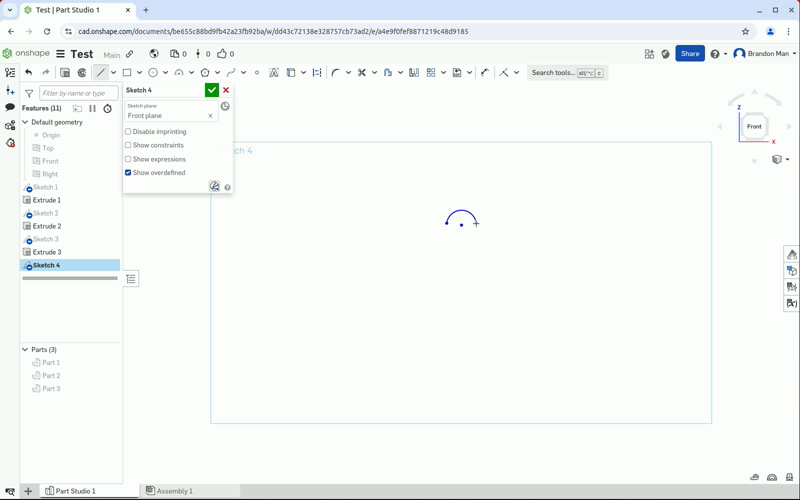
key_down(shift)
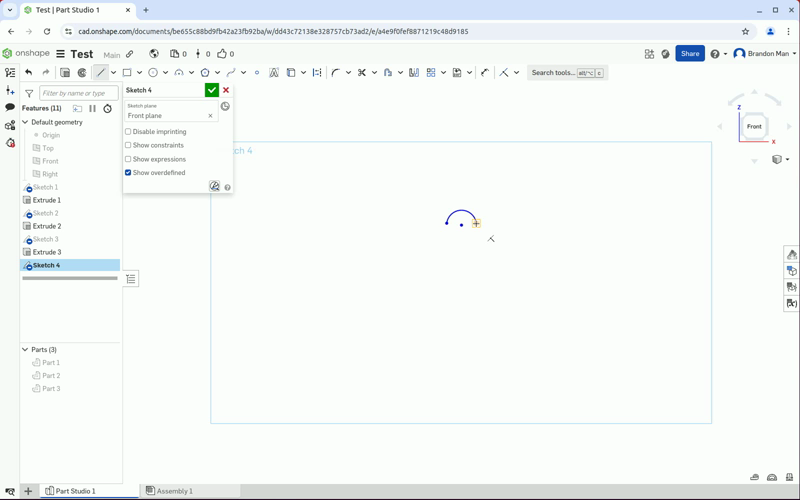
mouse_move(506, 223)
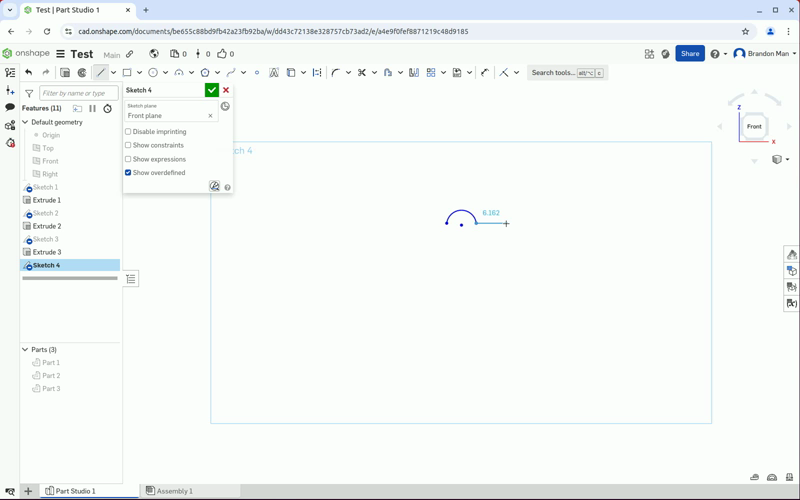
mouse_move(470, 176)
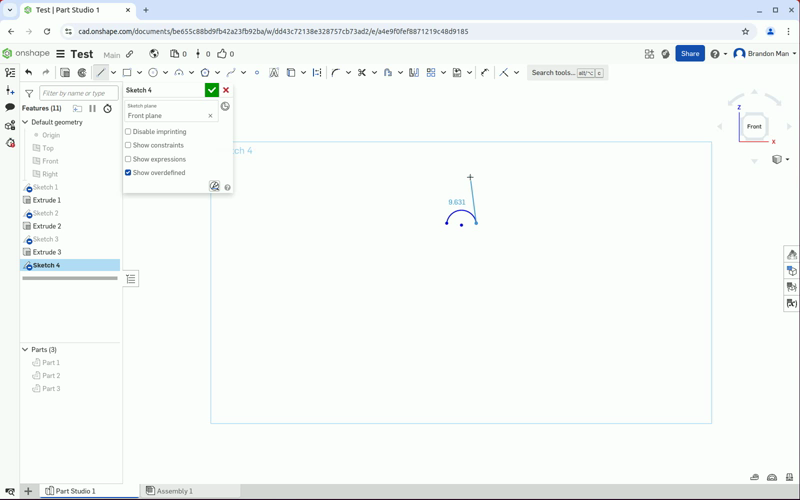
click(470, 176)
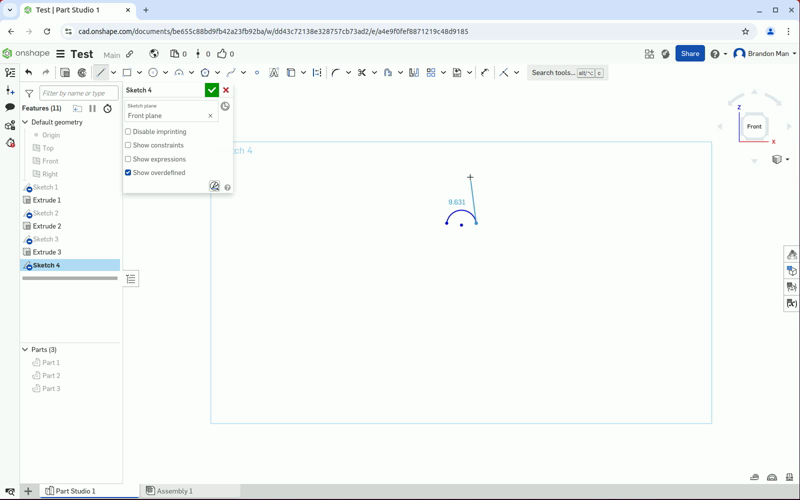
key_up(shift)
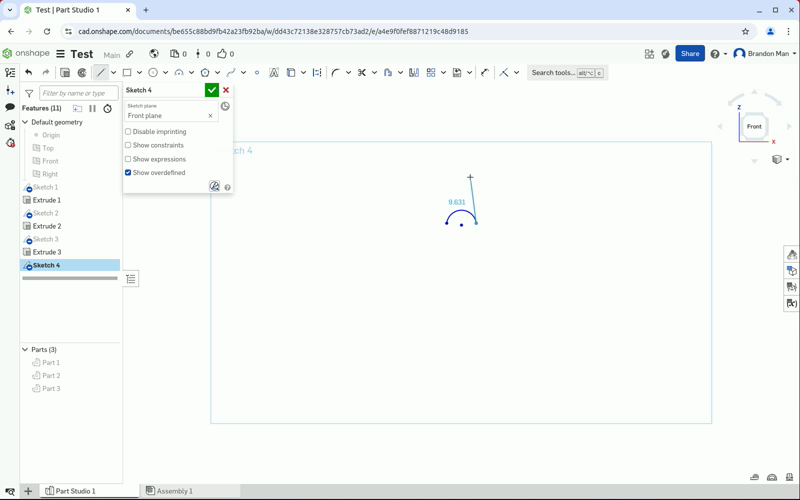
key(esc)
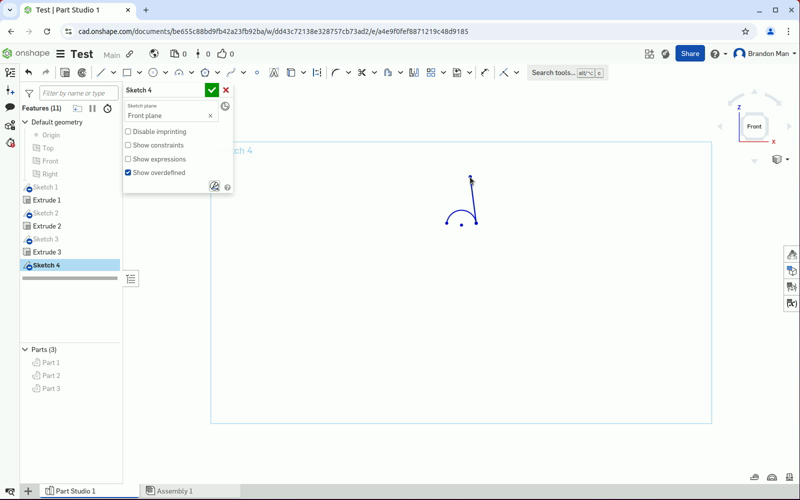
key(a)
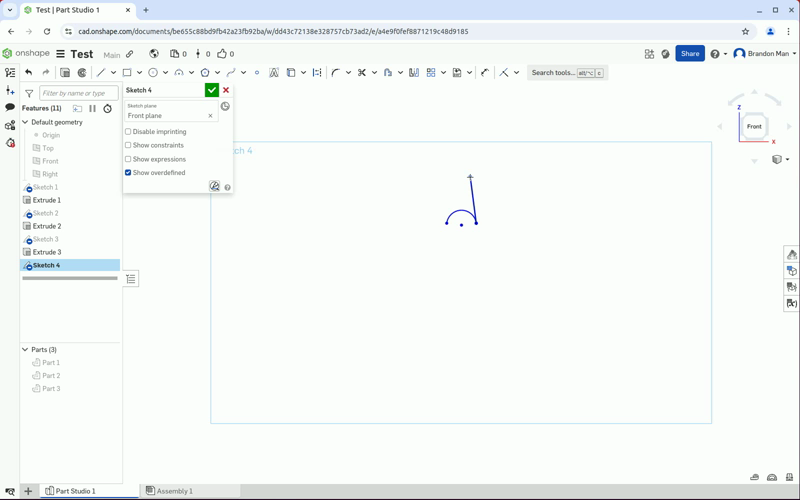
mouse_move(470, 176)
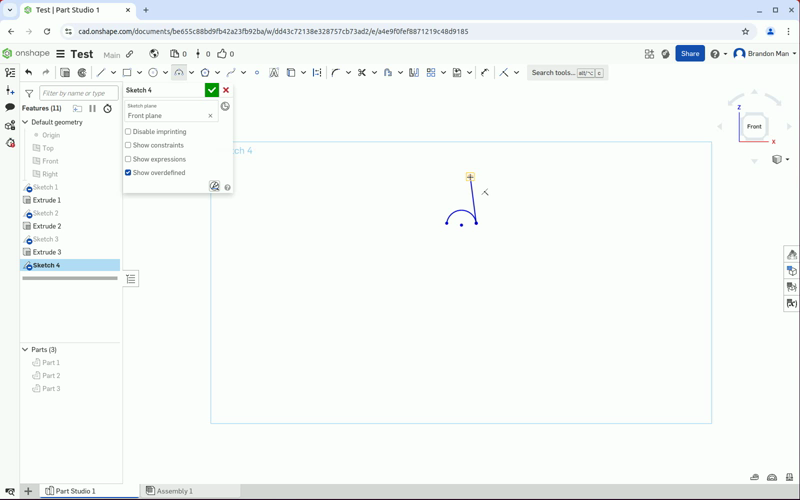
click(470, 176)
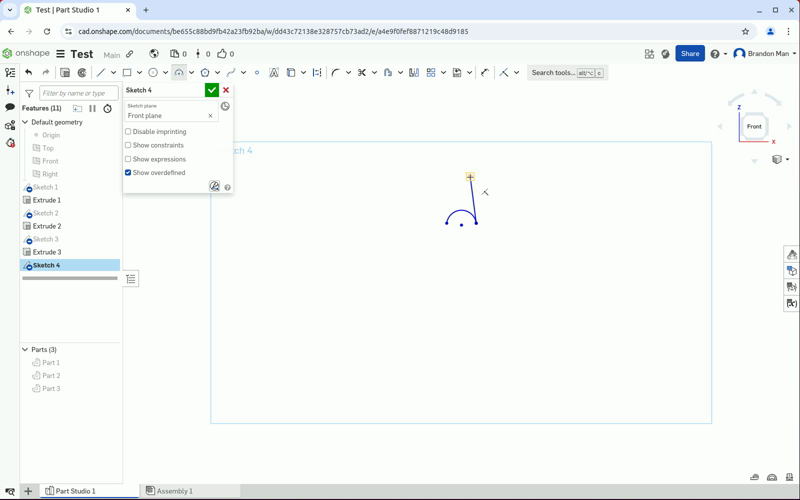
key_down(shift)
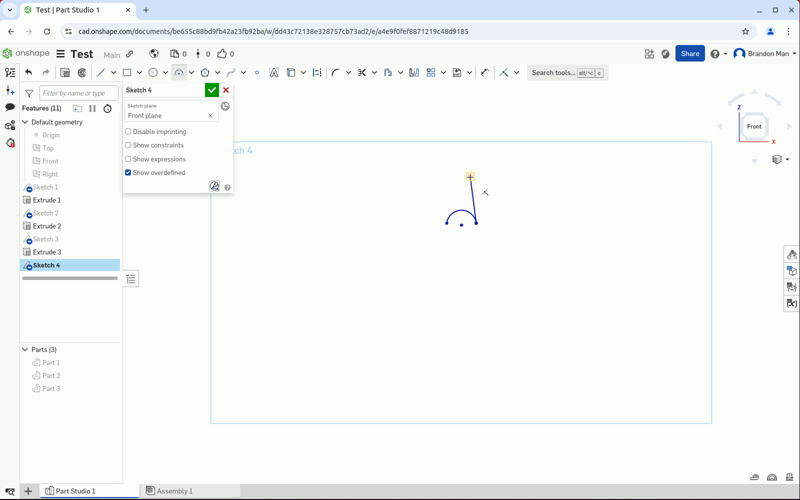
mouse_move(452, 176)
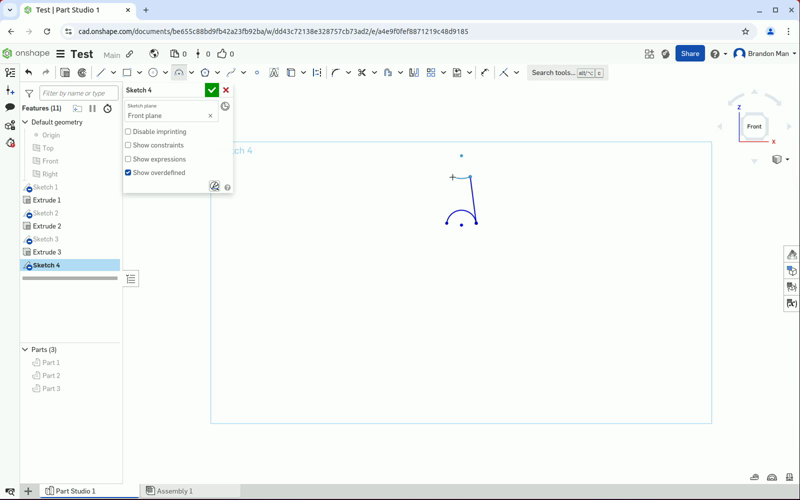
click(452, 176)
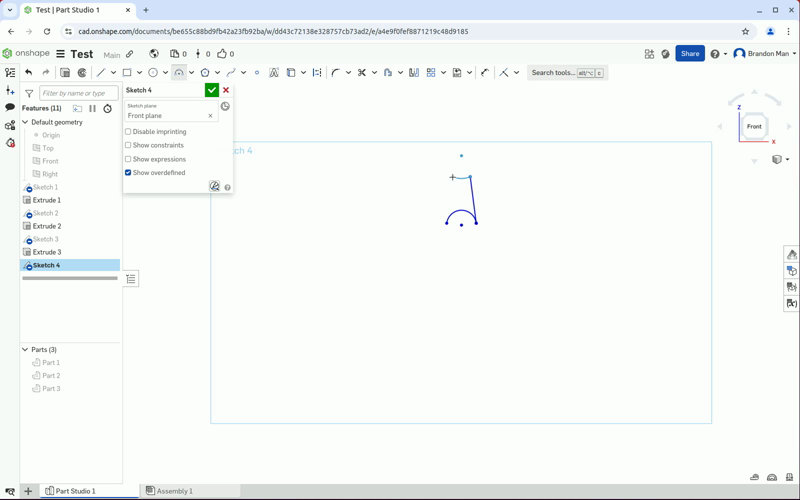
mouse_move(461, 186)
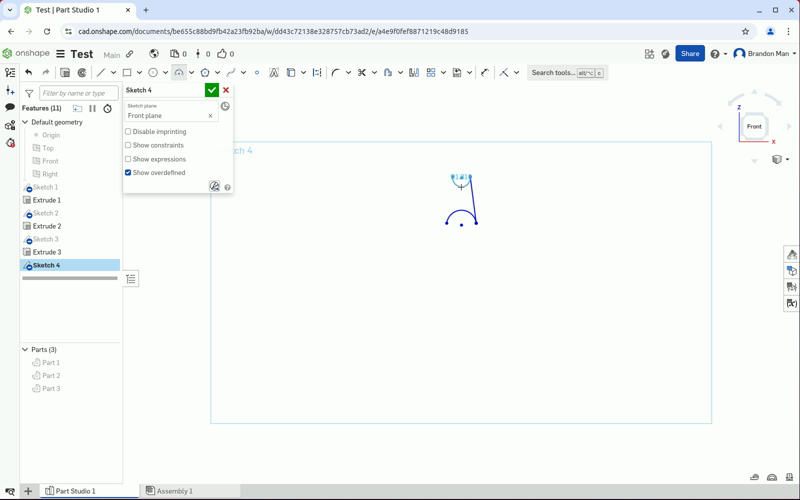
click(461, 186)
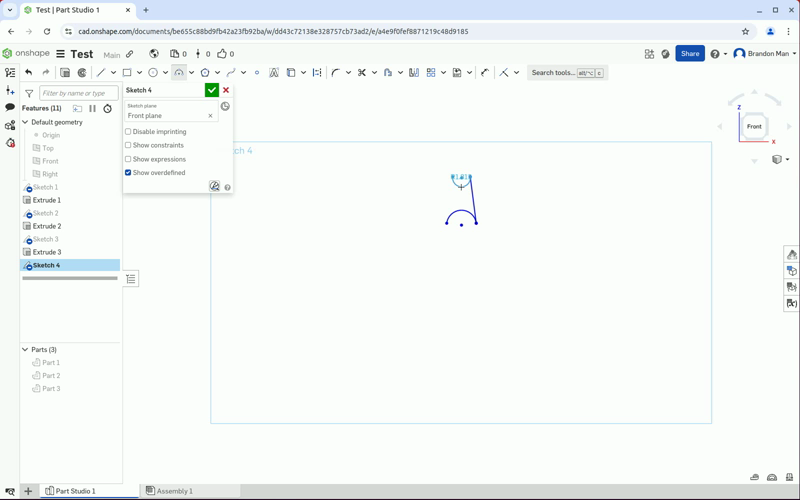
key_up(shift)
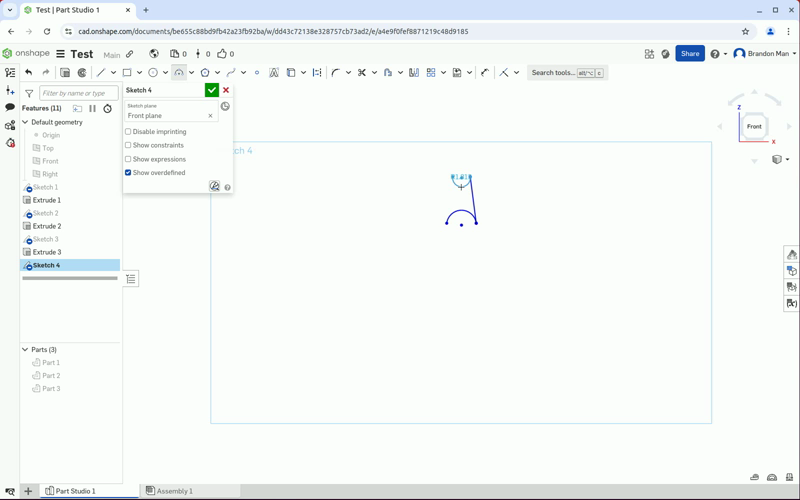
key(esc)
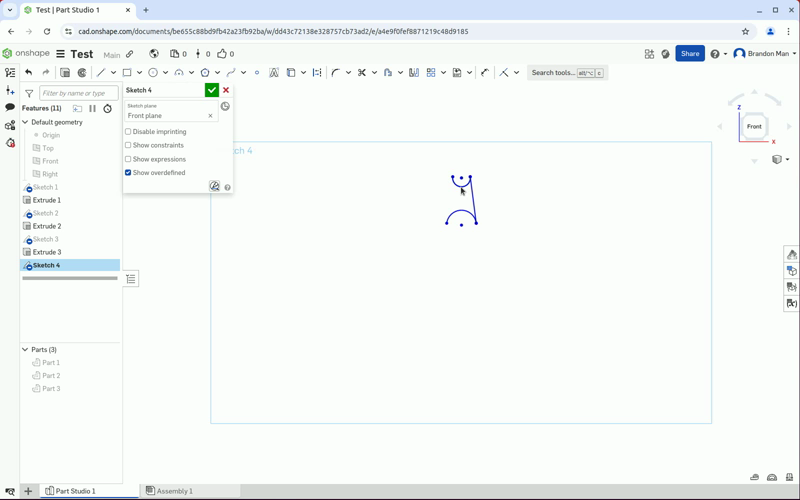
key(l)
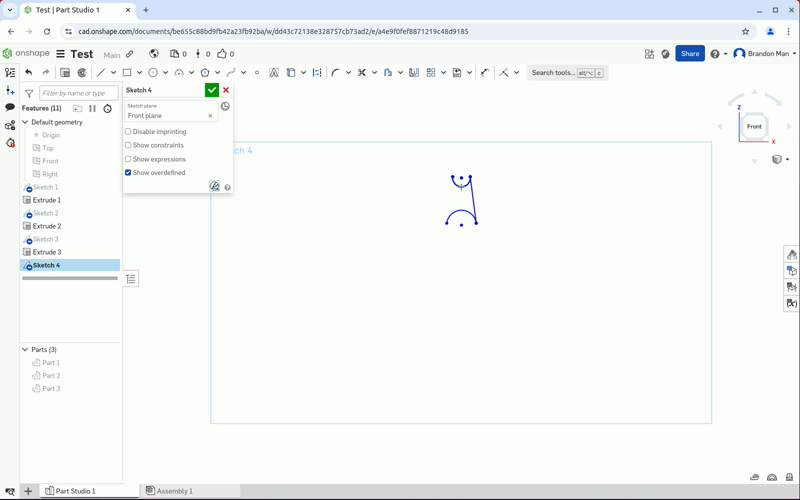
mouse_move(452, 176)
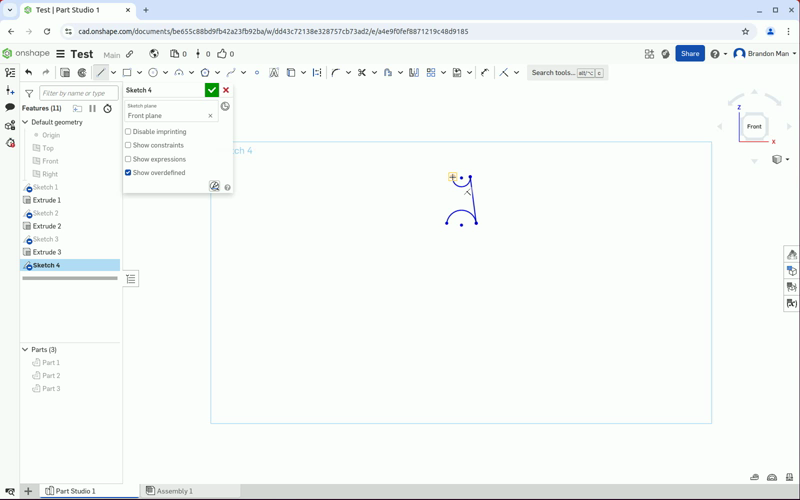
click(452, 176)
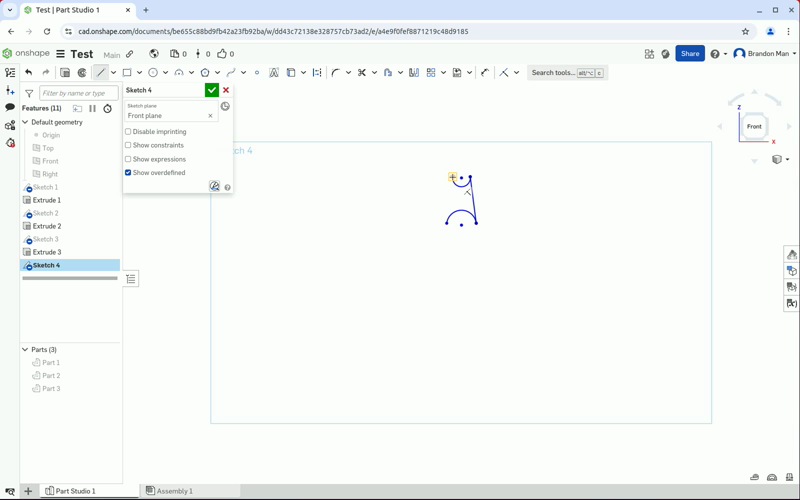
mouse_move(482, 176)
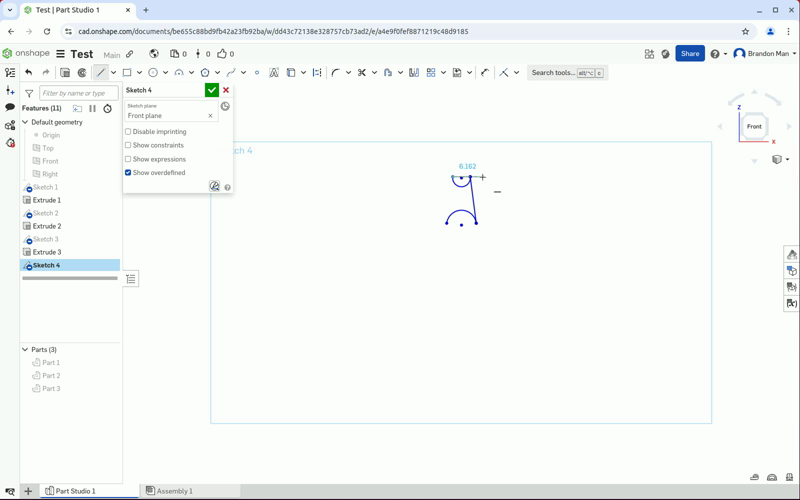
key_down(shift)
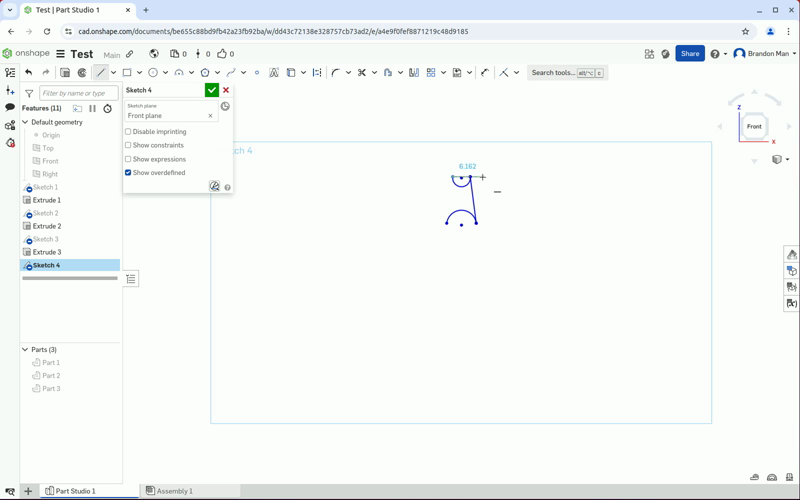
mouse_move(446, 223)
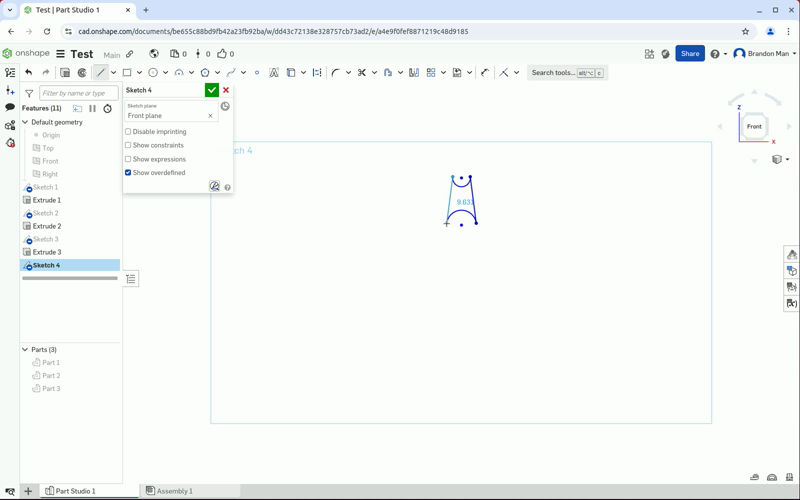
key_up(shift)
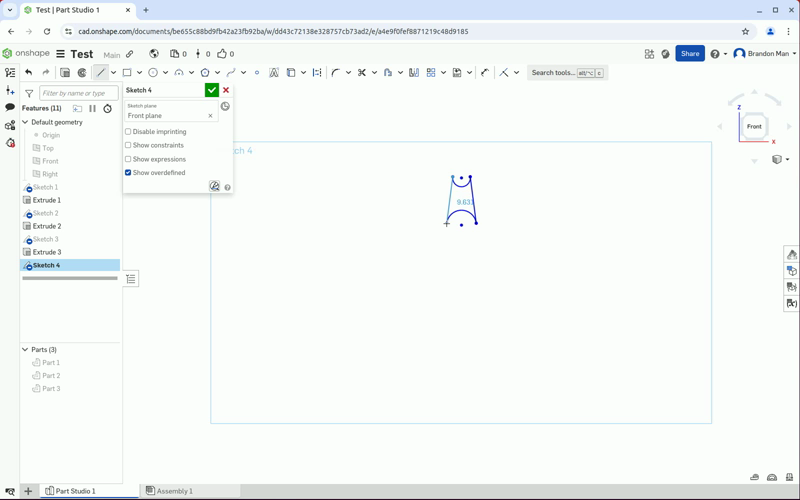
click(446, 223)
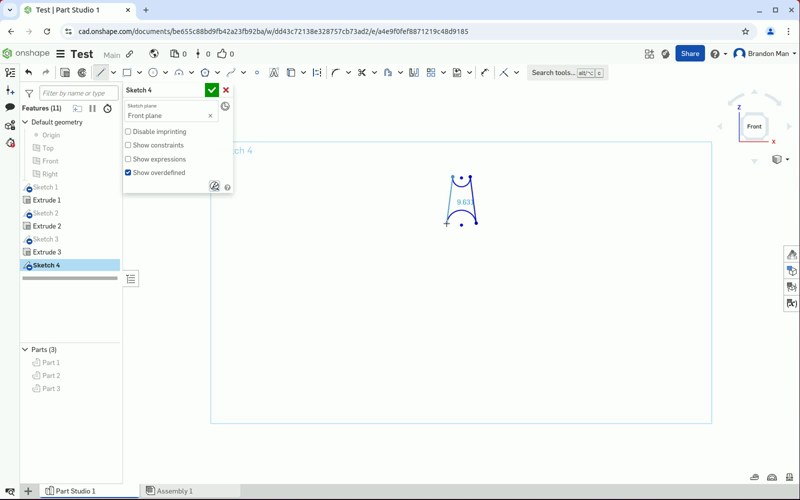
key(esc)
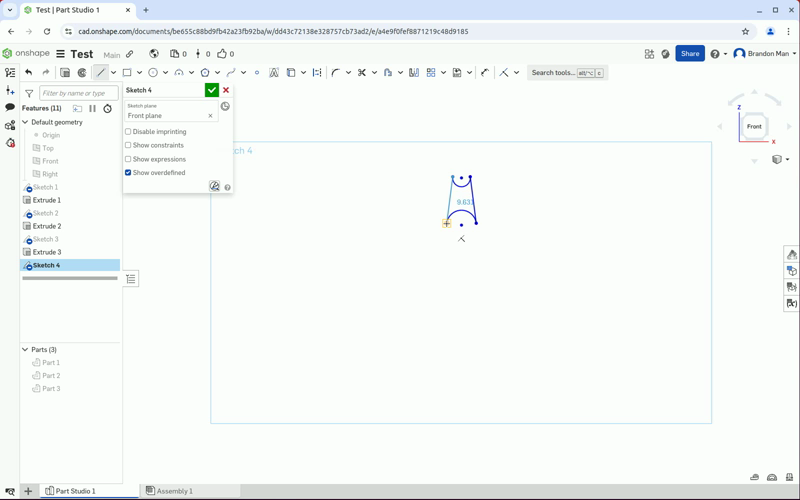
key(c)
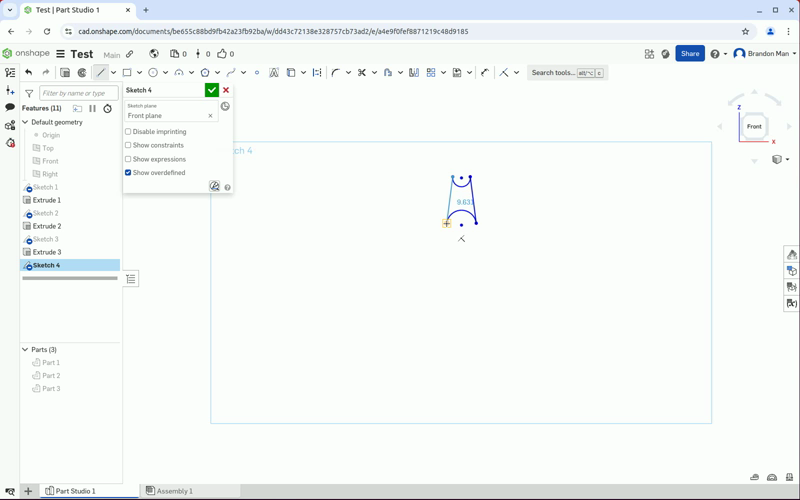
key_down(shift)
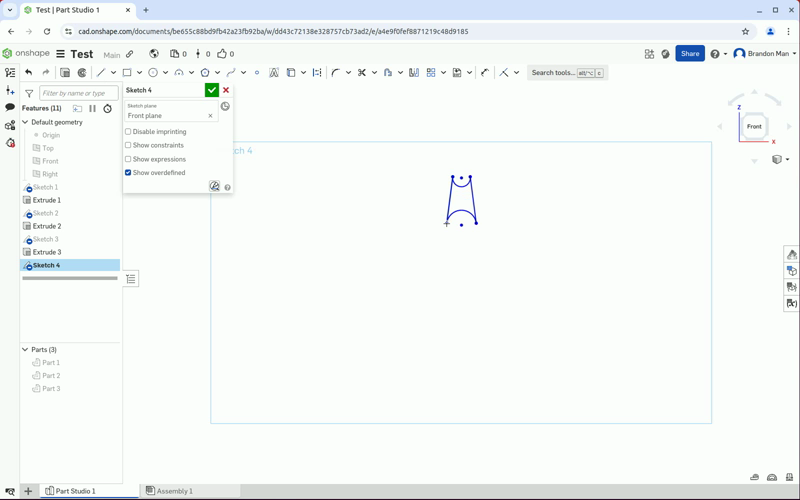
mouse_move(458, 191)
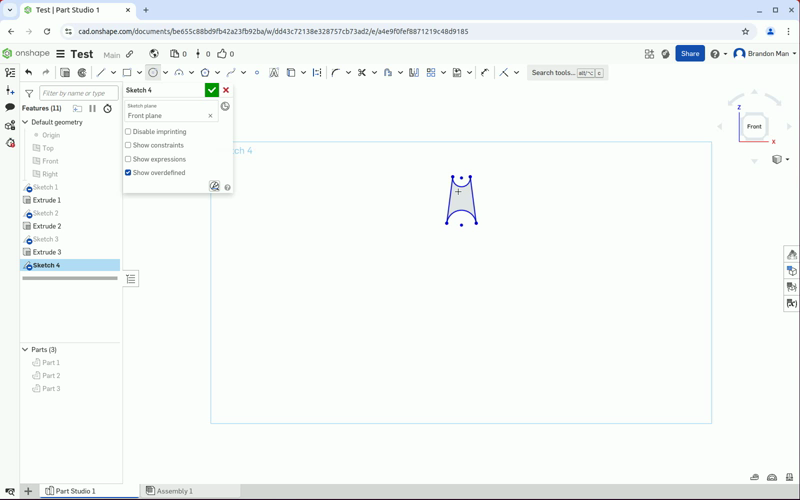
click(458, 191)
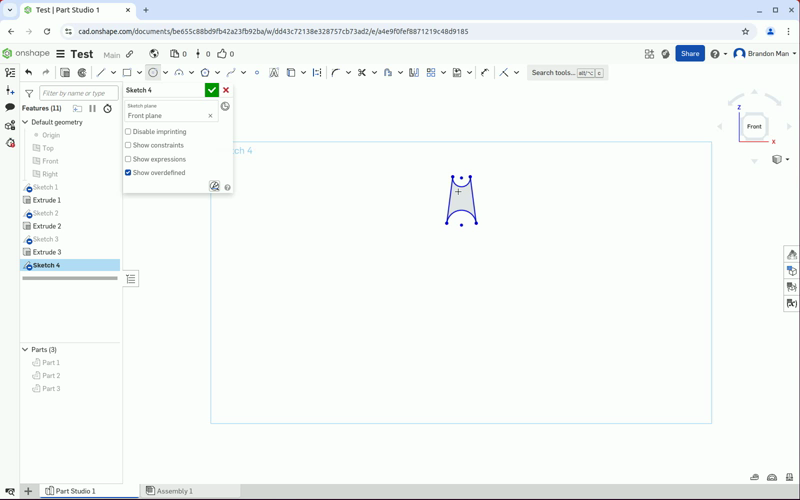
key_up(shift)
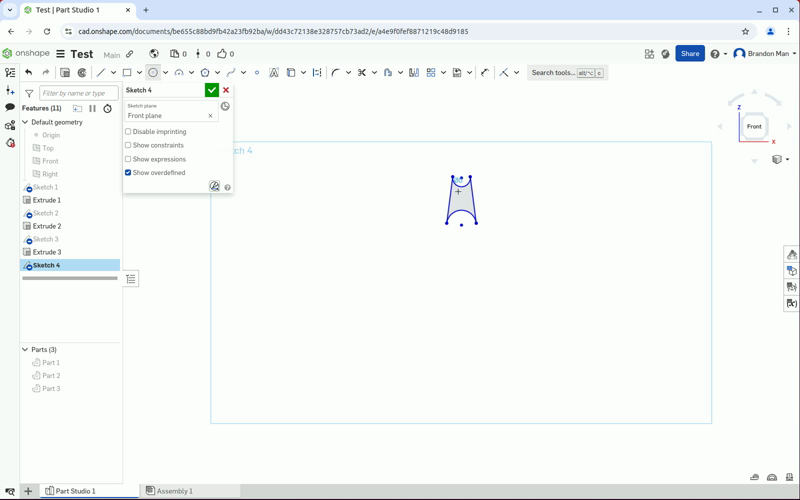
mouse_move(461, 191)
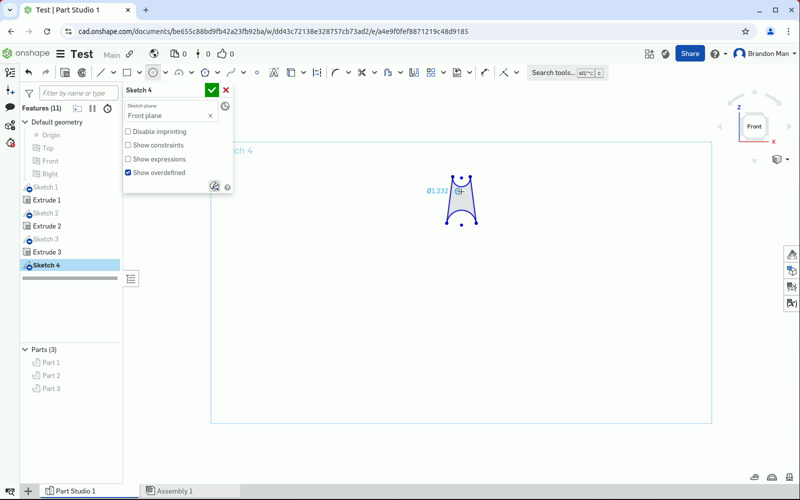
scroll(6)
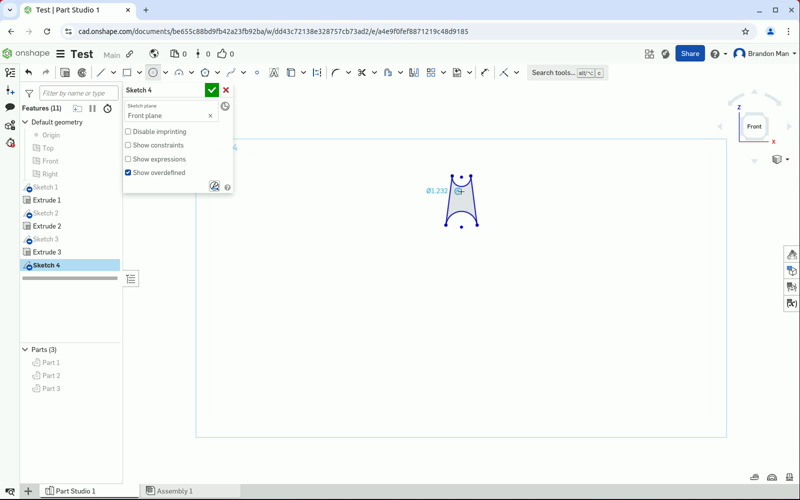
scroll(6)
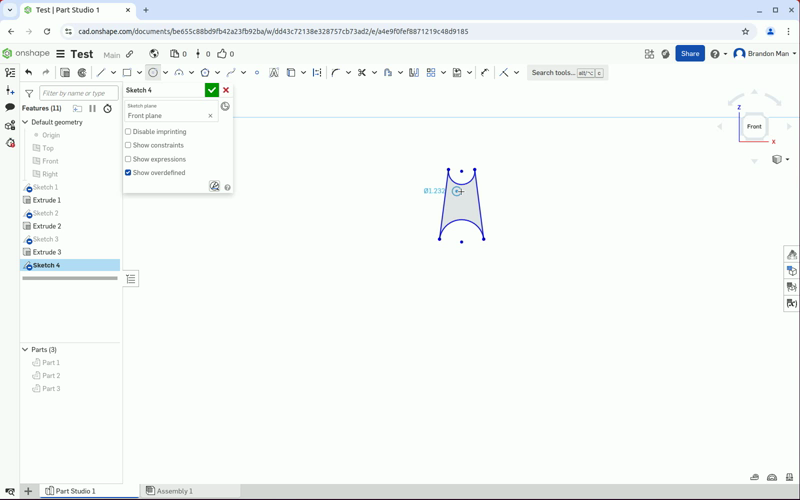
scroll(6)
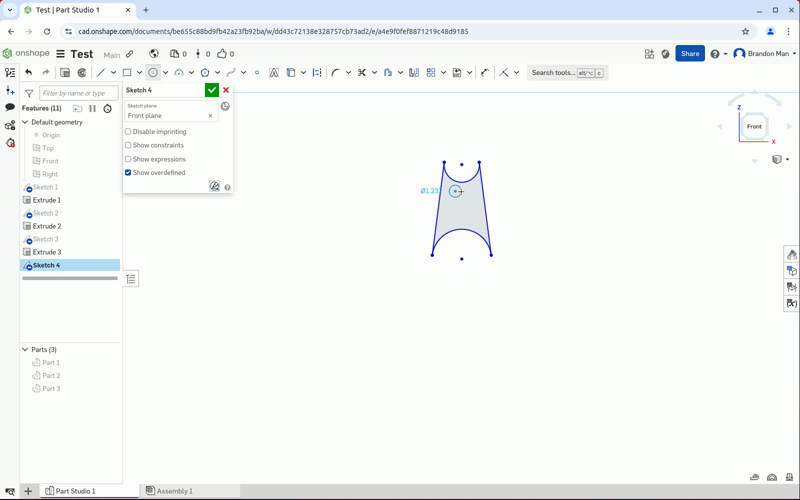
scroll(6)
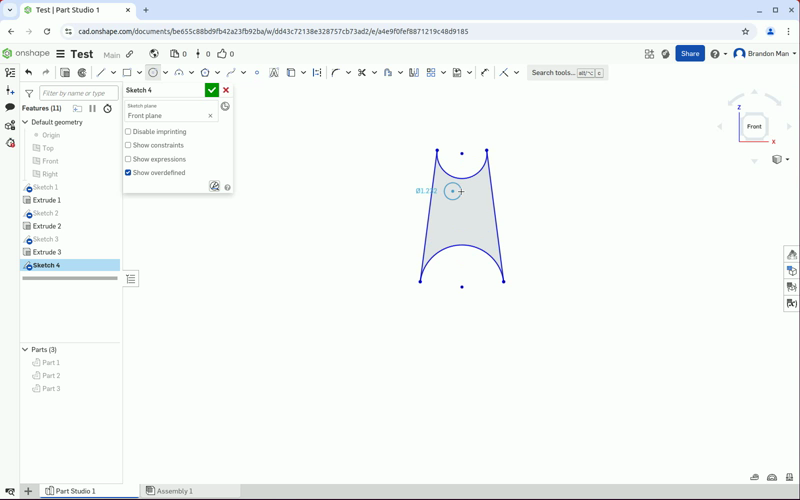
scroll(6)
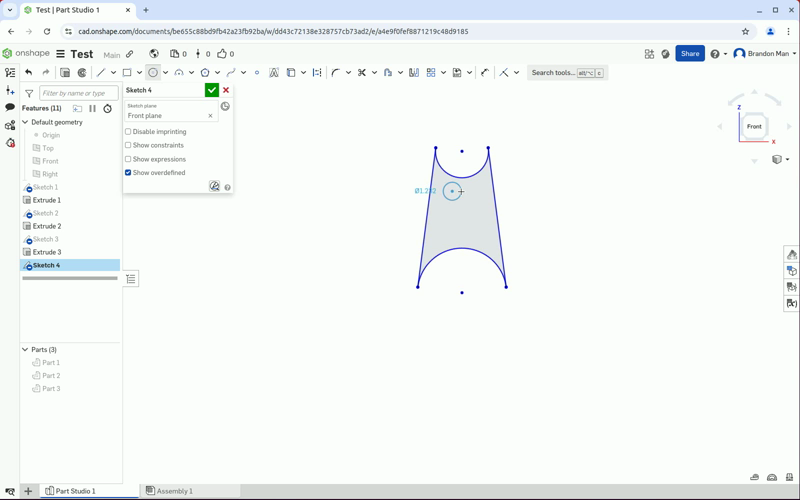
scroll(6)
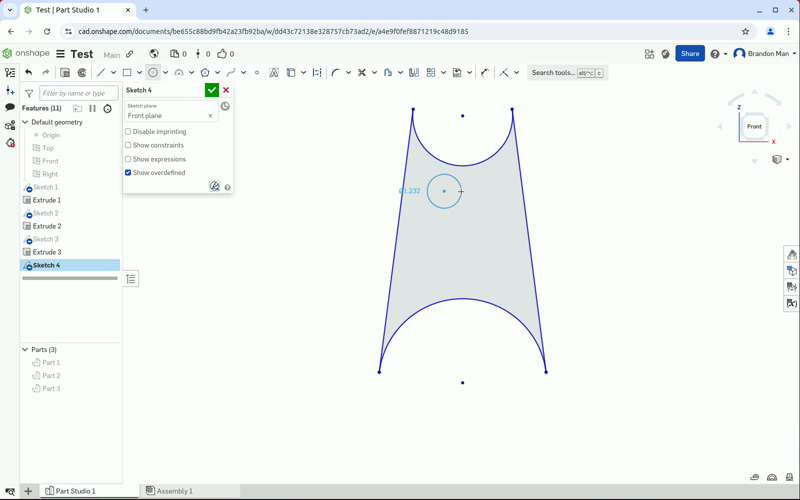
scroll(6)
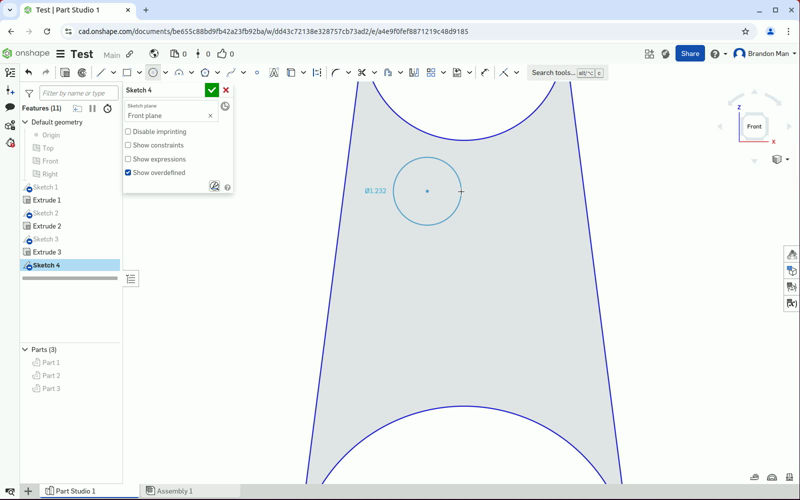
click(461, 191)
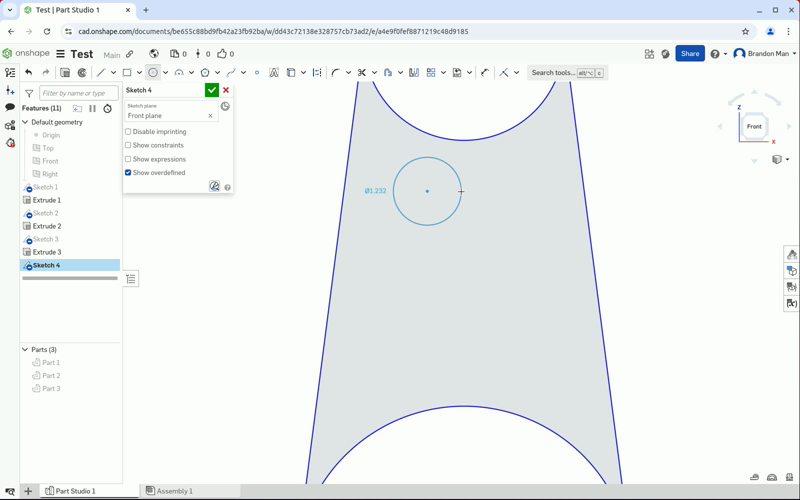
scroll(-6)
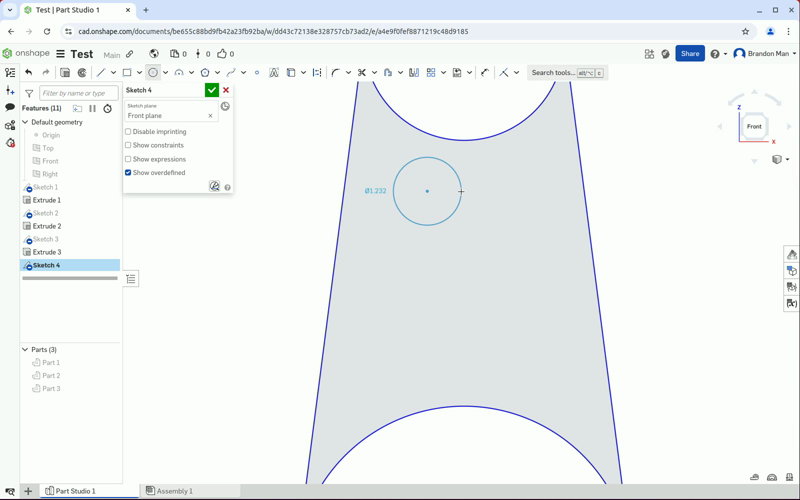
scroll(-6)
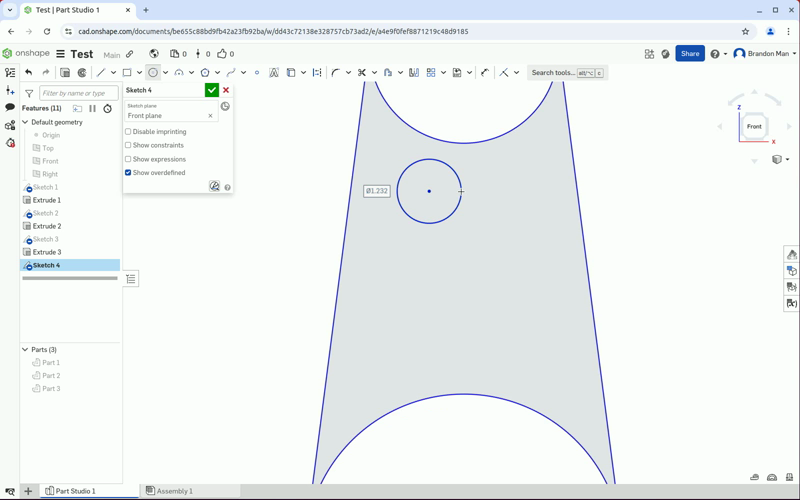
scroll(-6)
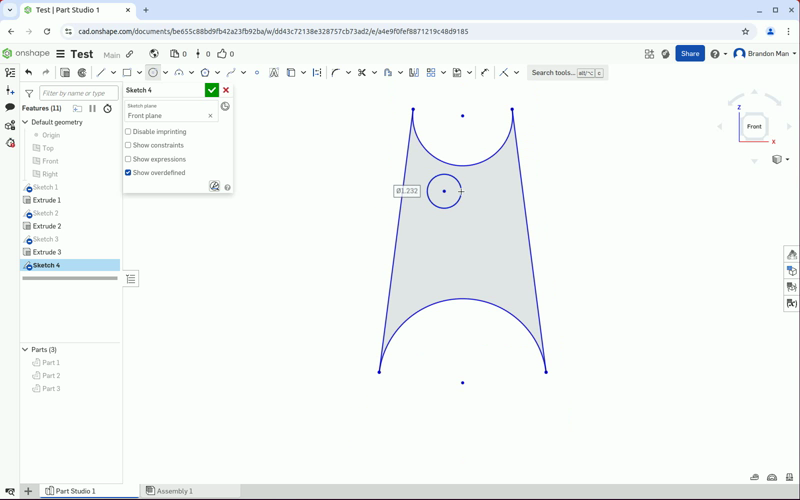
scroll(-6)
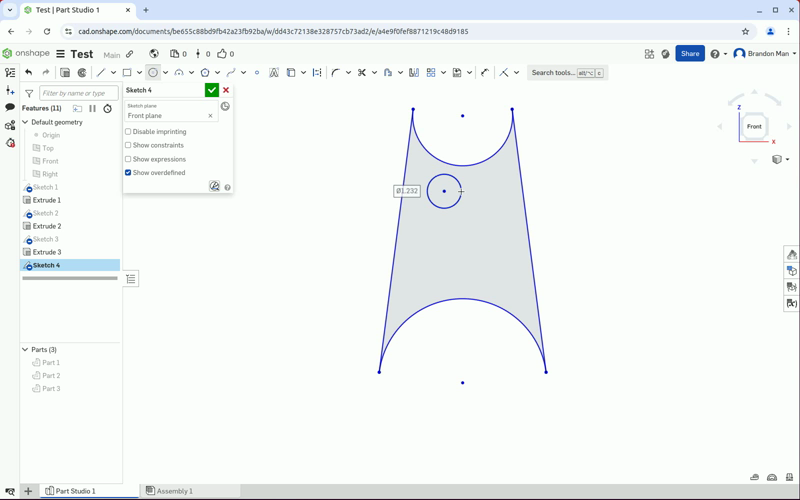
scroll(-6)
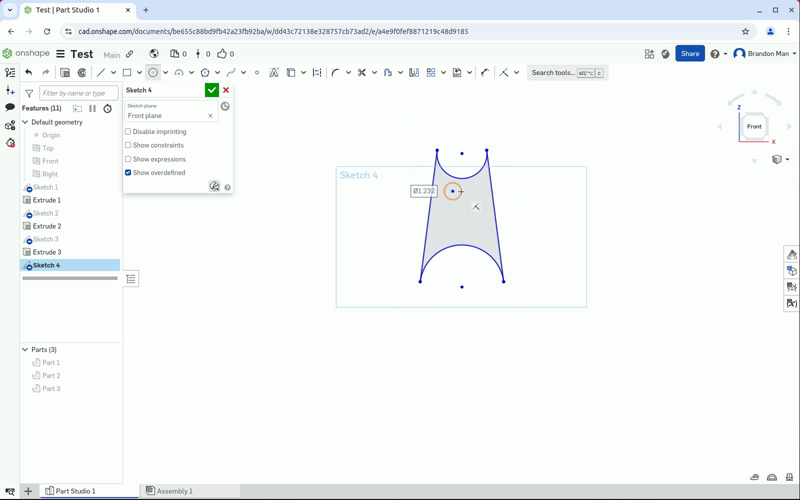
scroll(-6)
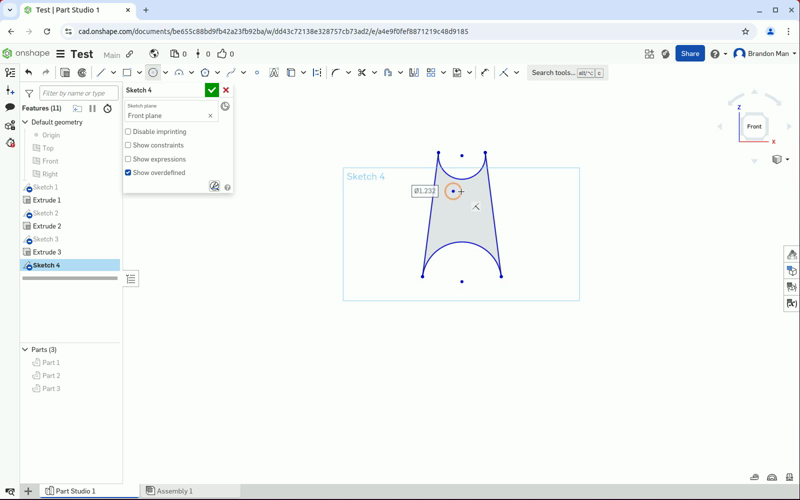
scroll(-6)
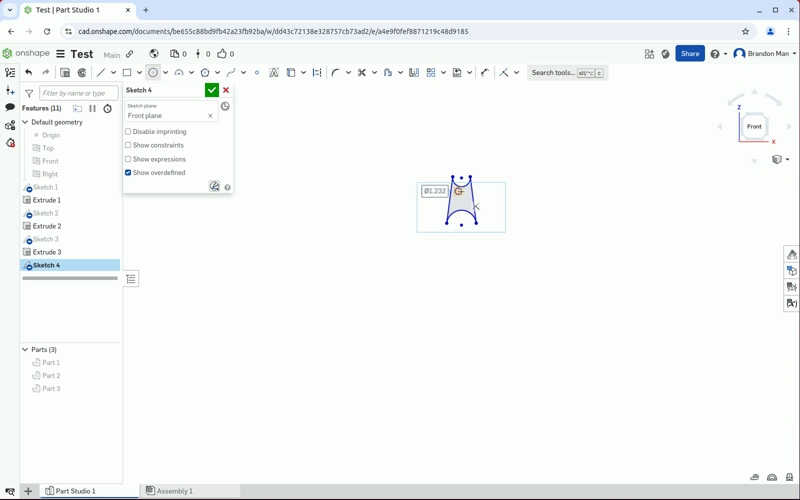
key(esc)
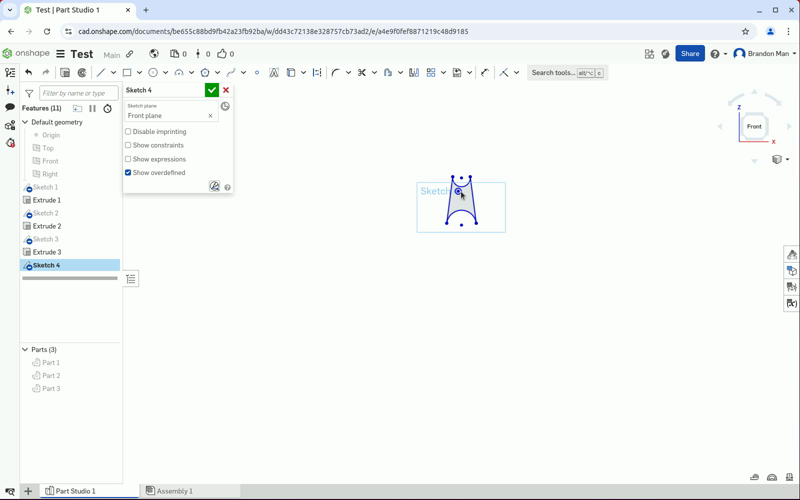
mouse_move(468, 188)
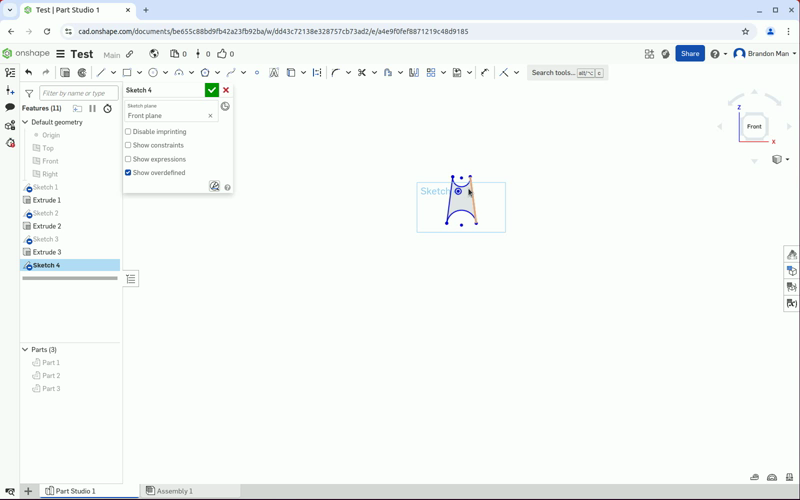
scroll(6)
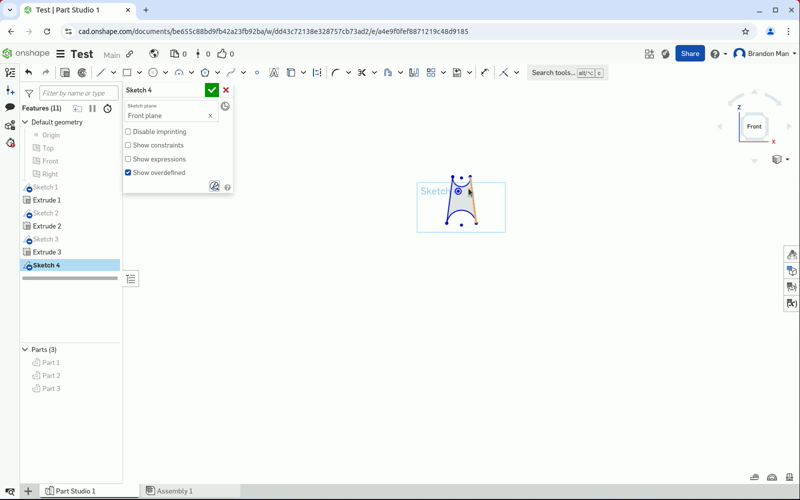
scroll(6)
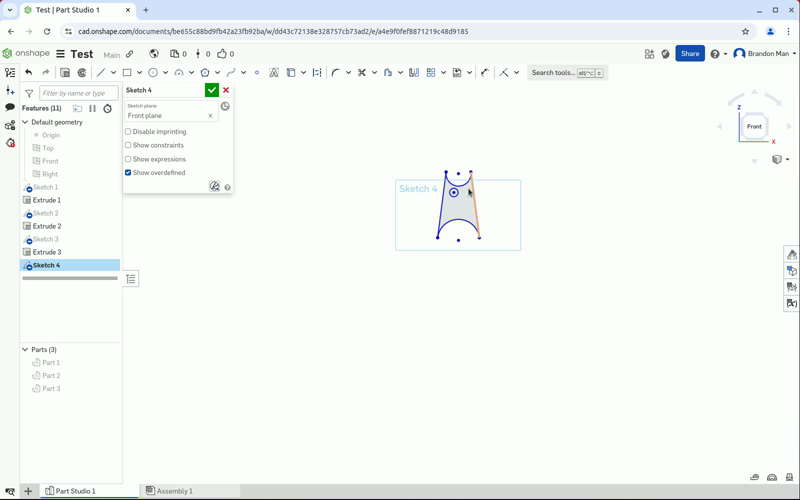
scroll(6)
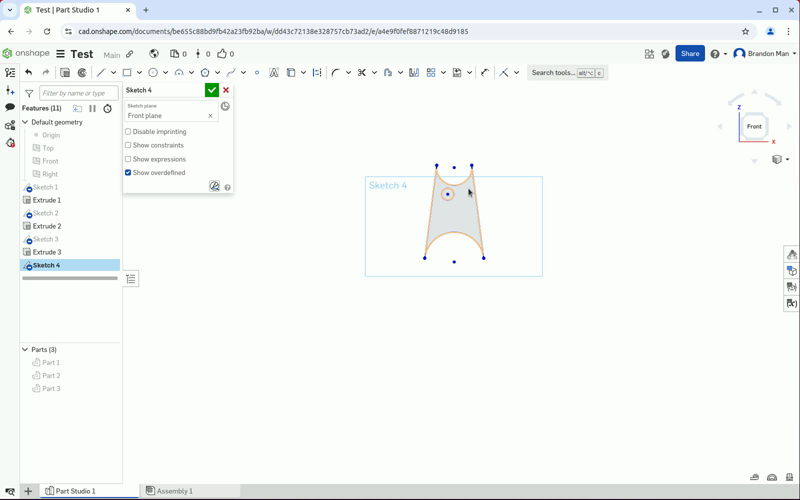
scroll(6)
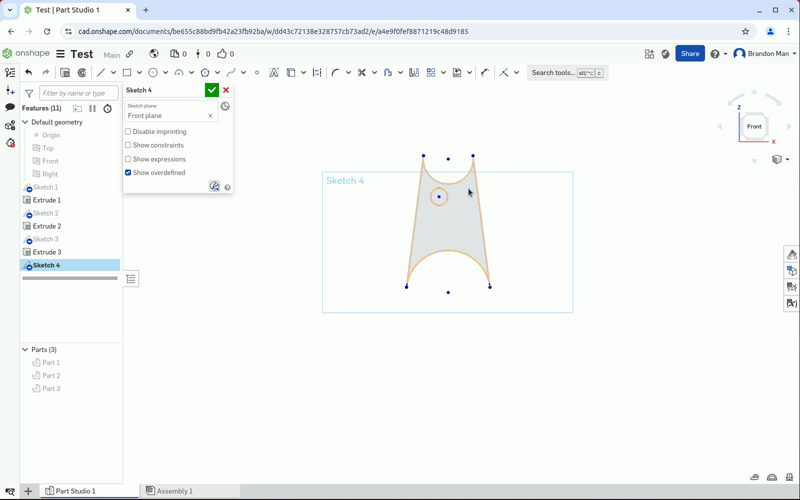
scroll(6)
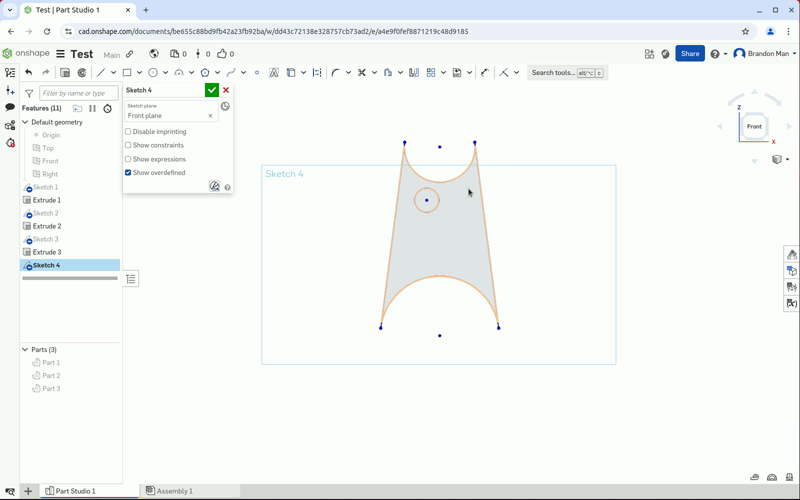
scroll(6)
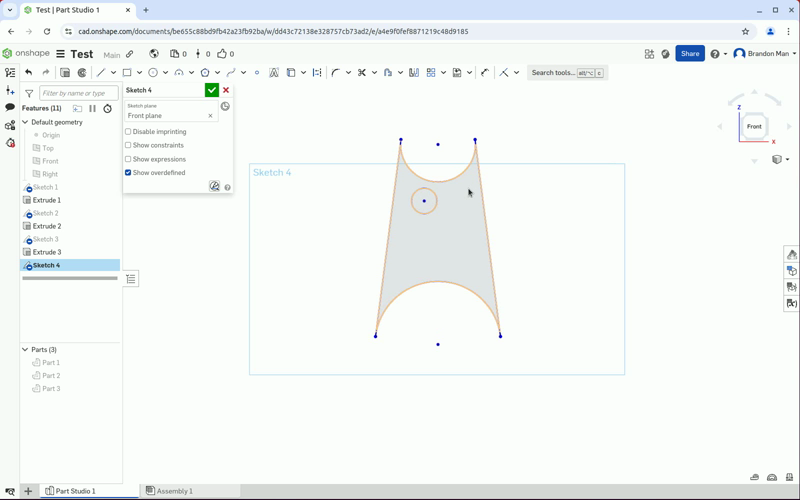
scroll(6)
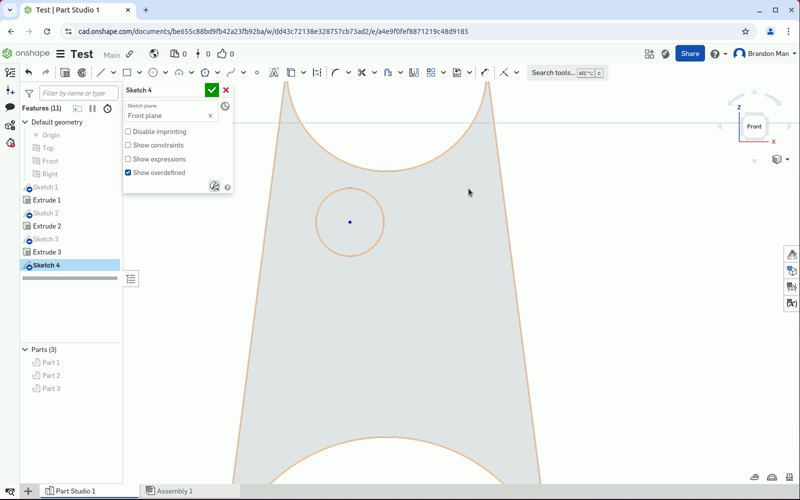
click(468, 188)
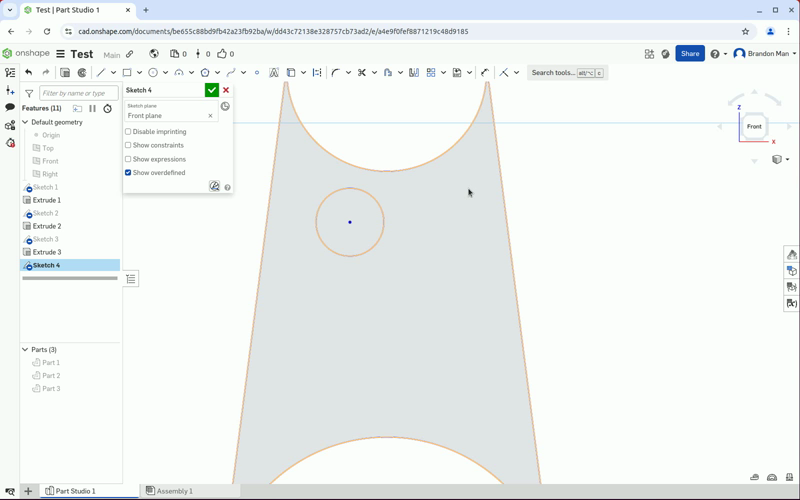
scroll(-6)
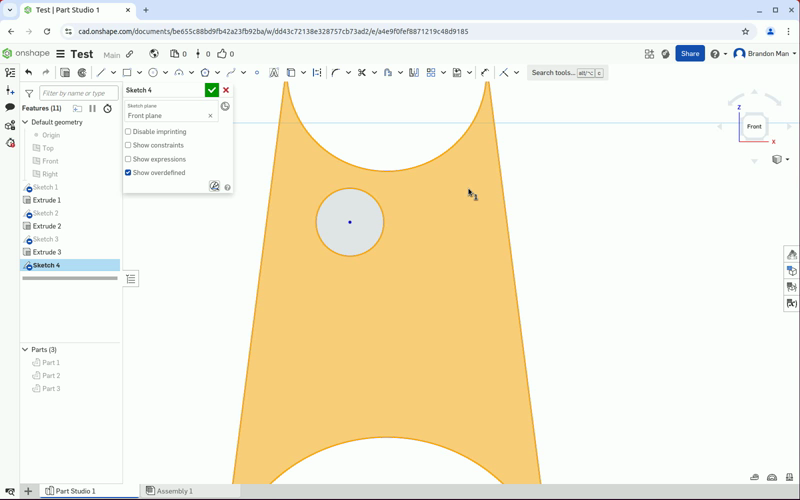
scroll(-6)
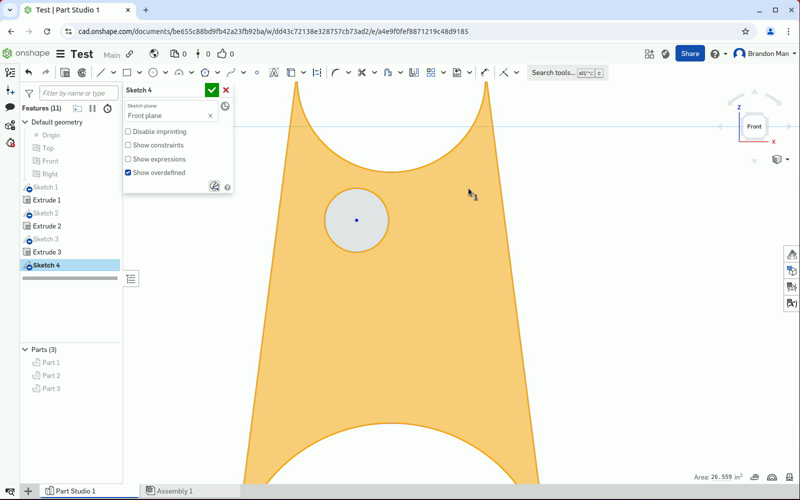
scroll(-6)
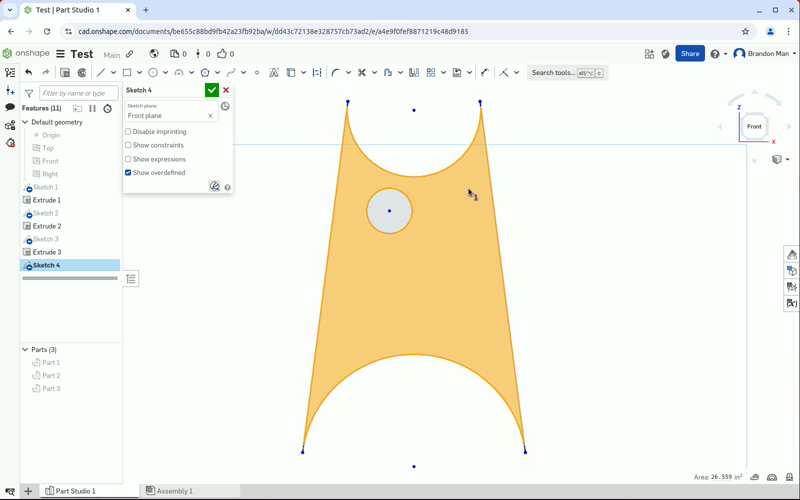
scroll(-6)
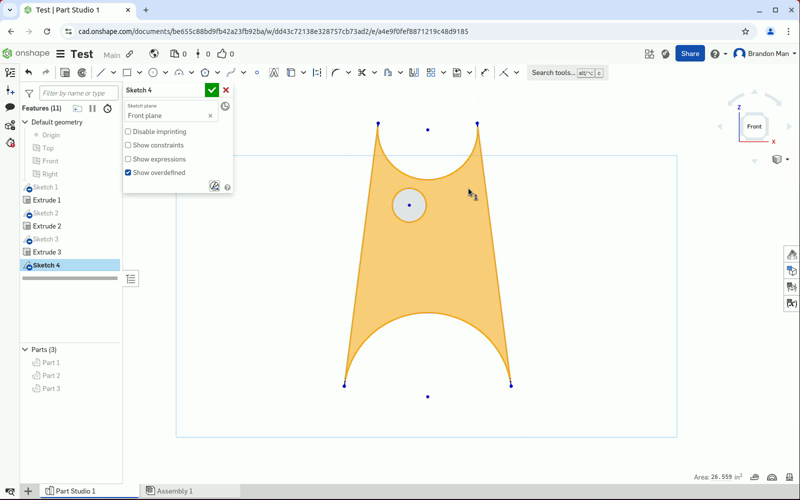
scroll(-6)
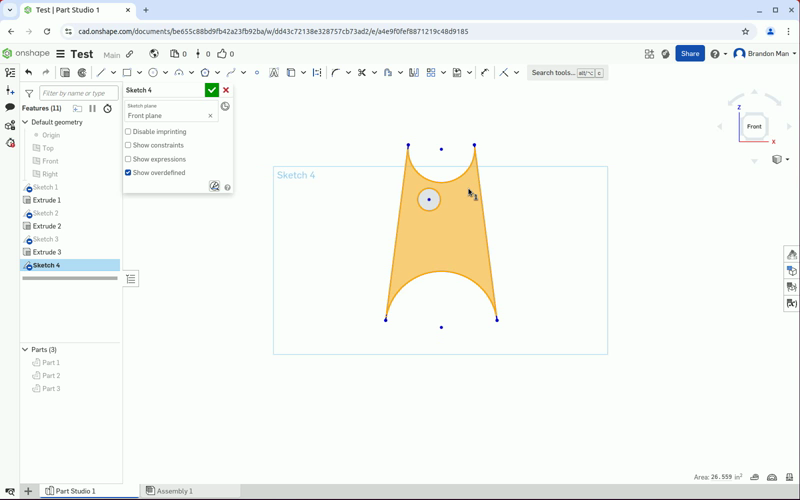
scroll(-6)
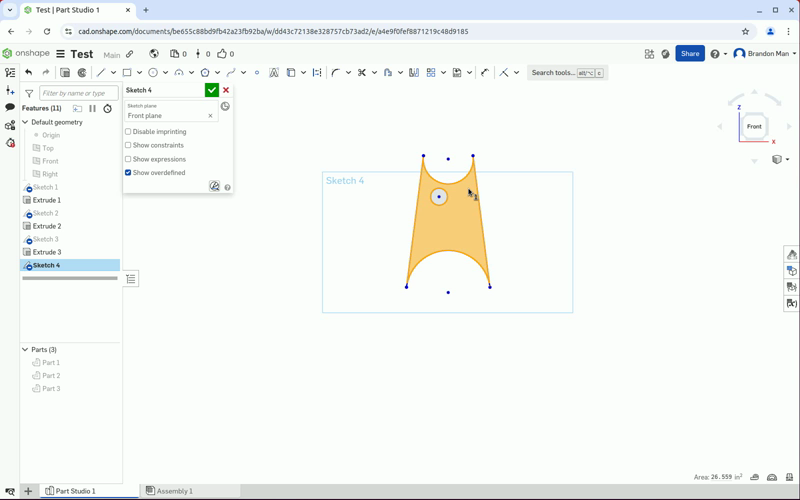
scroll(-6)
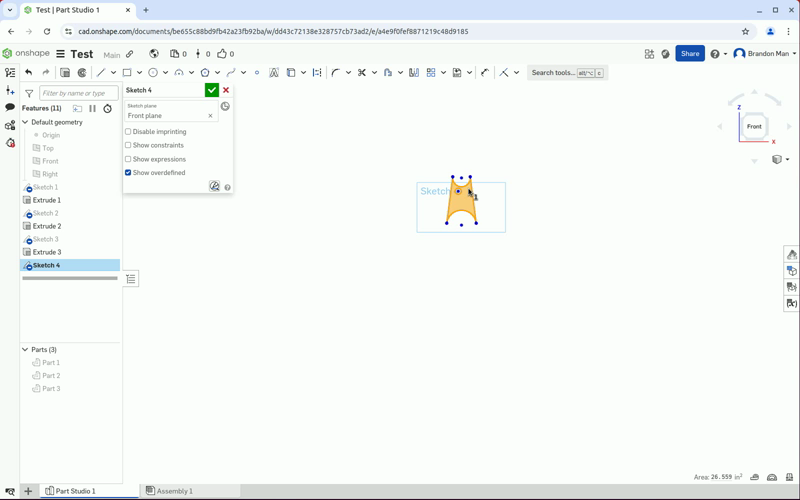
mouse_move(73, 352)
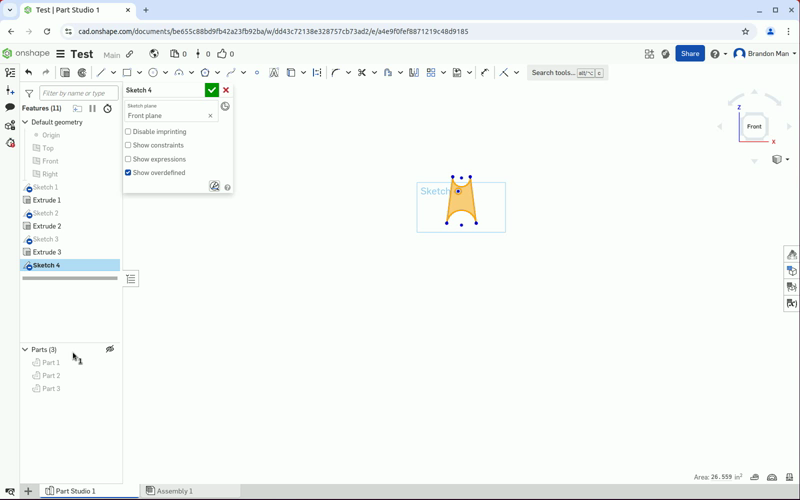
key(shift+y)
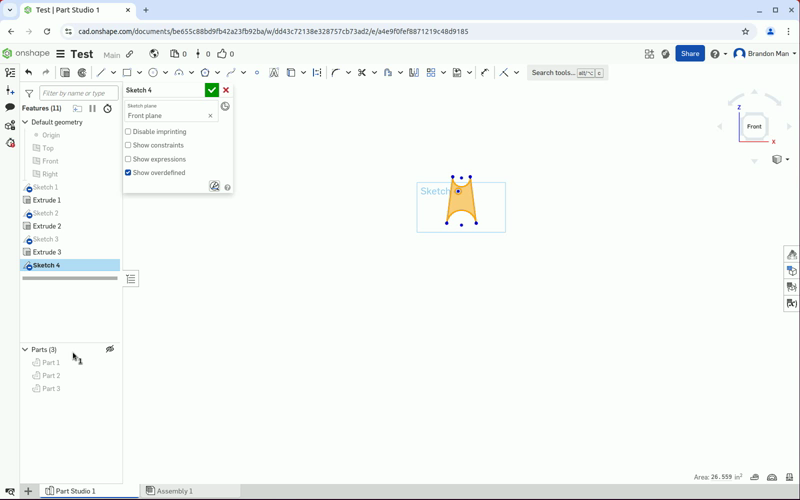
key(shift+e)
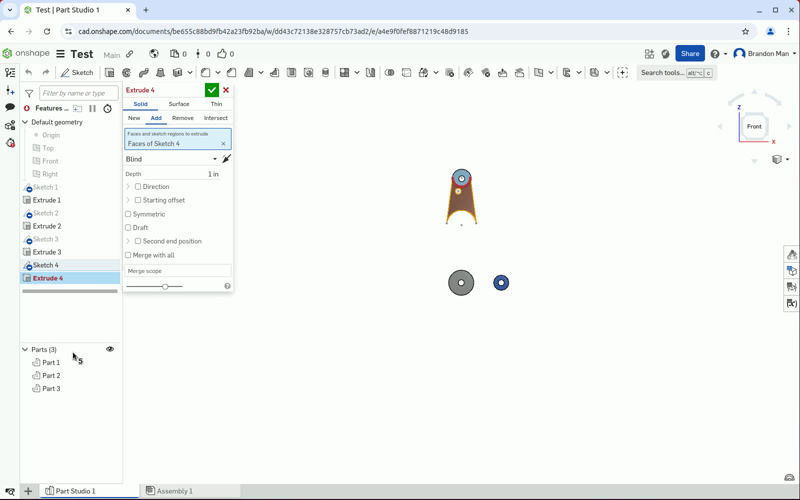
mouse_move(143, 106)
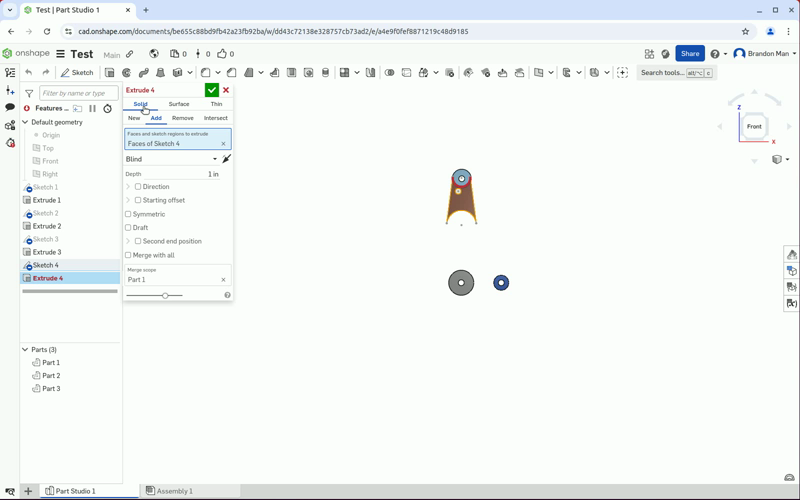
click(143, 106)
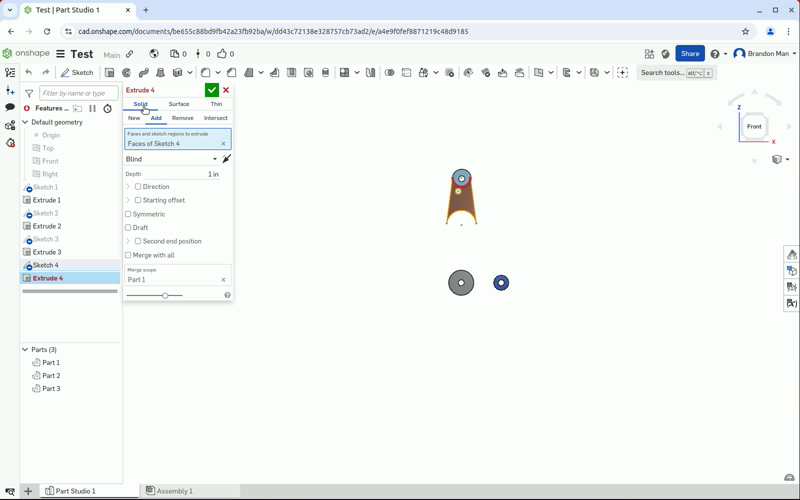
mouse_move(137, 120)
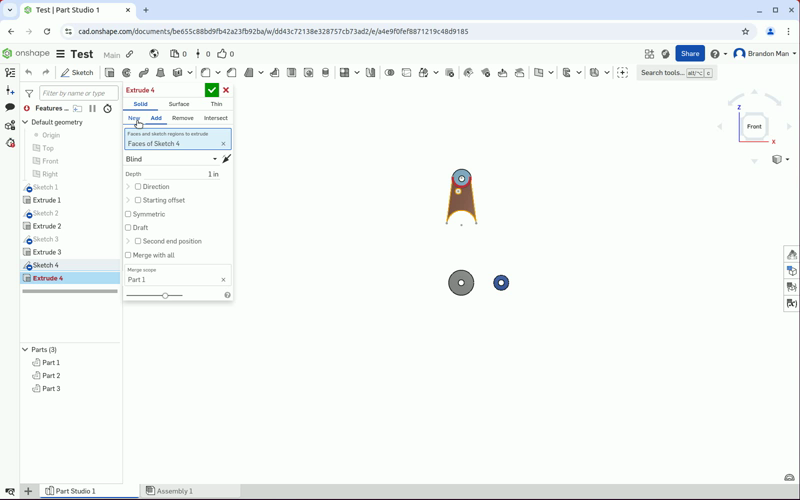
click(137, 120)
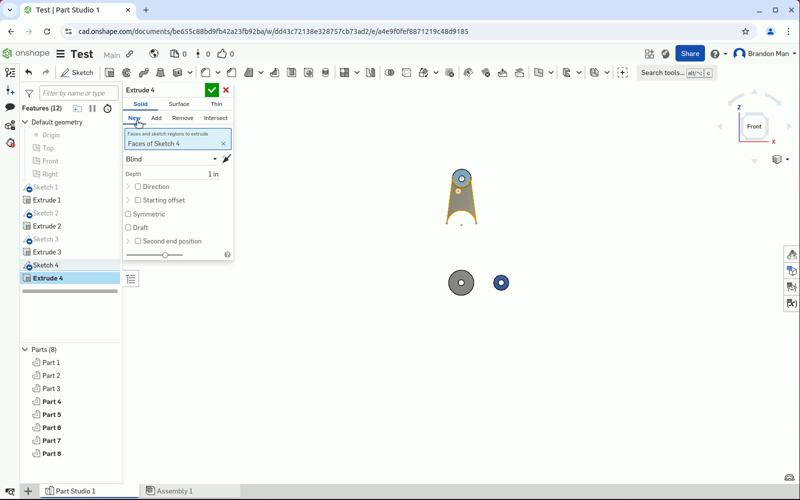
key(tab, 4)
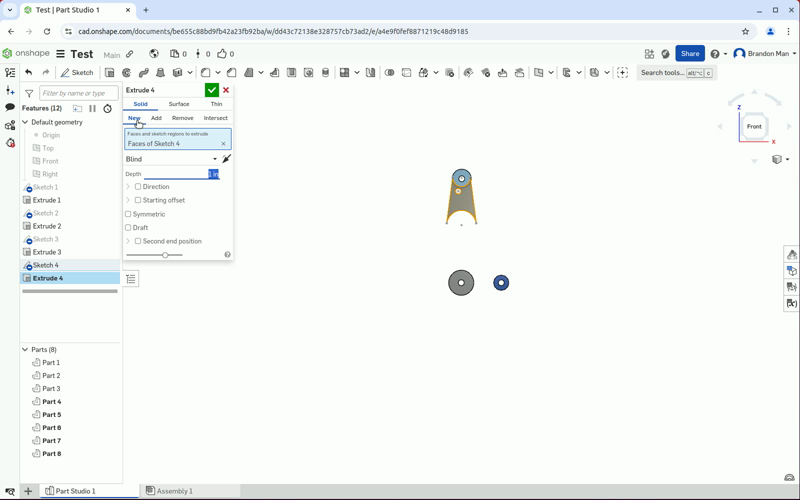
text(0.481)
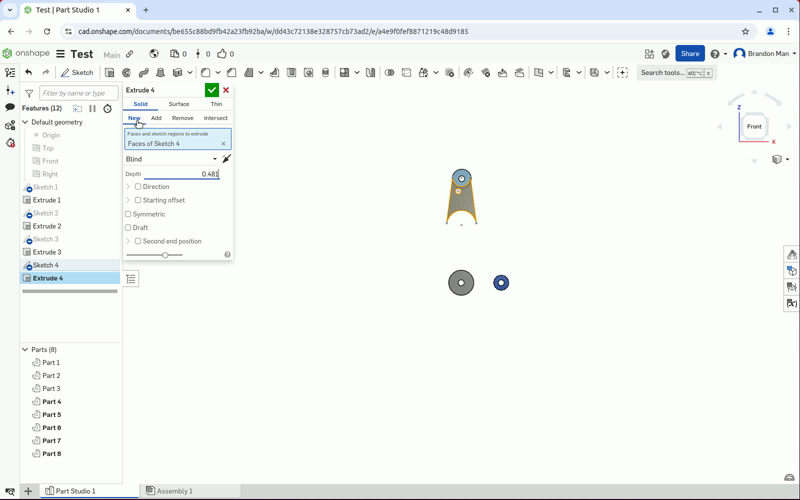
key(enter)
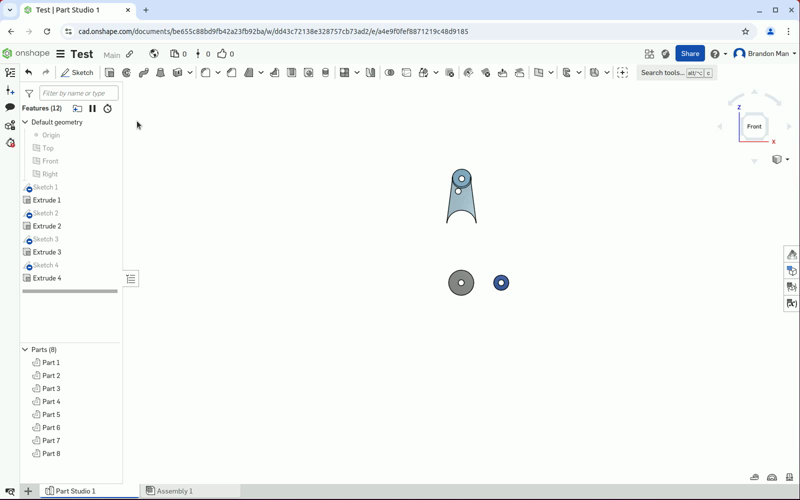
key(shift+h)
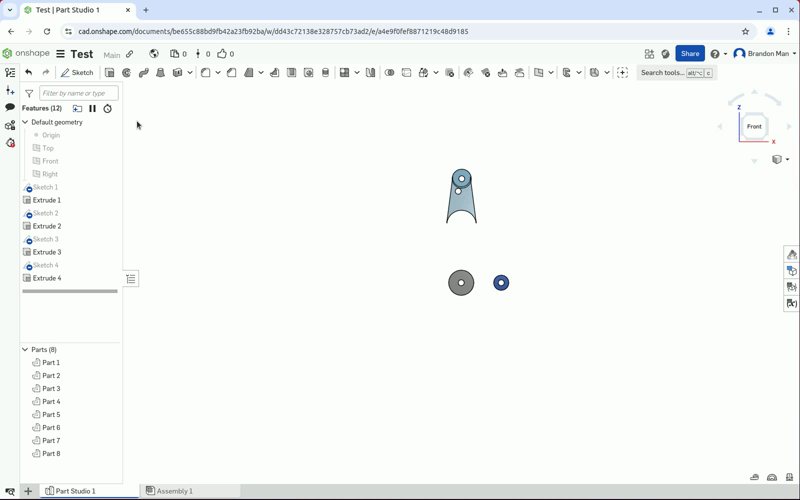
key(shift+h)
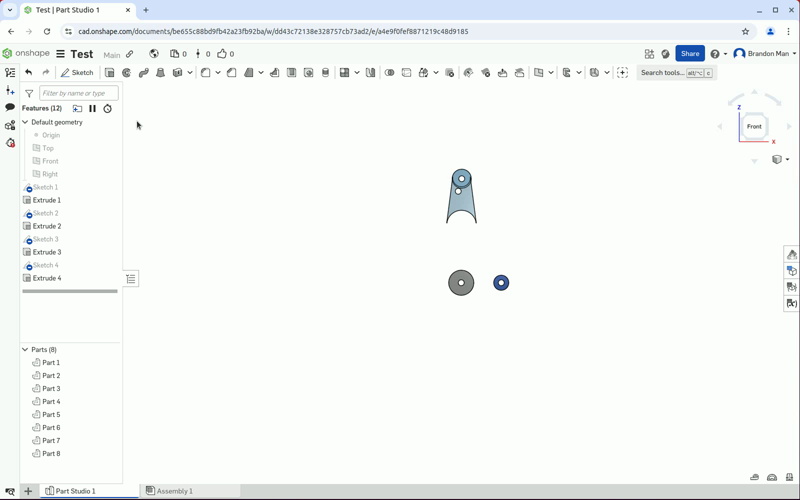
mouse_move(73, 189)
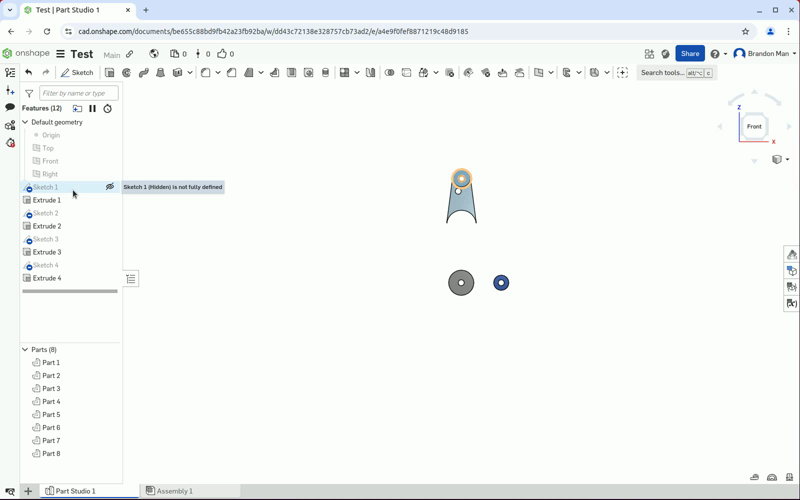
click(73, 189)
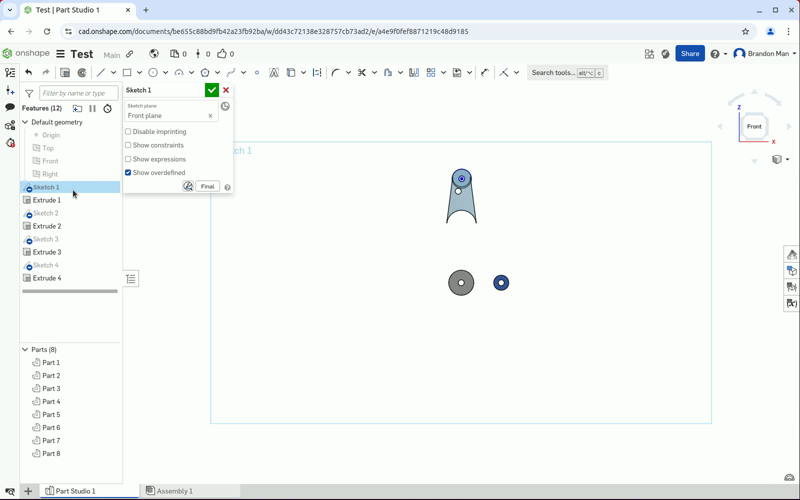
mouse_move(229, 92)
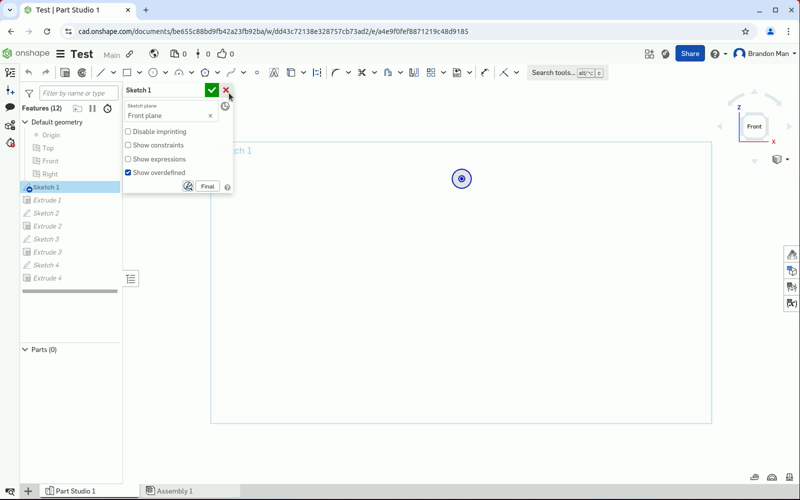
click(229, 92)
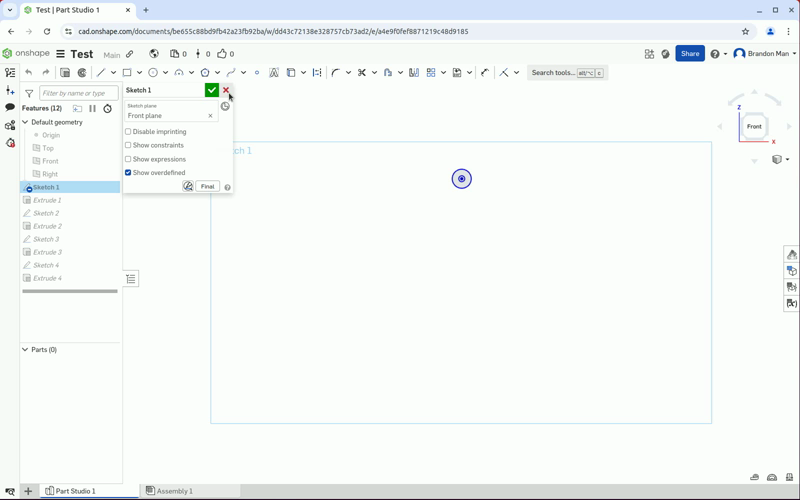
key(shift+s)
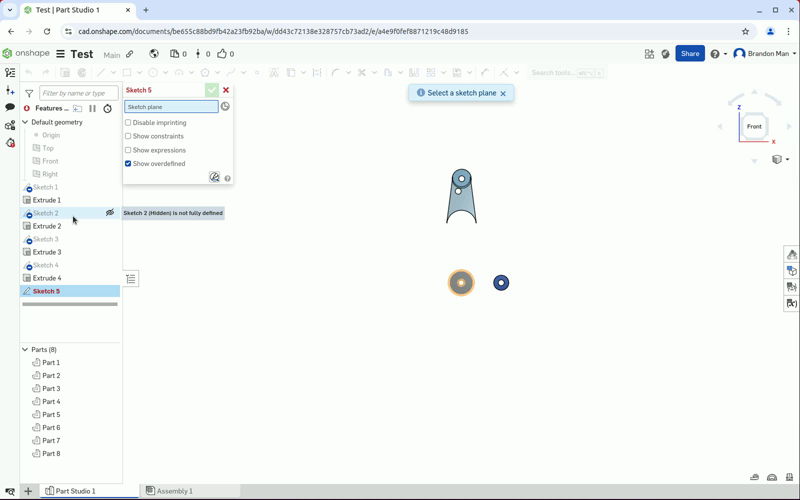
scroll(3)
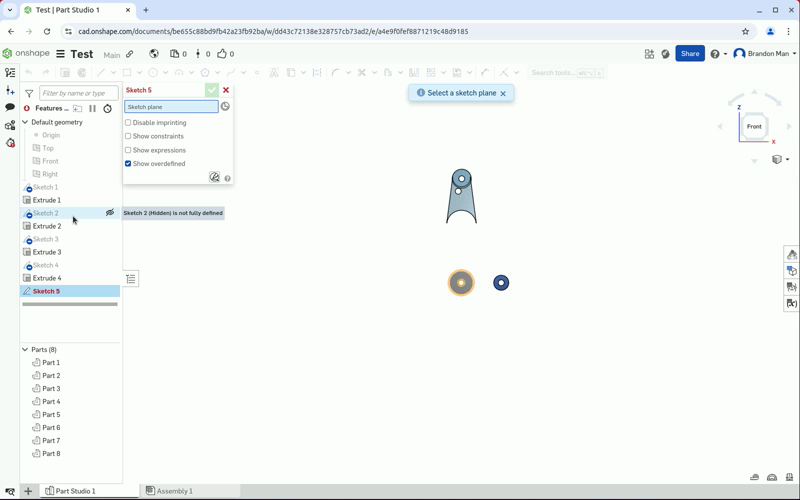
mouse_move(73, 163)
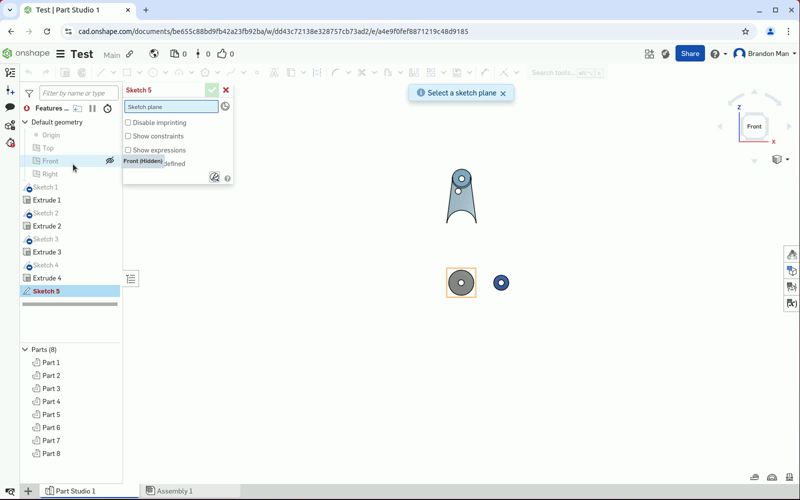
click(73, 163)
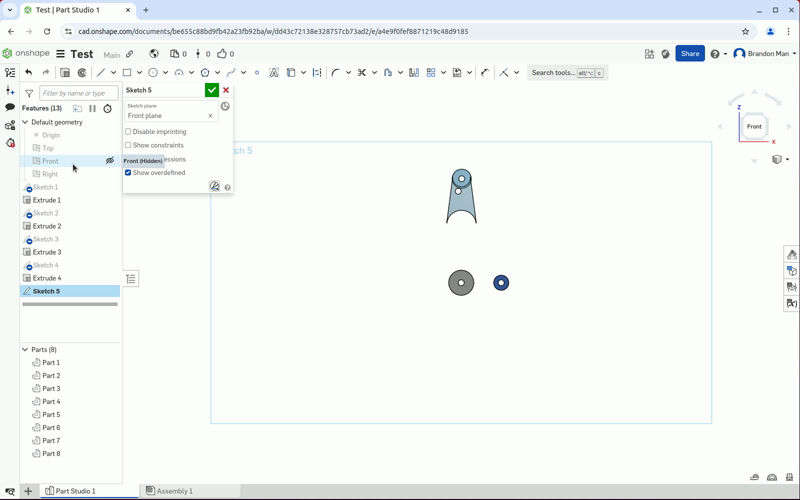
mouse_move(73, 352)
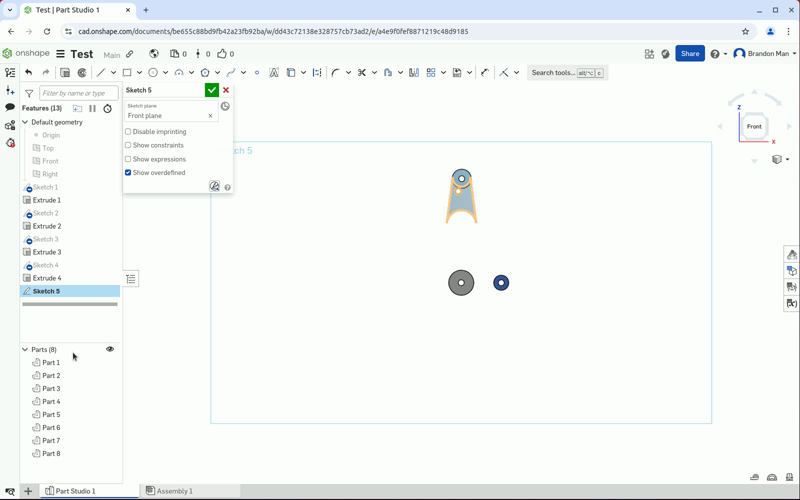
key(y)
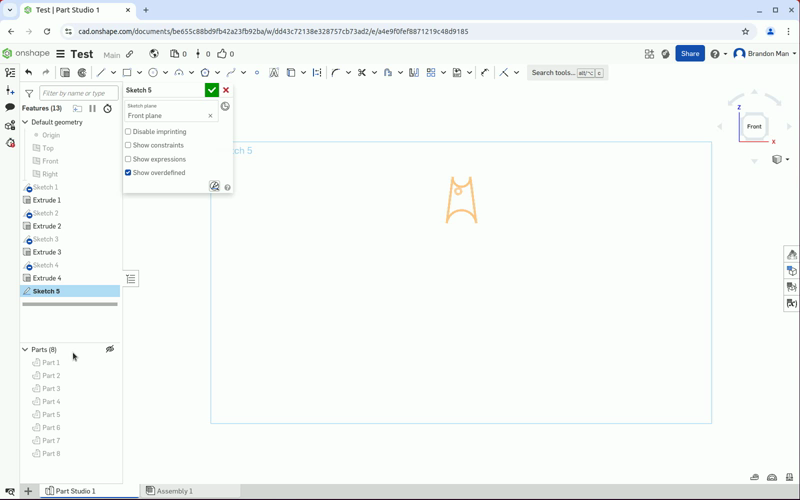
key(l)
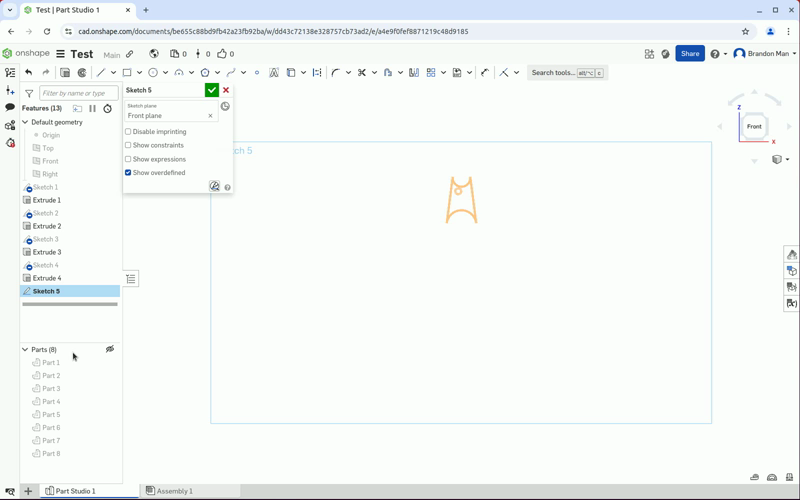
key_down(shift)
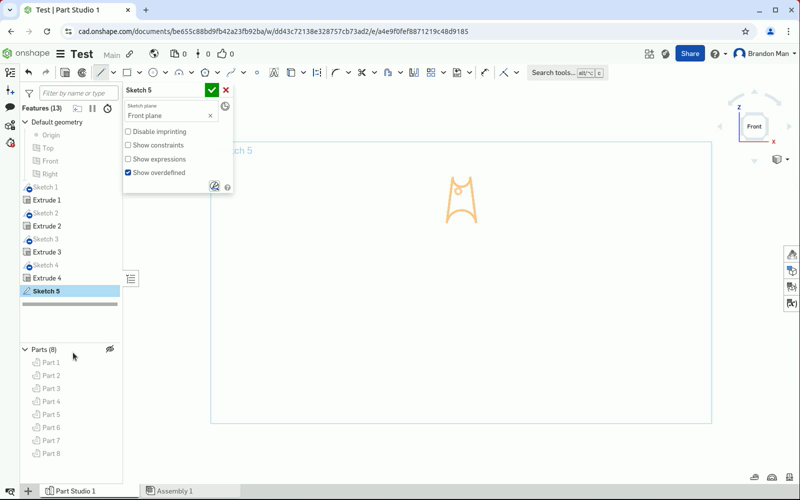
mouse_move(446, 225)
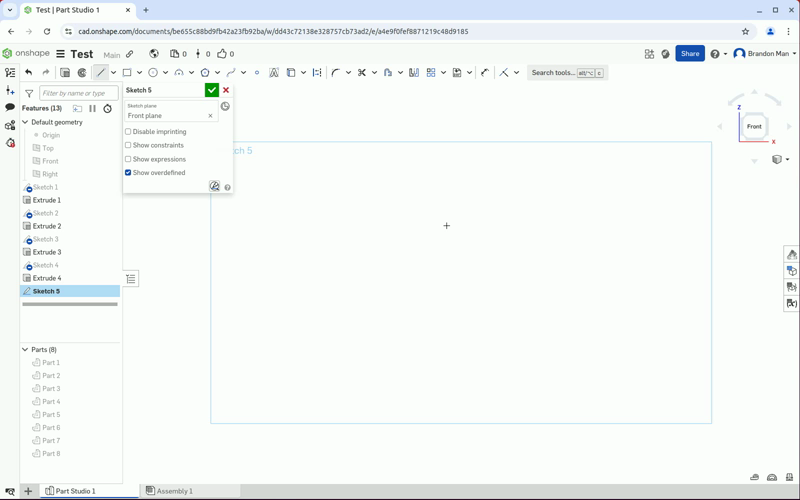
click(446, 225)
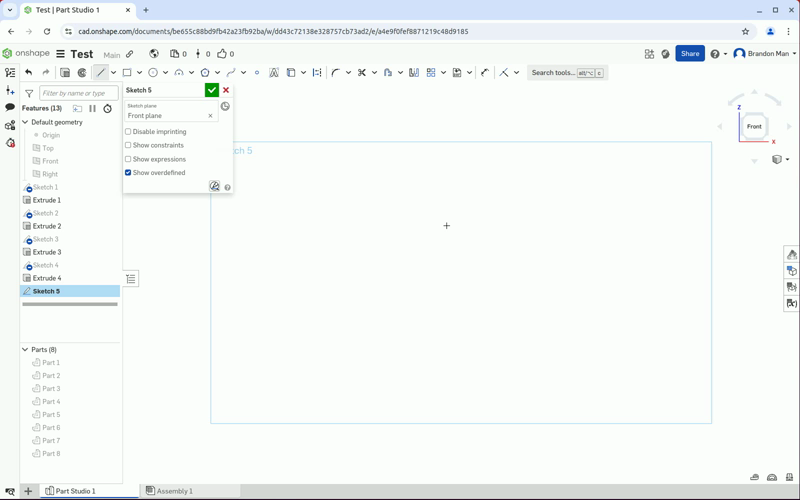
key_up(shift)
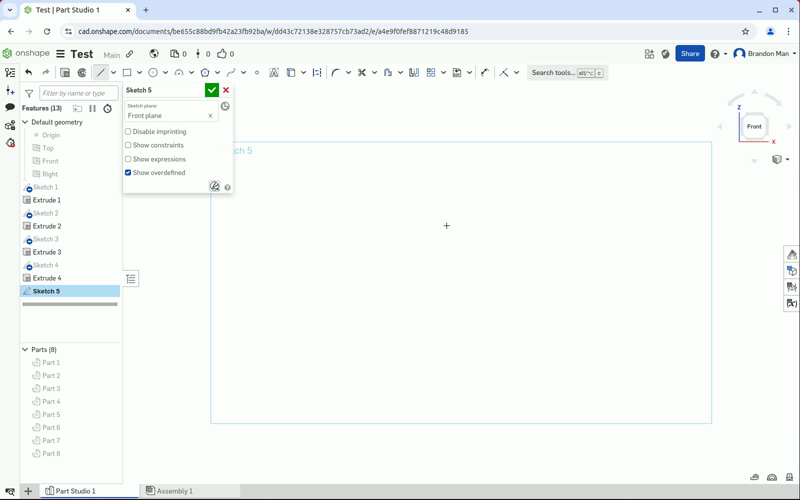
key_down(shift)
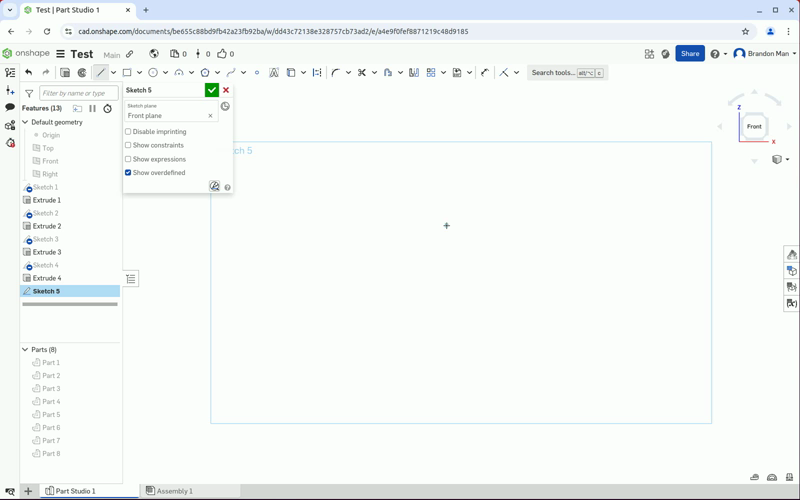
mouse_move(476, 225)
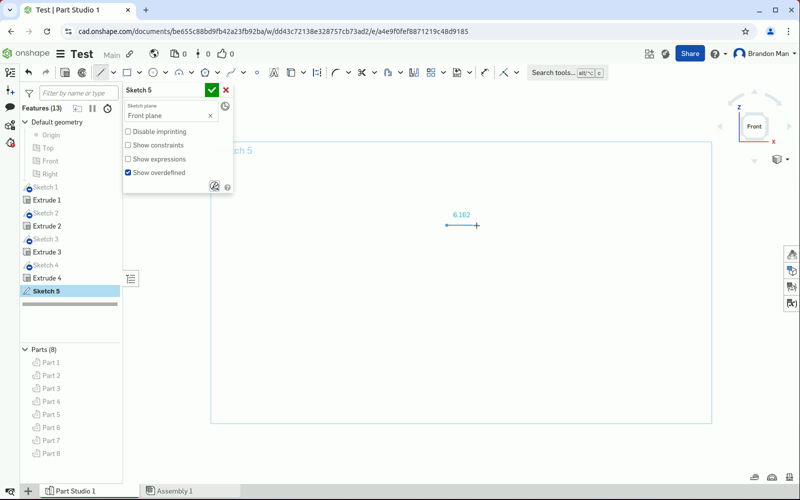
mouse_move(449, 283)
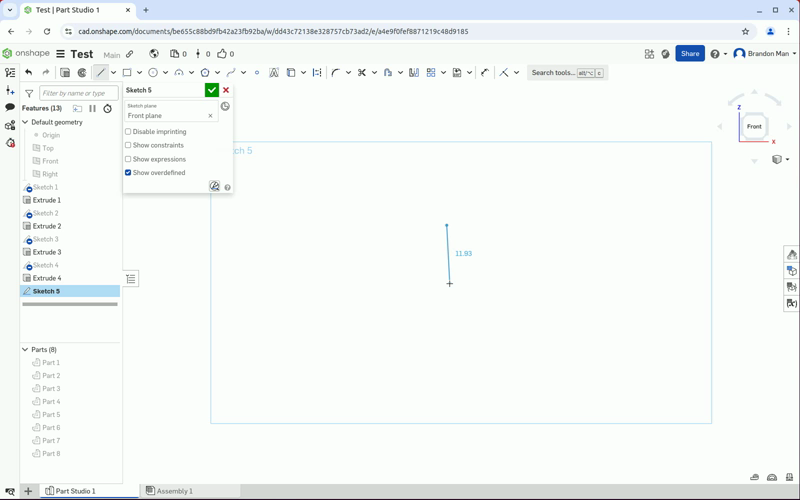
click(449, 283)
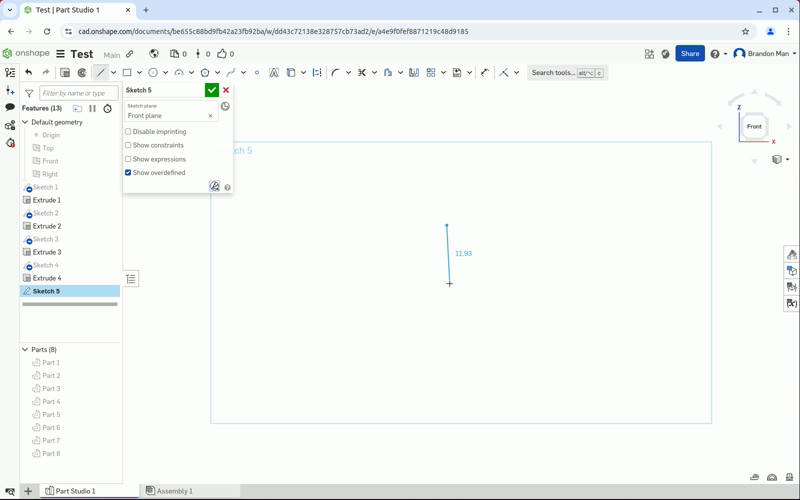
key_up(shift)
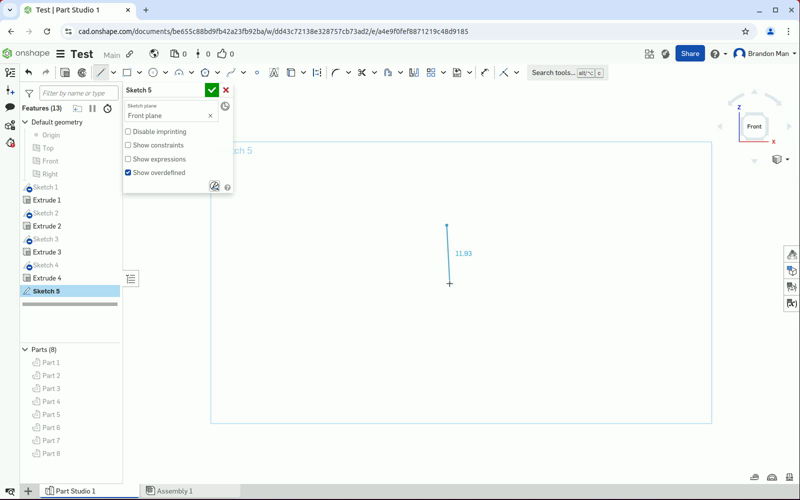
key(esc)
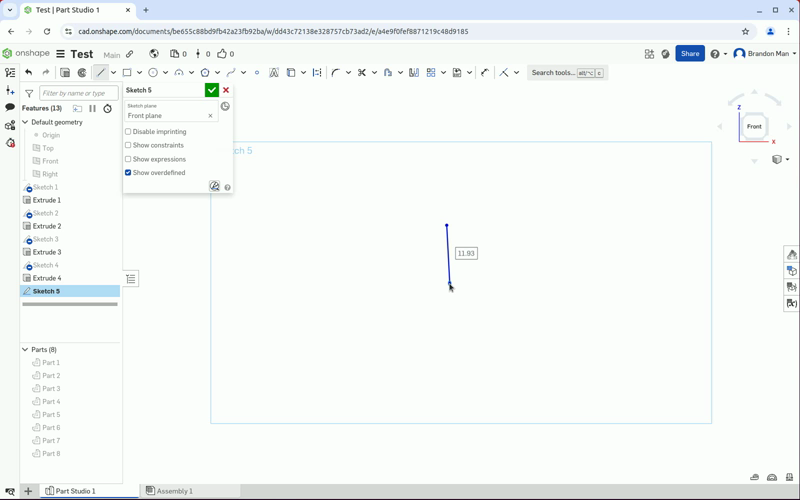
key(a)
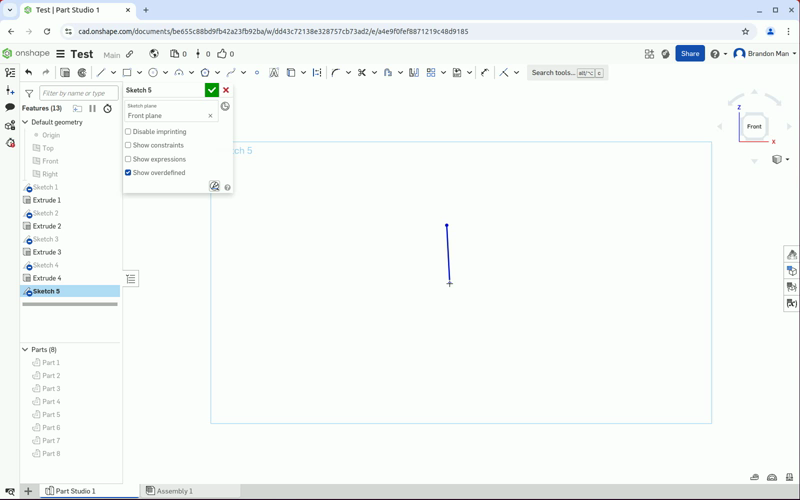
mouse_move(449, 283)
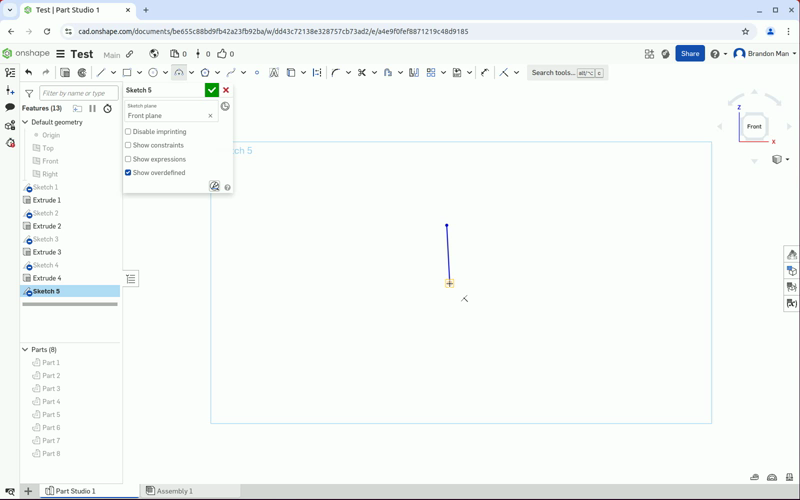
click(449, 283)
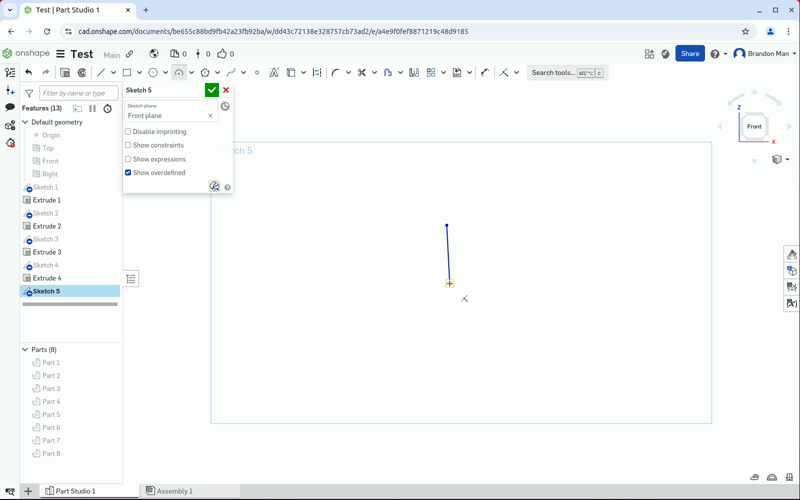
key_down(shift)
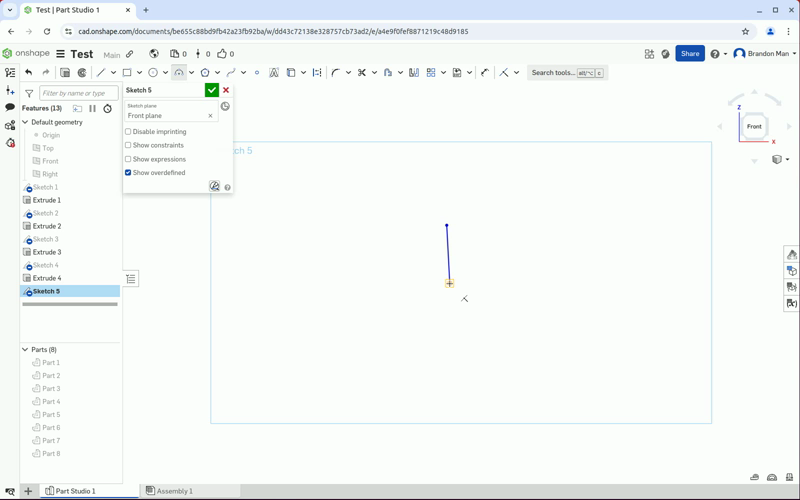
mouse_move(462, 294)
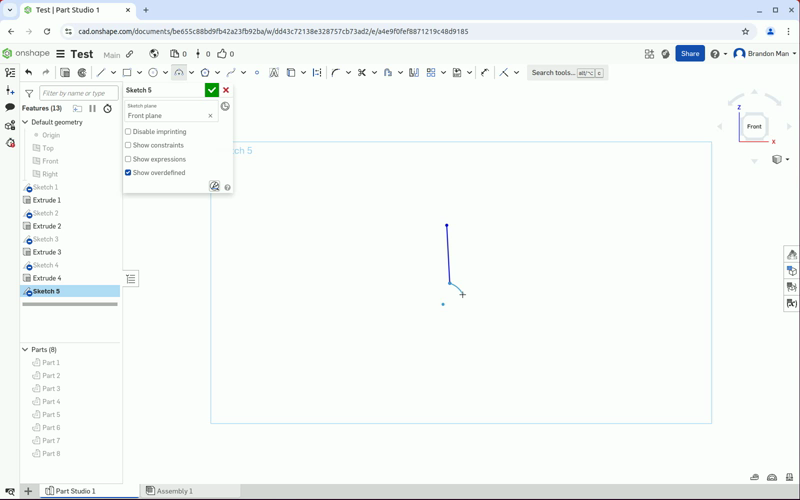
click(462, 294)
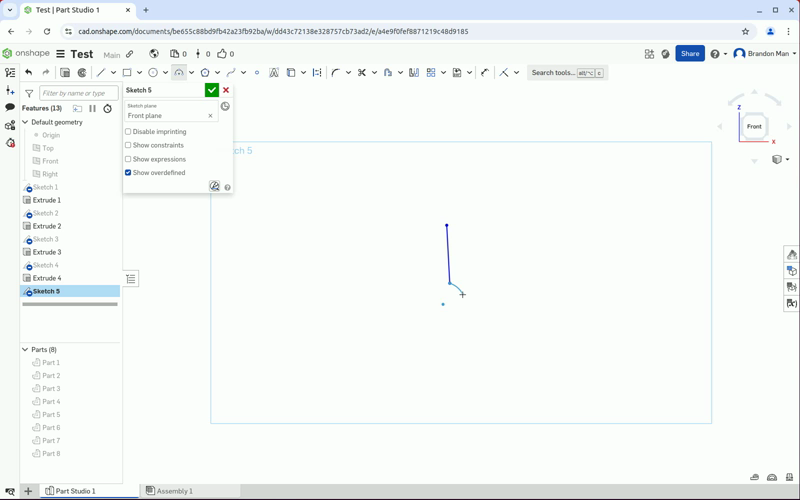
mouse_move(468, 273)
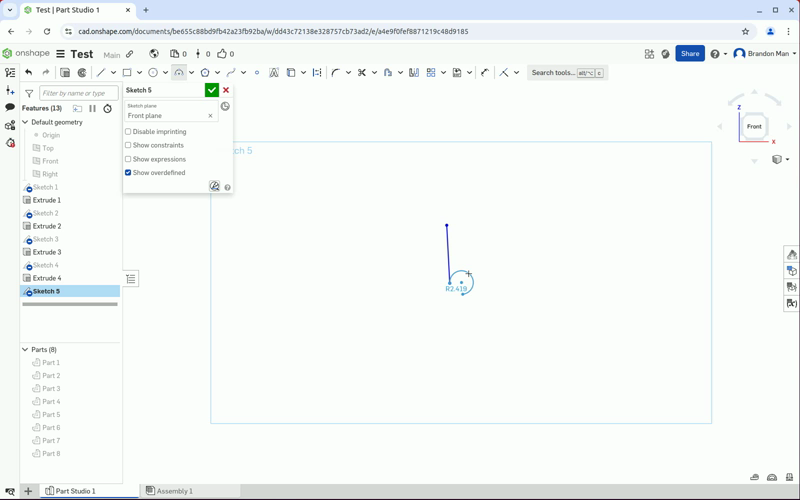
click(468, 273)
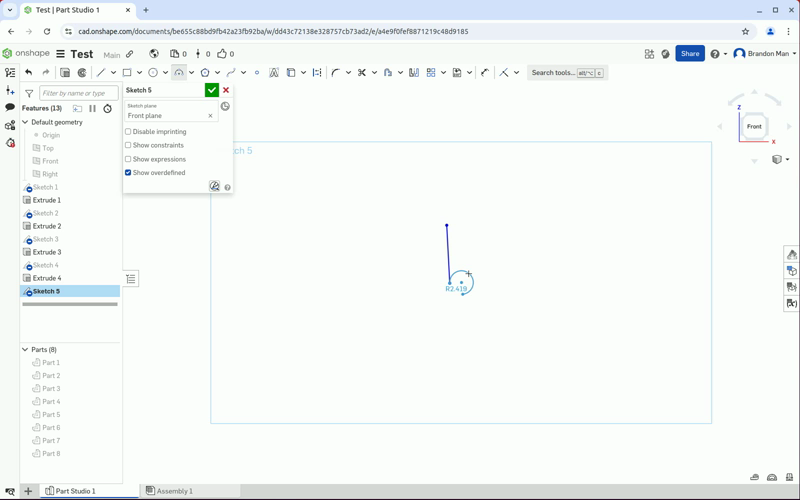
key_up(shift)
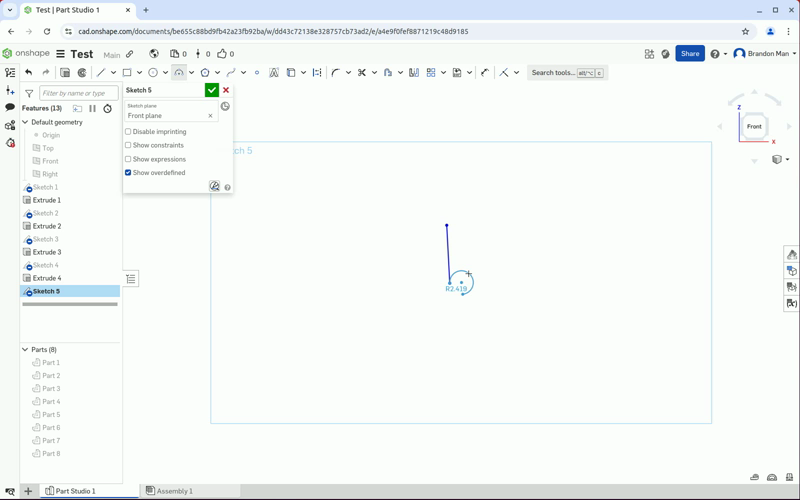
key(esc)
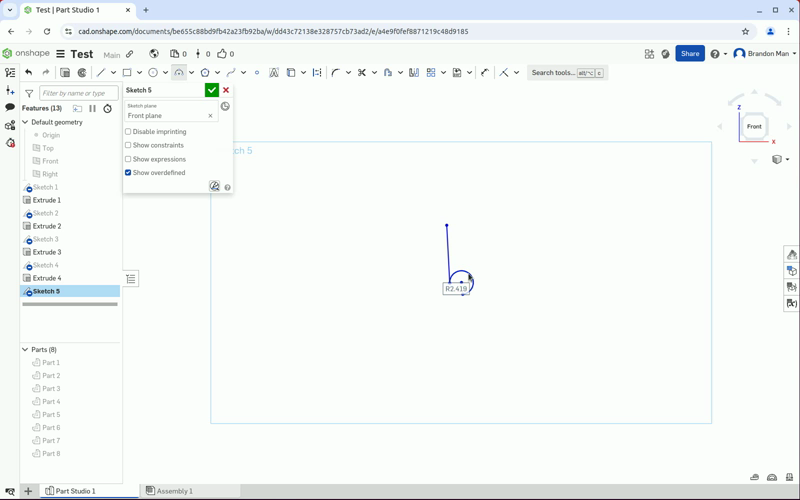
key(l)
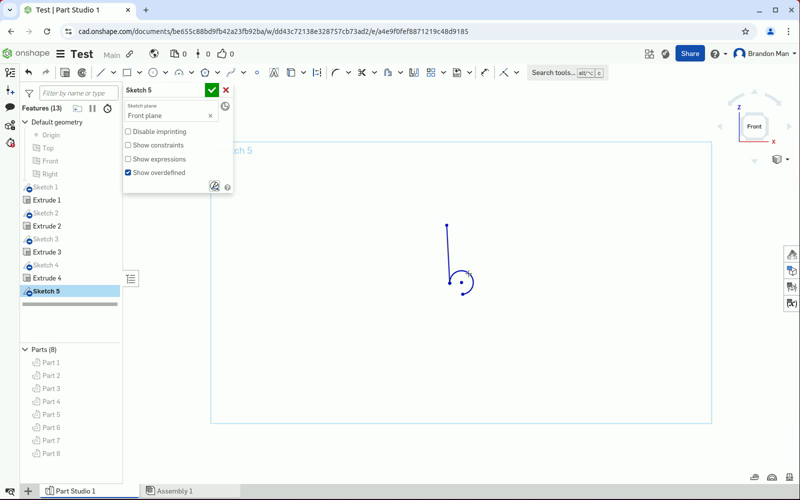
mouse_move(462, 294)
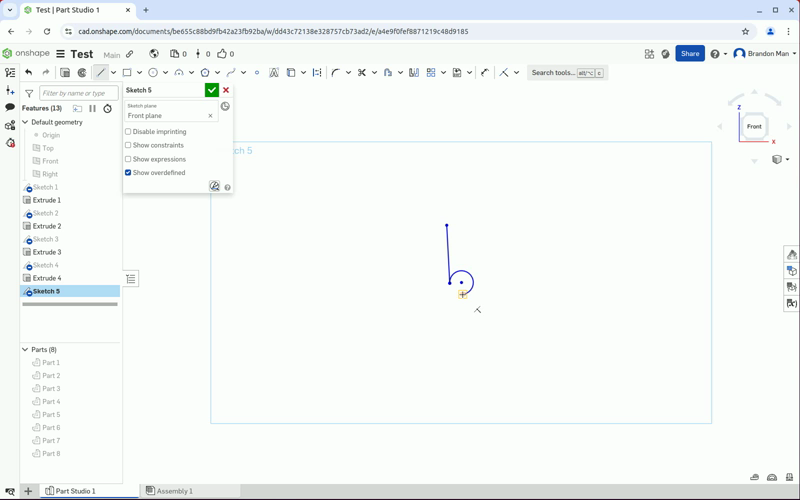
click(462, 294)
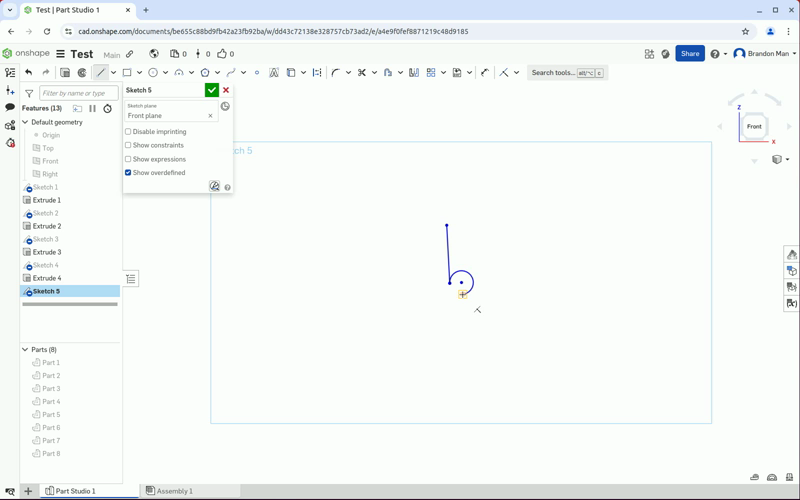
key_down(shift)
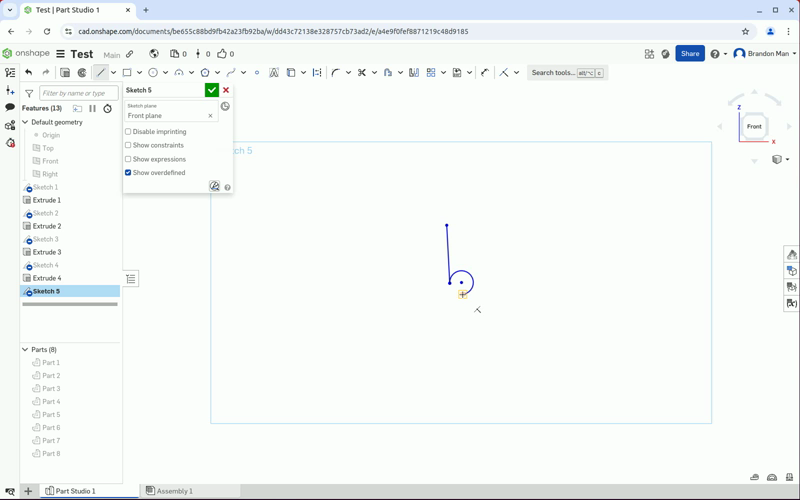
mouse_move(492, 294)
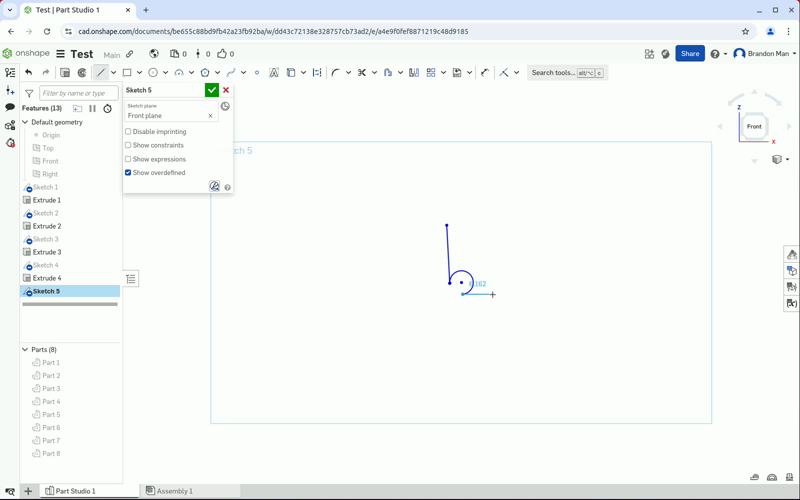
mouse_move(502, 289)
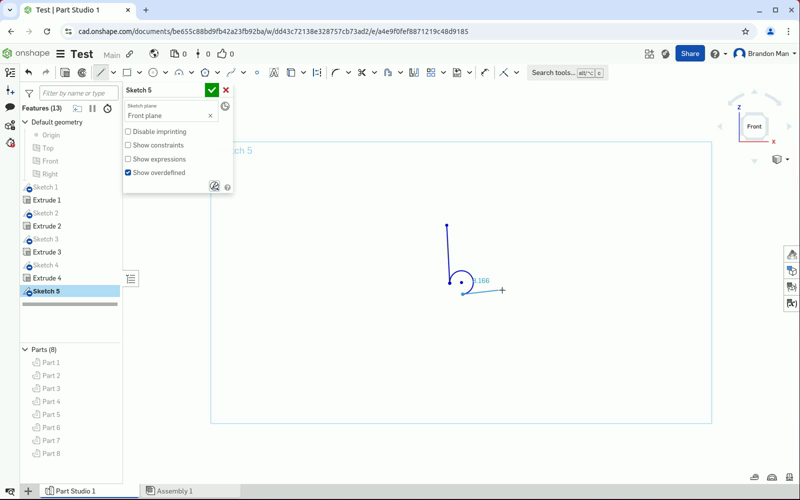
click(502, 289)
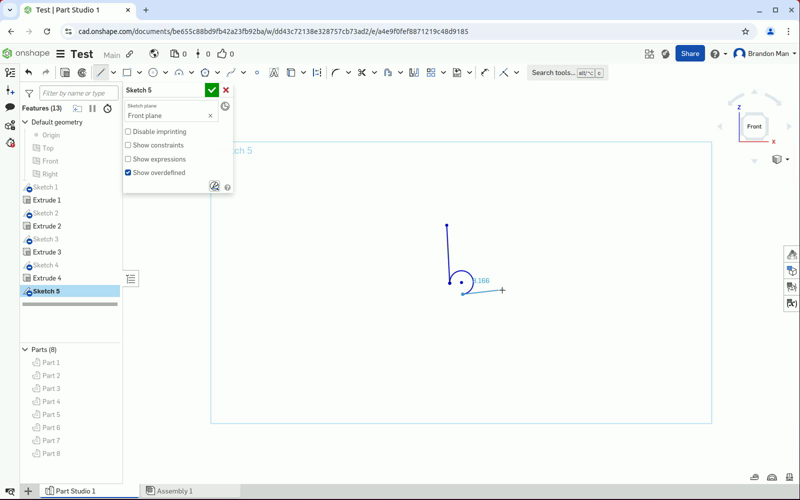
key_up(shift)
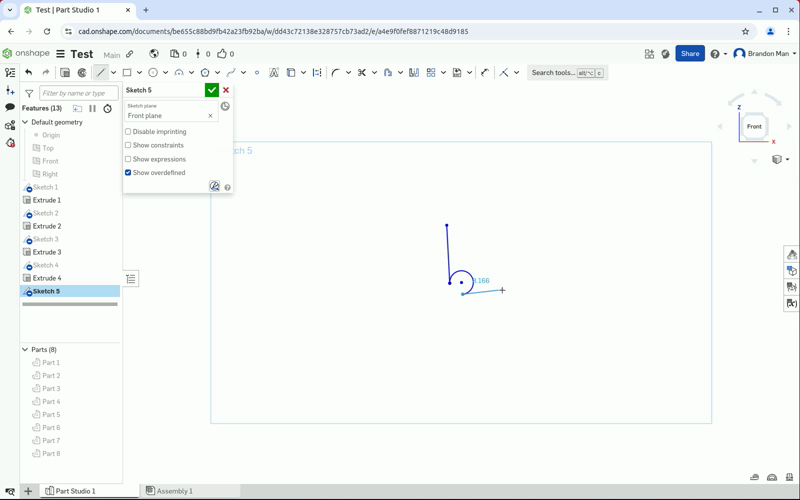
key(esc)
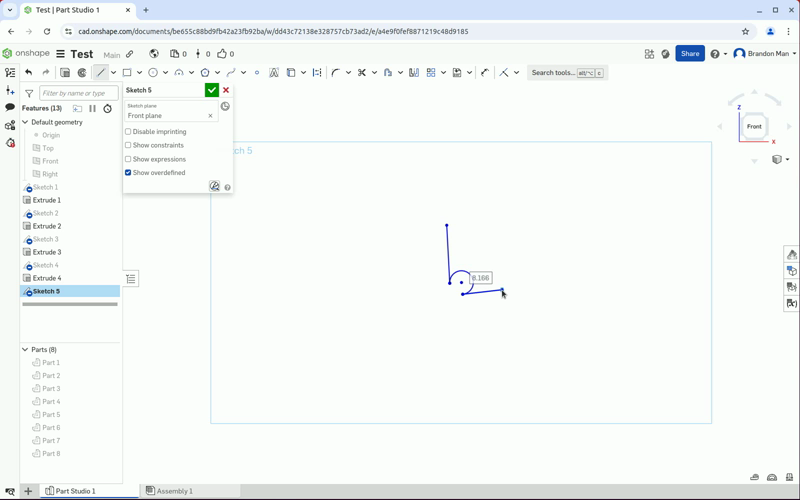
key(a)
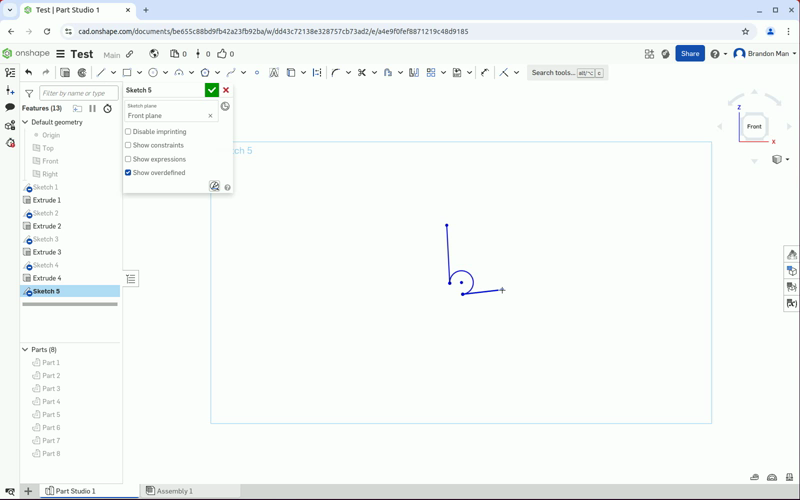
mouse_move(502, 289)
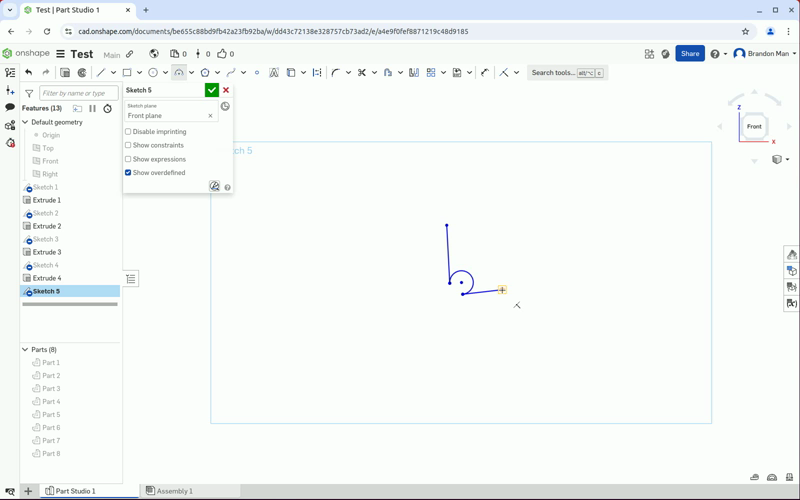
click(502, 289)
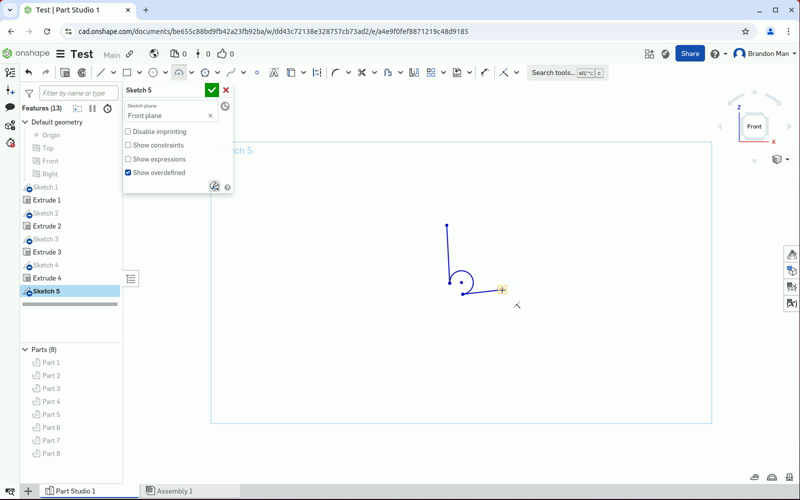
key_down(shift)
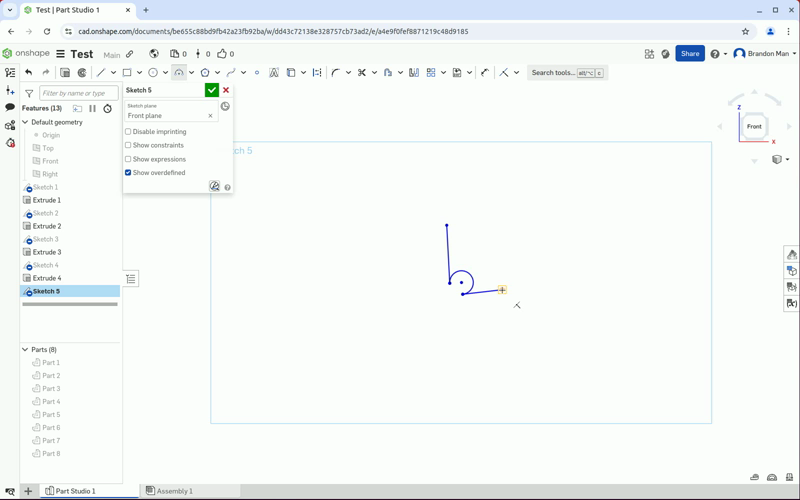
mouse_move(502, 275)
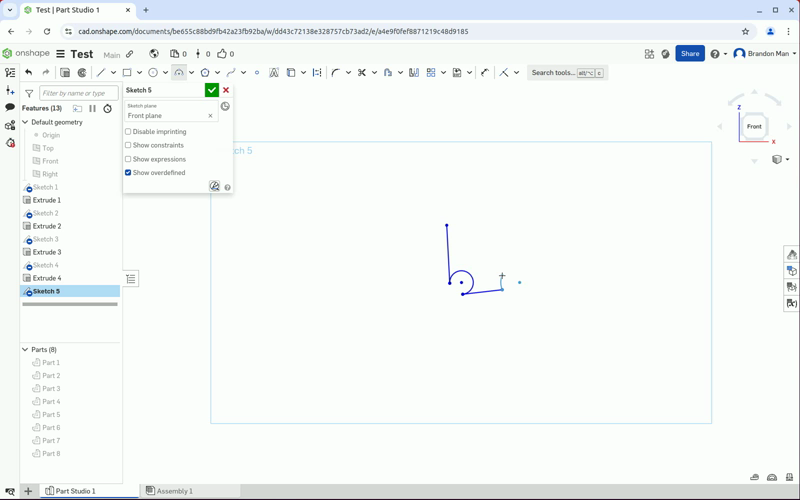
click(502, 275)
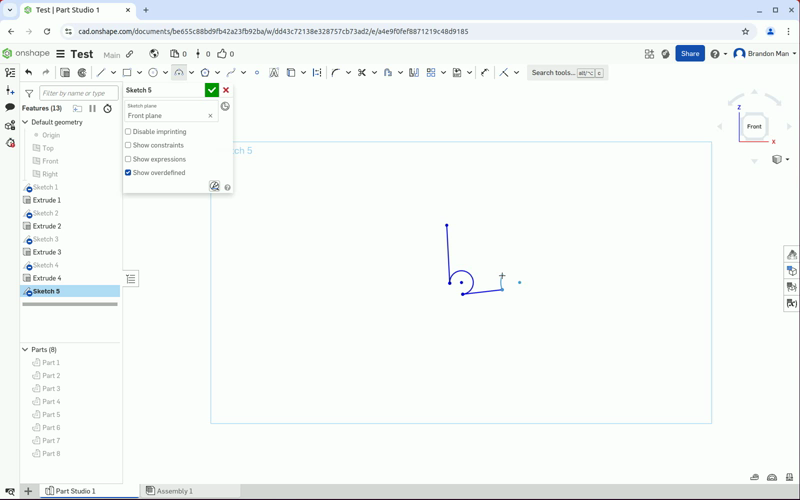
mouse_move(494, 282)
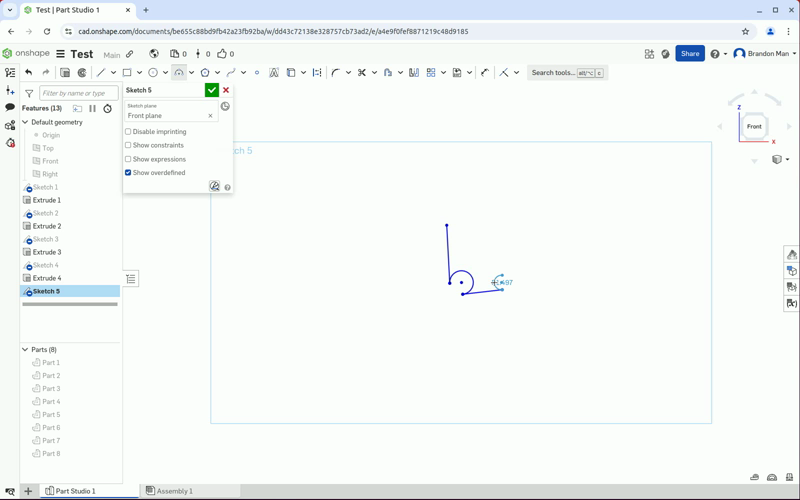
click(494, 282)
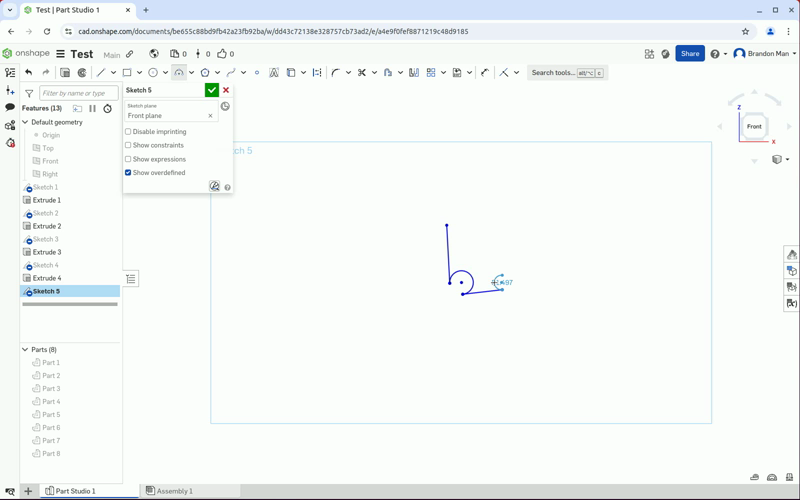
key_up(shift)
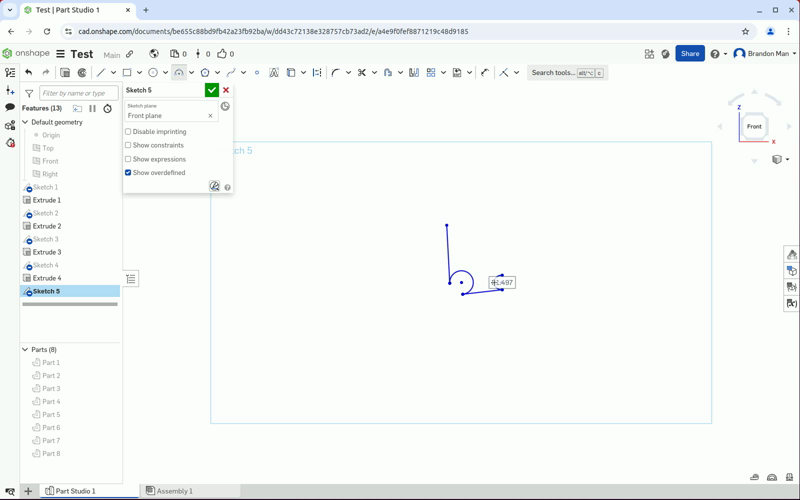
key(esc)
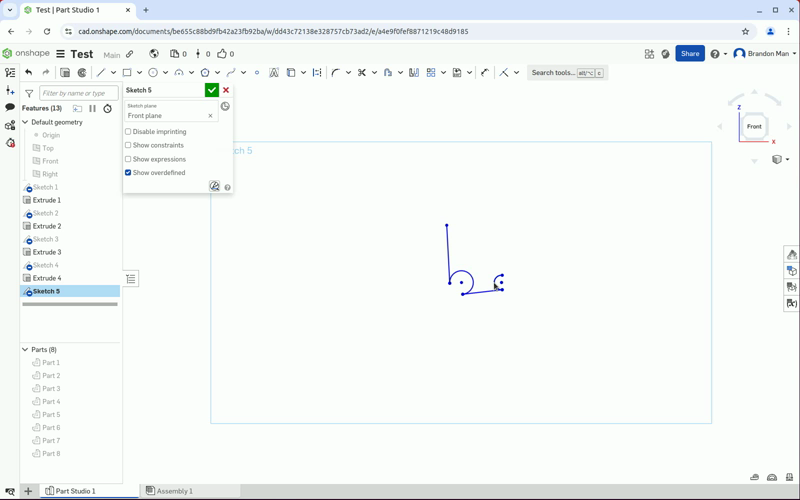
key(l)
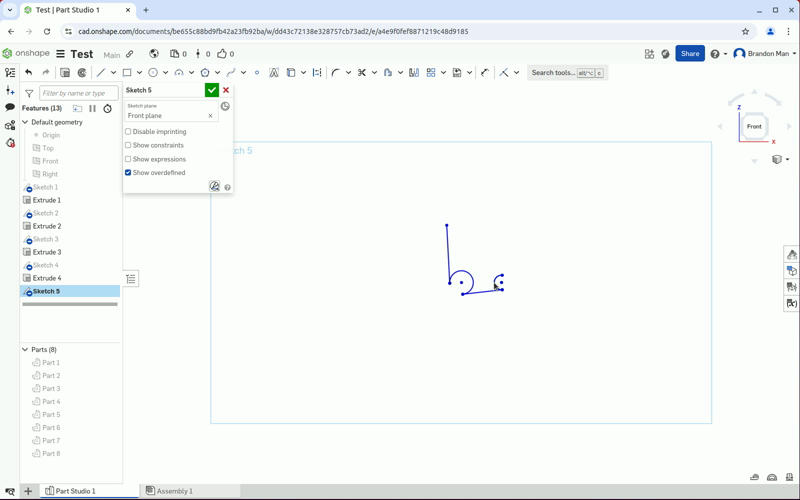
mouse_move(502, 275)
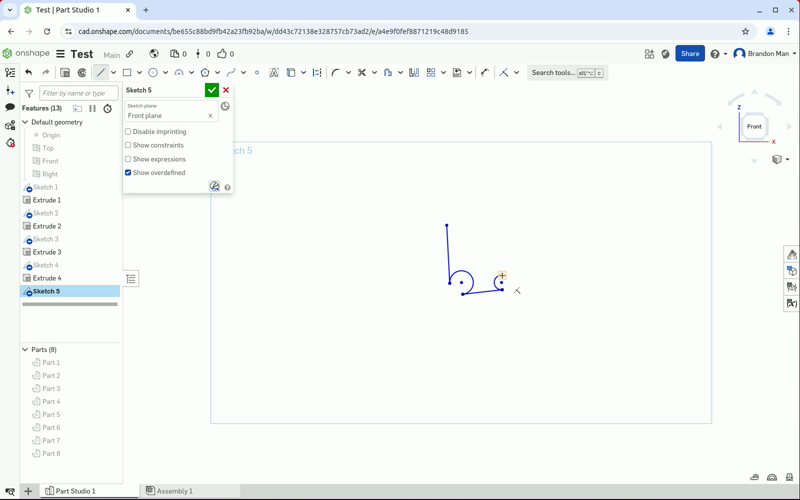
click(502, 275)
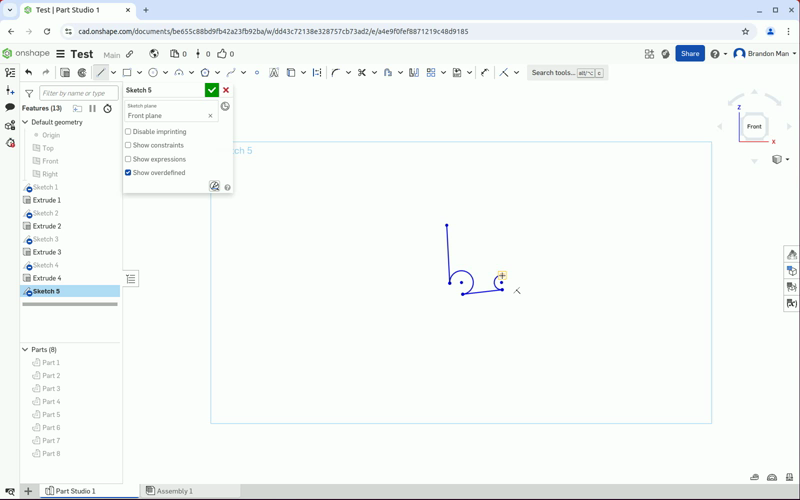
key_down(shift)
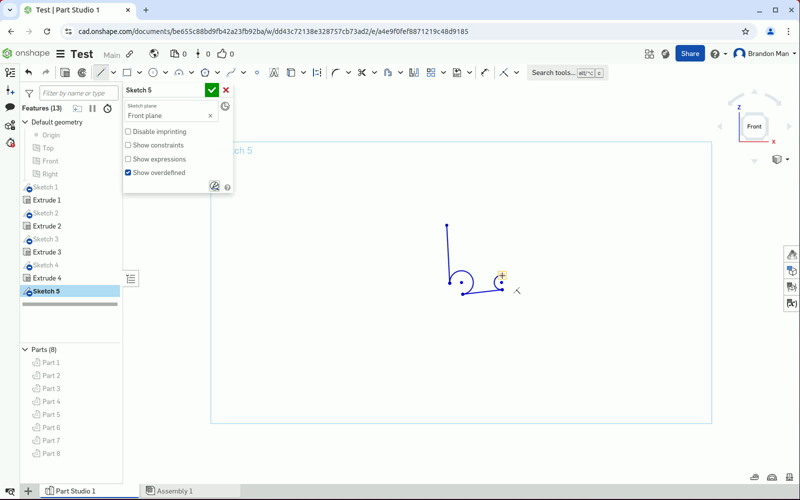
mouse_move(532, 275)
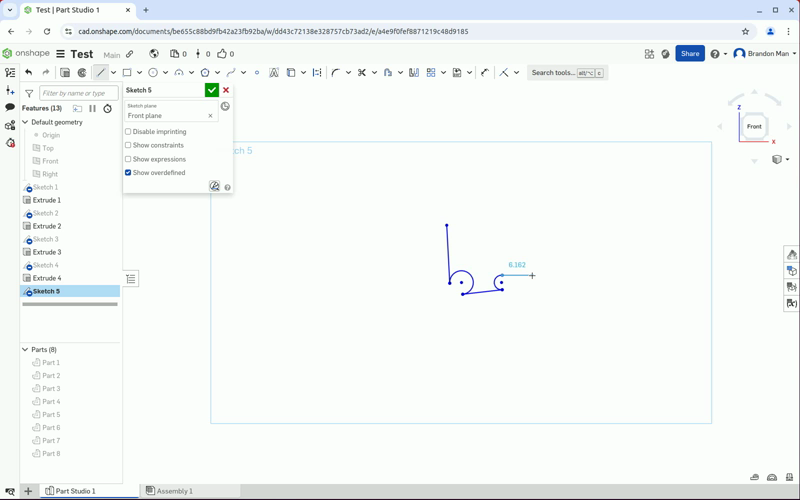
mouse_move(479, 273)
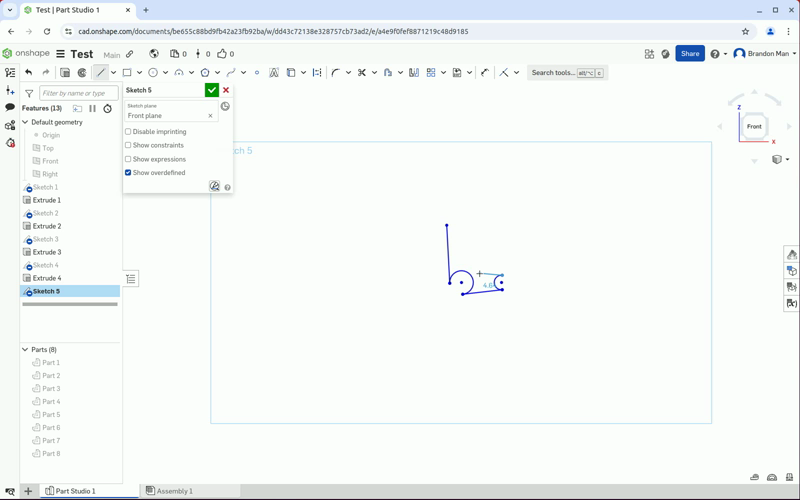
click(479, 273)
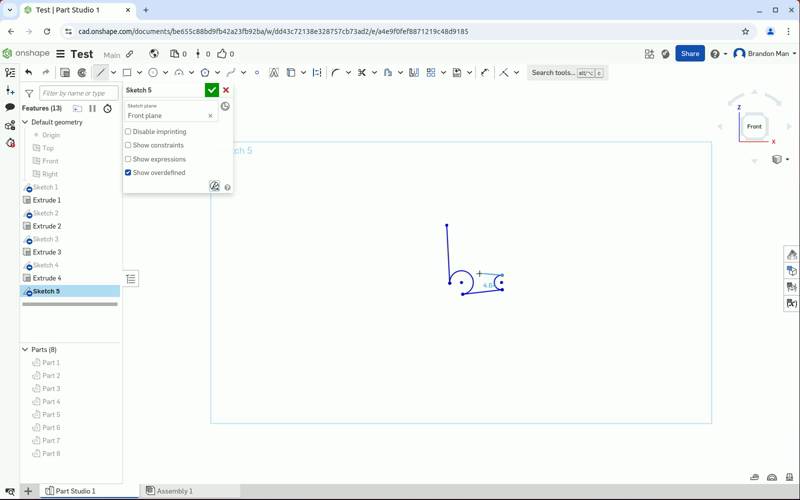
key_up(shift)
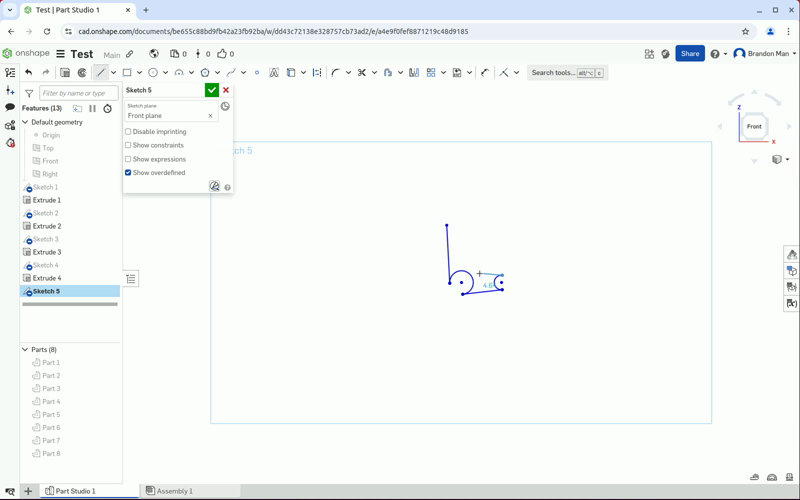
key(esc)
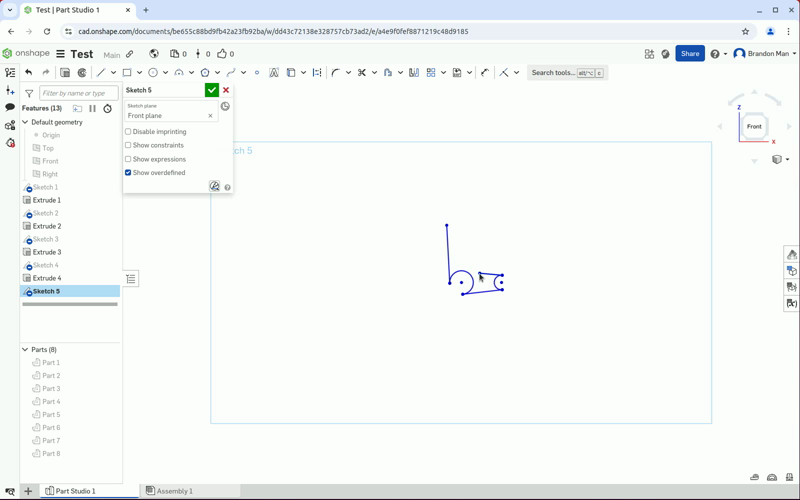
key(a)
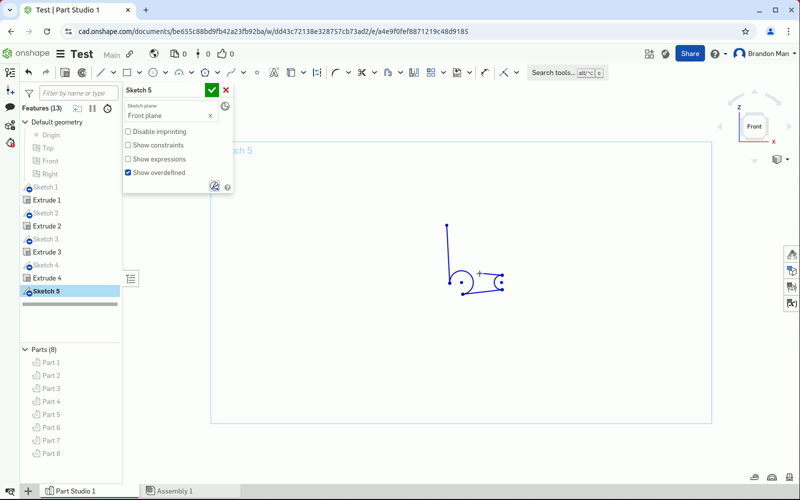
mouse_move(479, 273)
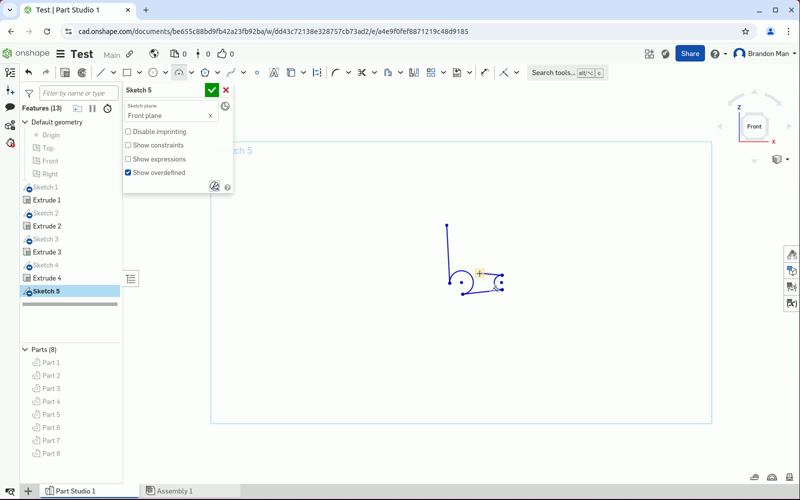
click(479, 273)
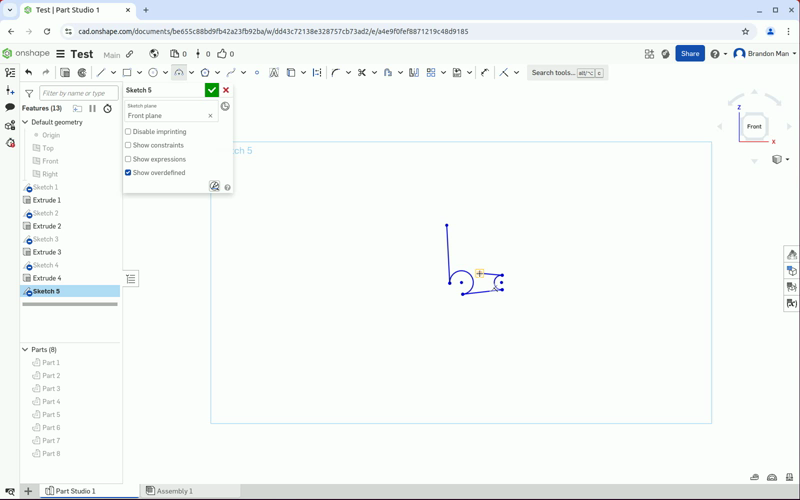
key_down(shift)
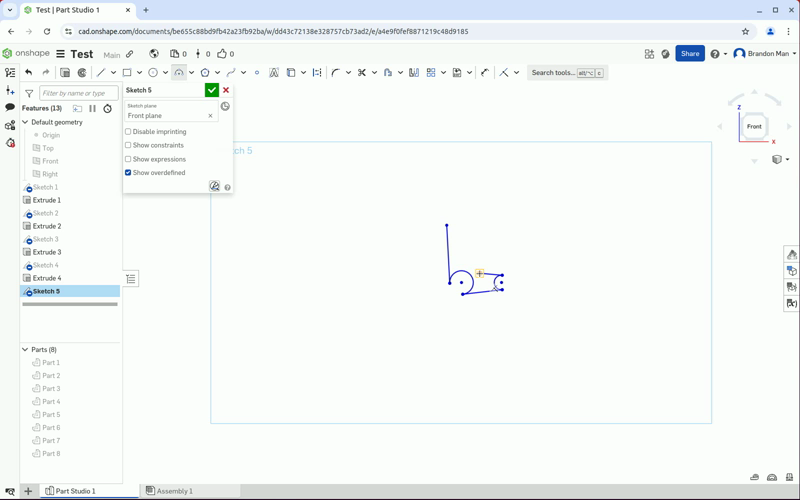
mouse_move(473, 265)
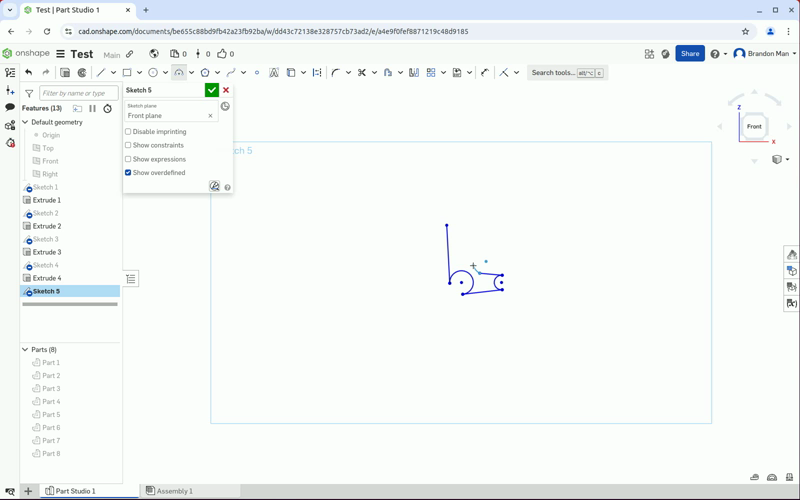
click(473, 265)
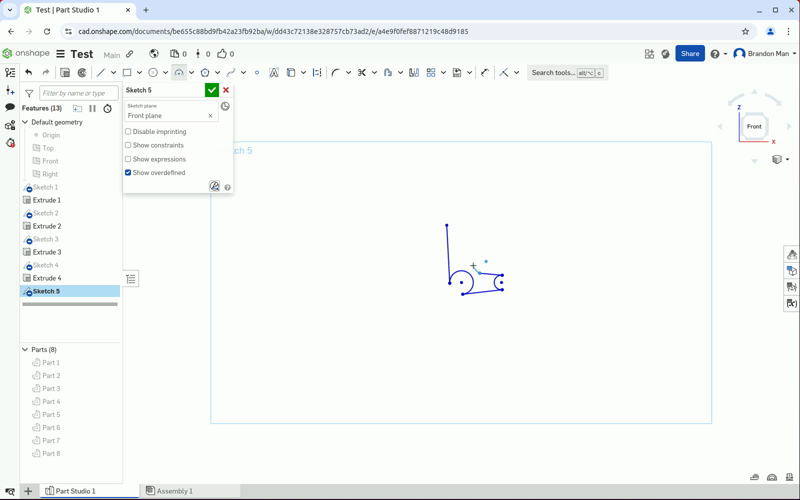
mouse_move(474, 270)
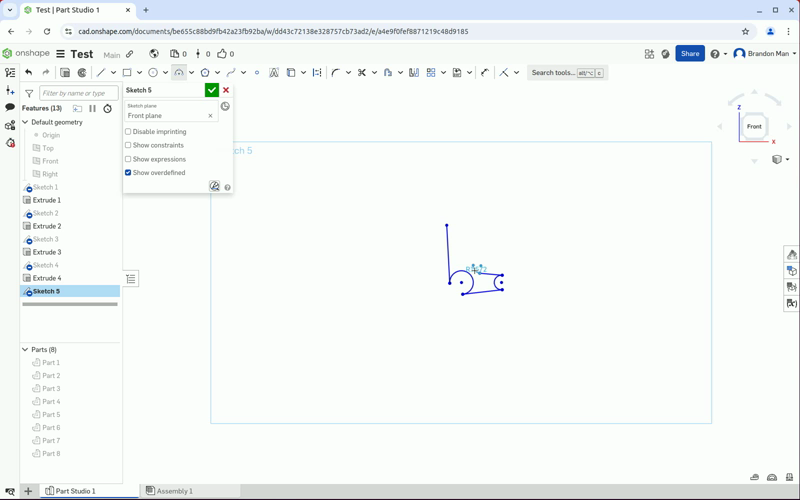
click(474, 270)
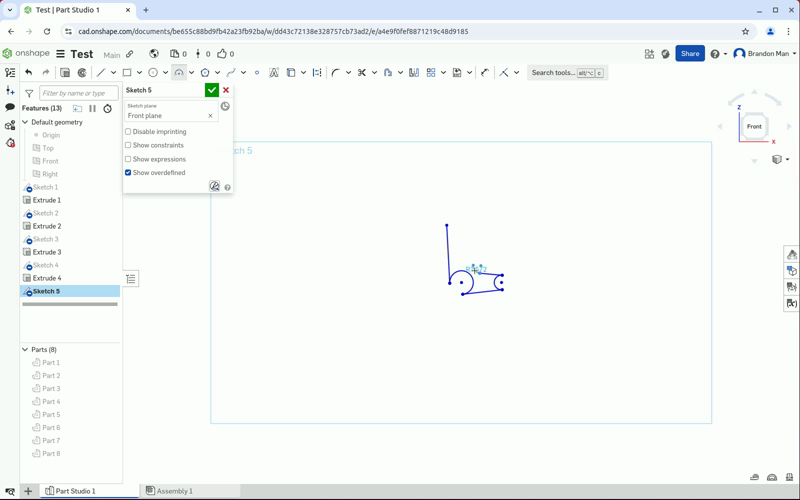
key_up(shift)
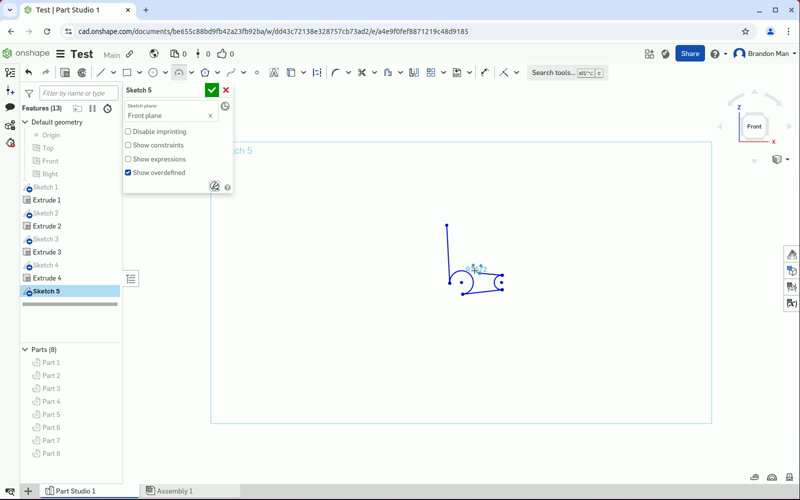
key(esc)
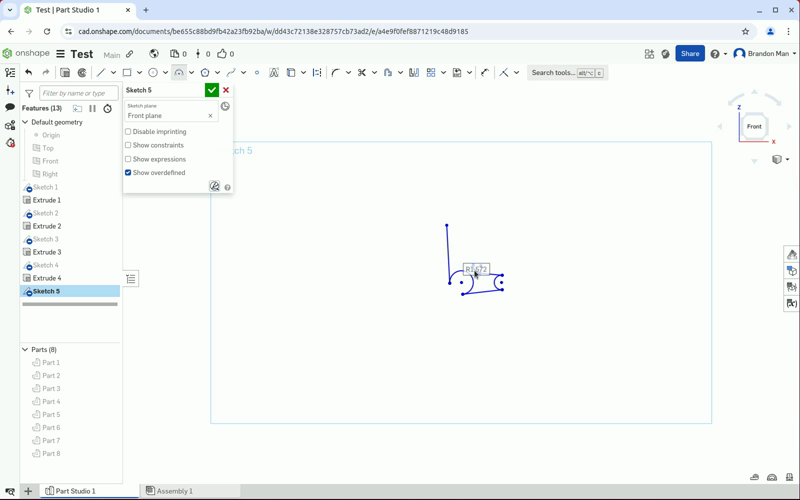
key(l)
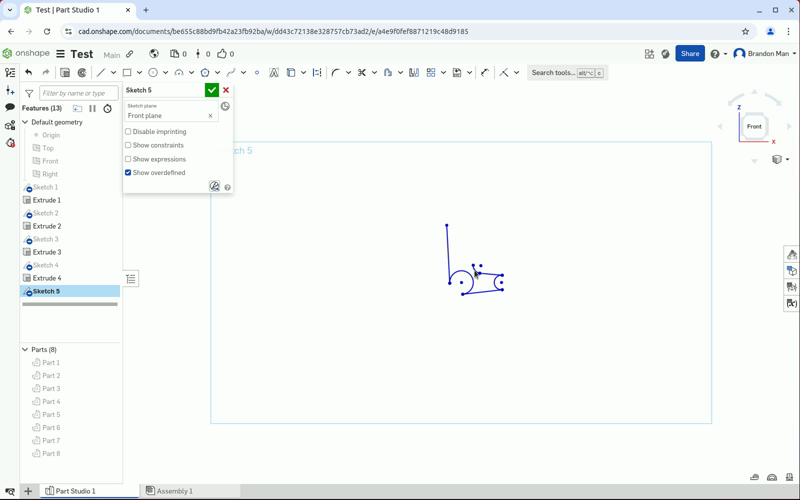
mouse_move(473, 265)
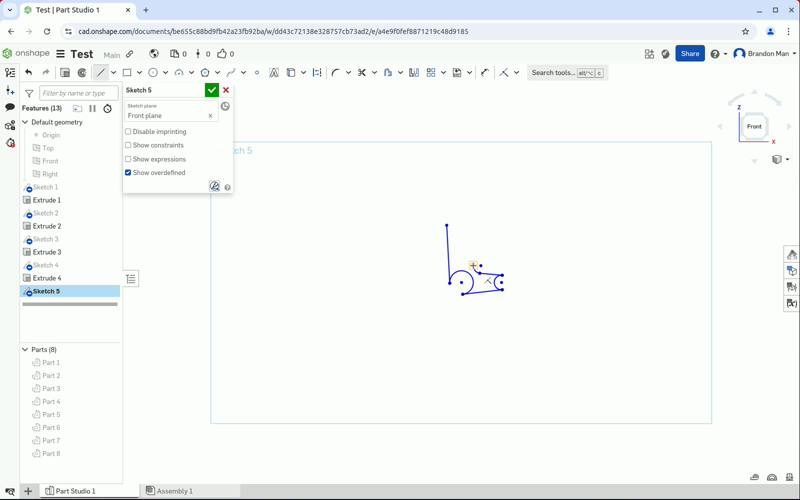
click(473, 265)
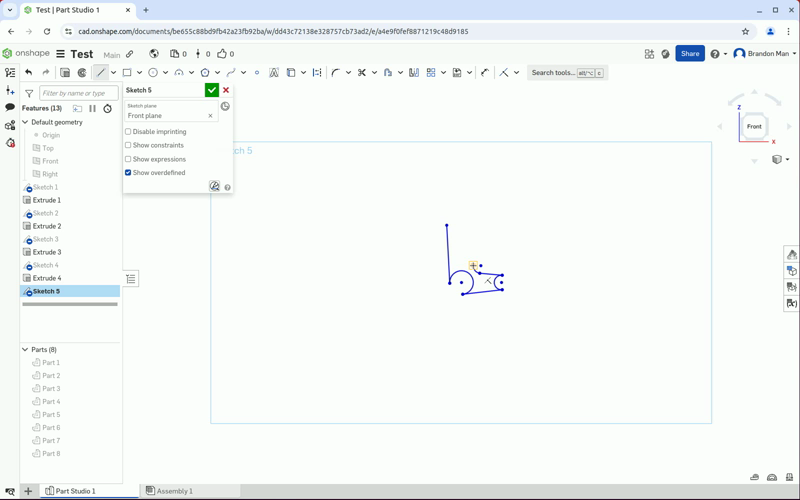
key_down(shift)
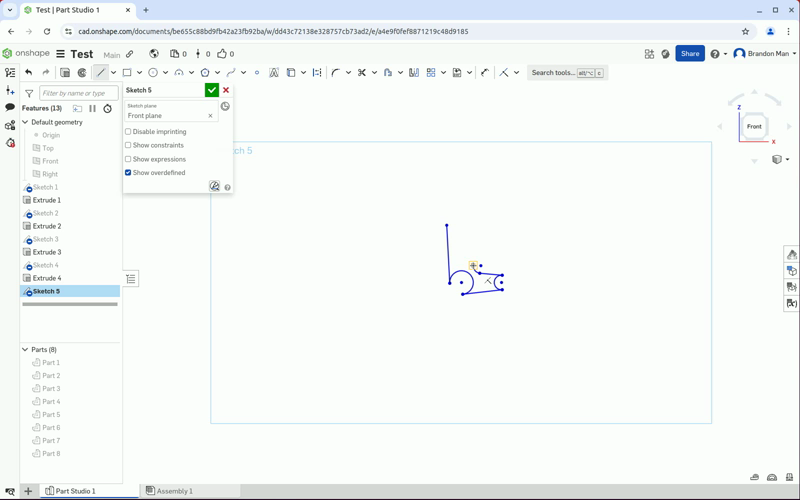
mouse_move(503, 265)
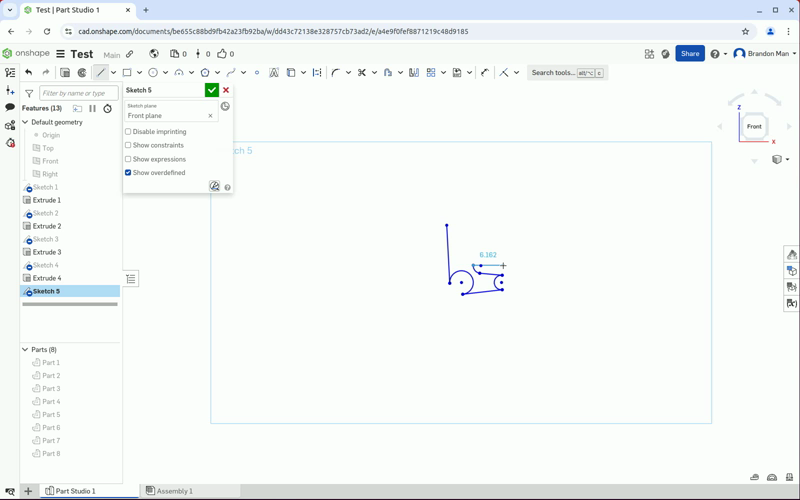
mouse_move(475, 225)
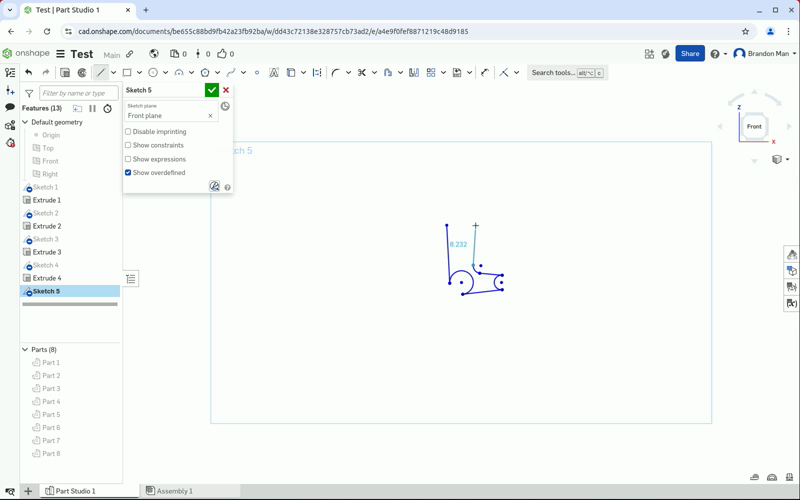
click(475, 225)
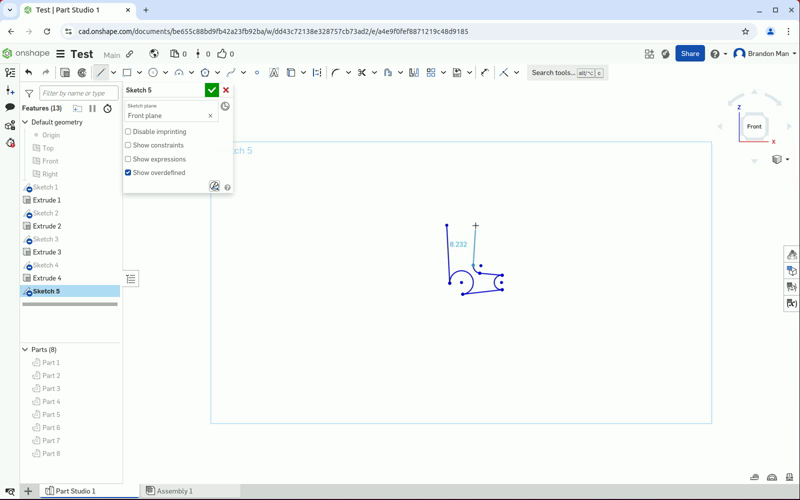
key_up(shift)
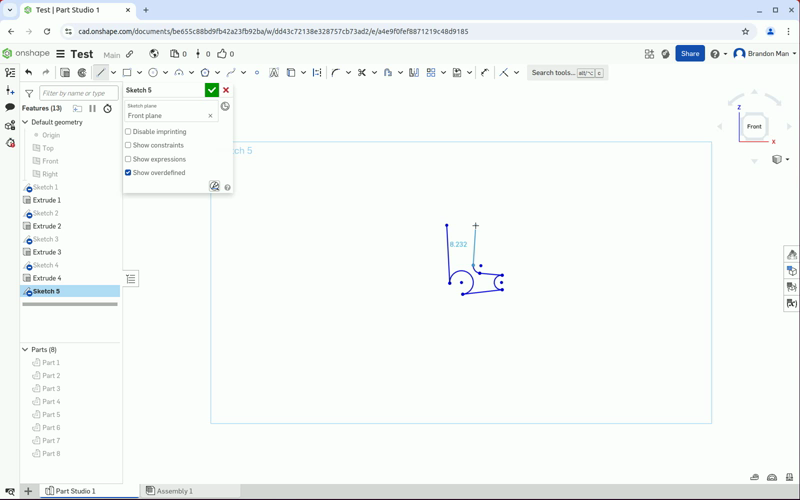
key(esc)
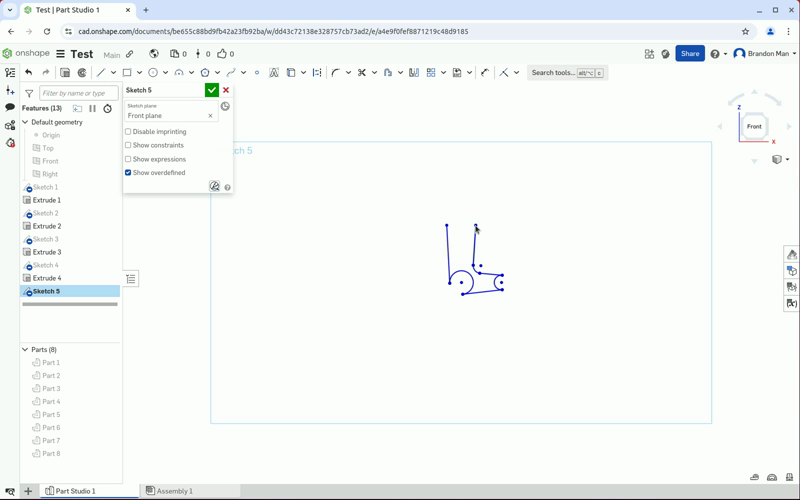
key(a)
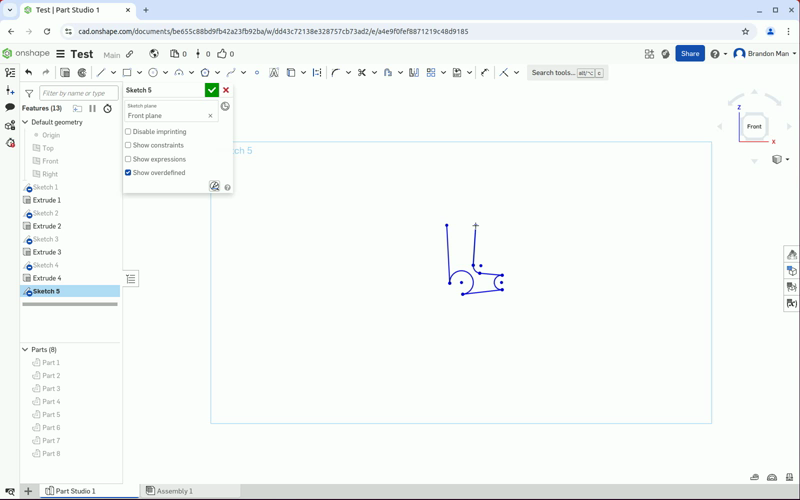
mouse_move(475, 225)
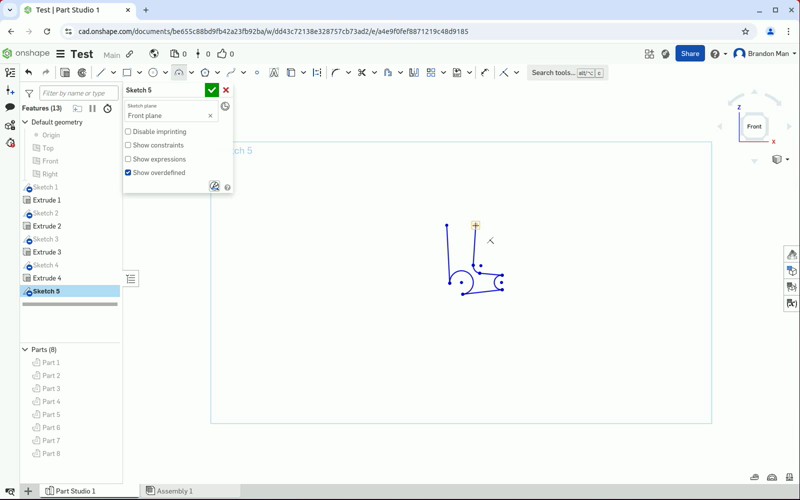
click(475, 225)
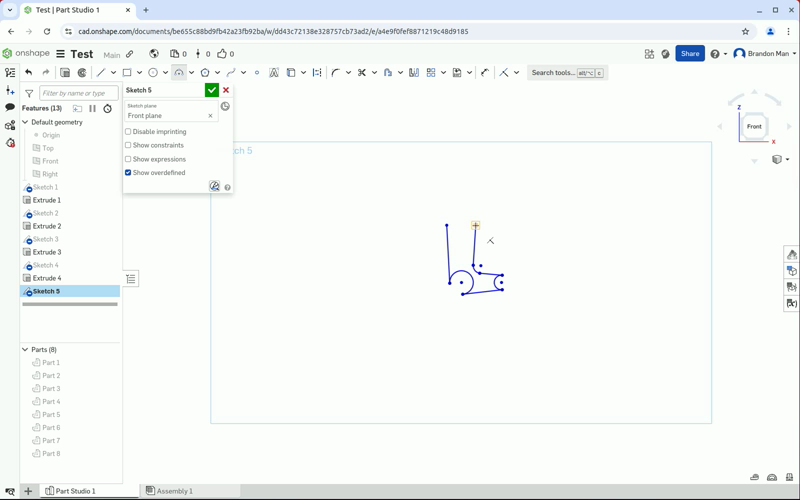
mouse_move(446, 225)
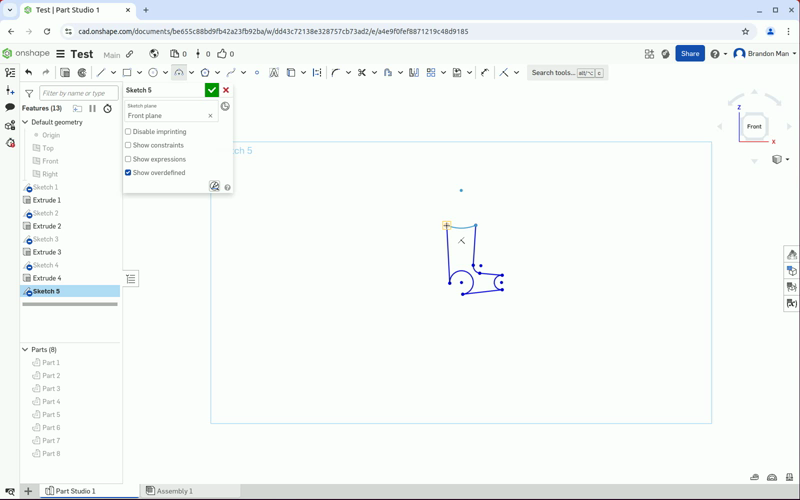
click(446, 225)
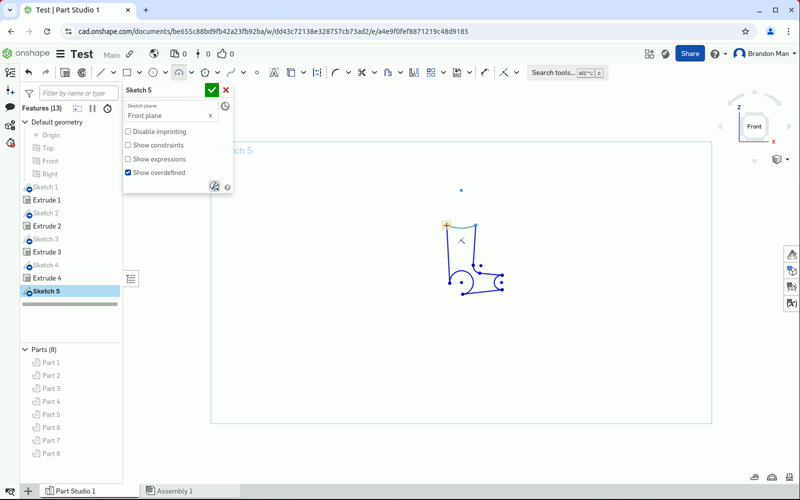
key_down(shift)
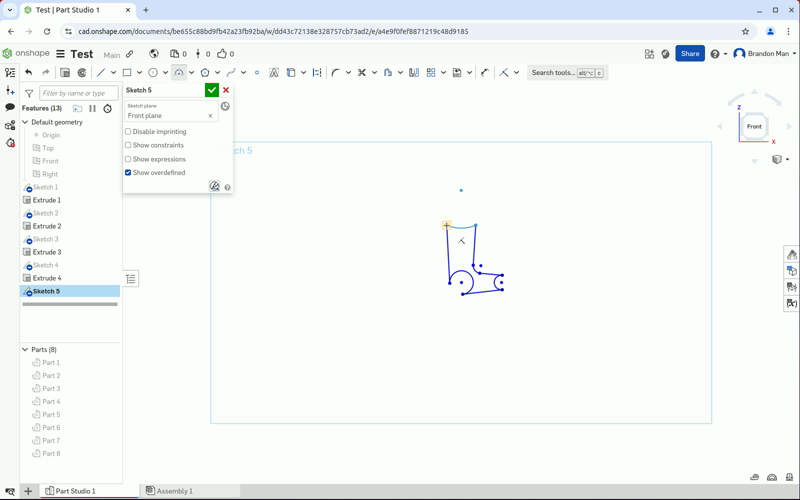
mouse_move(461, 239)
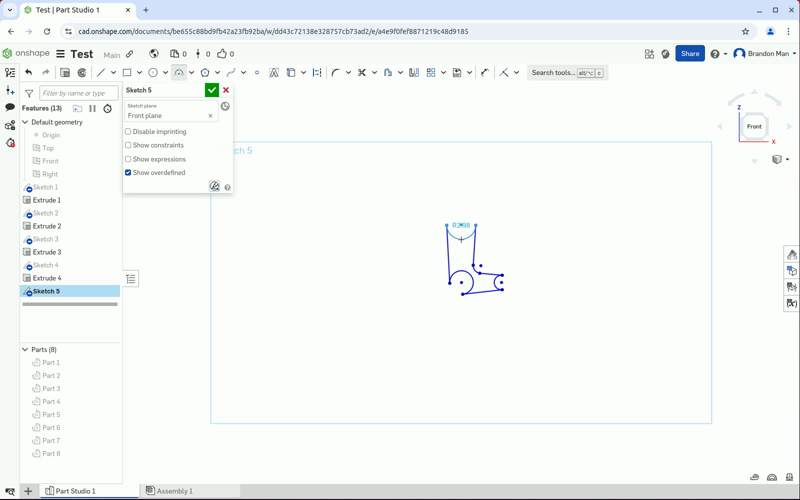
click(461, 239)
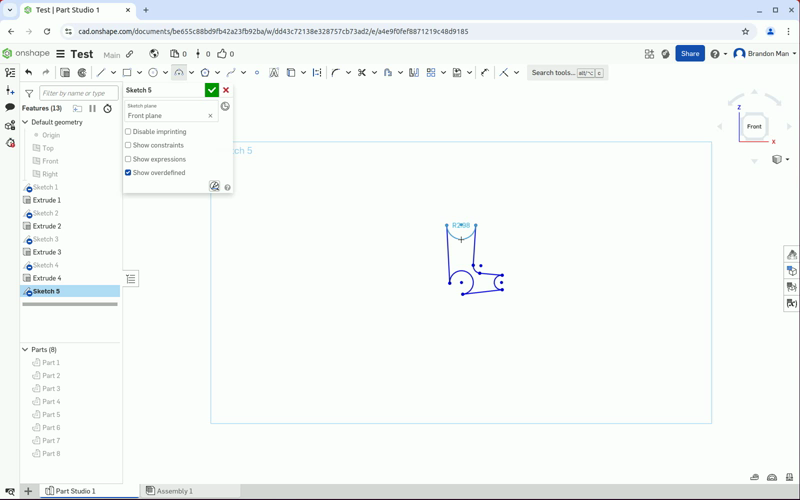
key_up(shift)
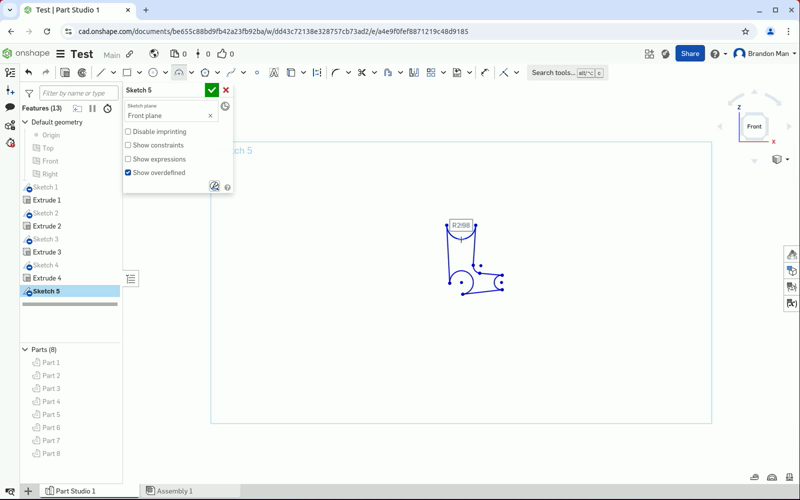
key(esc)
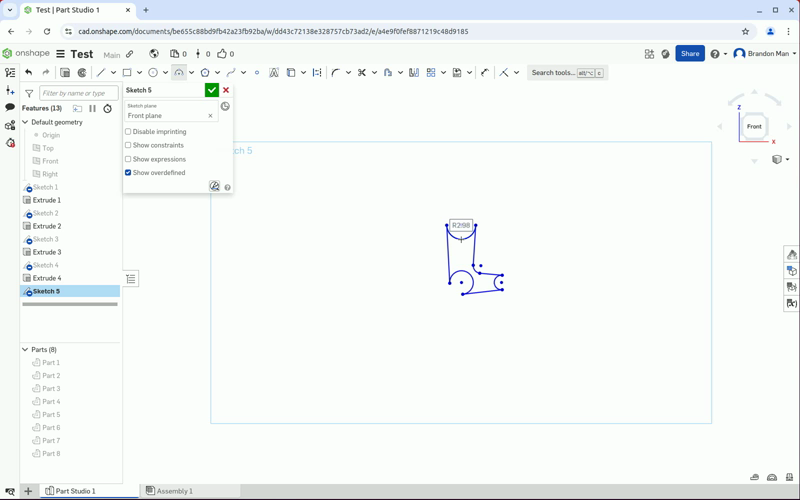
mouse_move(451, 268)
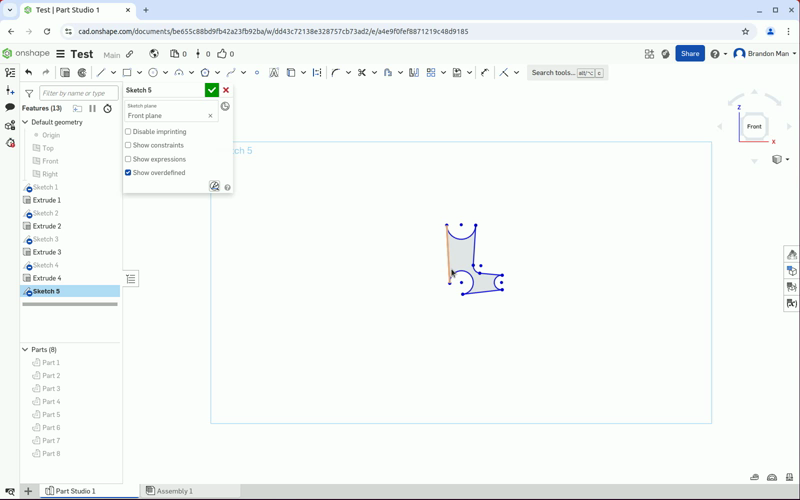
scroll(6)
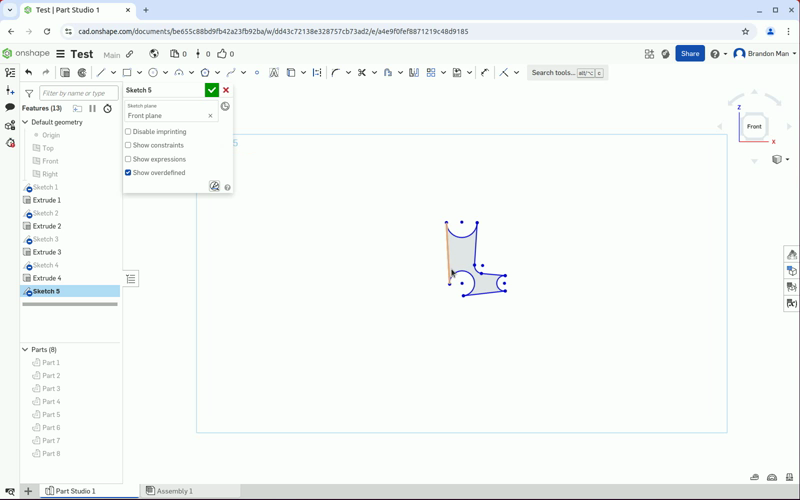
scroll(6)
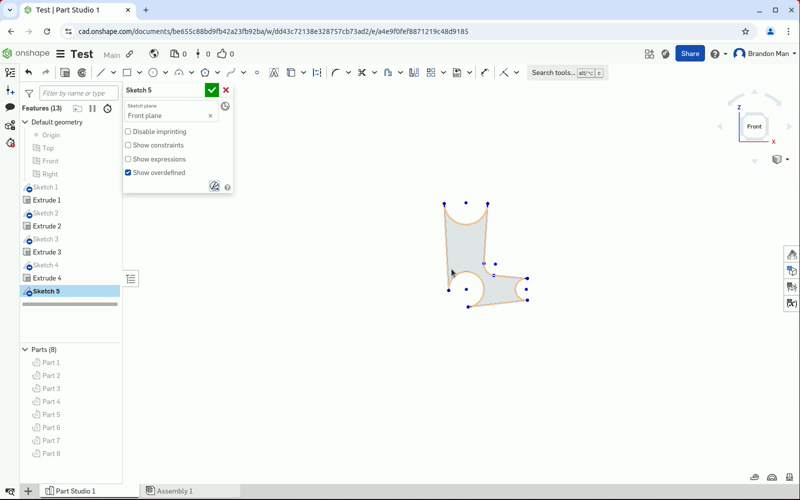
scroll(6)
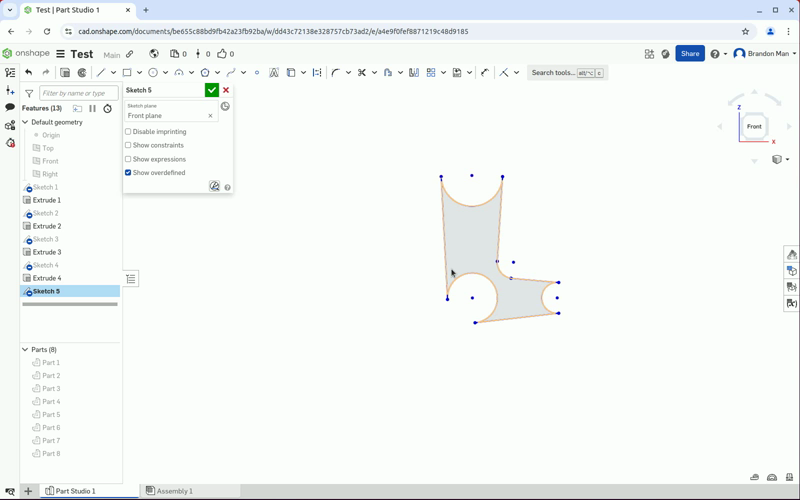
scroll(6)
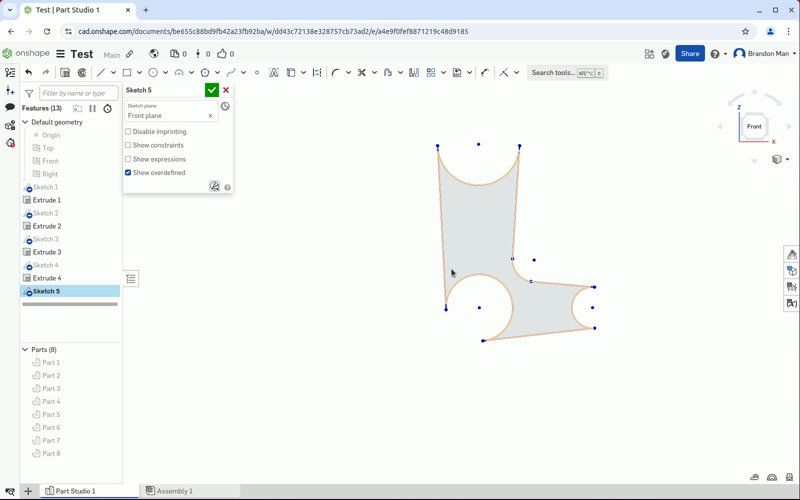
scroll(6)
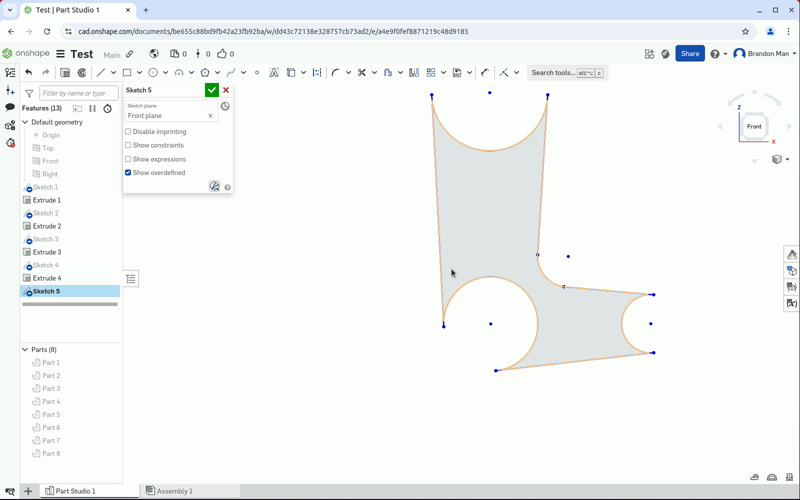
scroll(6)
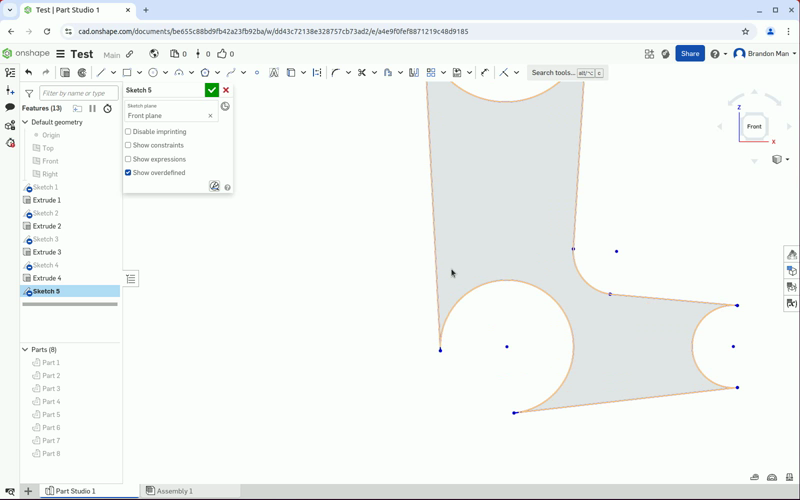
scroll(6)
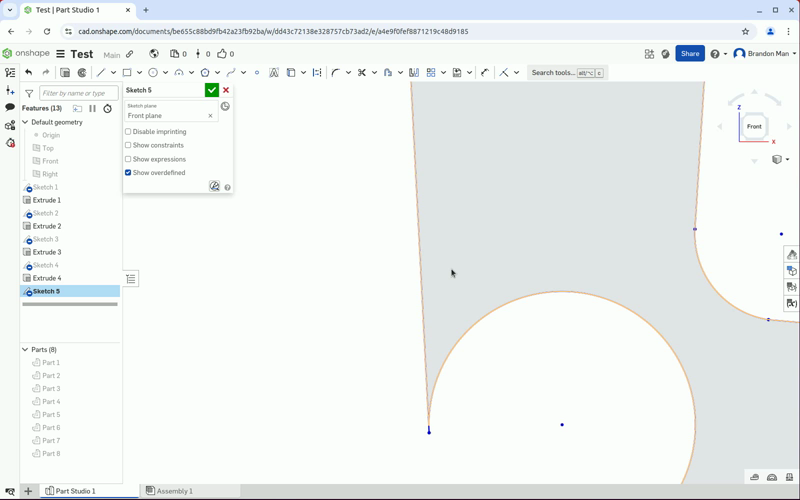
click(451, 268)
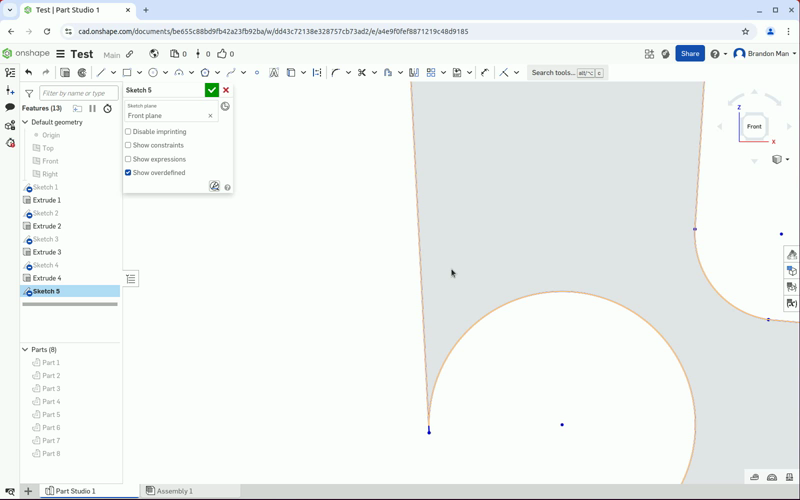
scroll(-6)
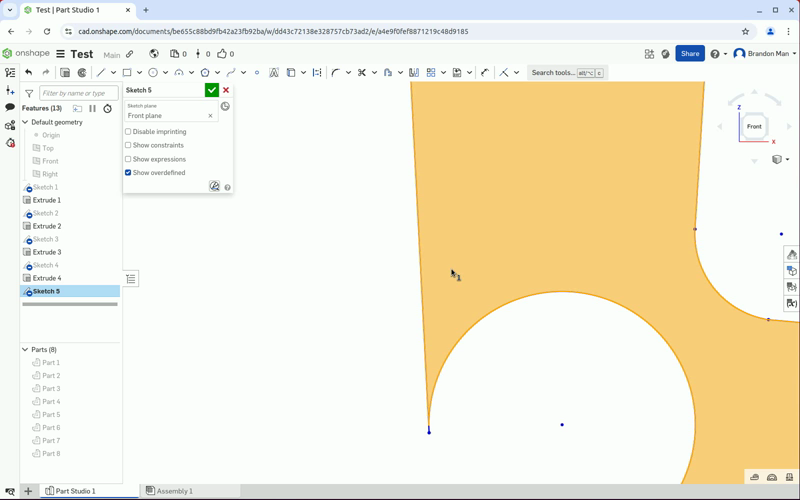
scroll(-6)
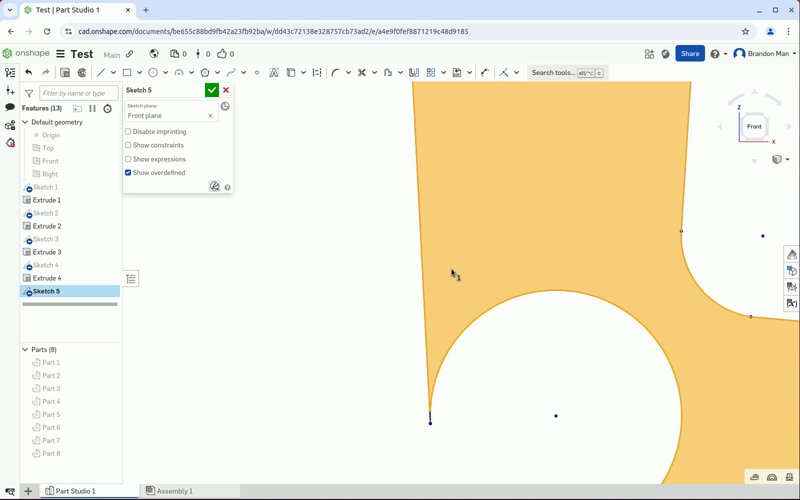
scroll(-6)
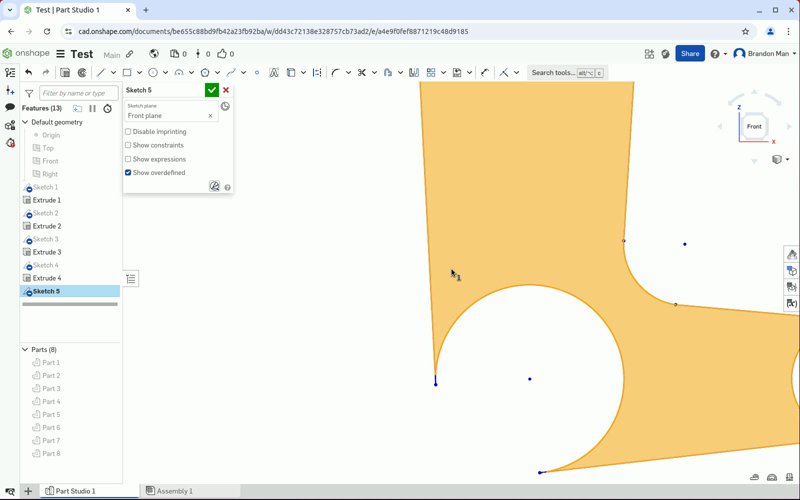
scroll(-6)
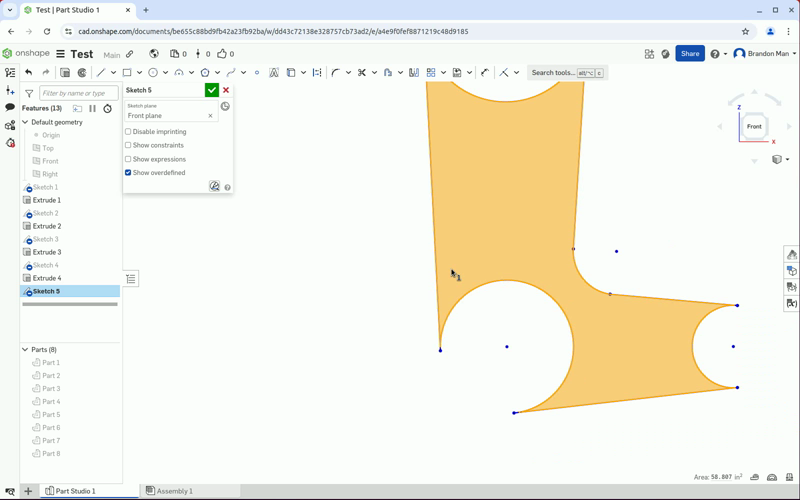
scroll(-6)
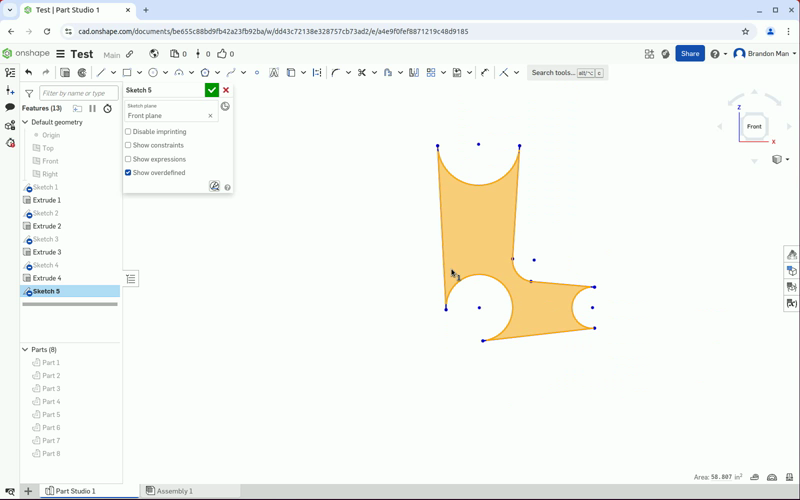
scroll(-6)
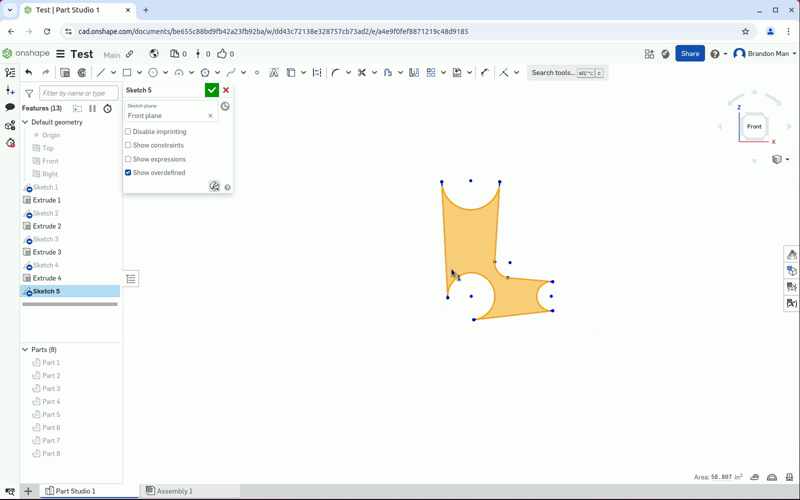
scroll(-6)
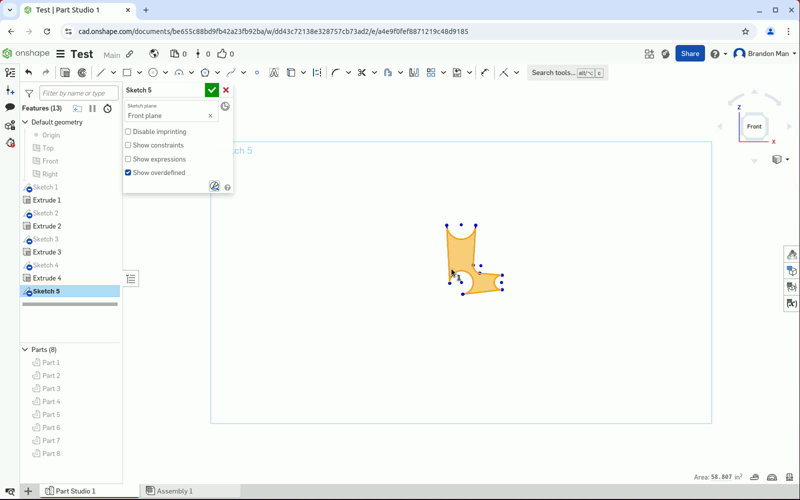
mouse_move(73, 352)
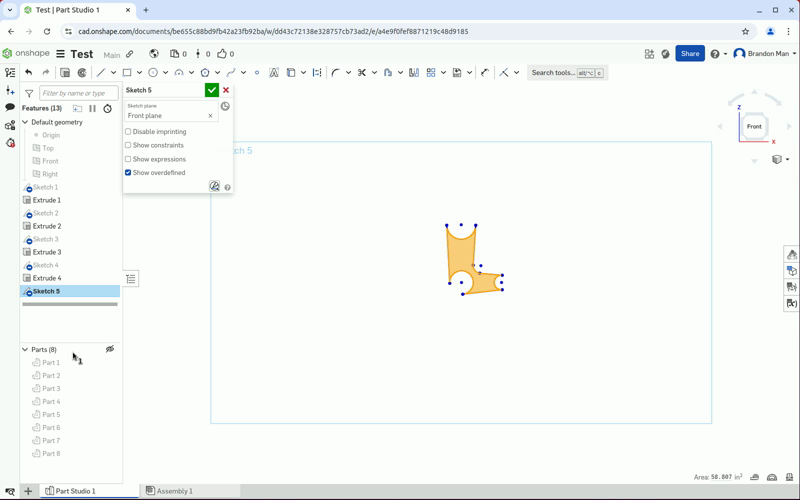
key(shift+y)
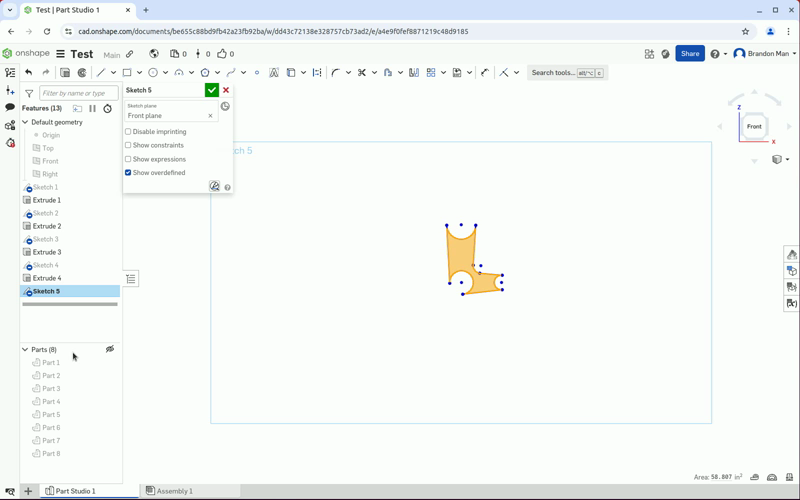
key(shift+e)
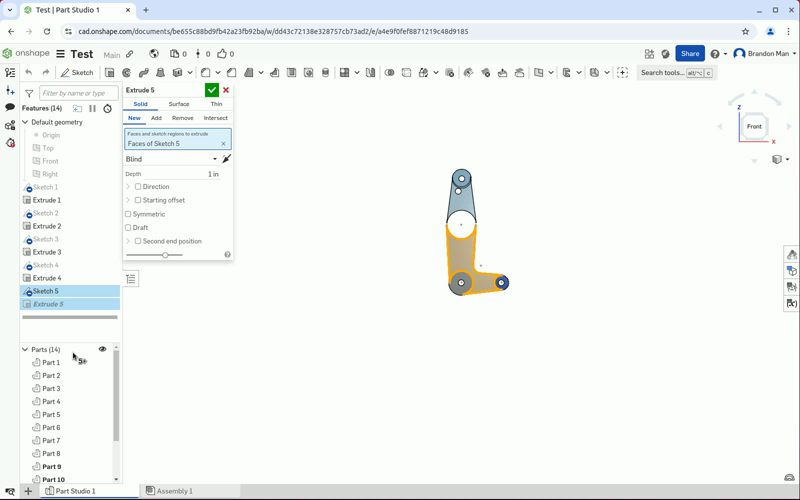
mouse_move(143, 106)
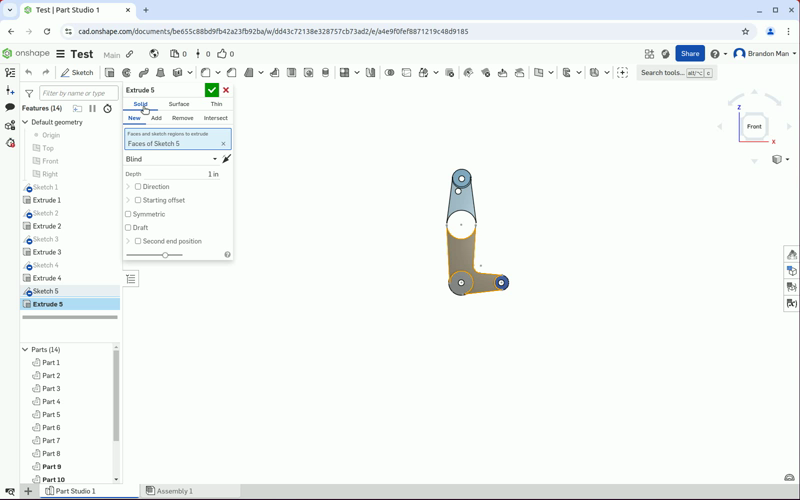
click(143, 106)
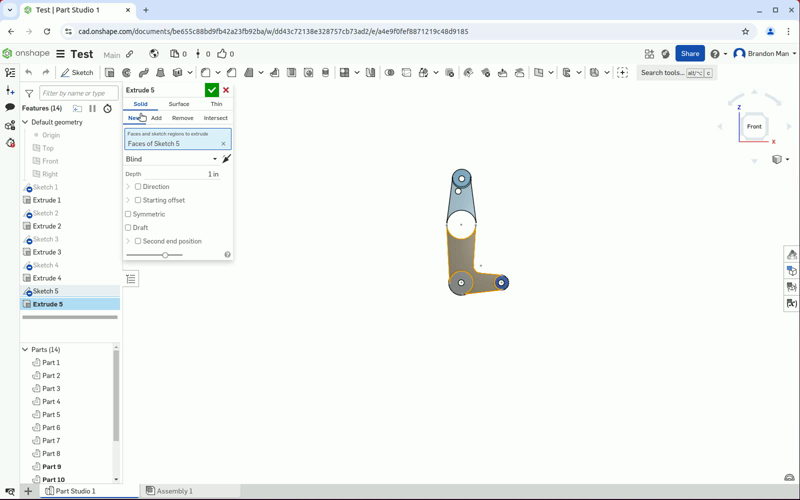
mouse_move(137, 120)
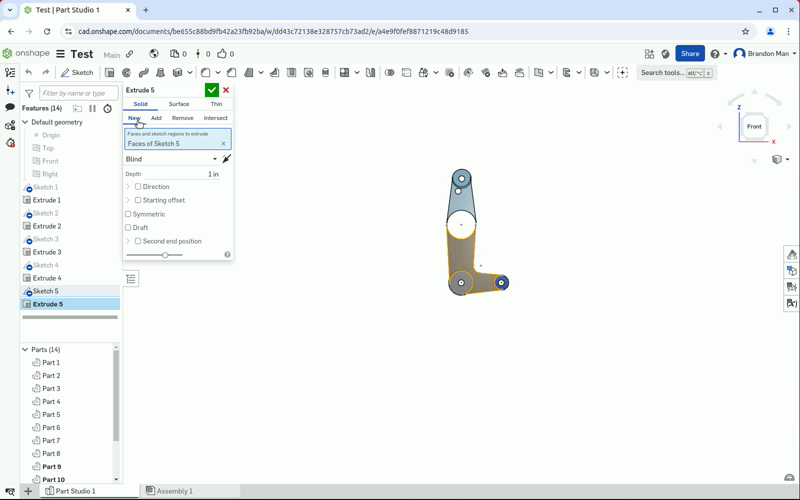
click(137, 120)
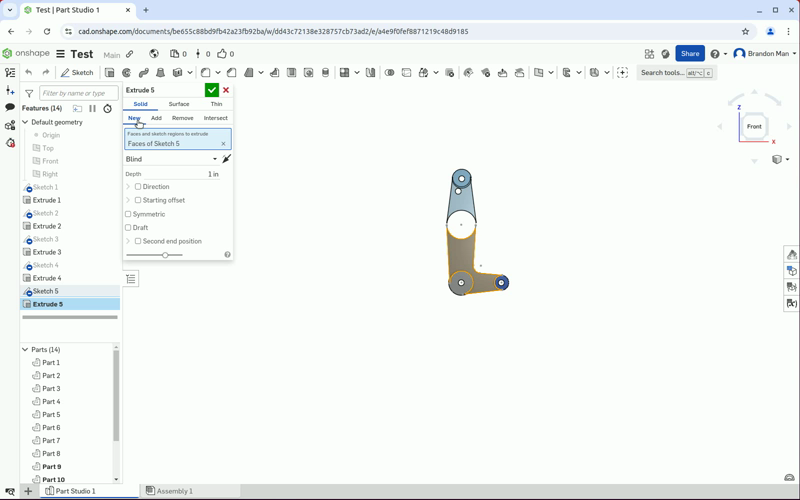
key(tab, 4)
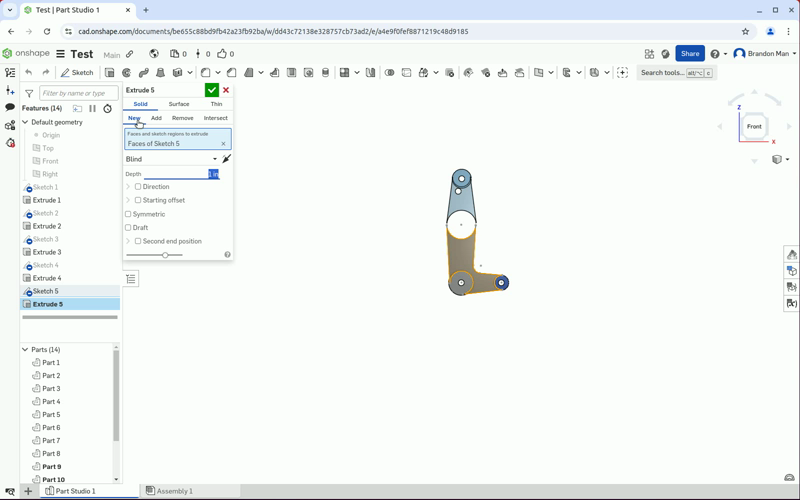
text(0.481)
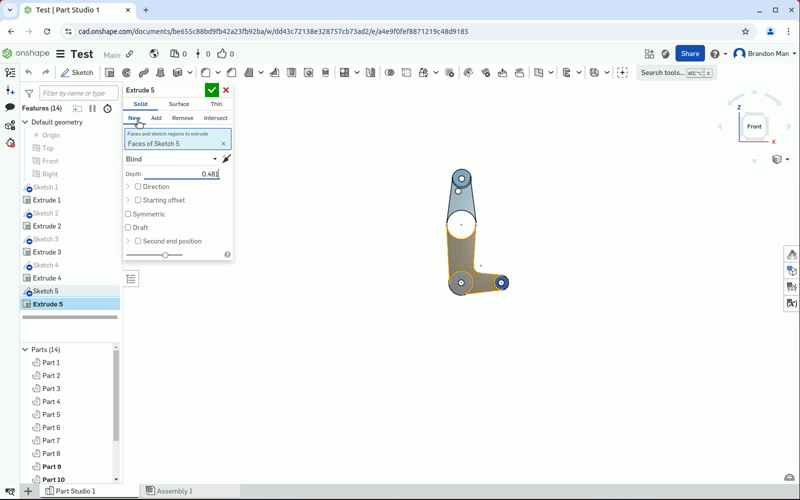
key(enter)
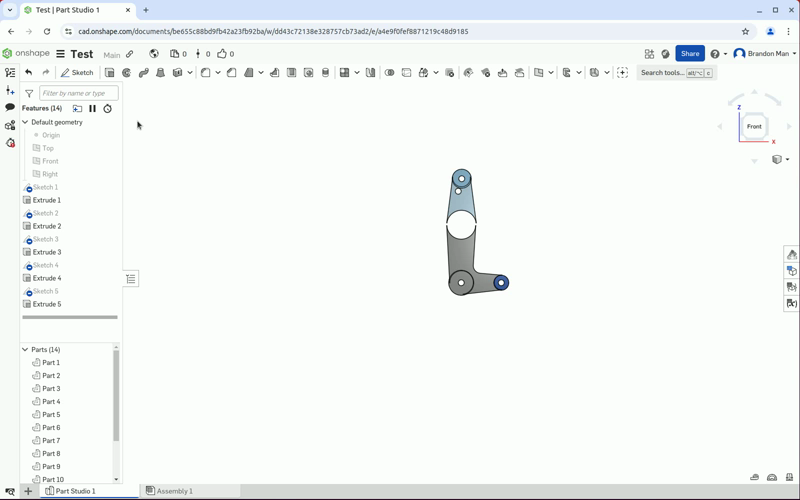
key(shift+h)
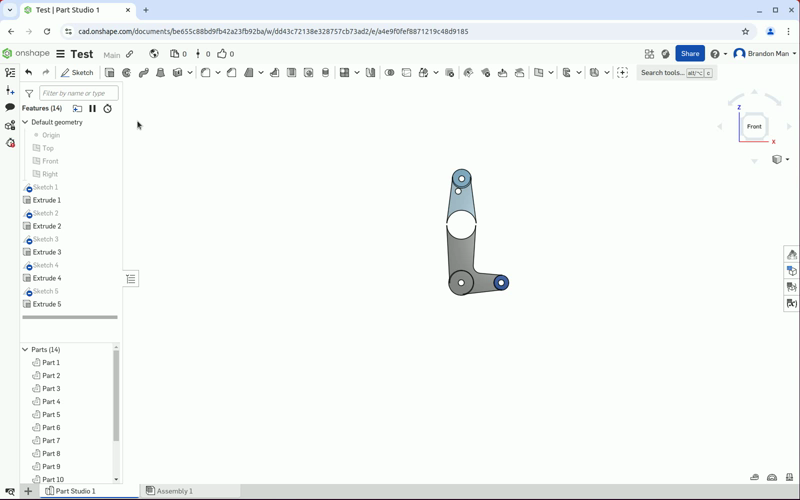
key(shift+h)
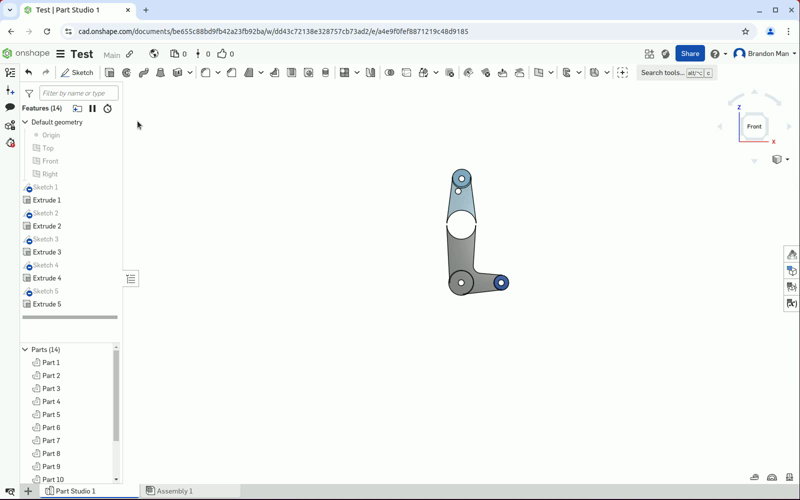
mouse_move(73, 189)
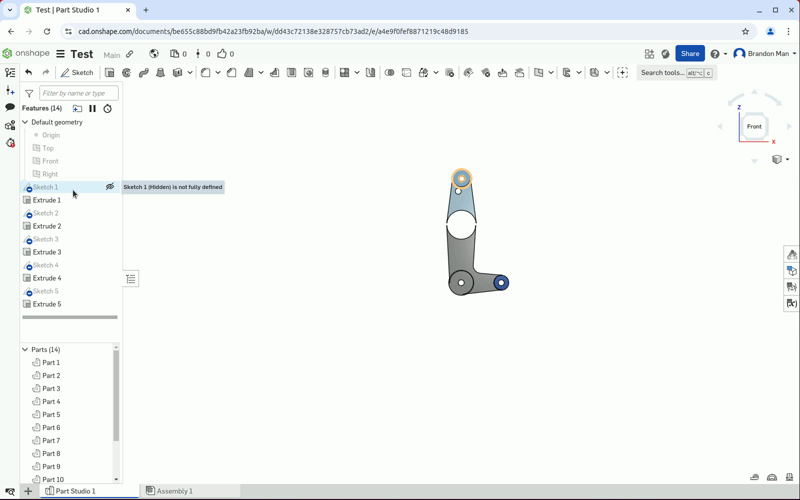
click(73, 189)
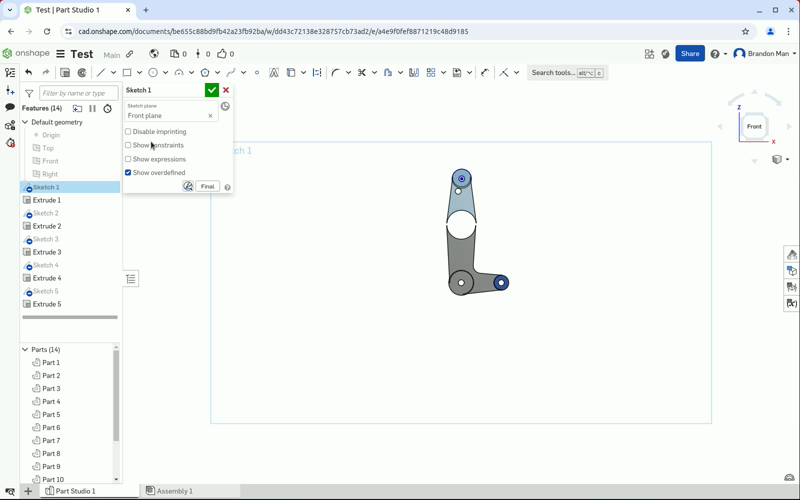
mouse_move(229, 92)
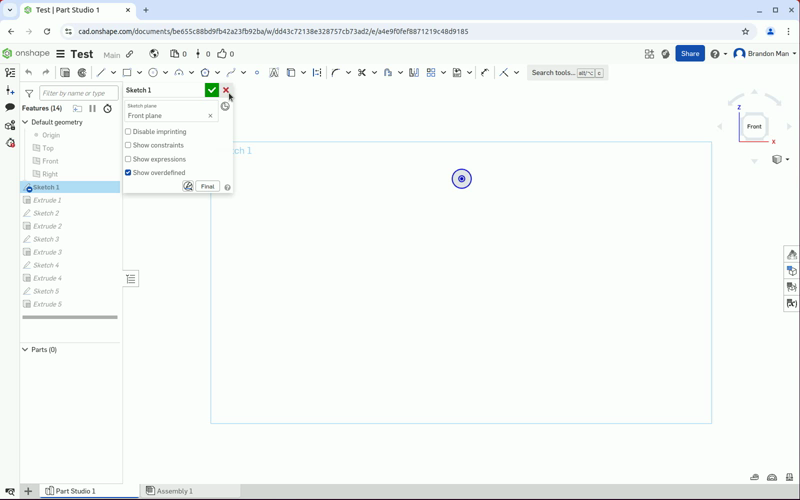
click(229, 92)
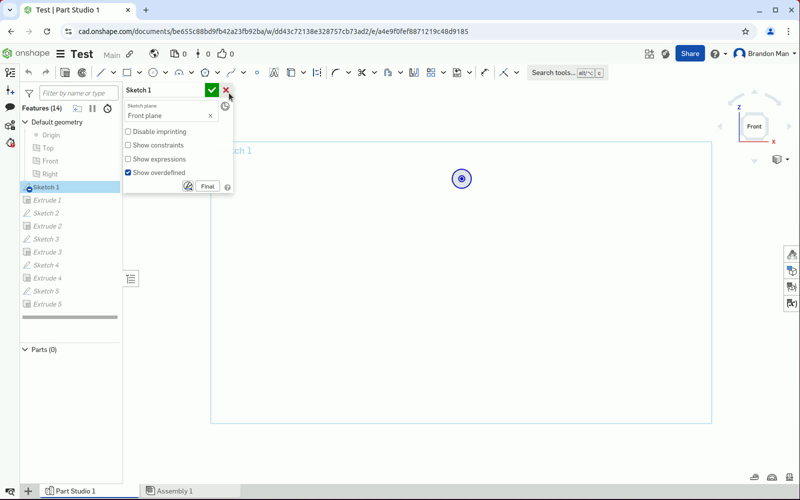
key(shift+s)
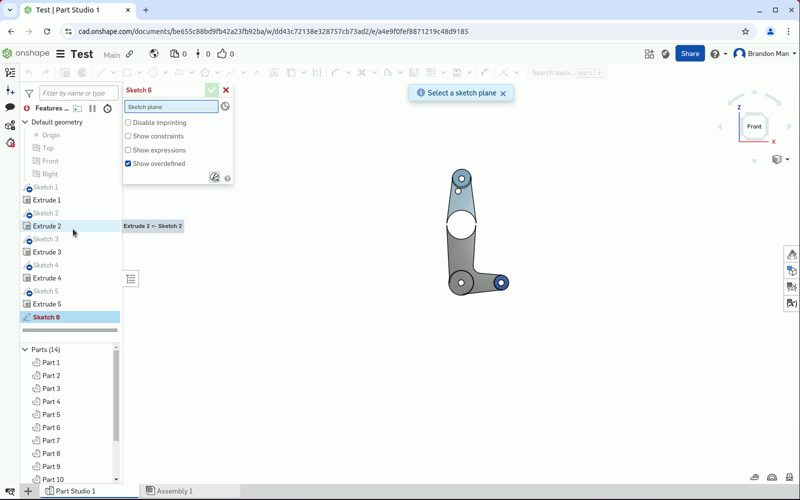
scroll(3)
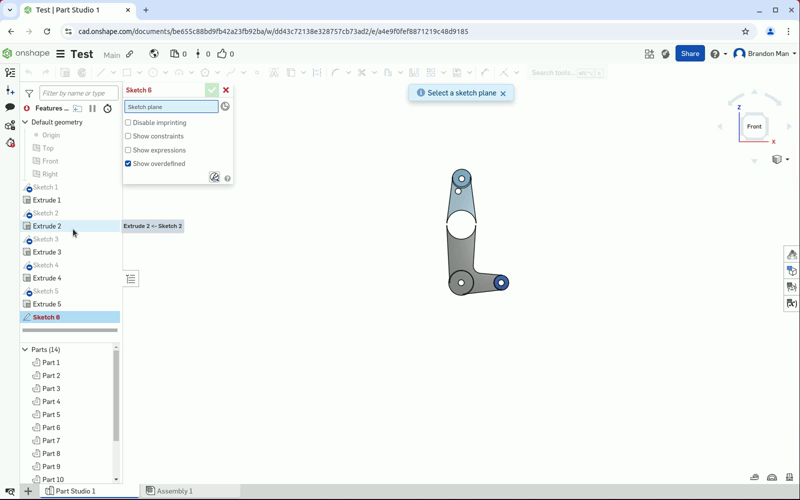
mouse_move(73, 163)
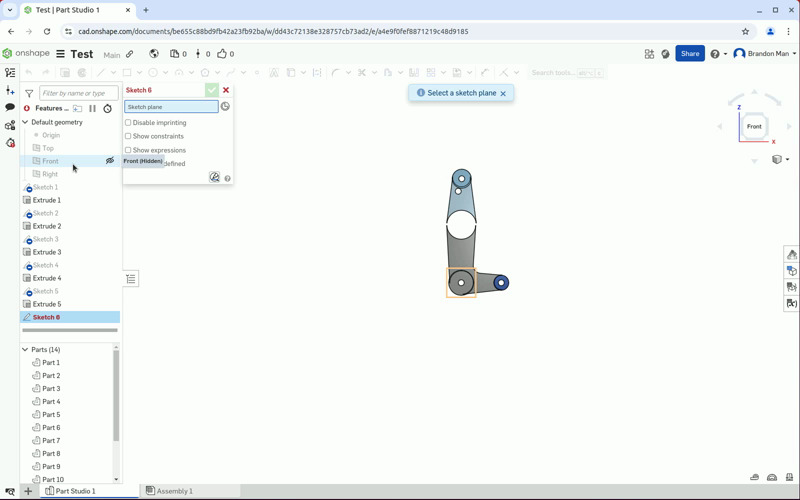
click(73, 163)
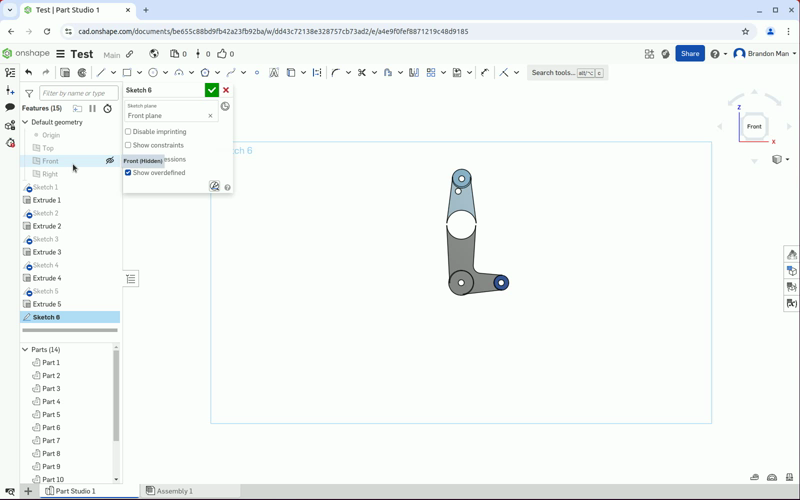
mouse_move(69, 352)
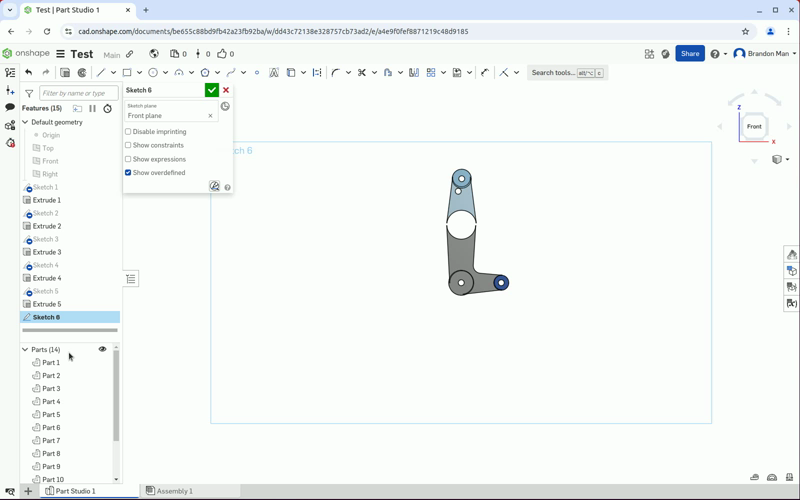
key(y)
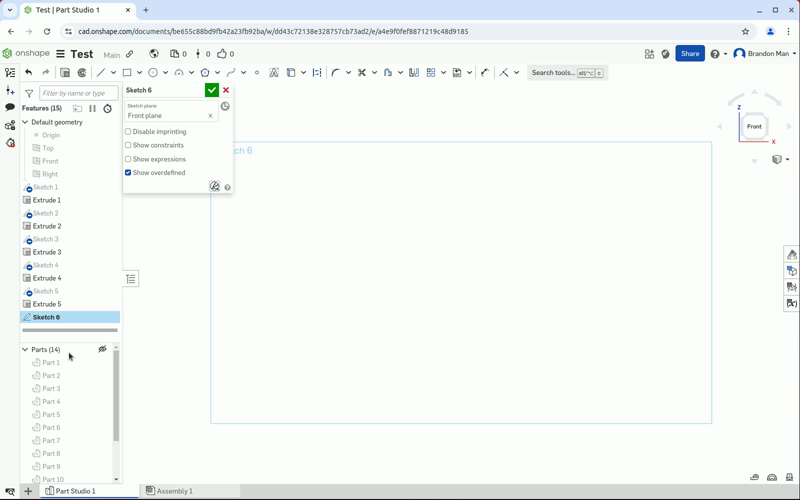
key(c)
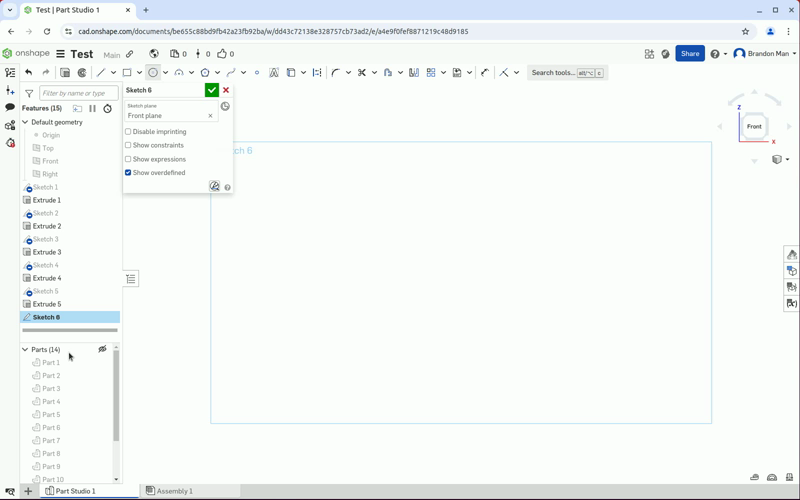
key_down(shift)
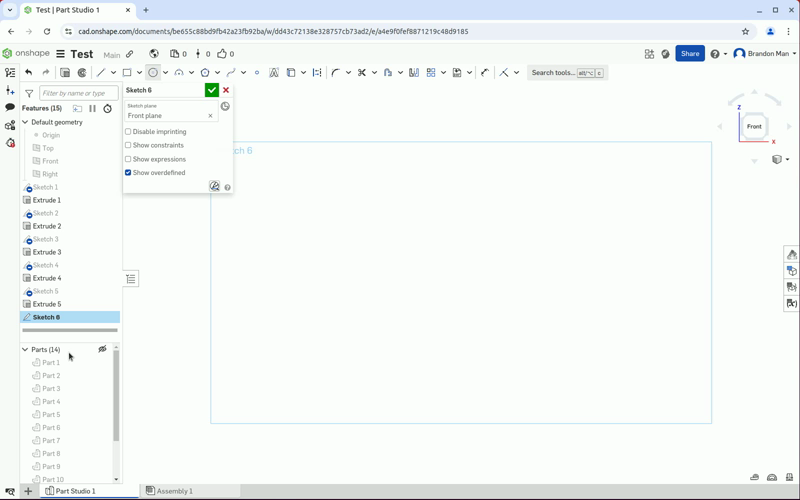
mouse_move(461, 225)
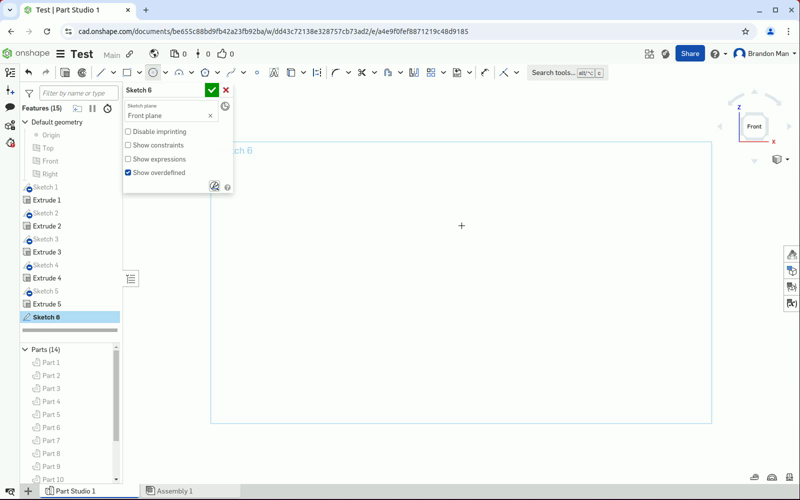
click(461, 225)
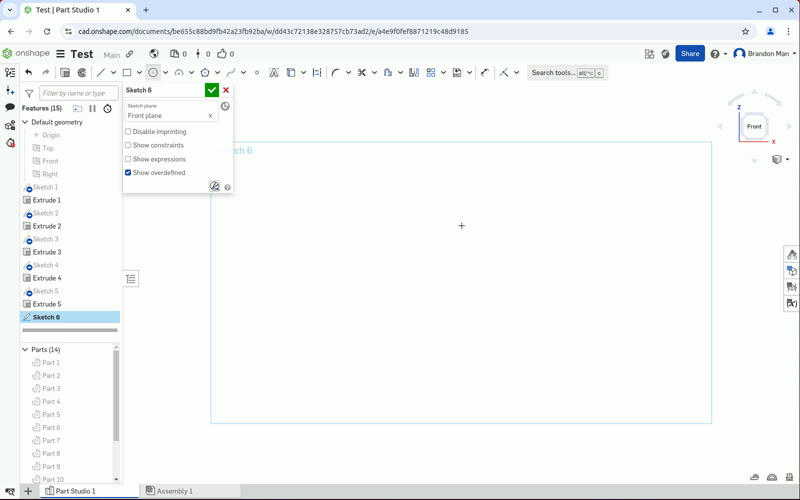
key_up(shift)
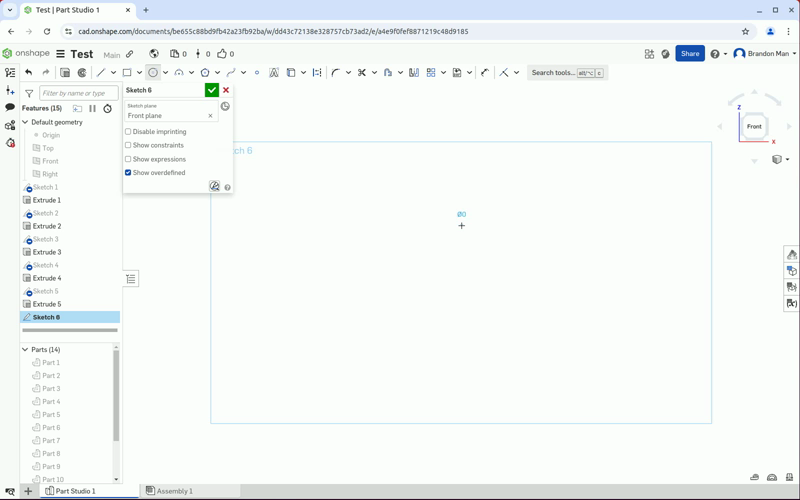
mouse_move(477, 225)
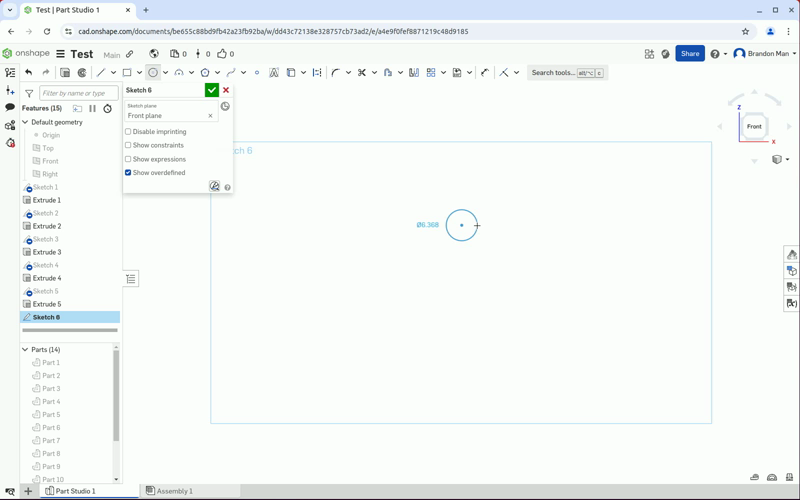
click(477, 225)
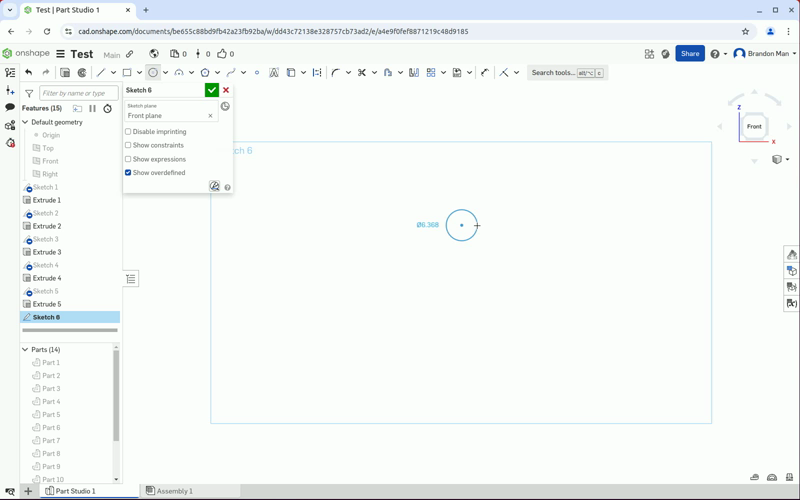
key(esc)
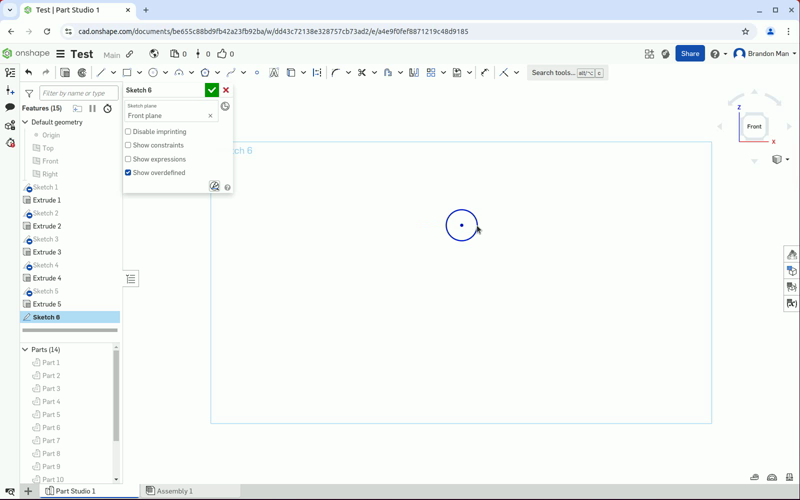
key(c)
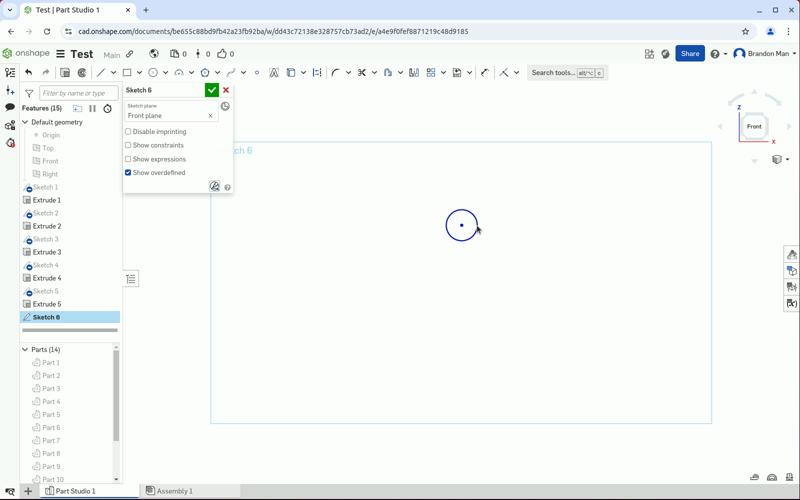
key_down(shift)
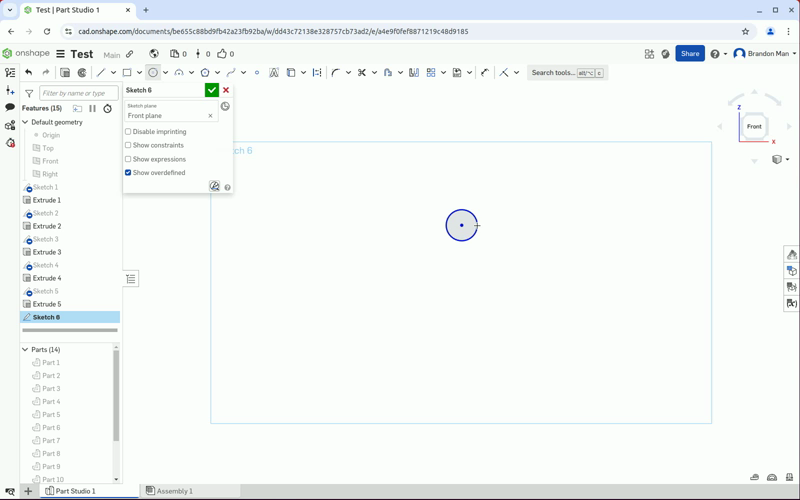
mouse_move(461, 225)
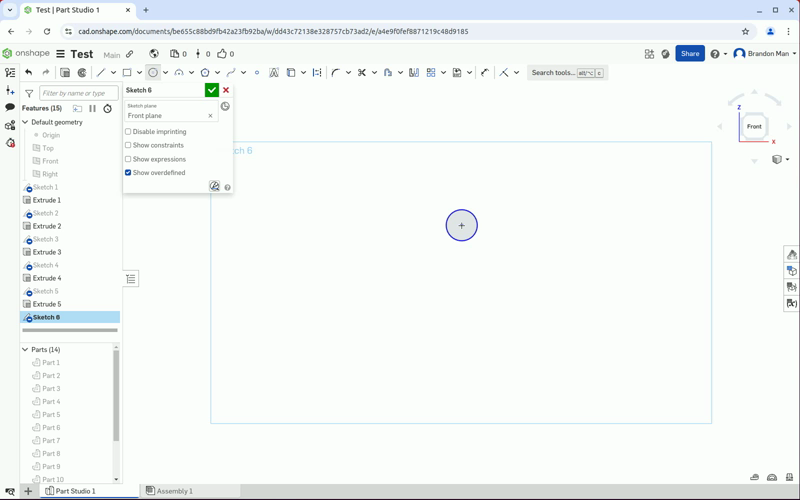
click(461, 225)
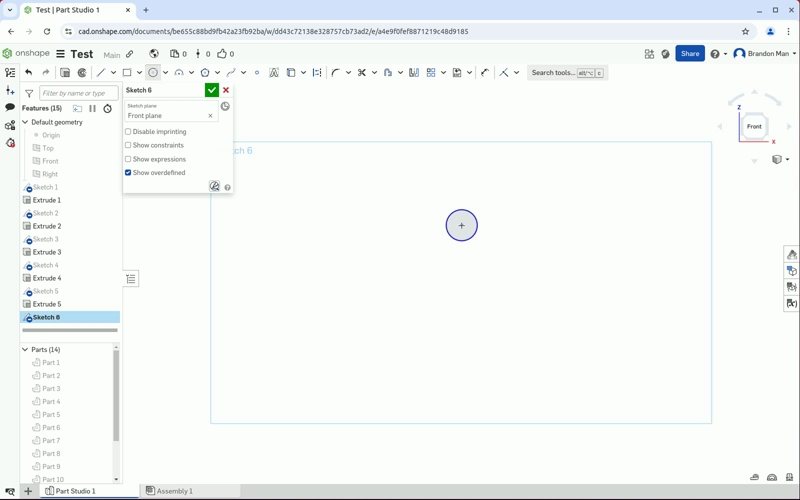
key_up(shift)
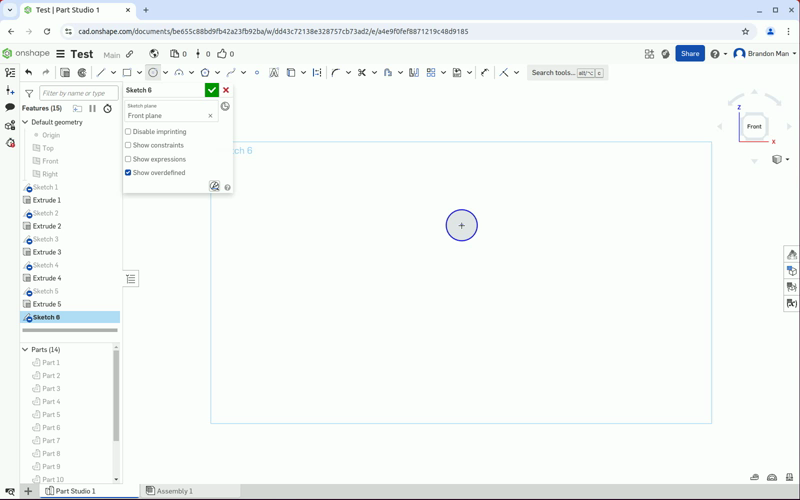
mouse_move(465, 225)
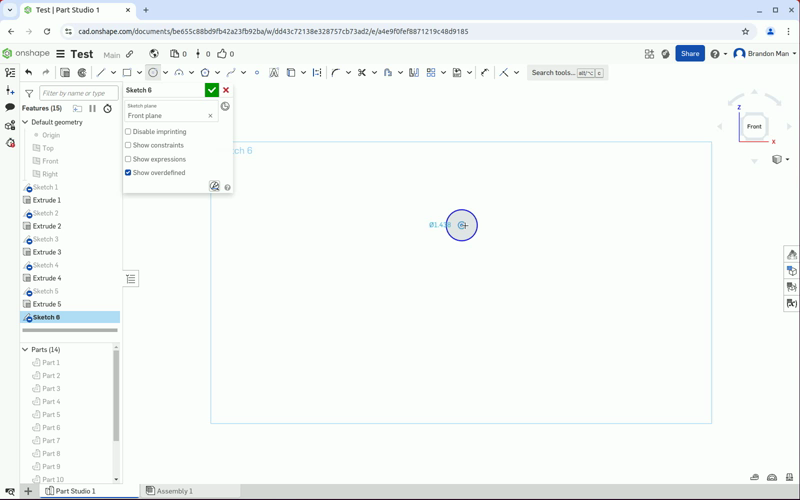
scroll(6)
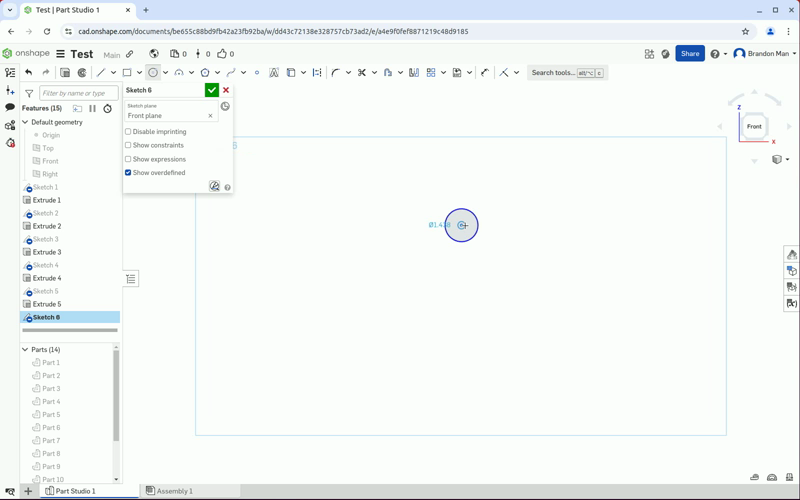
scroll(6)
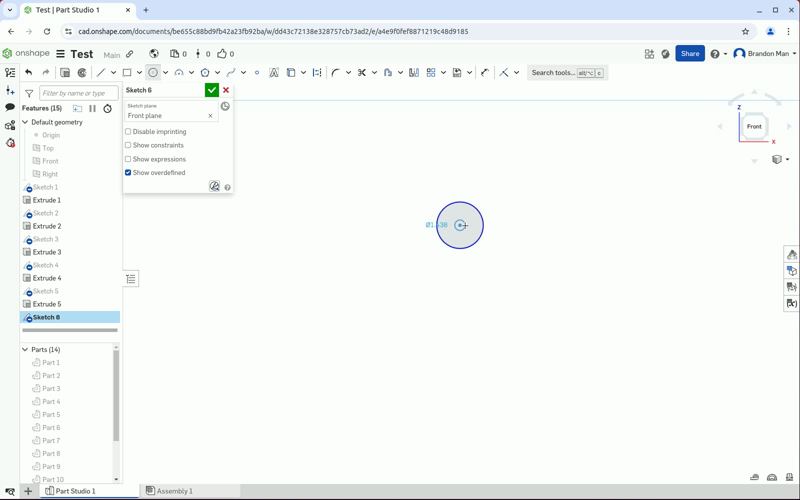
scroll(6)
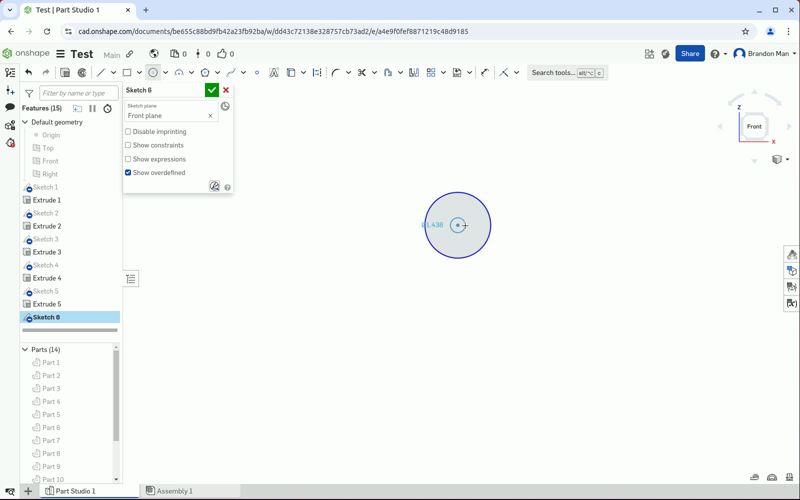
scroll(6)
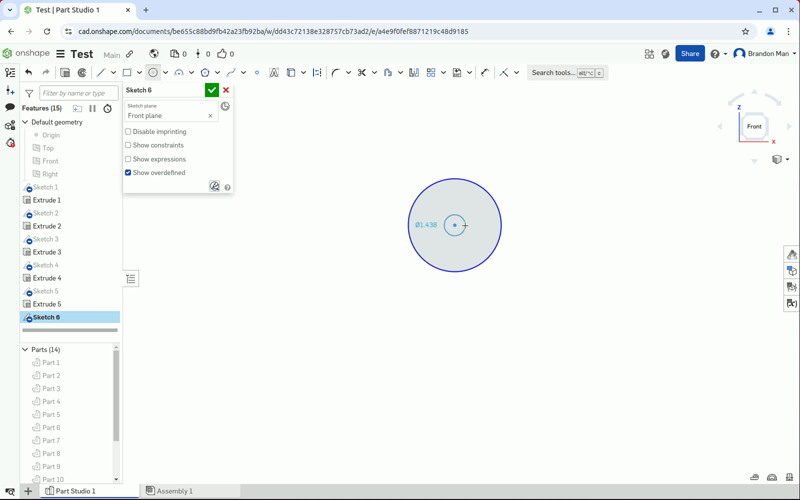
scroll(6)
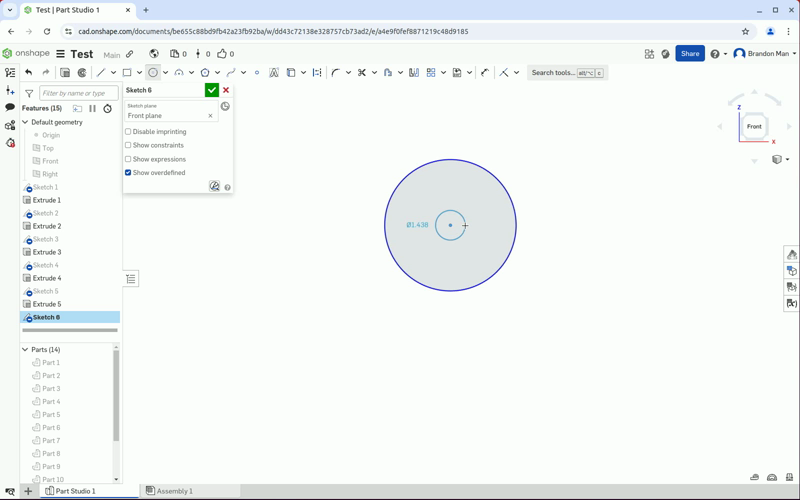
scroll(6)
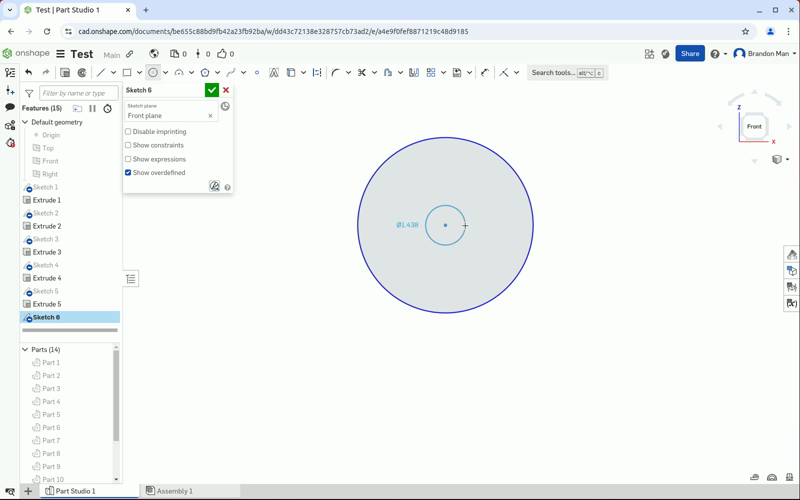
scroll(6)
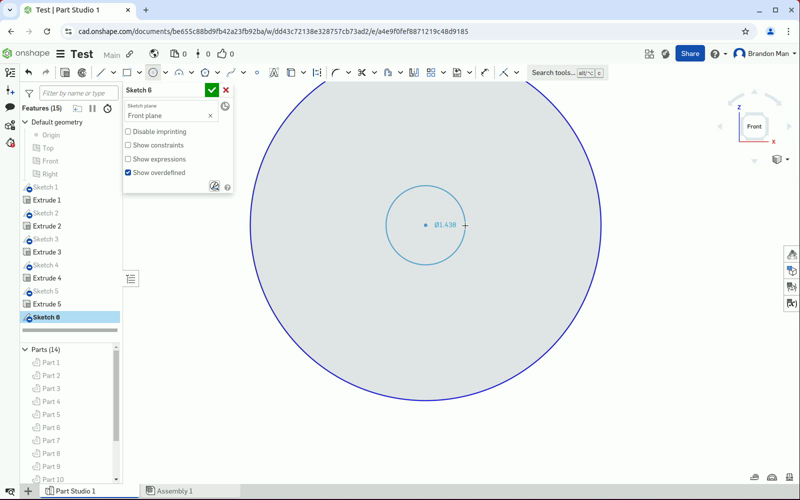
click(465, 225)
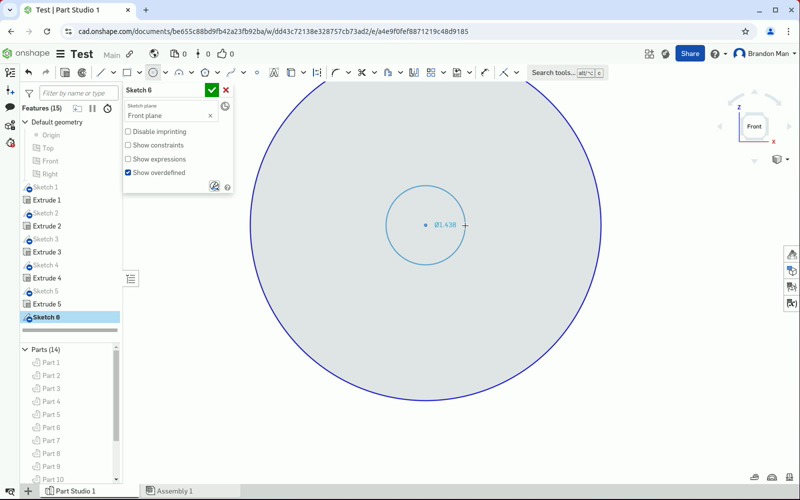
scroll(-6)
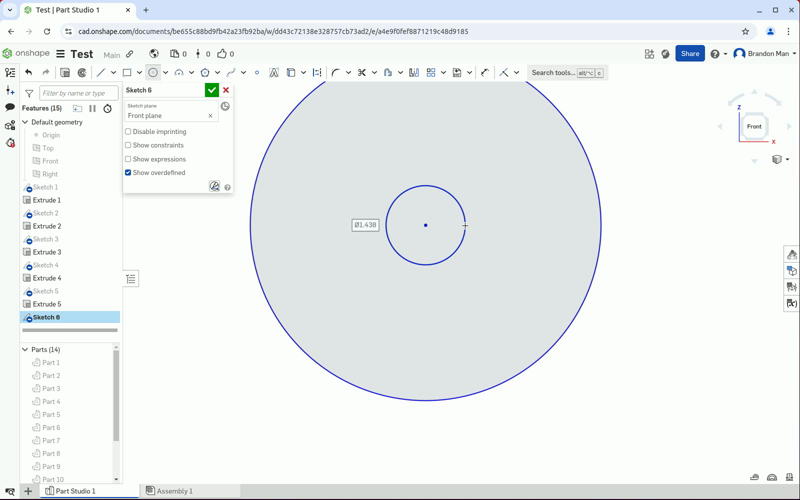
scroll(-6)
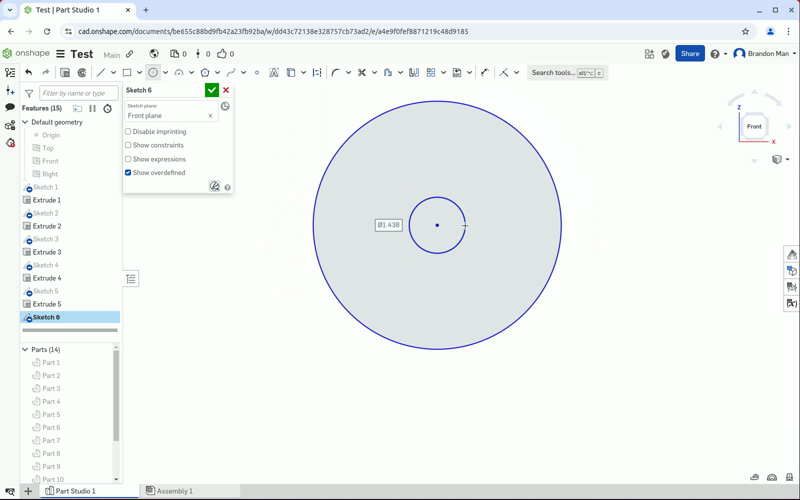
scroll(-6)
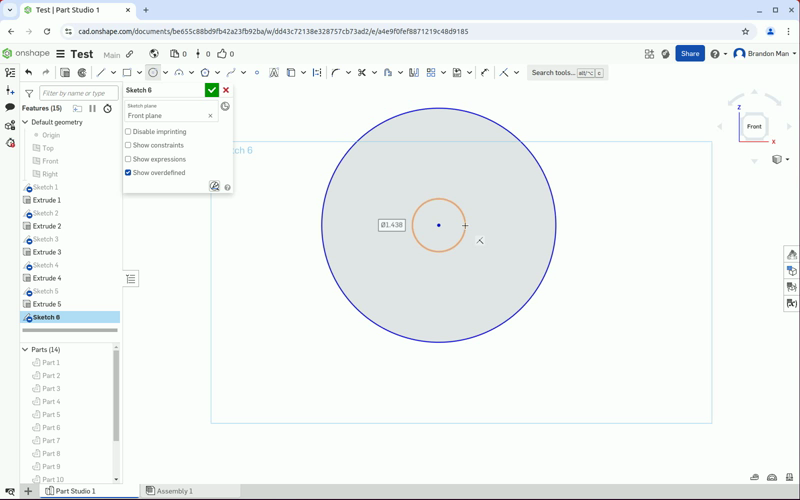
scroll(-6)
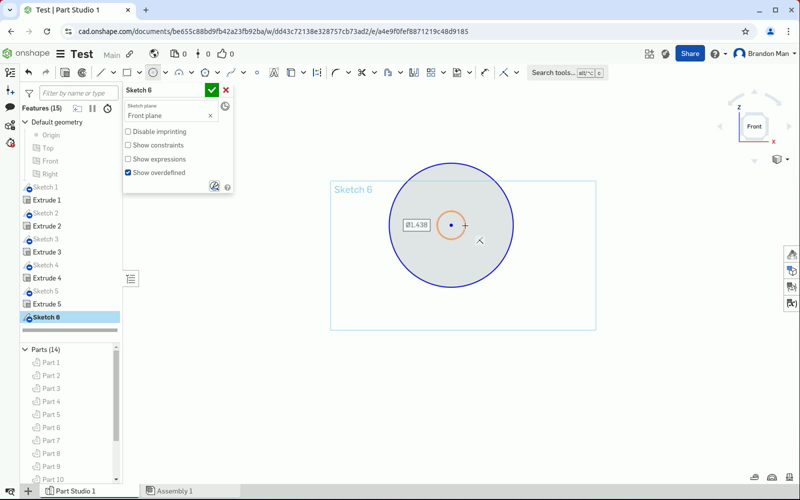
scroll(-6)
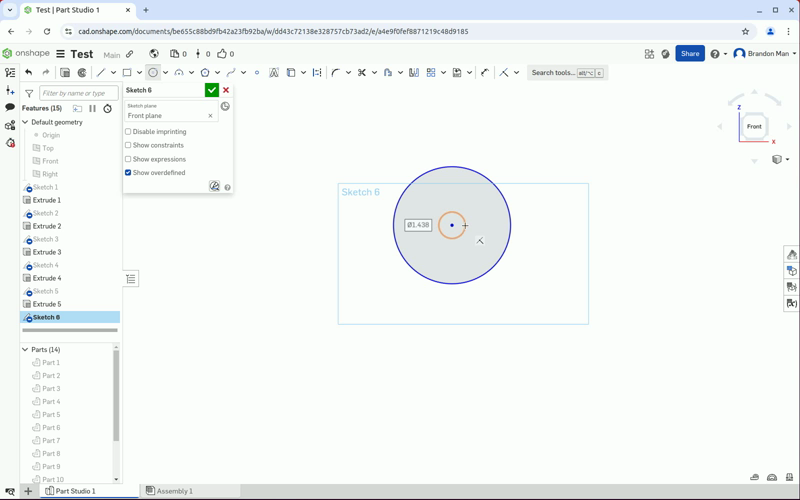
scroll(-6)
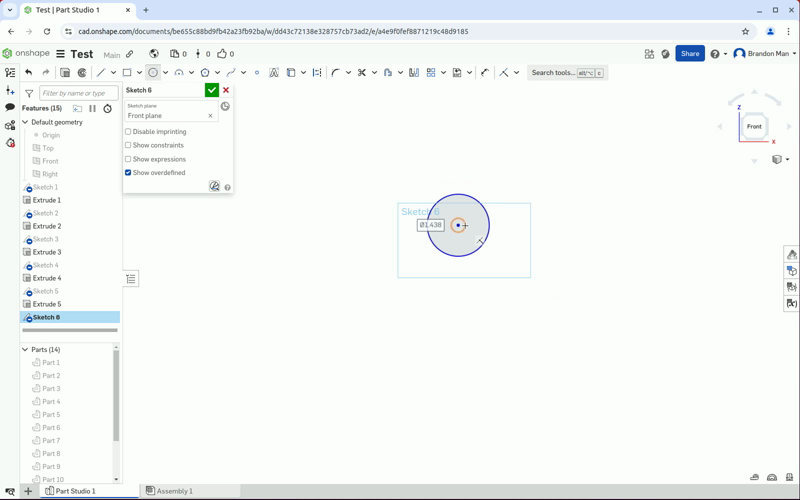
scroll(-6)
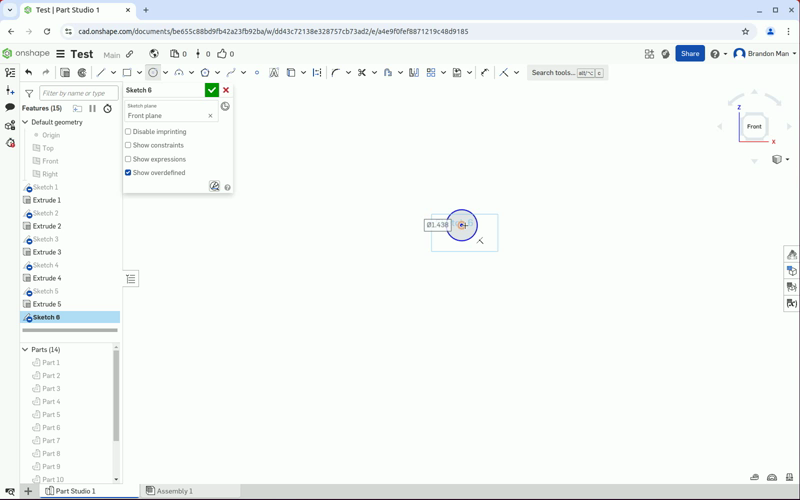
key(esc)
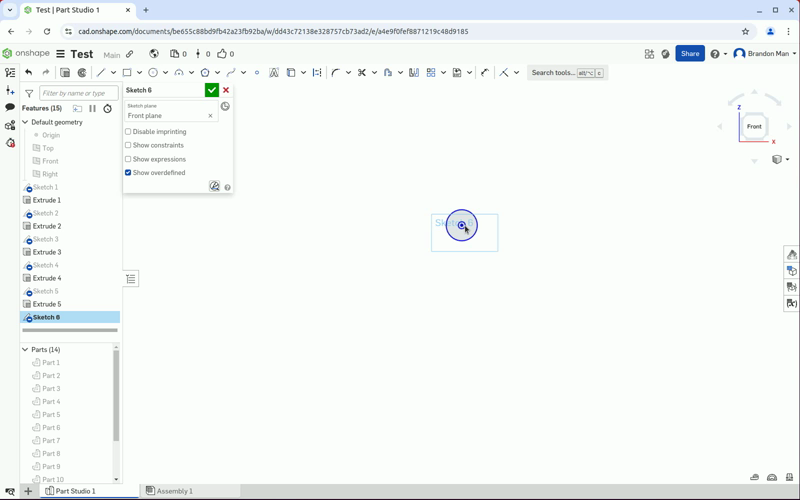
mouse_move(455, 213)
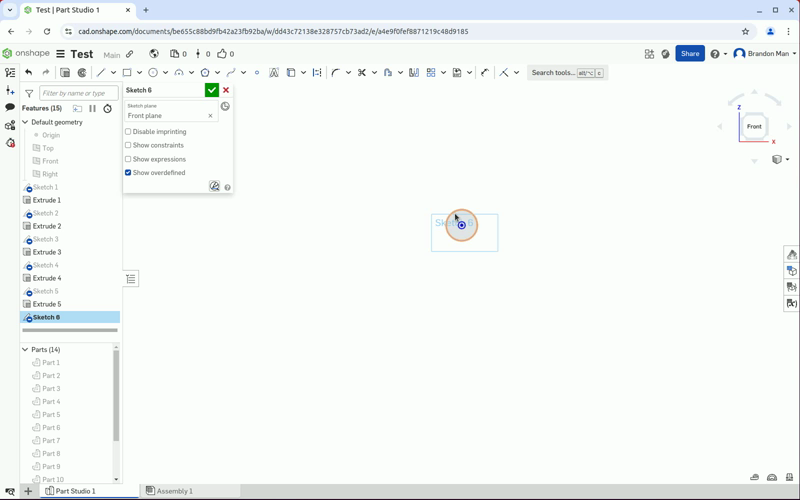
scroll(6)
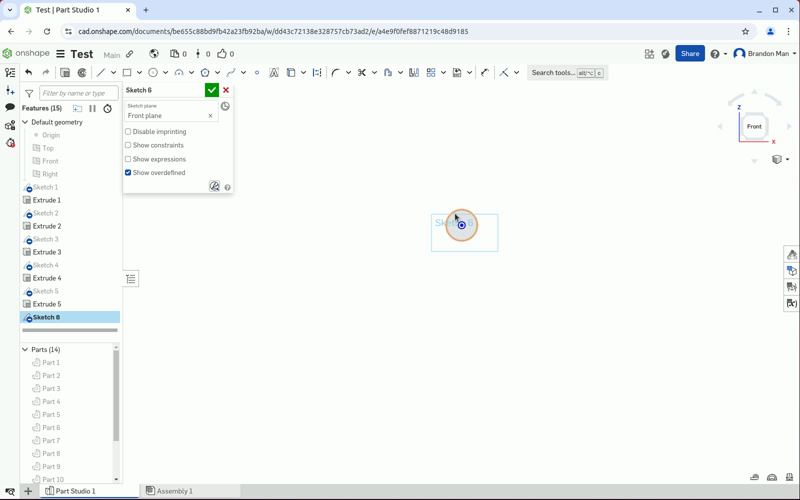
scroll(6)
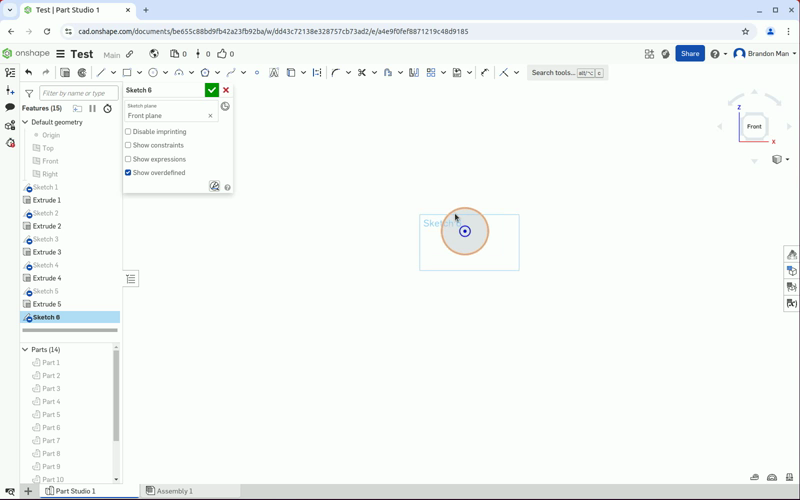
scroll(6)
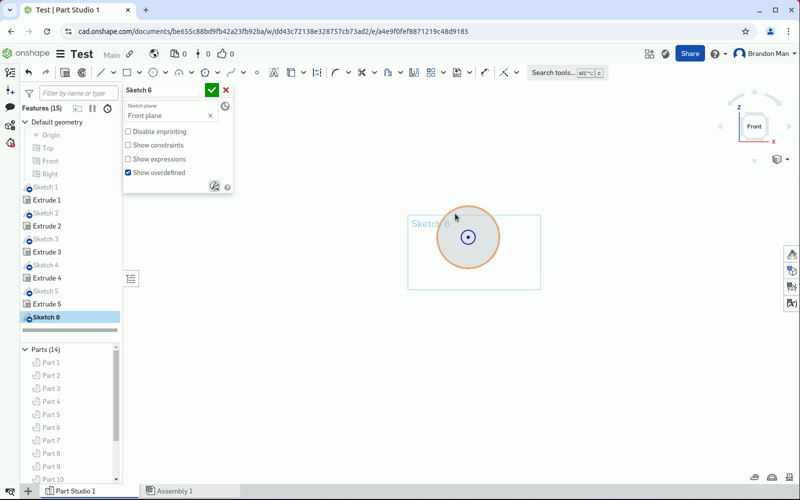
scroll(6)
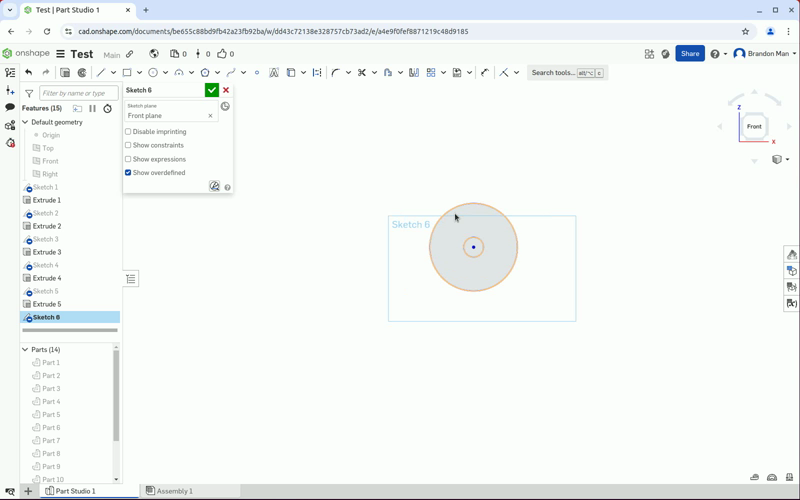
scroll(6)
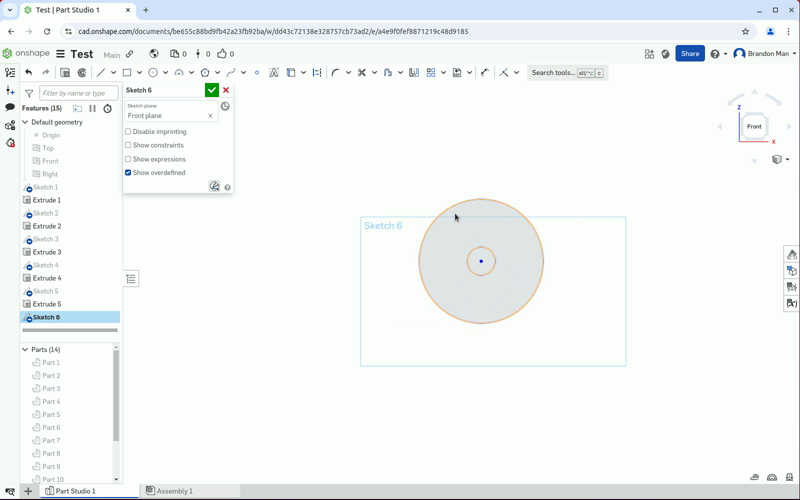
scroll(6)
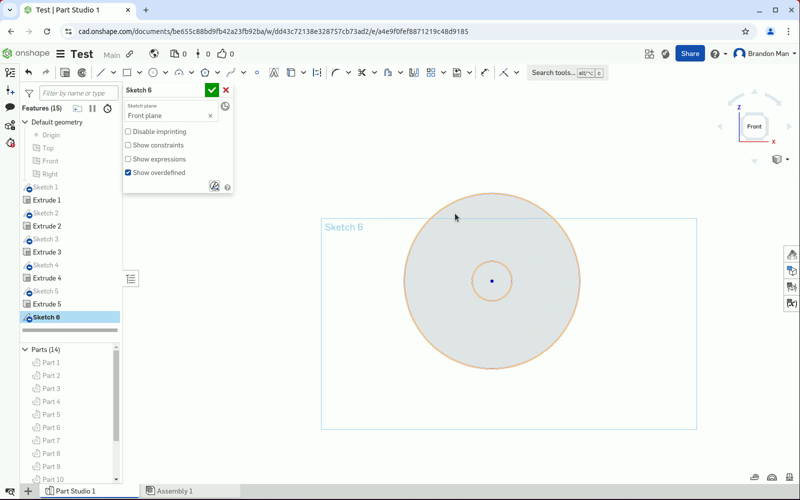
scroll(6)
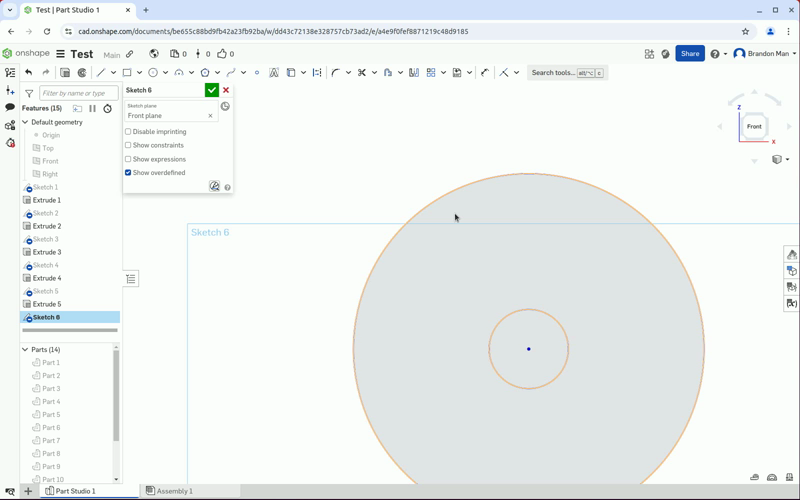
click(455, 213)
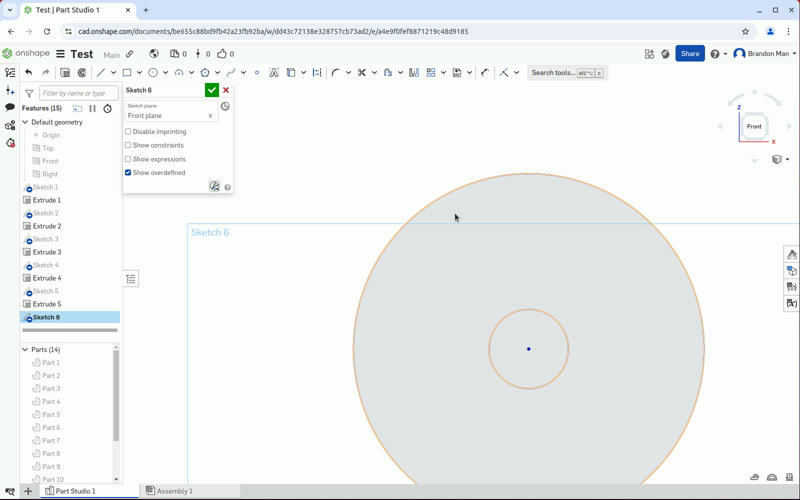
scroll(-6)
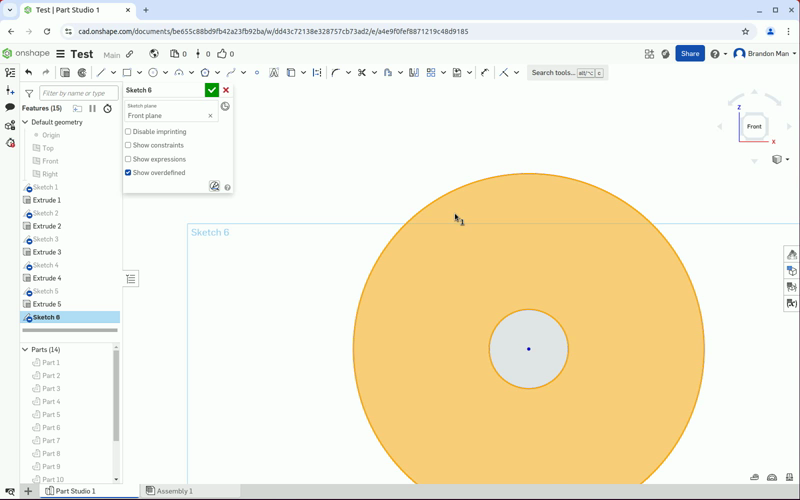
scroll(-6)
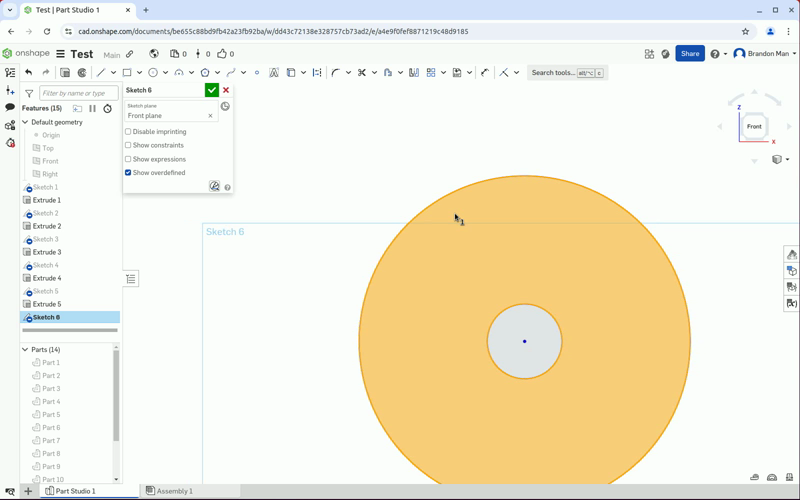
scroll(-6)
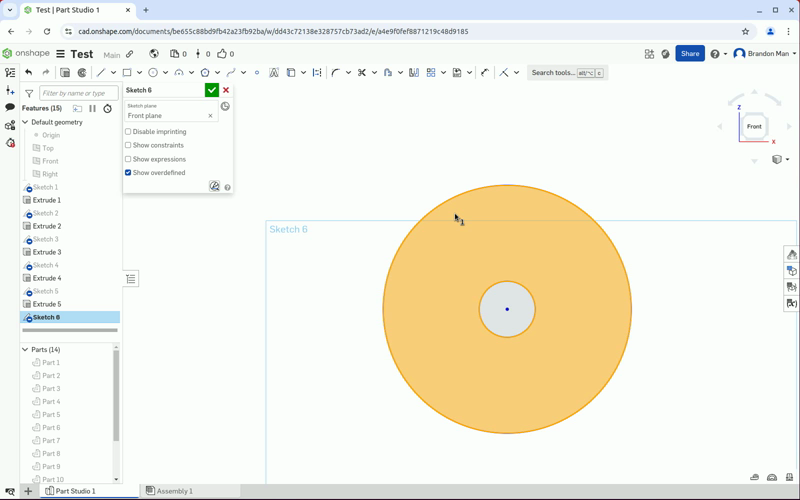
scroll(-6)
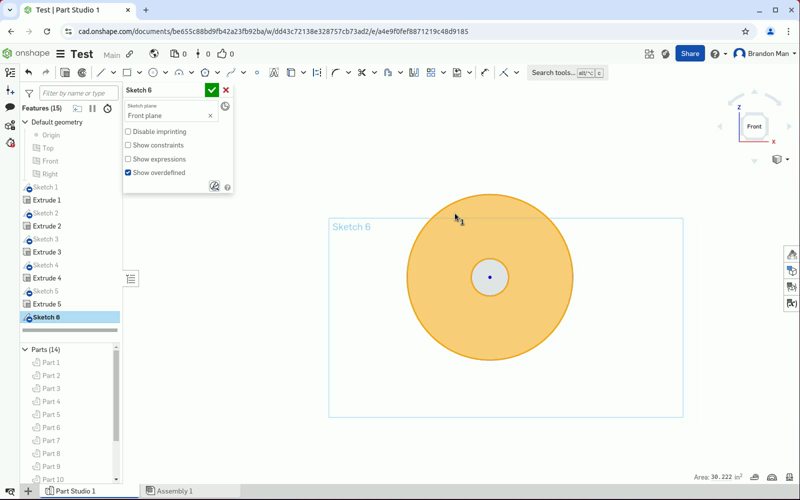
scroll(-6)
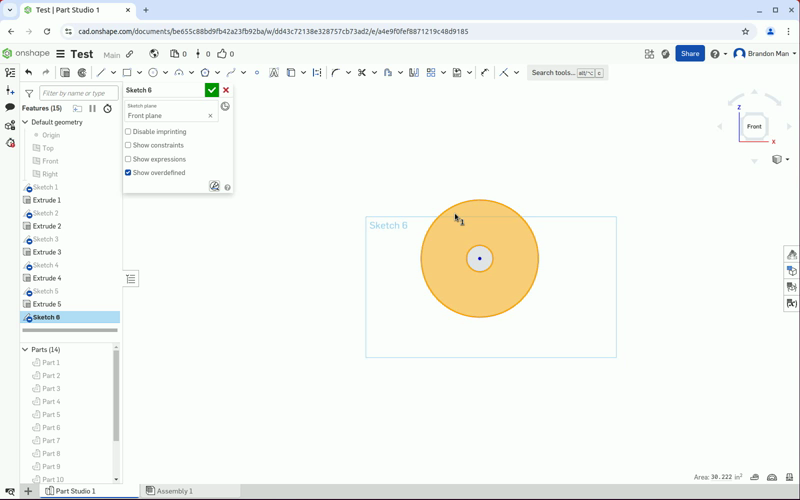
scroll(-6)
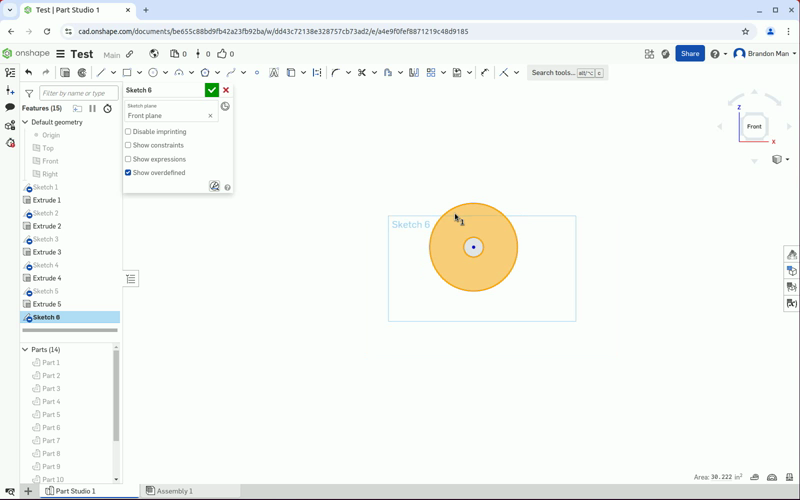
scroll(-6)
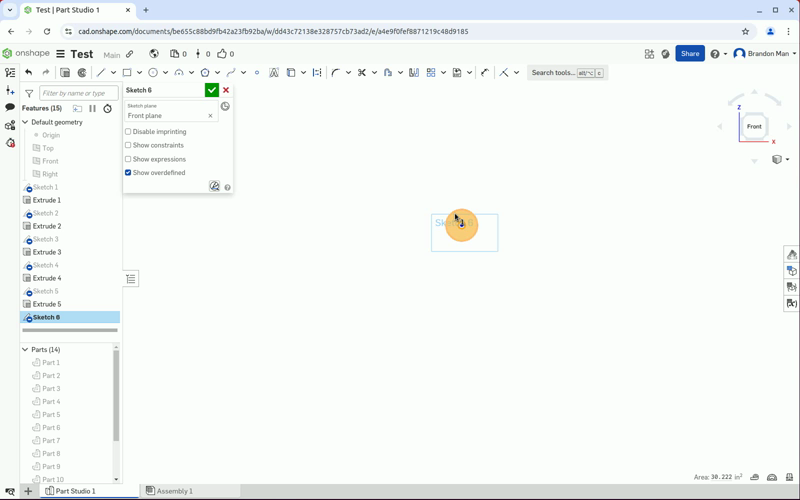
mouse_move(69, 352)
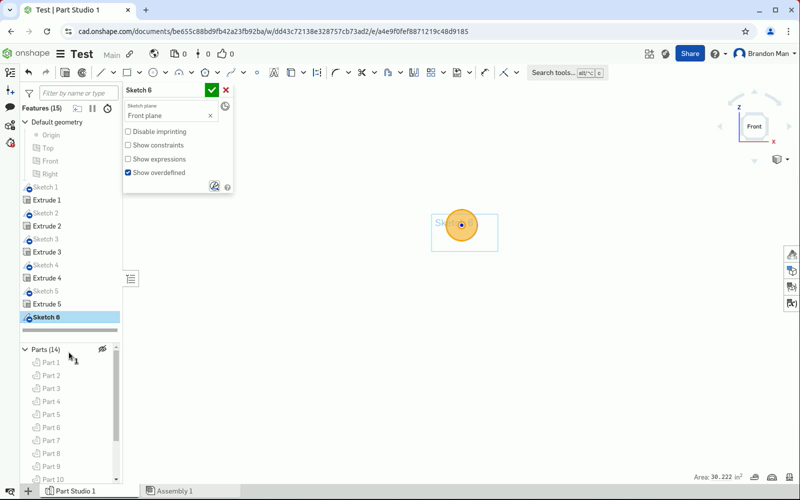
key(shift+y)
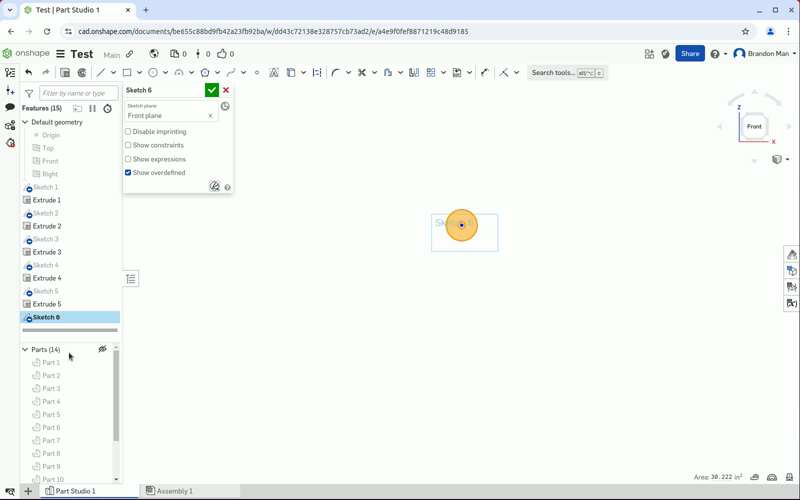
key(shift+e)
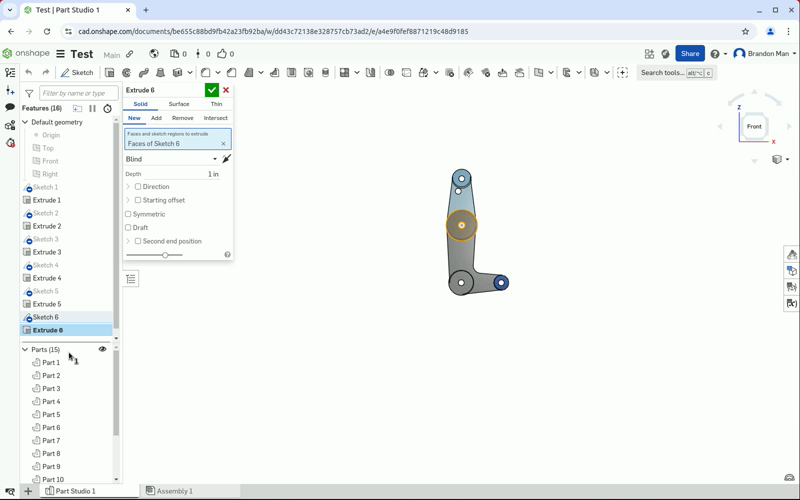
mouse_move(143, 106)
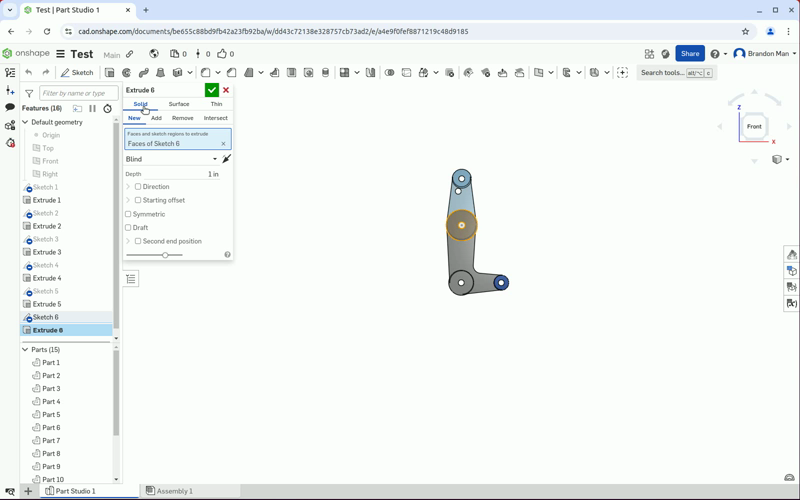
click(143, 106)
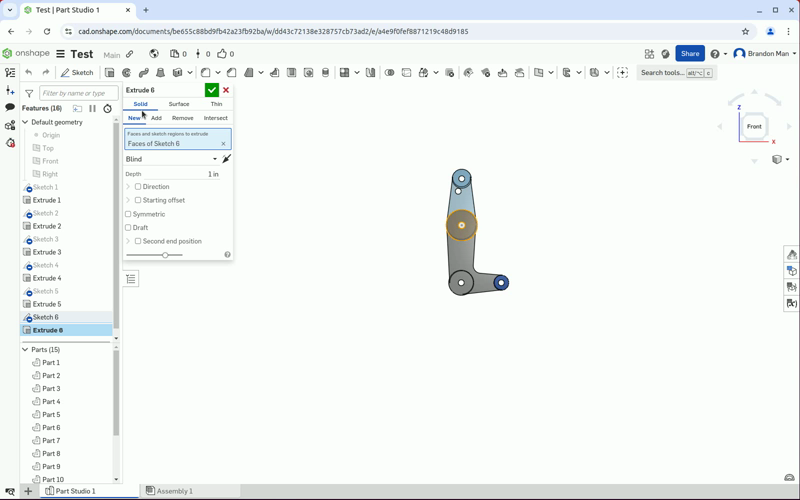
mouse_move(137, 120)
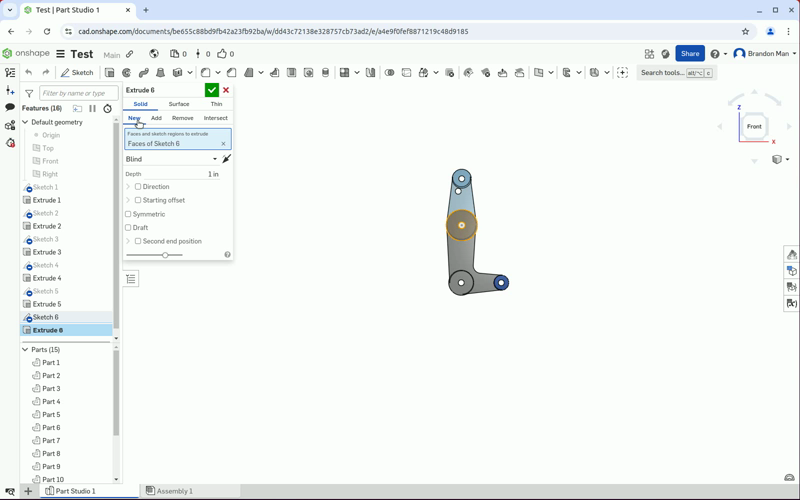
click(137, 120)
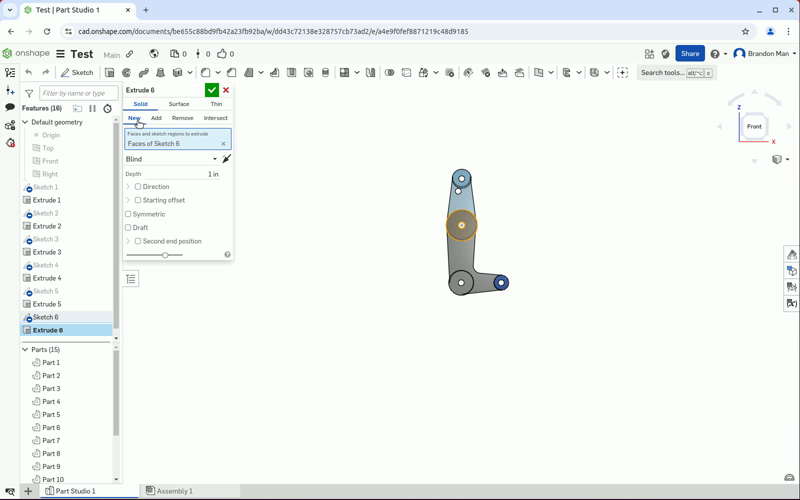
key(tab, 4)
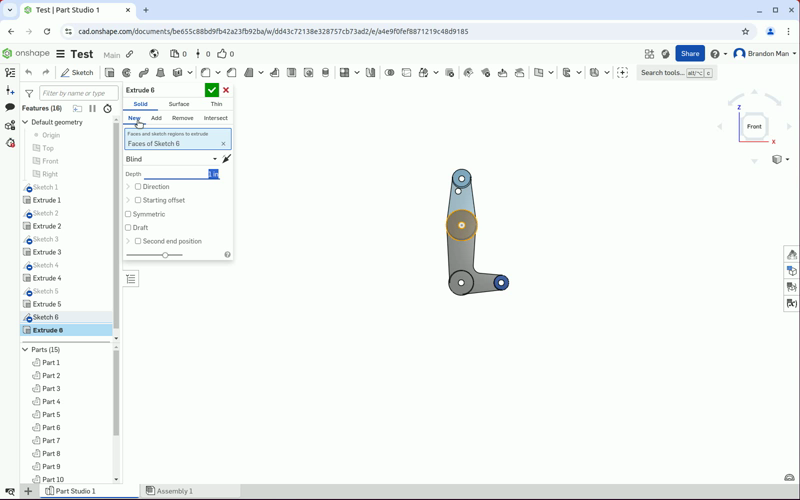
text(0.481)
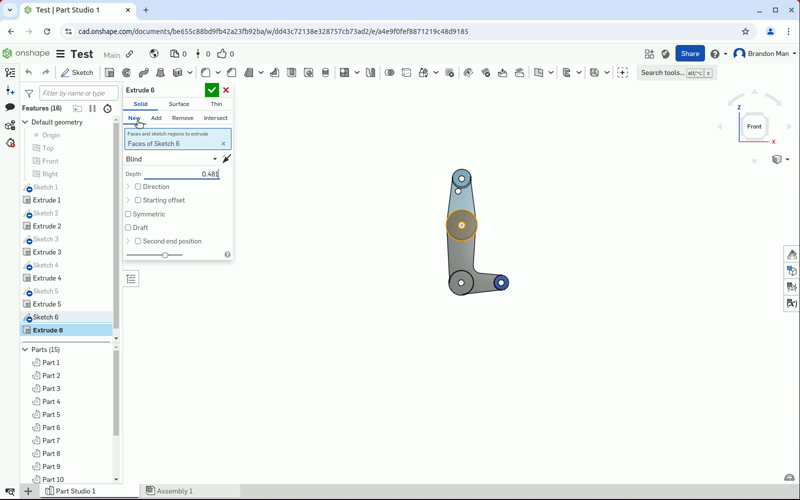
key(enter)
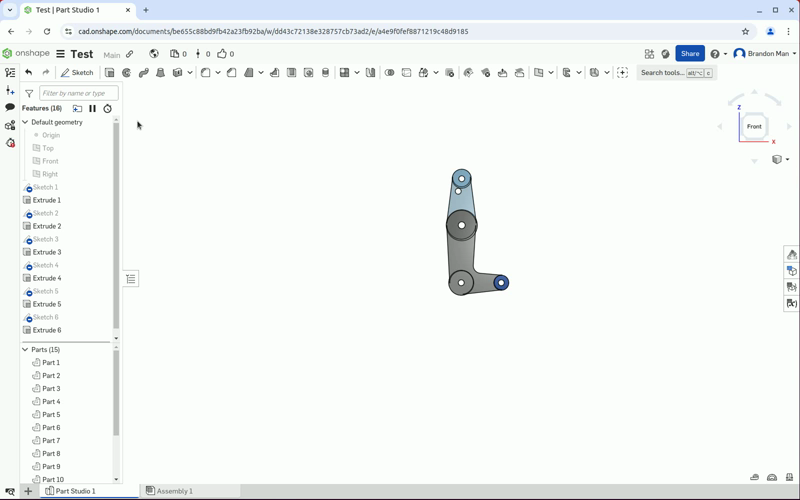
key(shift+h)
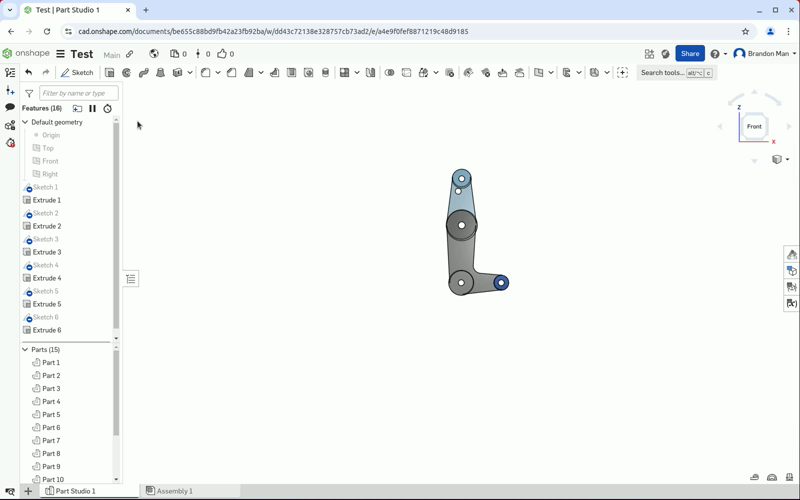
key(shift+h)
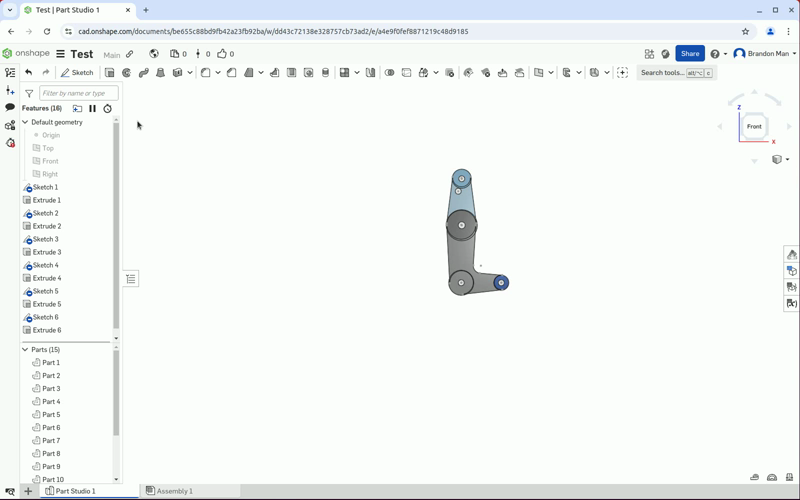
key(shift+7)
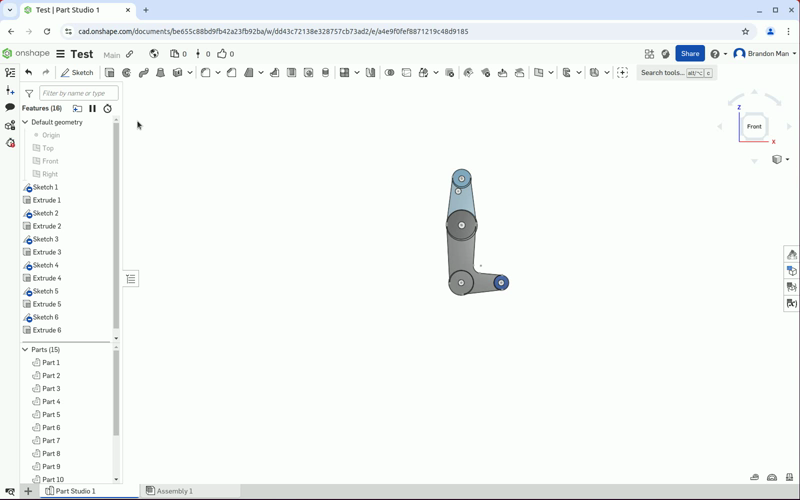
key(left, 2)
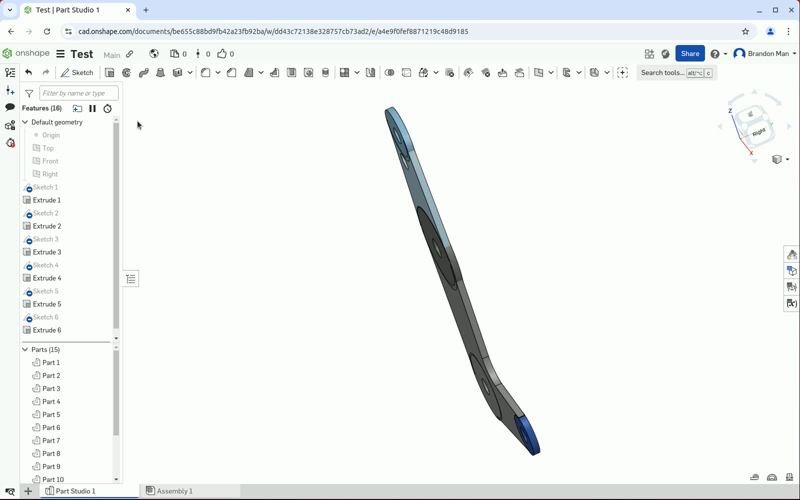
key(down, 2)
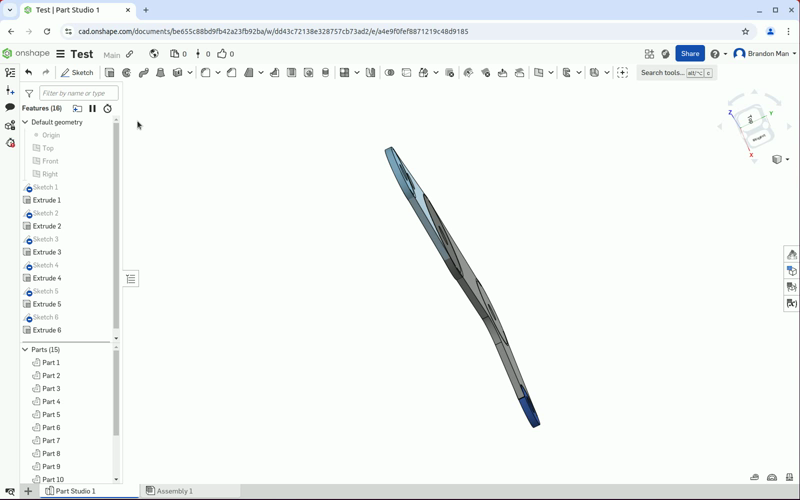
key(up, 2)
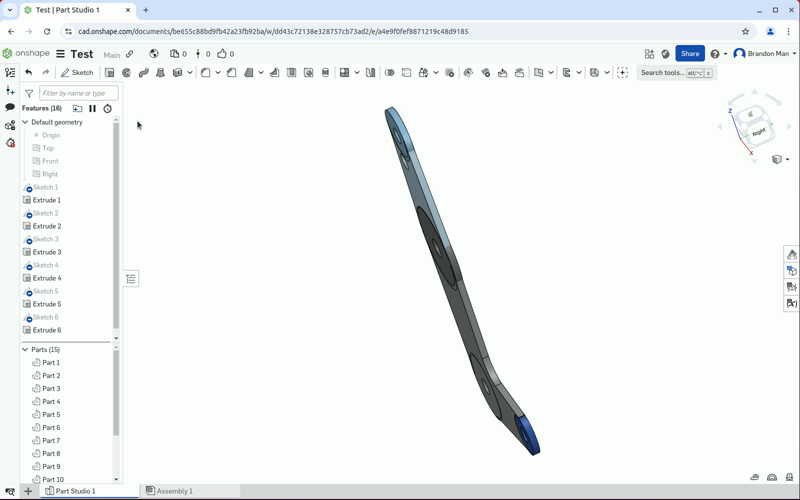
key(right, 2)
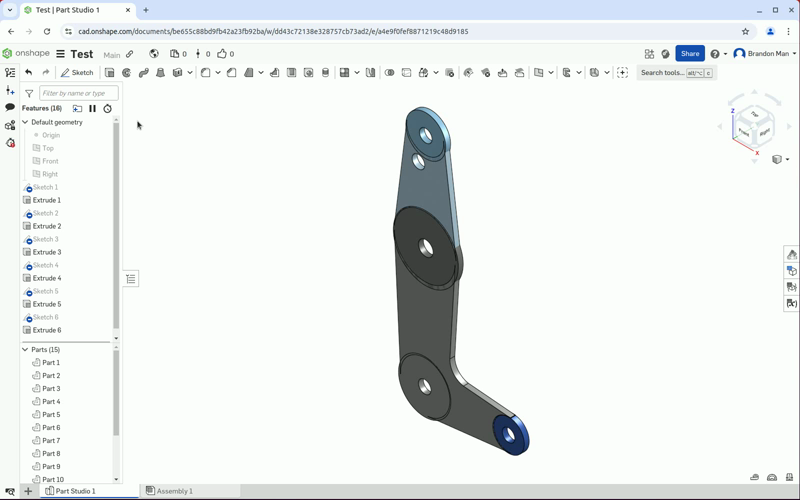
mouse_move(69, 189)
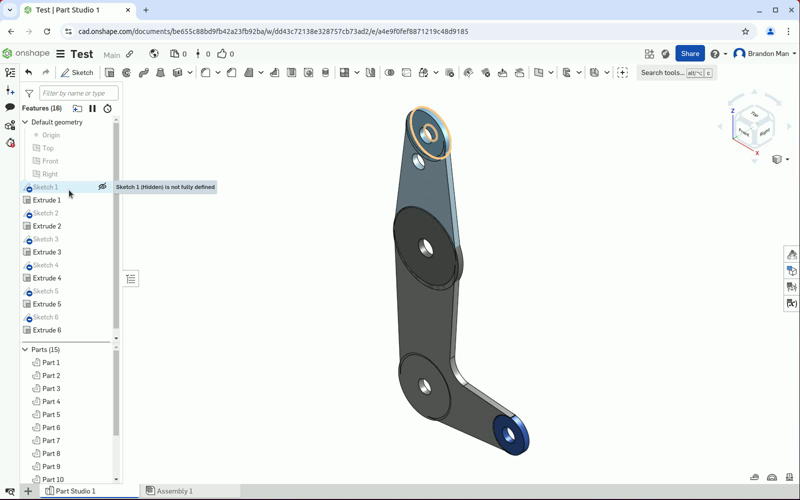
click(69, 189)